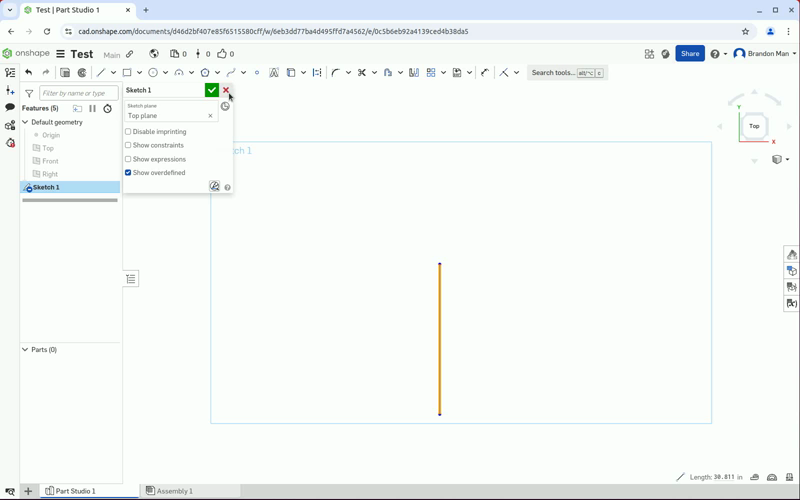
key(shift+h)
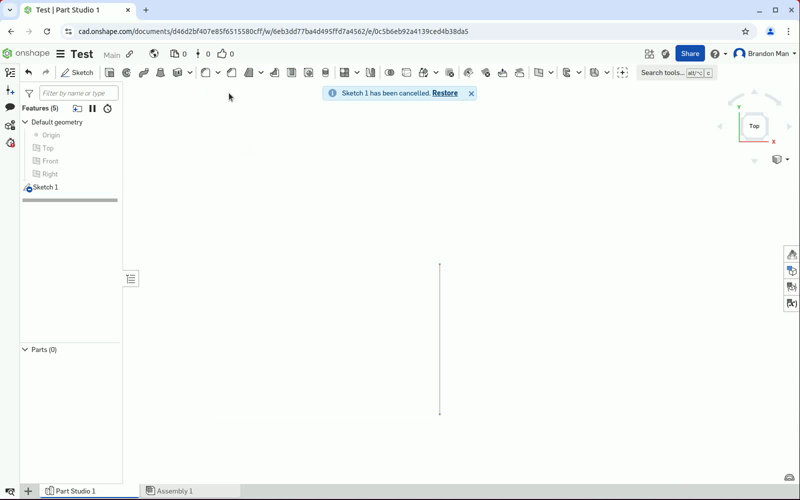
key(shift+s)
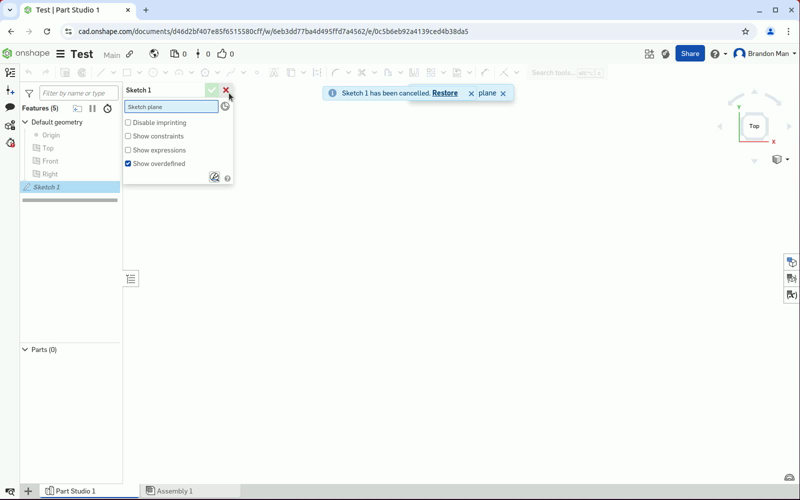
mouse_move(73, 150)
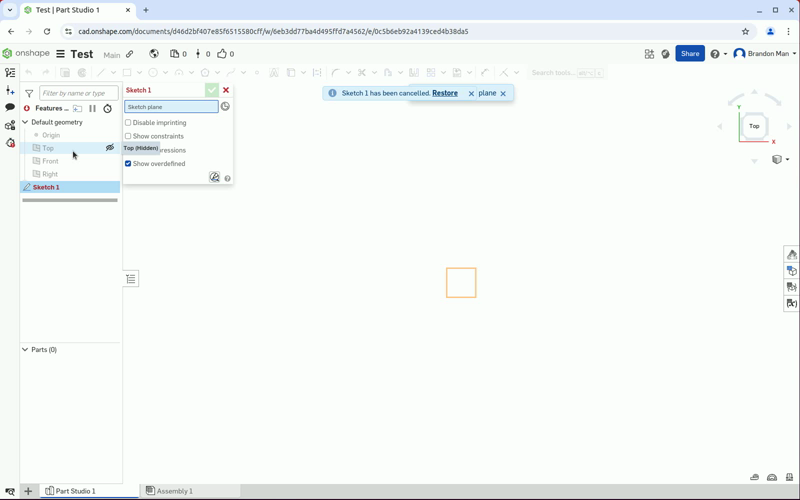
click(73, 150)
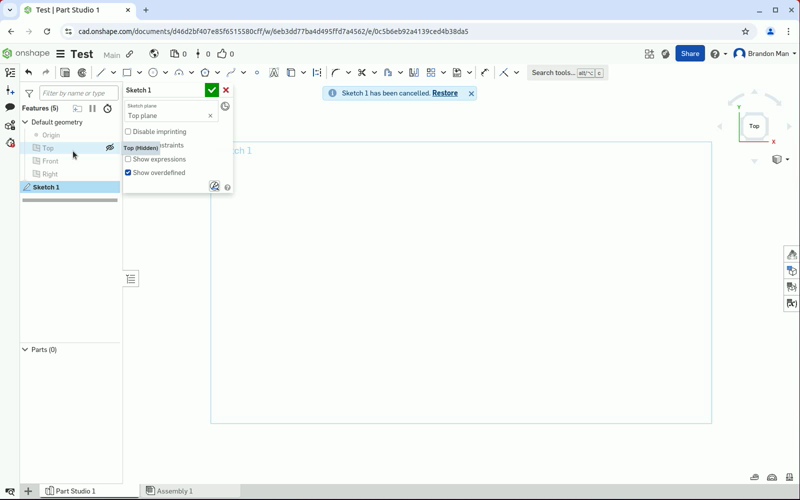
mouse_move(73, 352)
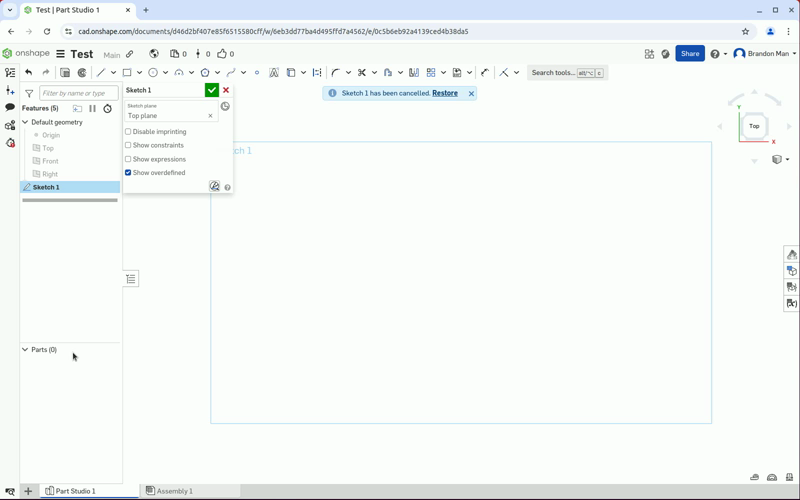
key(y)
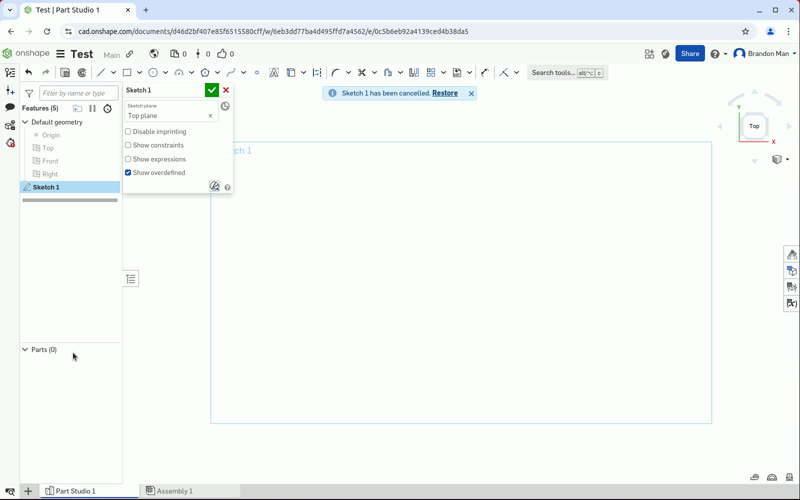
key(l)
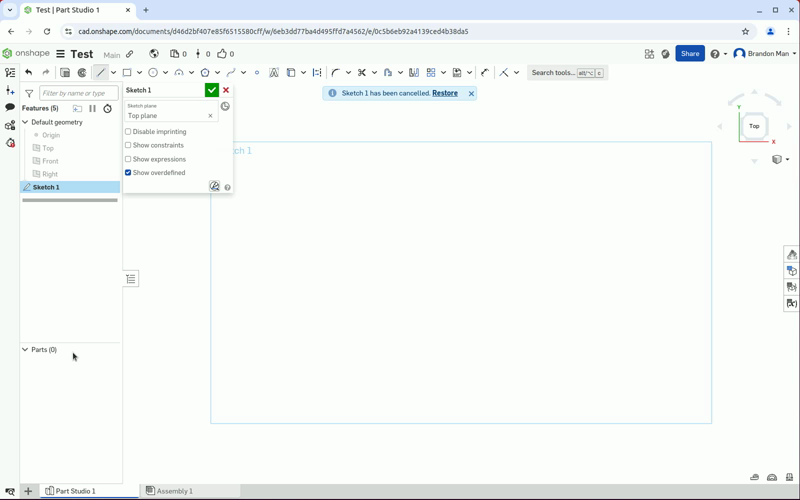
key_down(shift)
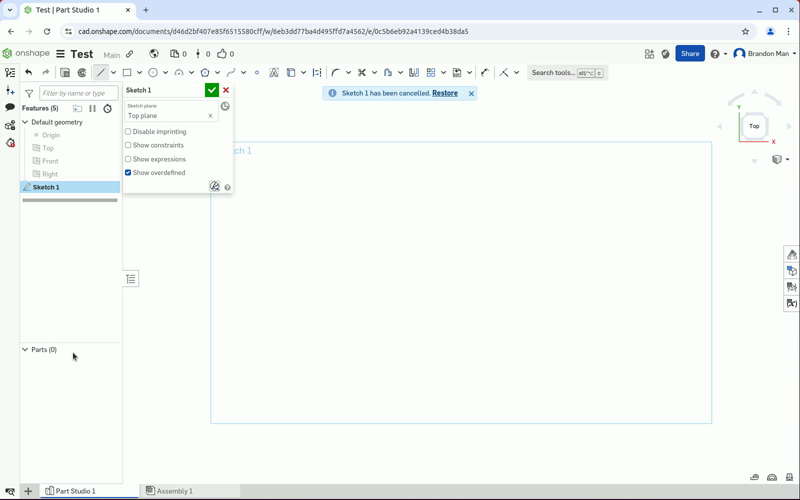
mouse_move(432, 316)
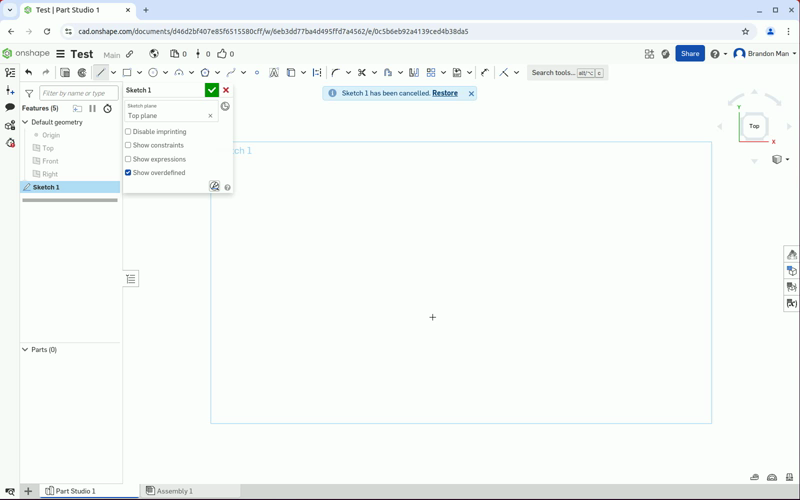
click(432, 316)
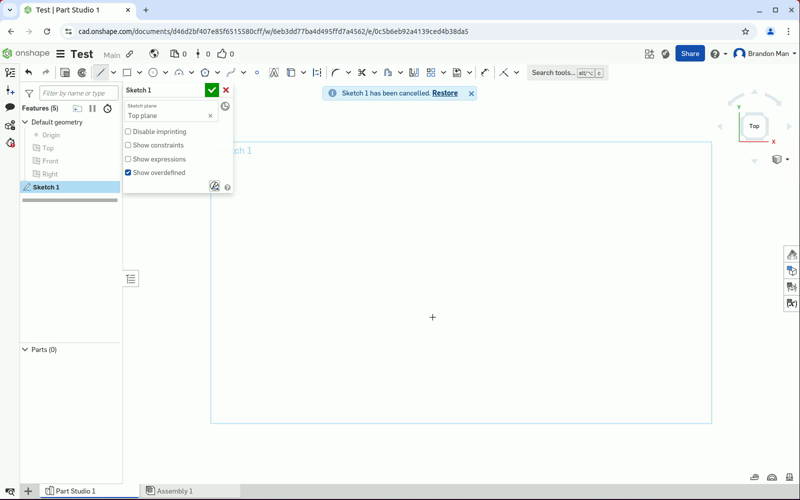
key_up(shift)
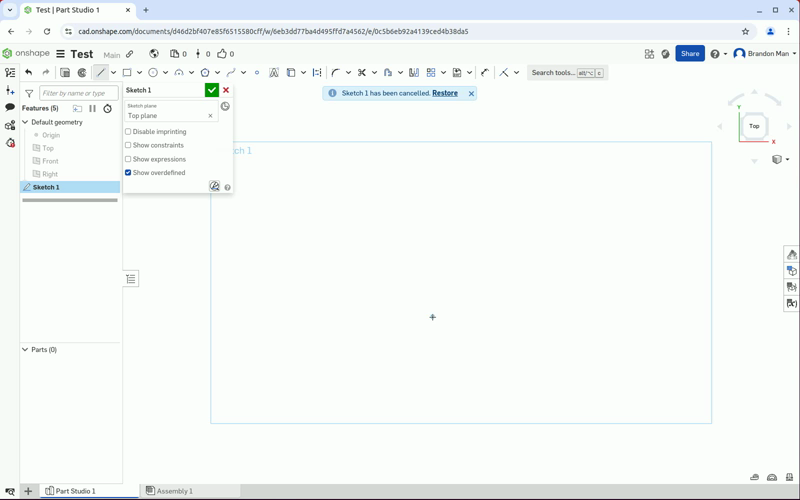
key_down(shift)
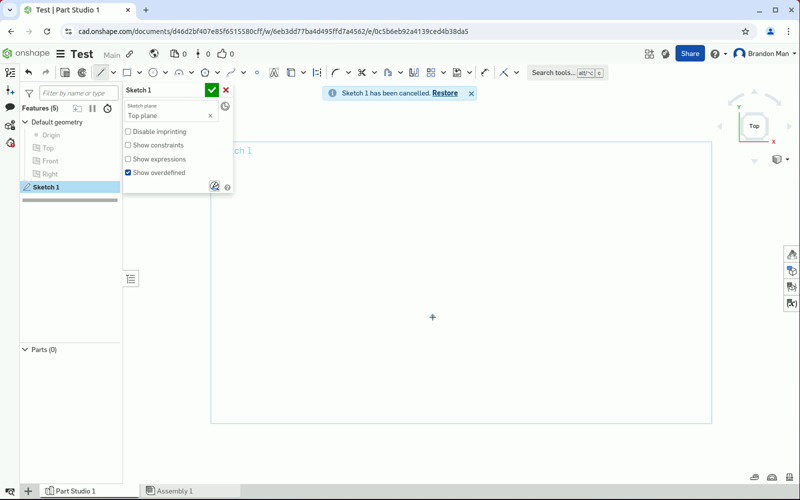
mouse_move(462, 316)
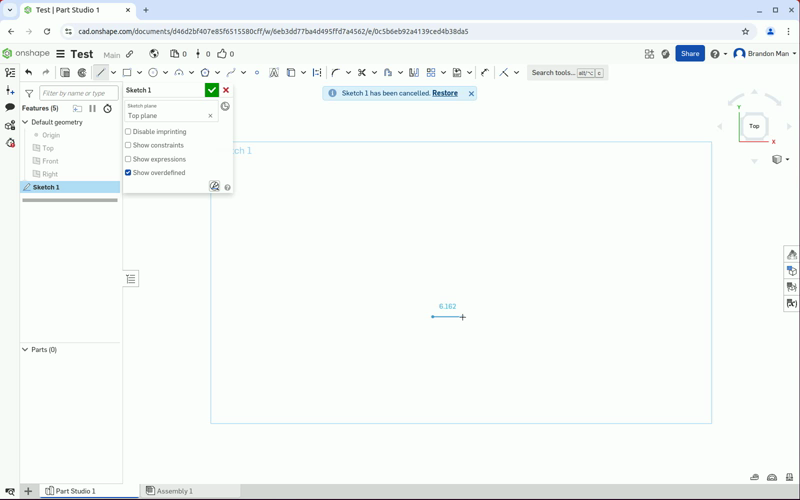
mouse_move(454, 316)
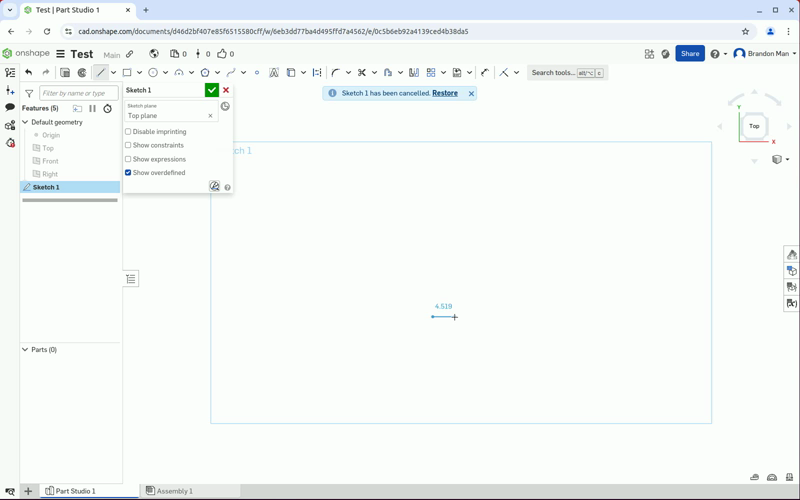
click(454, 316)
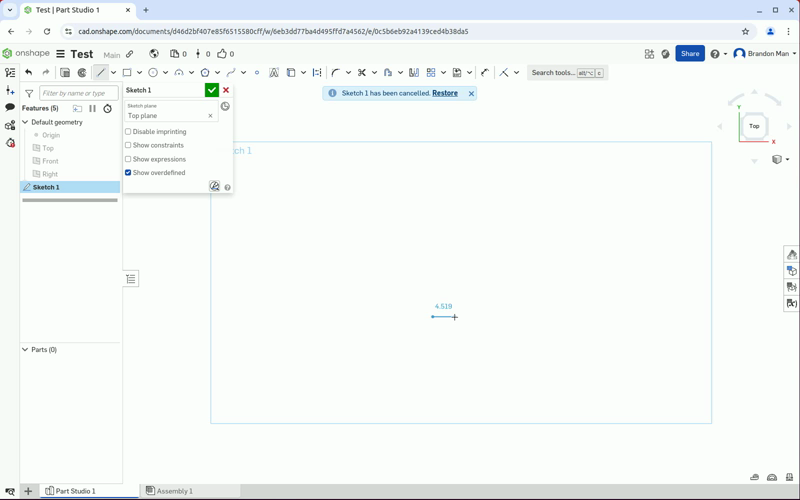
key_up(shift)
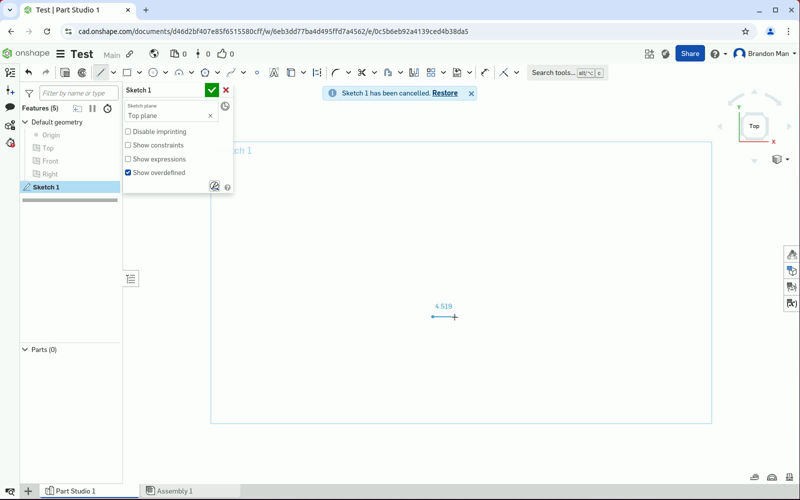
key_down(shift)
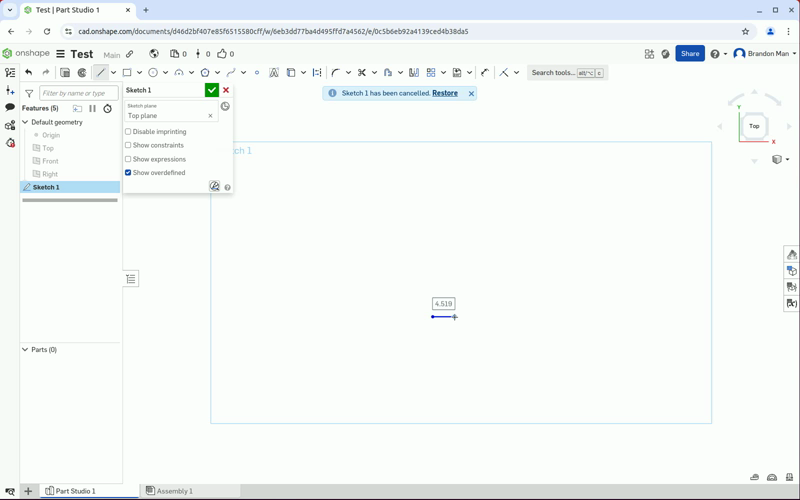
mouse_move(484, 316)
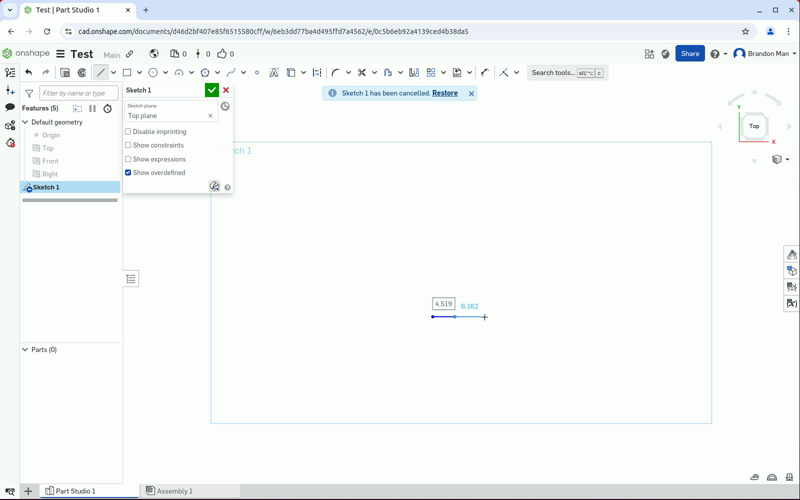
mouse_move(467, 316)
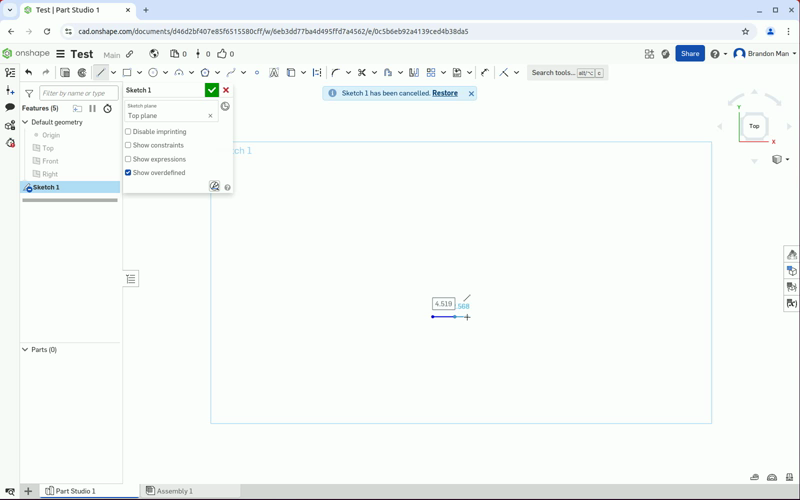
click(467, 316)
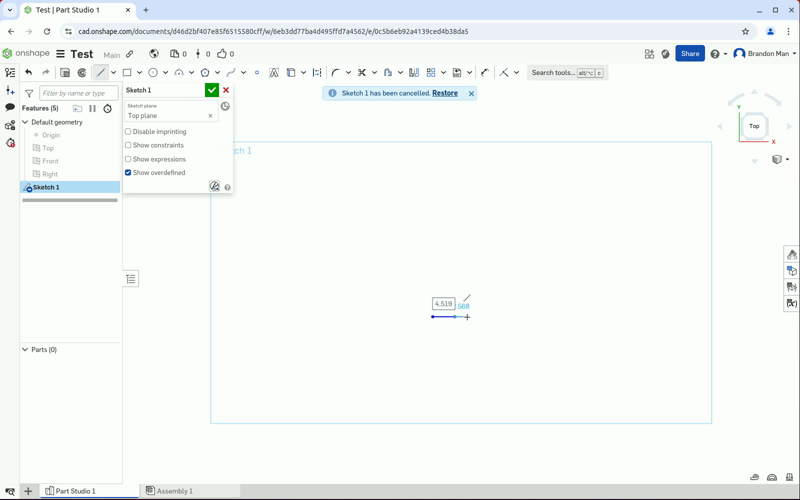
key_up(shift)
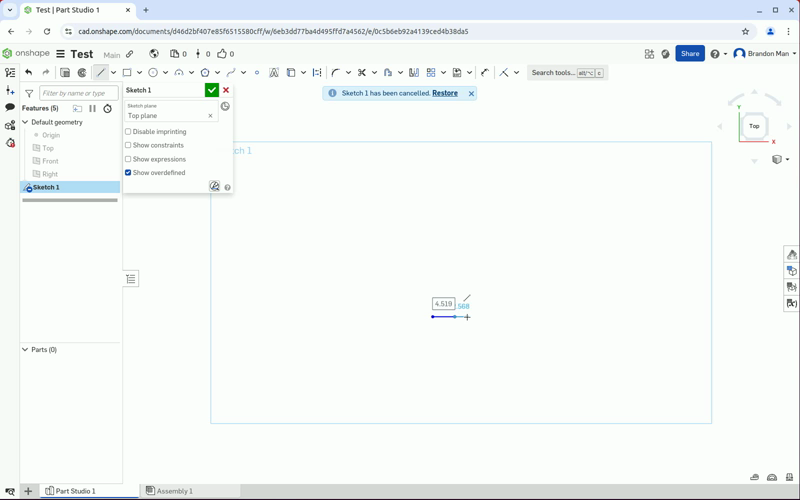
key_down(shift)
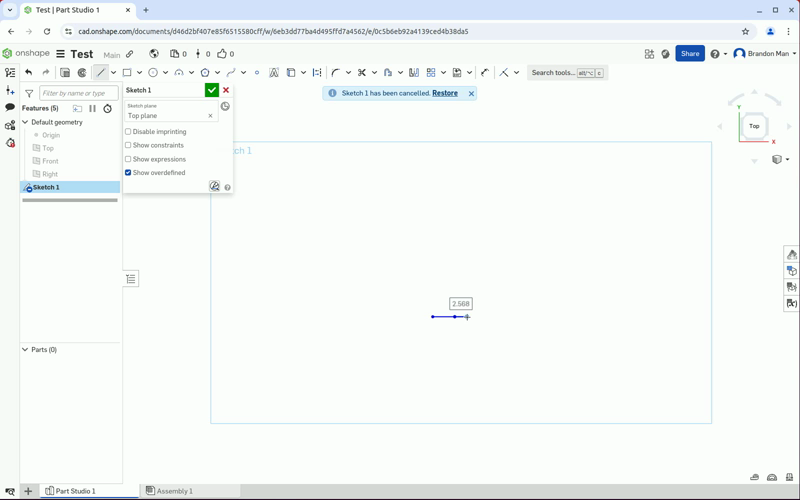
mouse_move(497, 316)
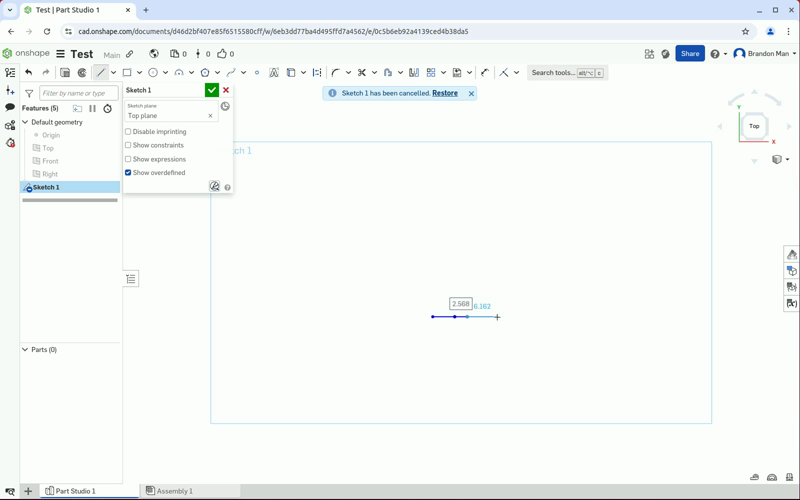
mouse_move(489, 316)
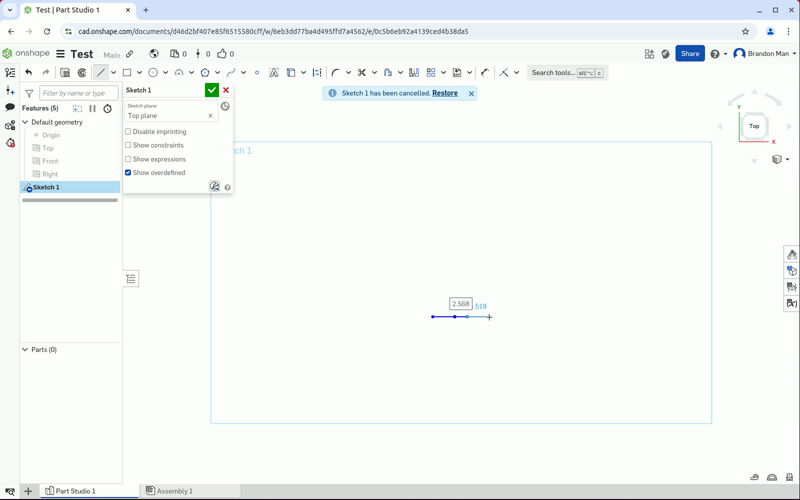
click(489, 316)
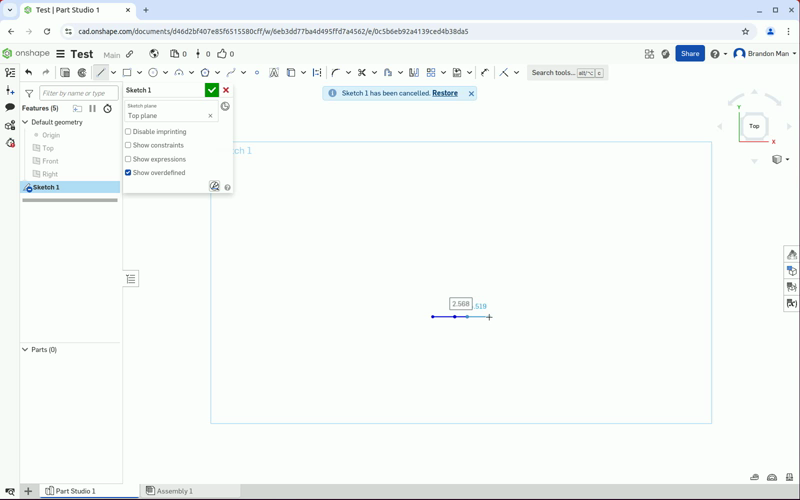
key_up(shift)
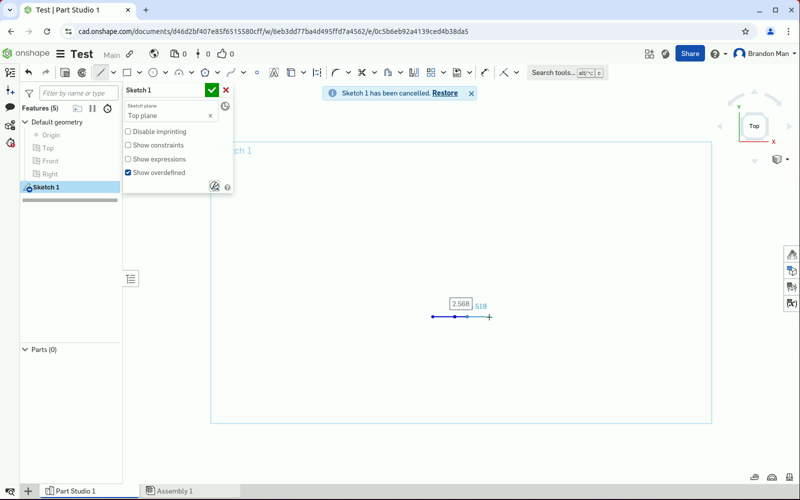
key_down(shift)
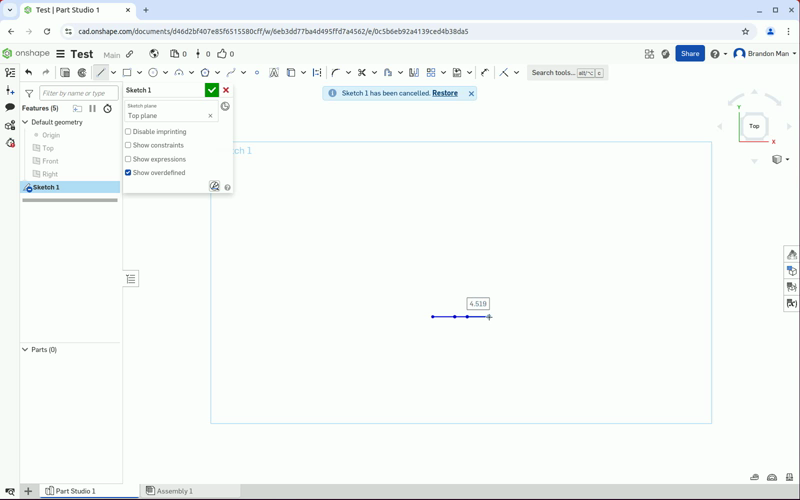
mouse_move(519, 316)
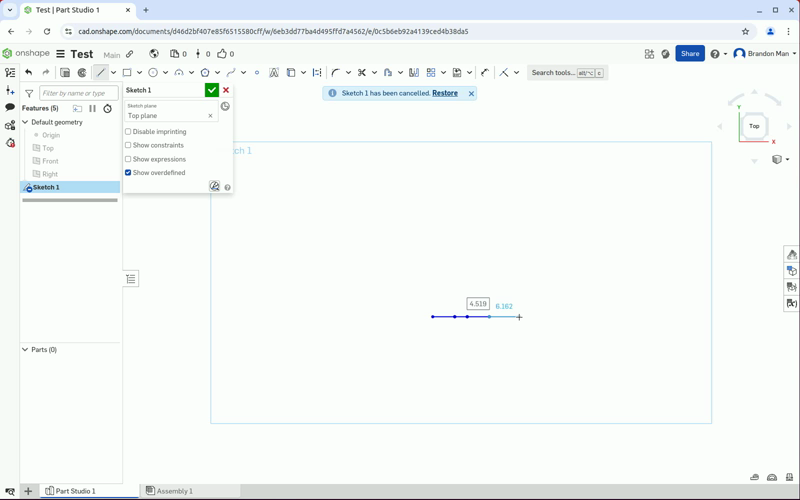
mouse_move(489, 282)
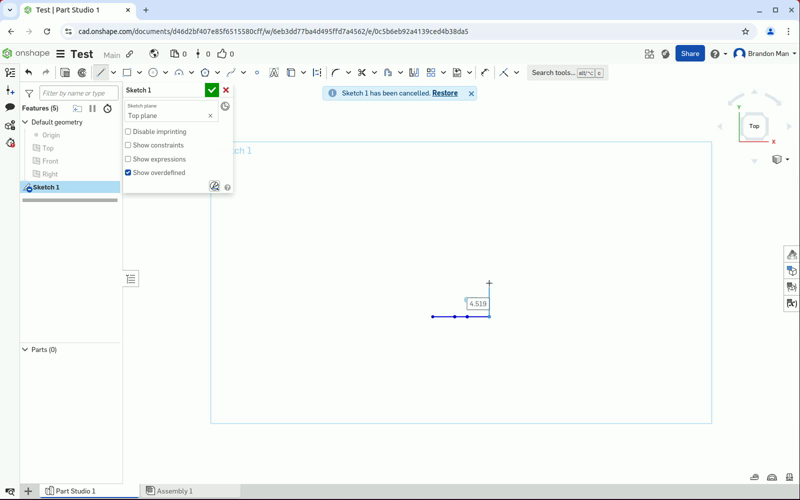
click(489, 282)
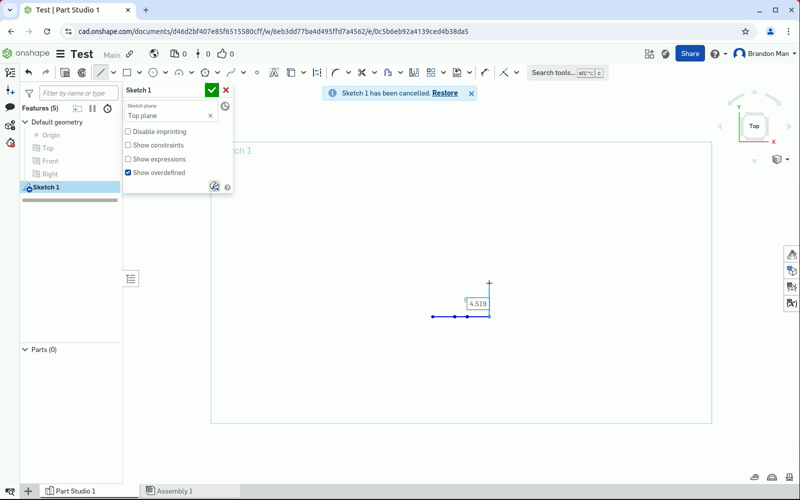
key_up(shift)
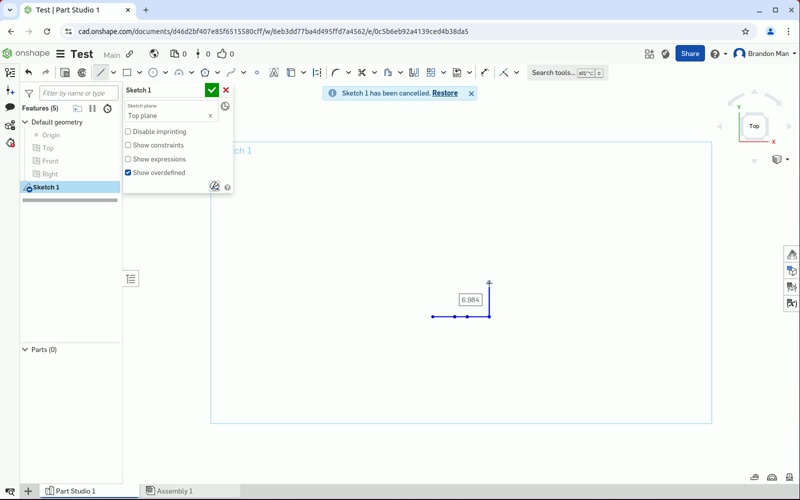
key(esc)
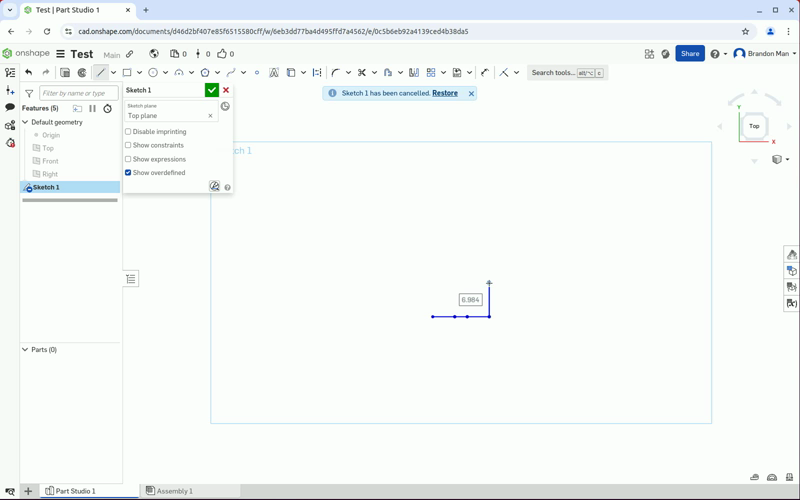
key(a)
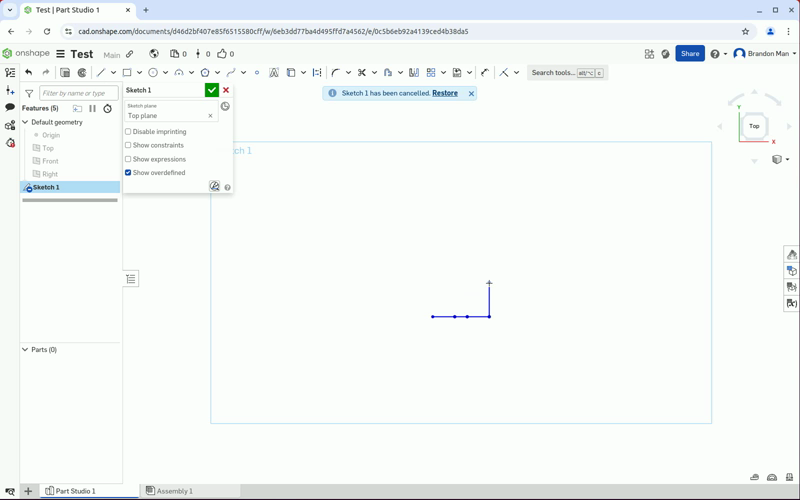
mouse_move(489, 282)
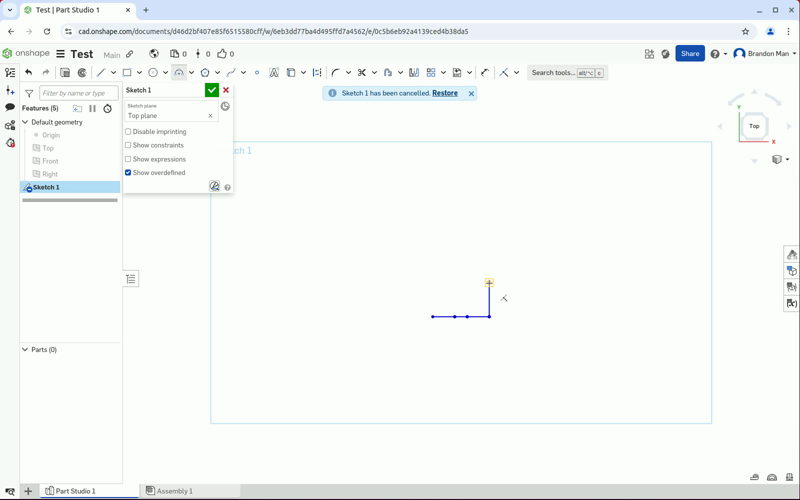
click(489, 282)
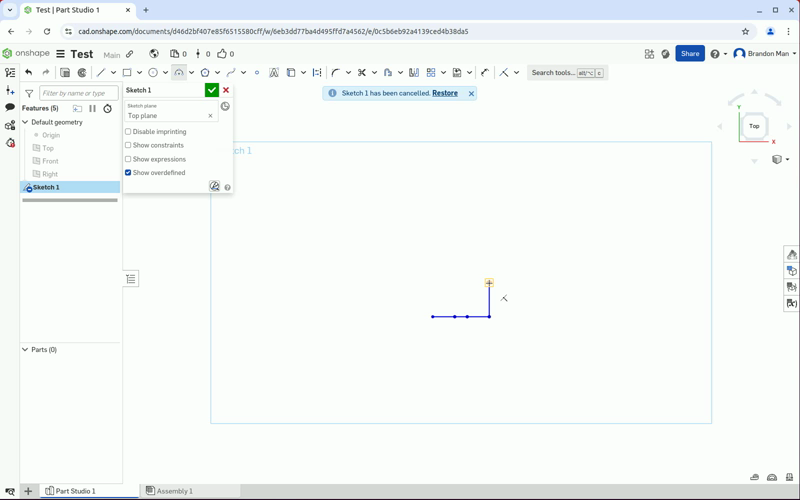
key_down(shift)
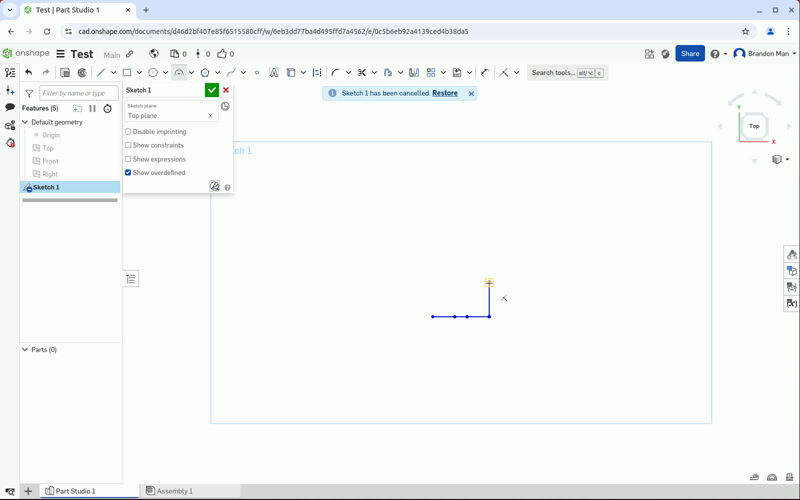
mouse_move(432, 282)
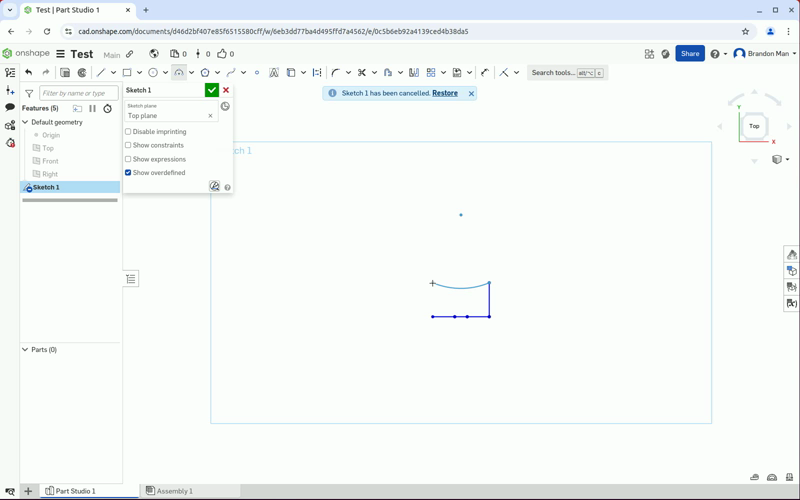
click(432, 282)
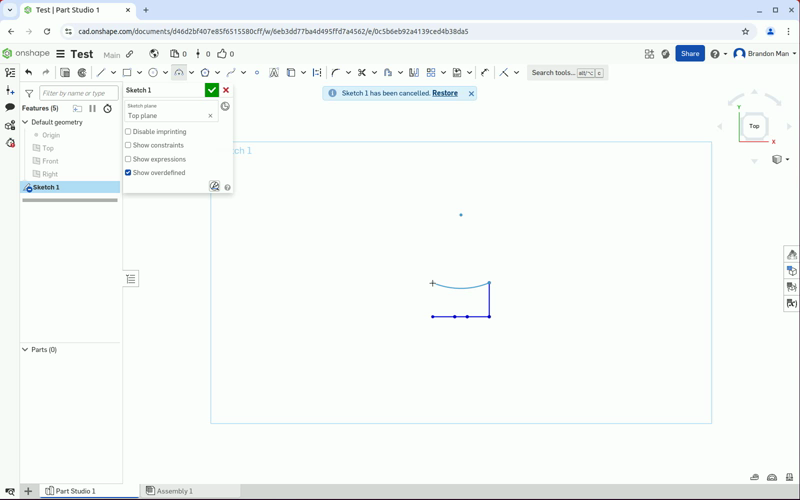
mouse_move(460, 254)
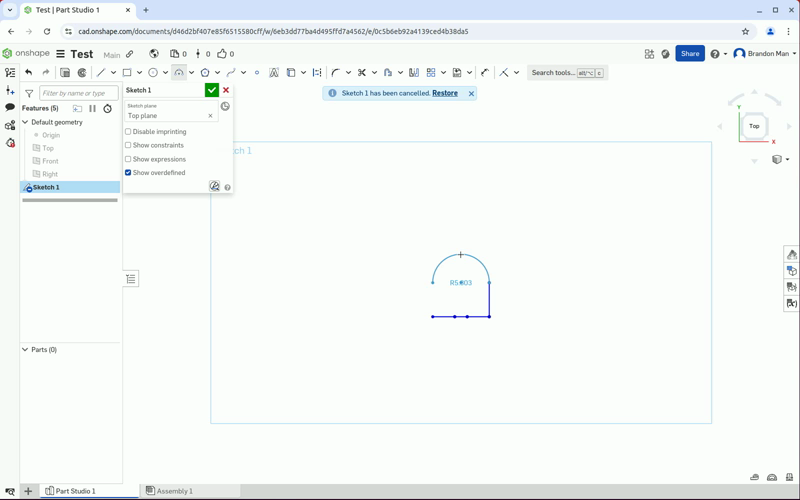
click(460, 254)
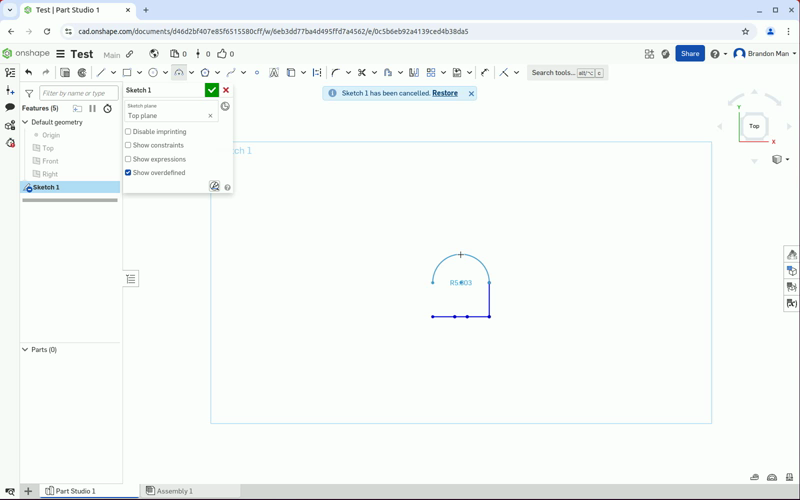
key_up(shift)
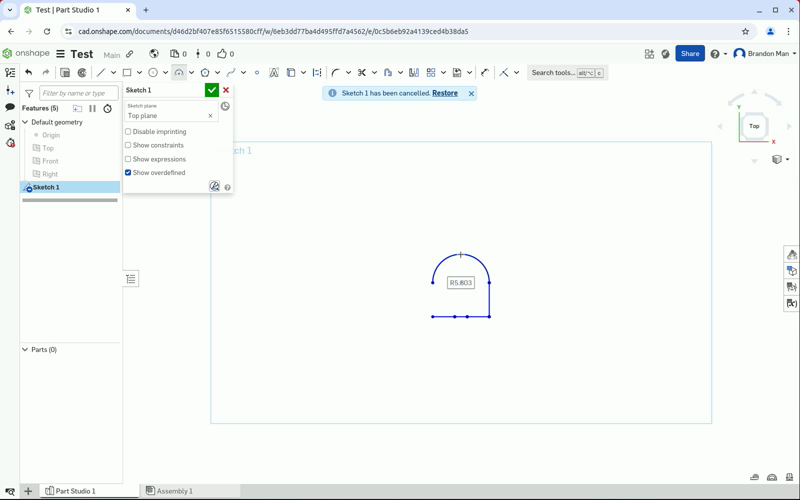
key(esc)
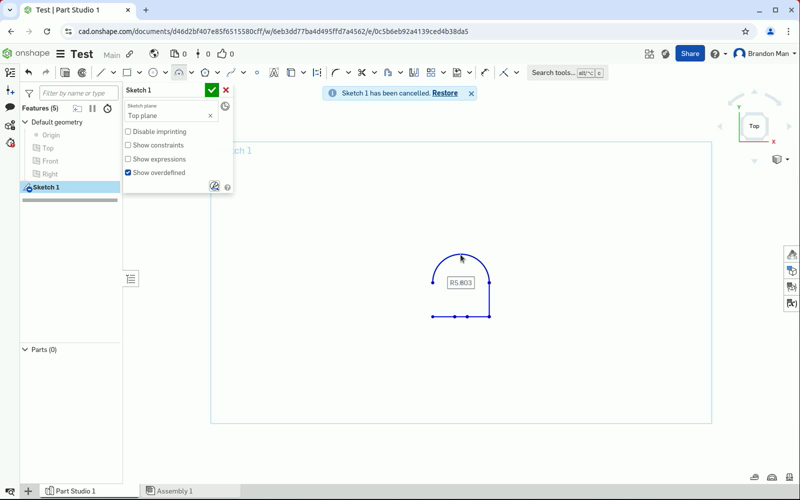
key(l)
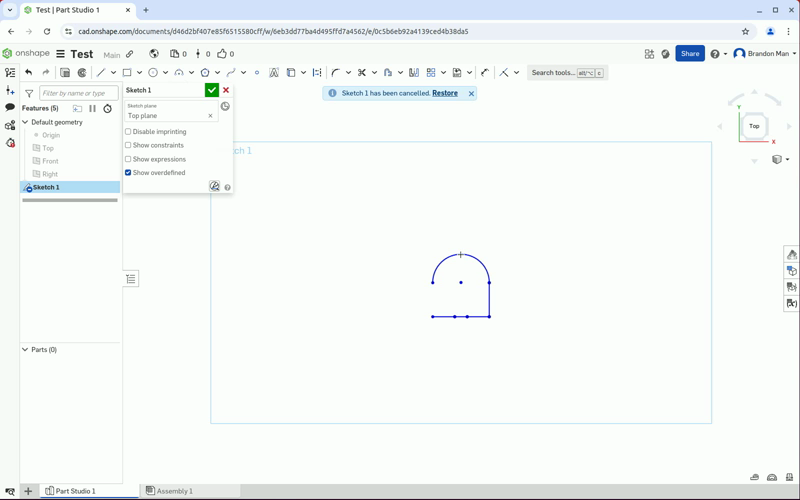
mouse_move(432, 282)
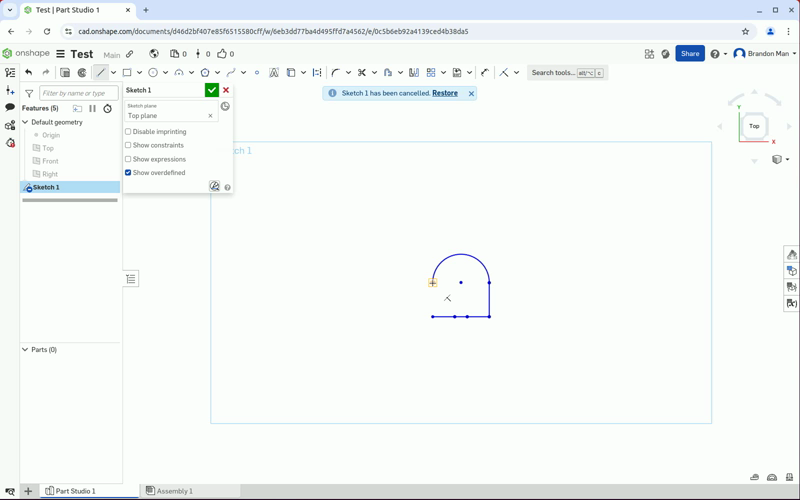
click(432, 282)
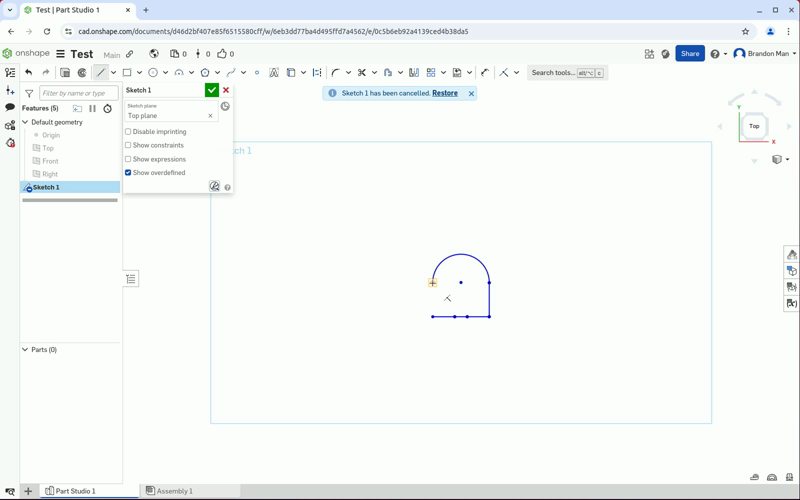
mouse_move(462, 282)
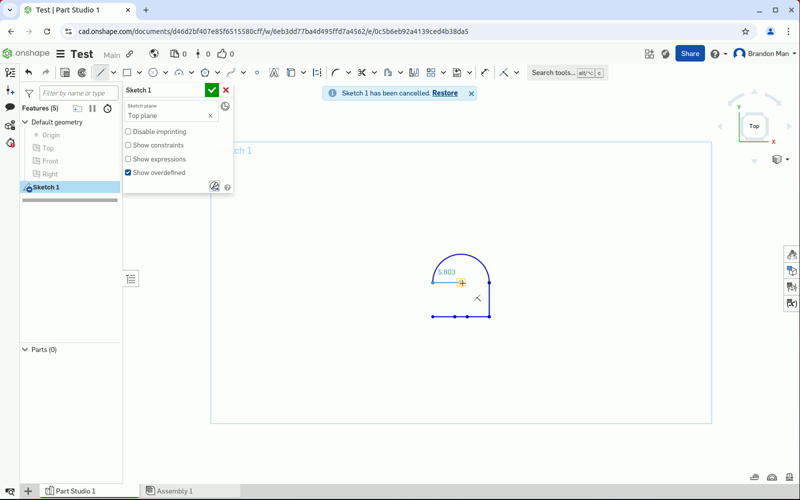
key_down(shift)
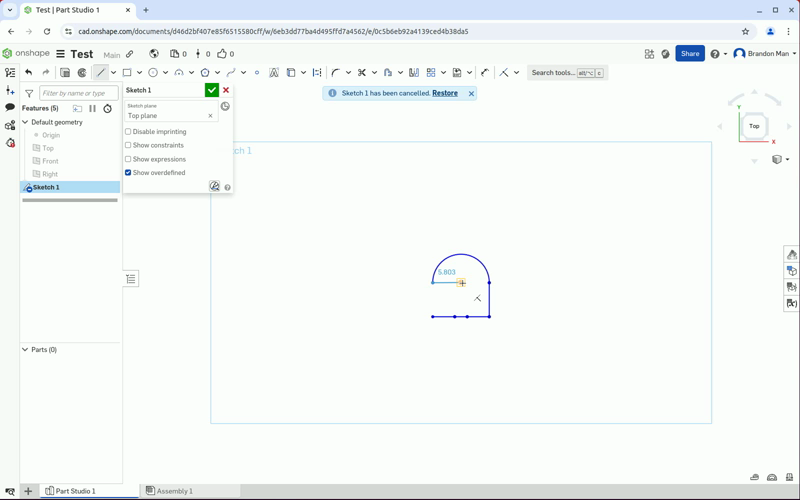
mouse_move(432, 316)
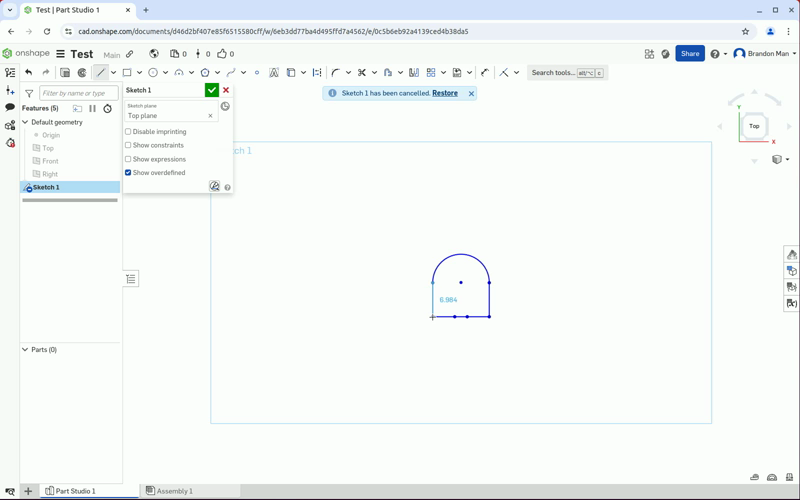
key_up(shift)
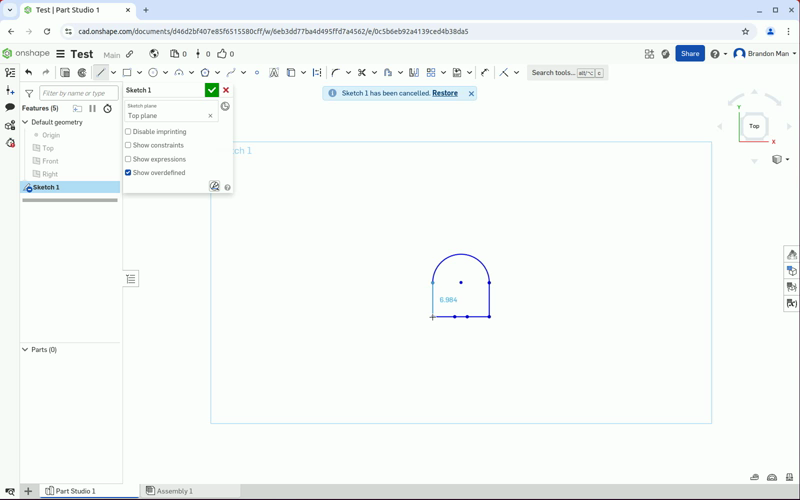
click(432, 316)
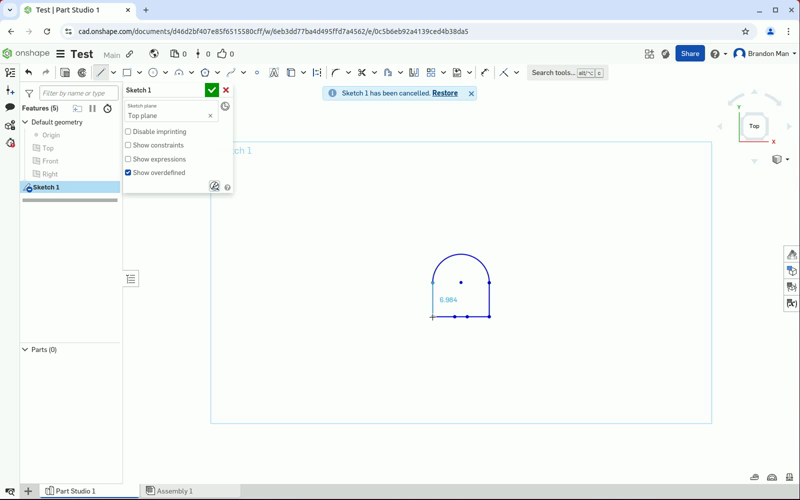
key(esc)
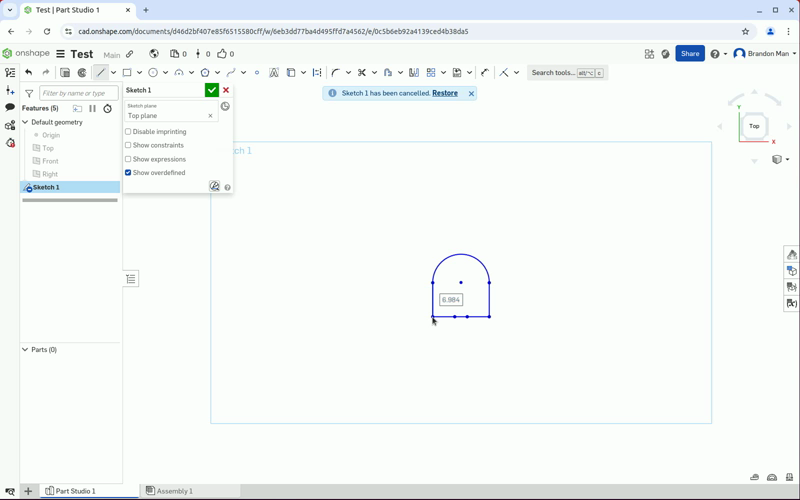
key(c)
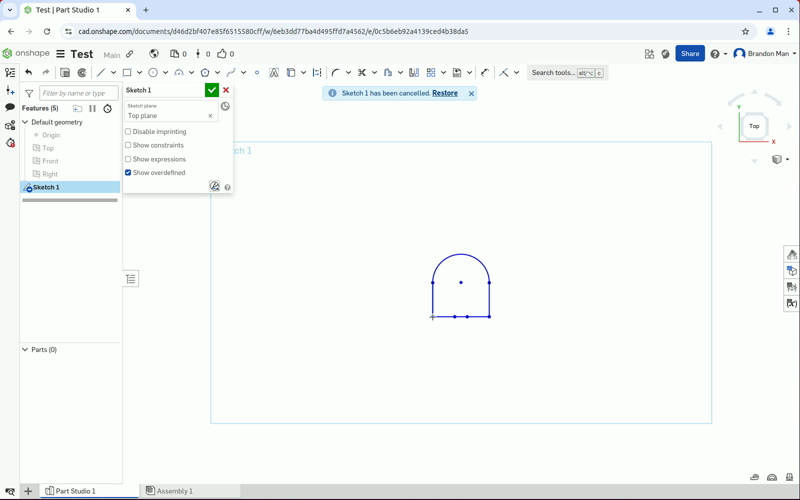
key_down(shift)
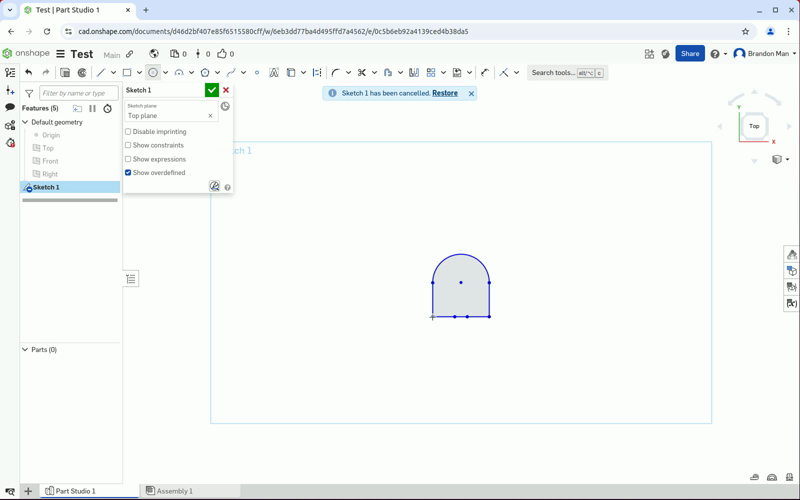
mouse_move(460, 282)
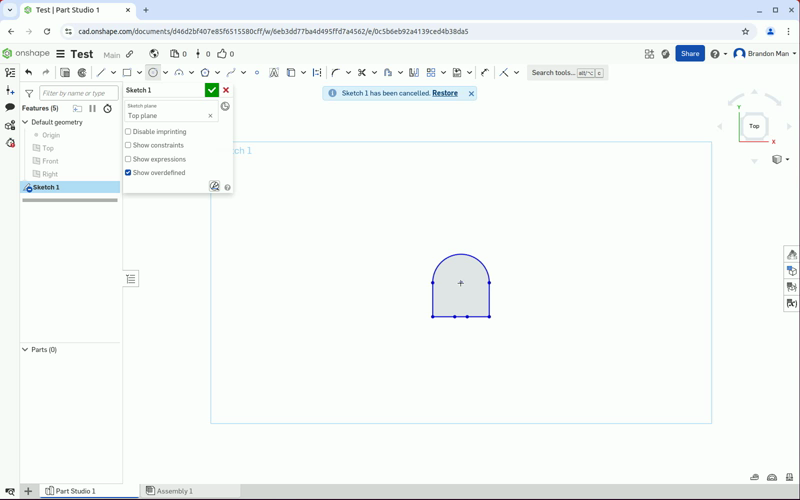
click(460, 282)
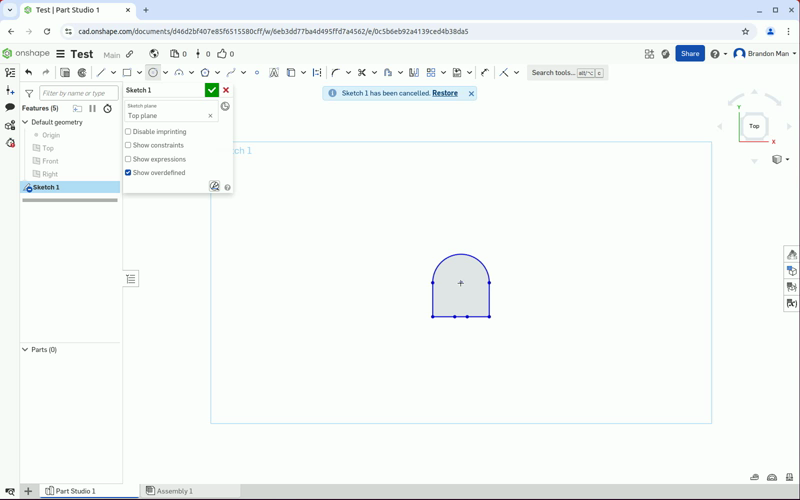
key_up(shift)
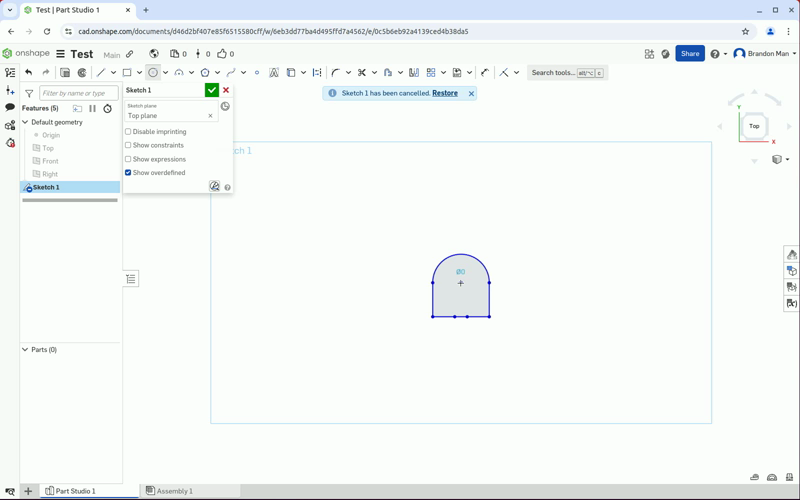
mouse_move(475, 282)
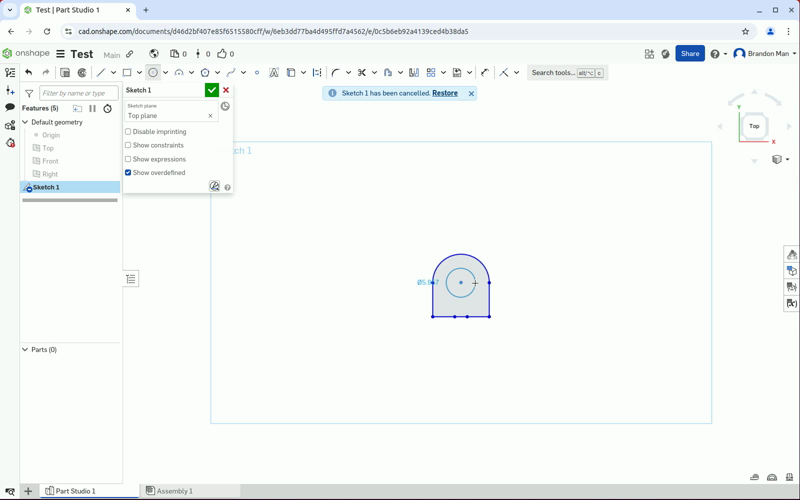
click(475, 282)
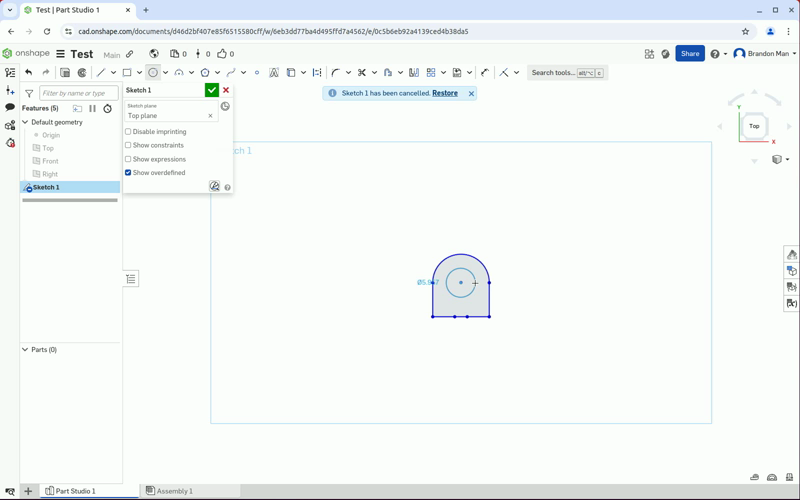
key(esc)
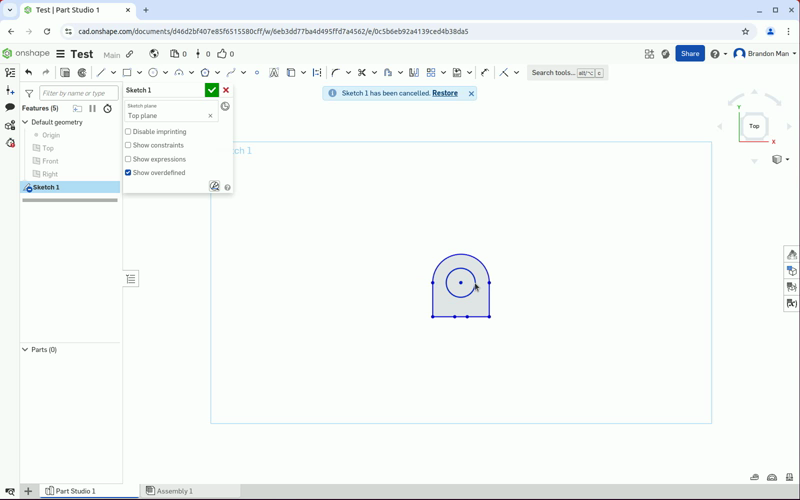
mouse_move(469, 312)
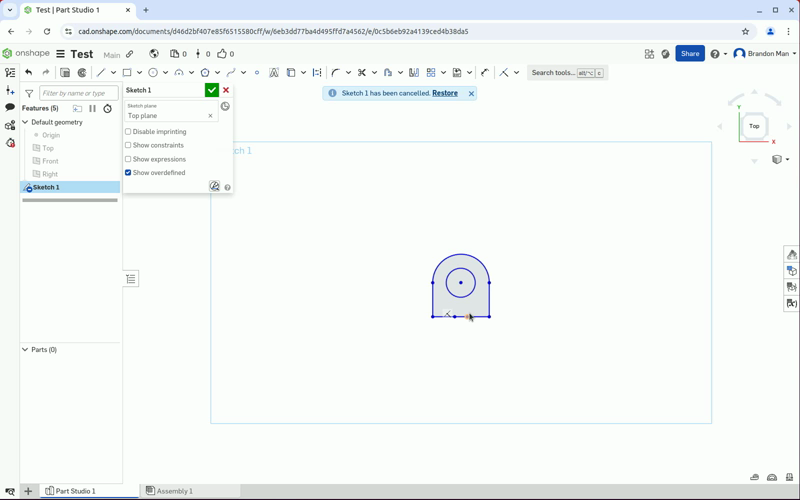
click(469, 312)
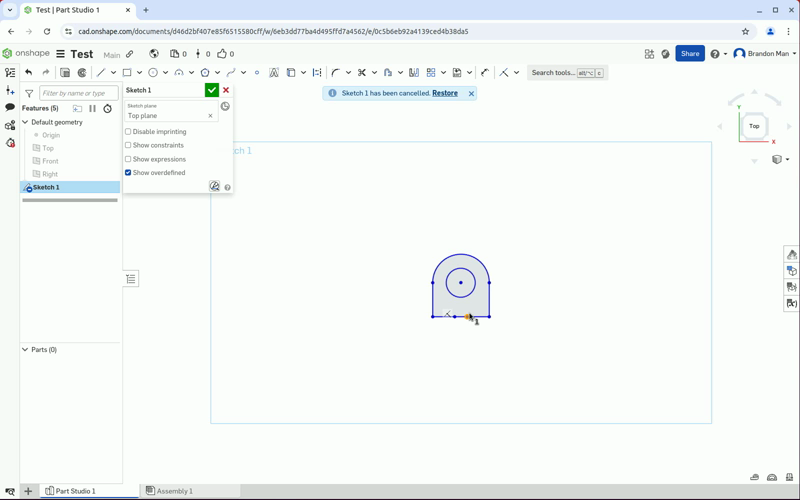
mouse_move(73, 352)
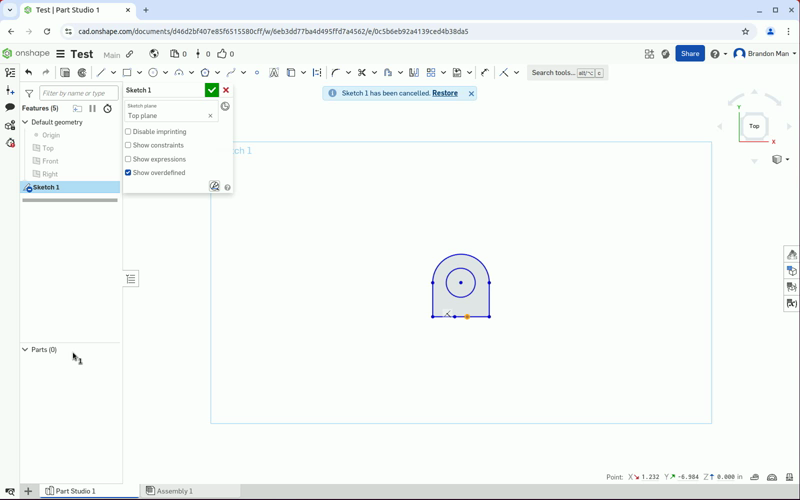
key(shift+y)
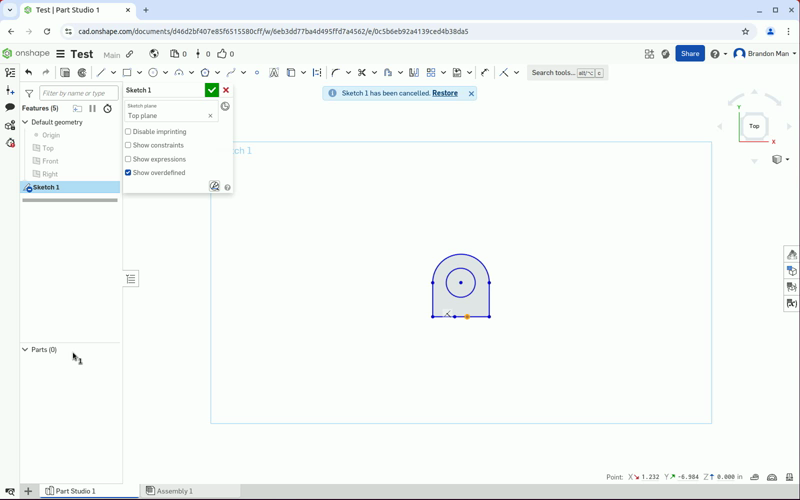
key(shift+e)
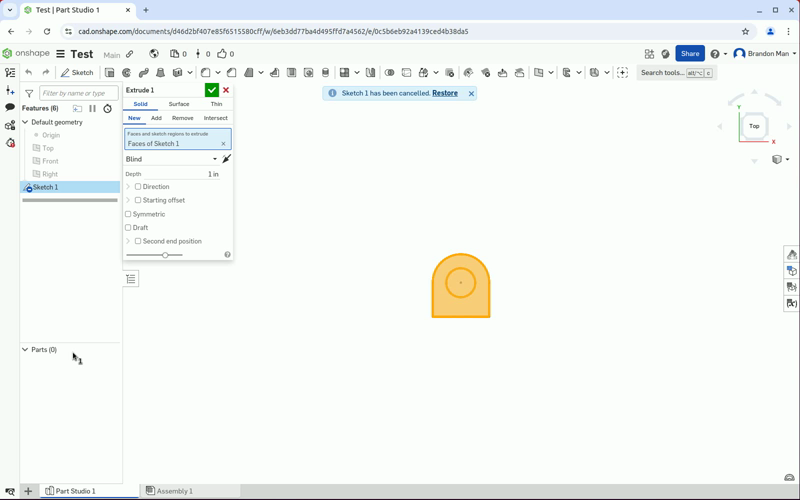
mouse_move(143, 106)
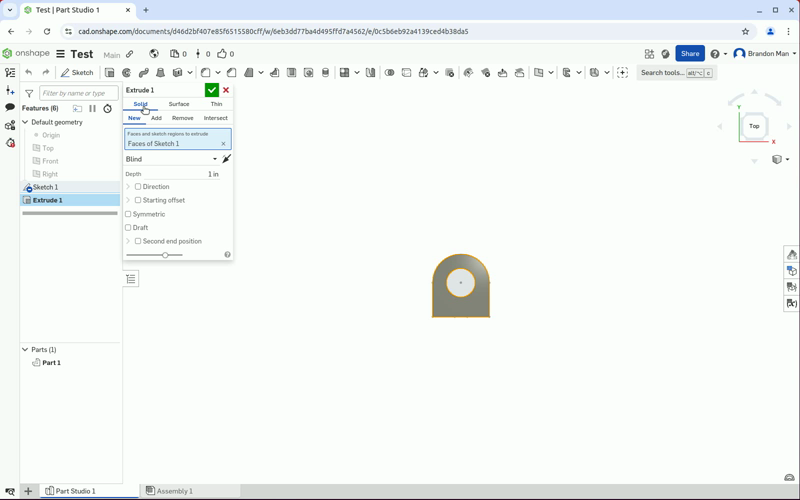
click(143, 106)
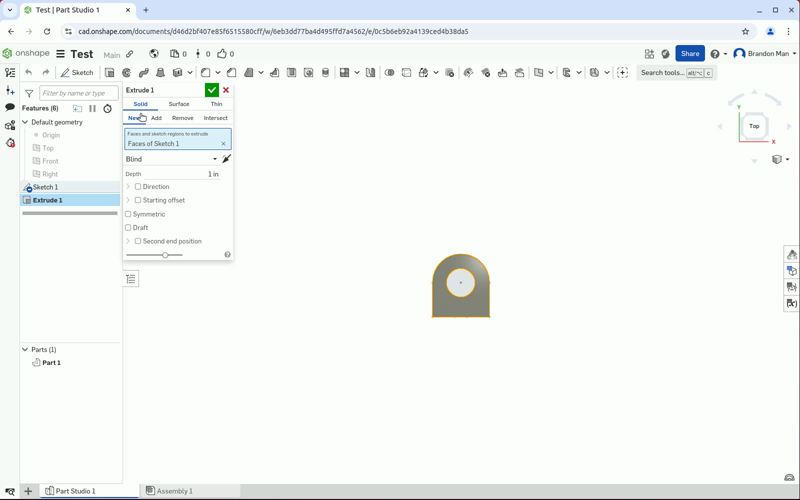
mouse_move(137, 120)
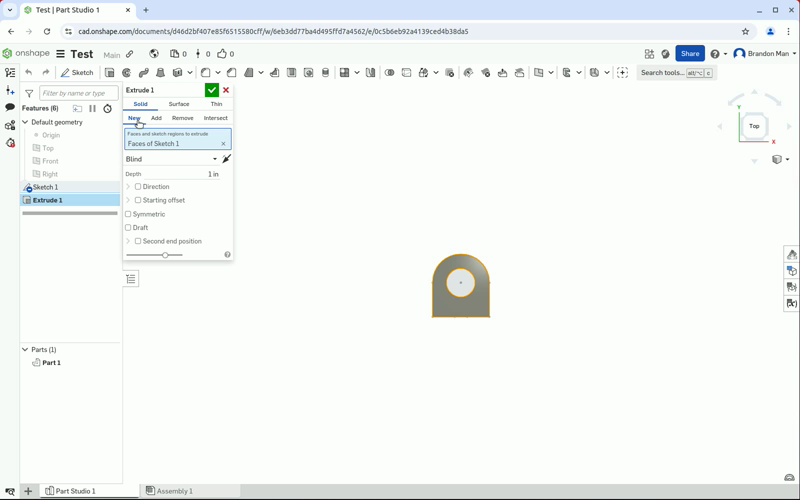
click(137, 120)
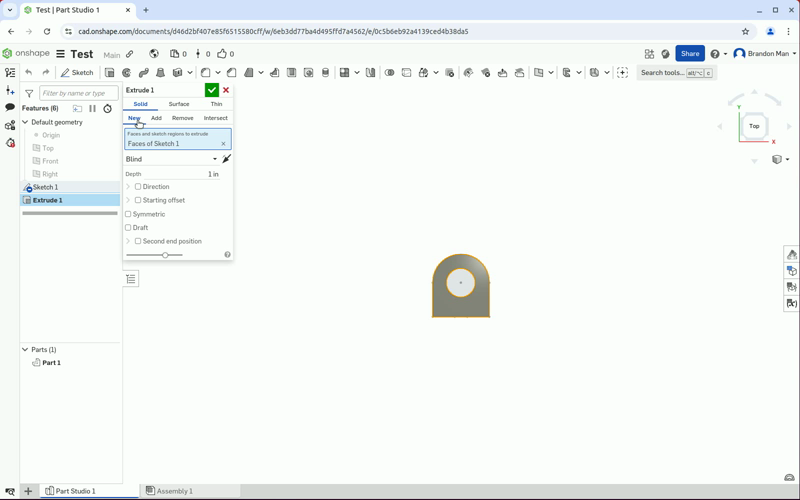
key(tab, 4)
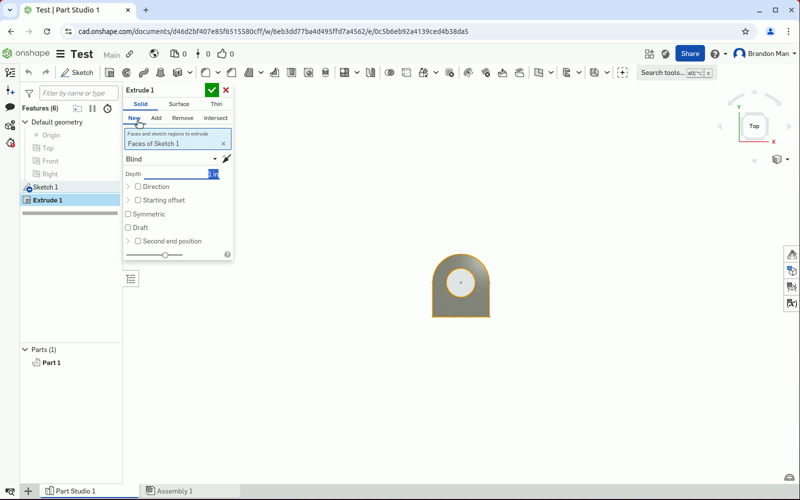
text(11.554)
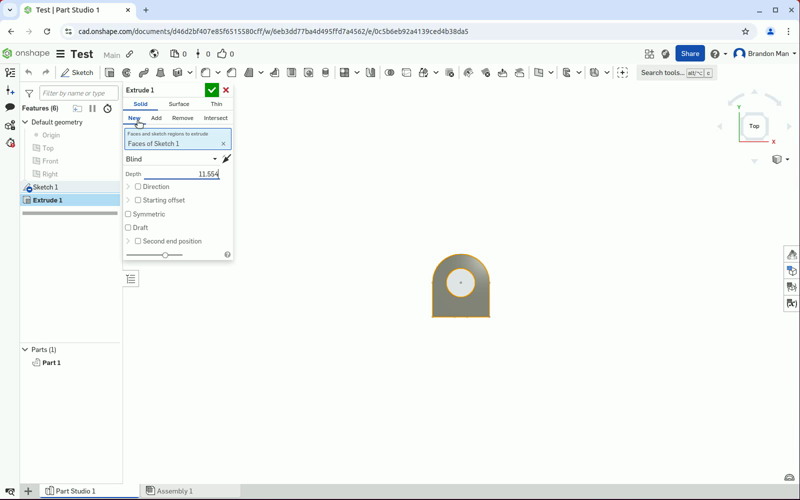
key(enter)
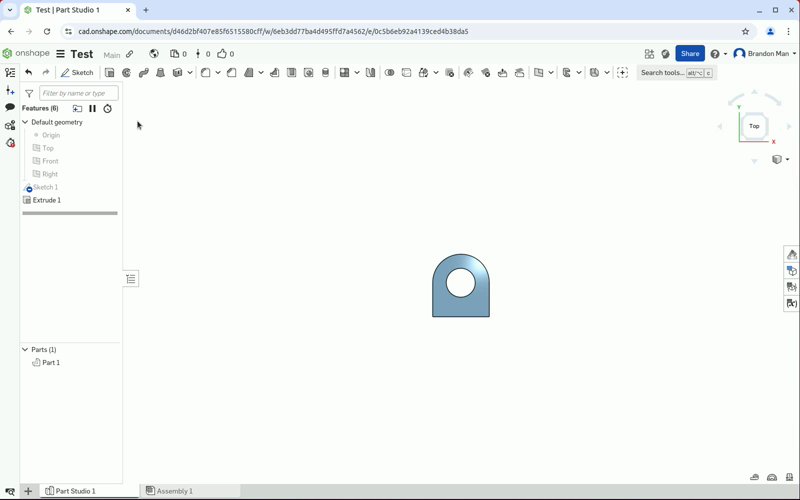
key(shift+h)
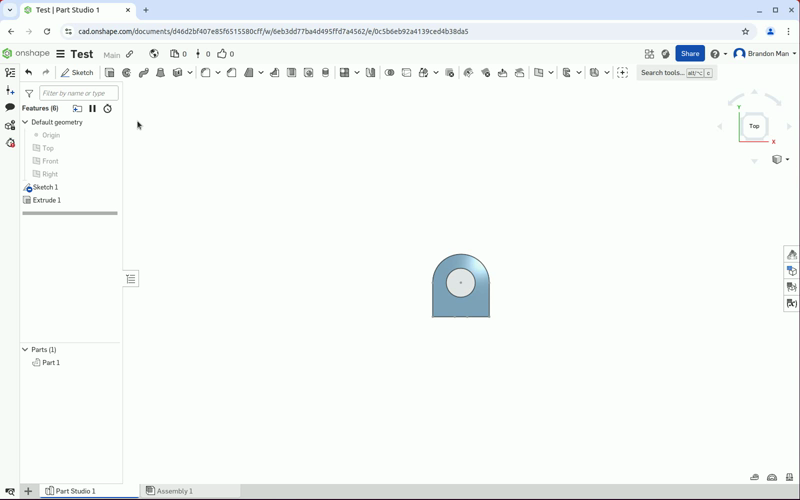
key(shift+h)
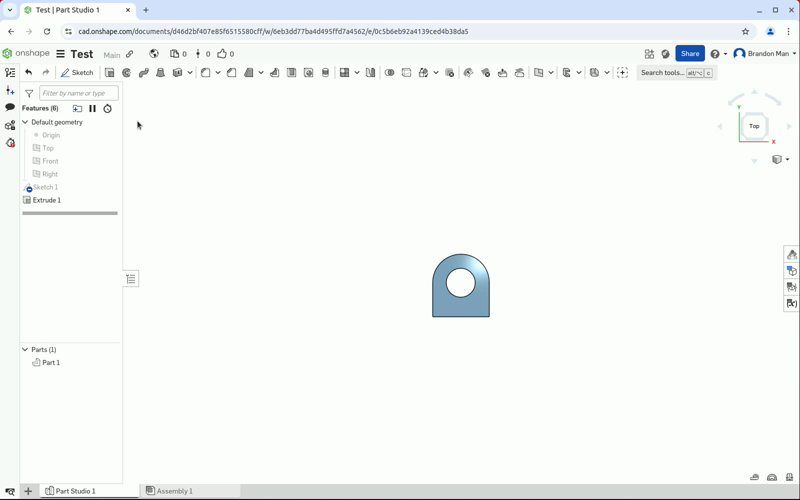
mouse_move(73, 189)
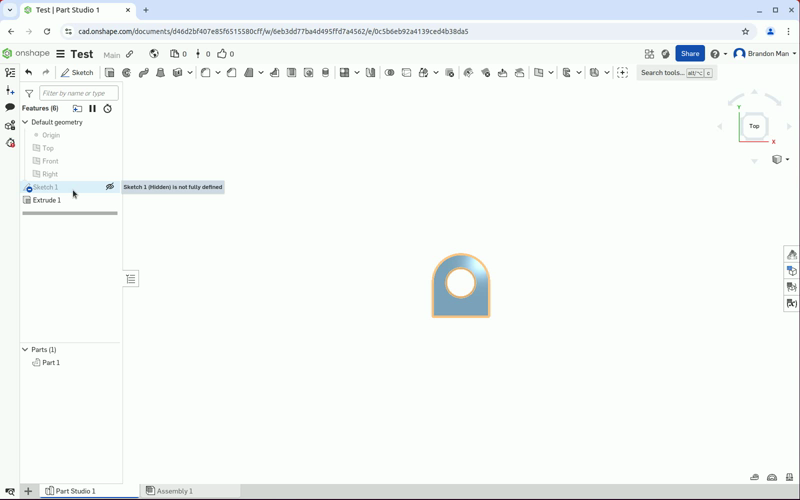
click(73, 189)
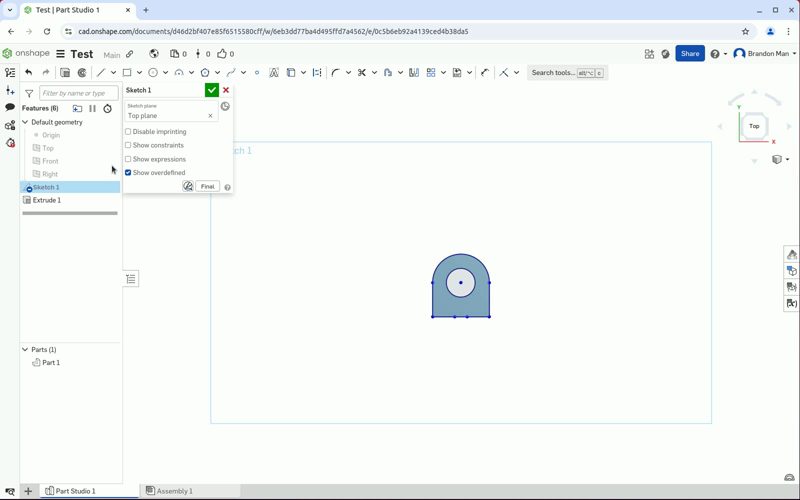
mouse_move(229, 92)
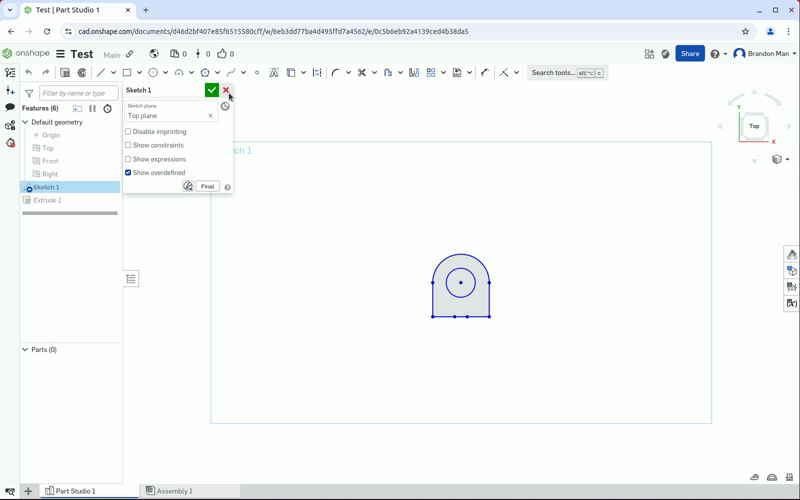
click(229, 92)
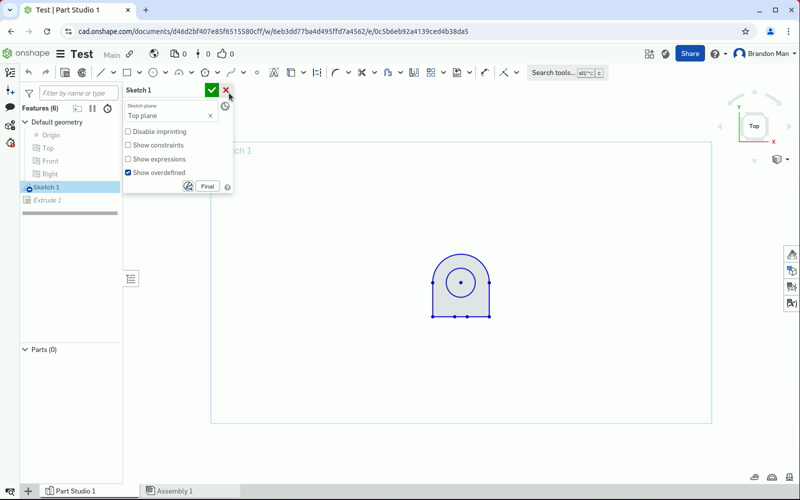
key(shift+s)
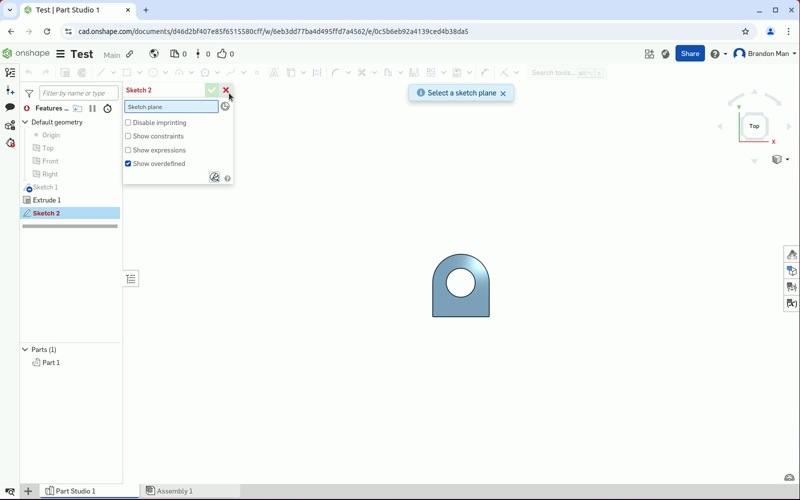
mouse_move(73, 150)
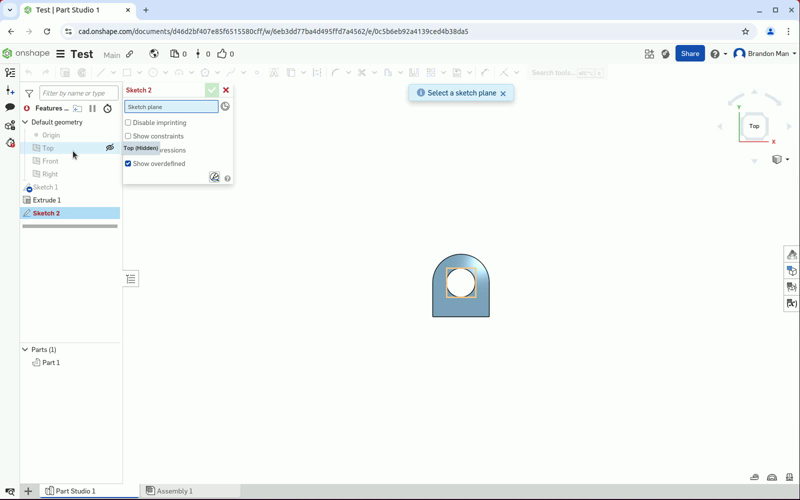
click(73, 150)
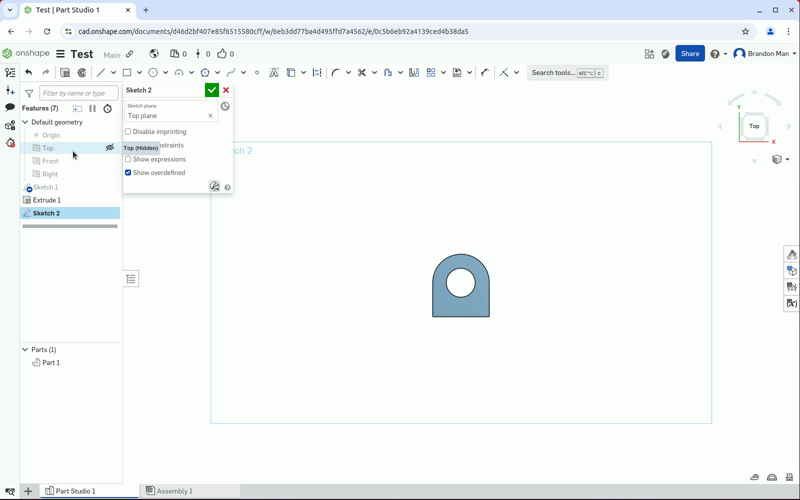
mouse_move(73, 352)
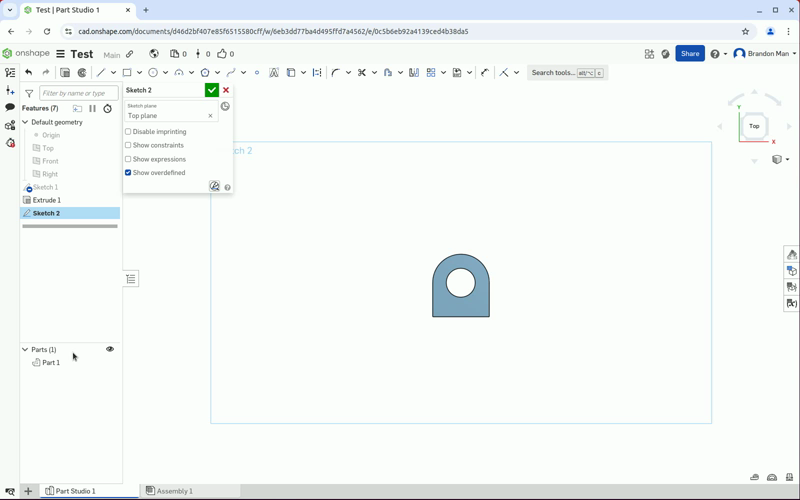
key(y)
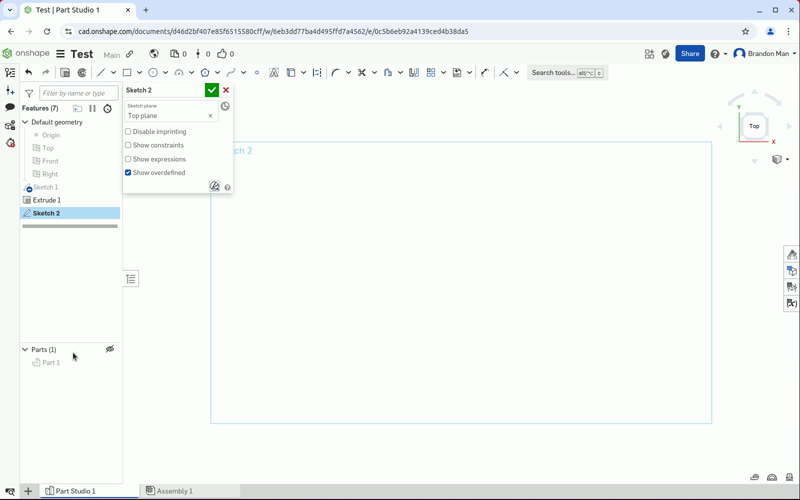
key(l)
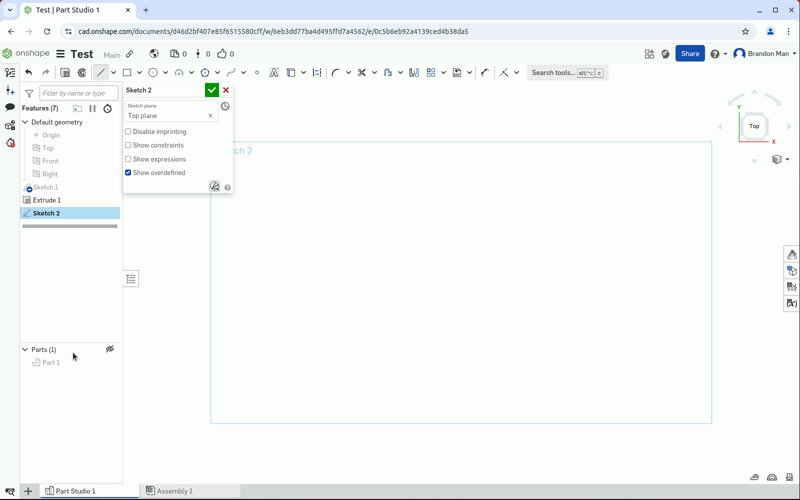
key_down(shift)
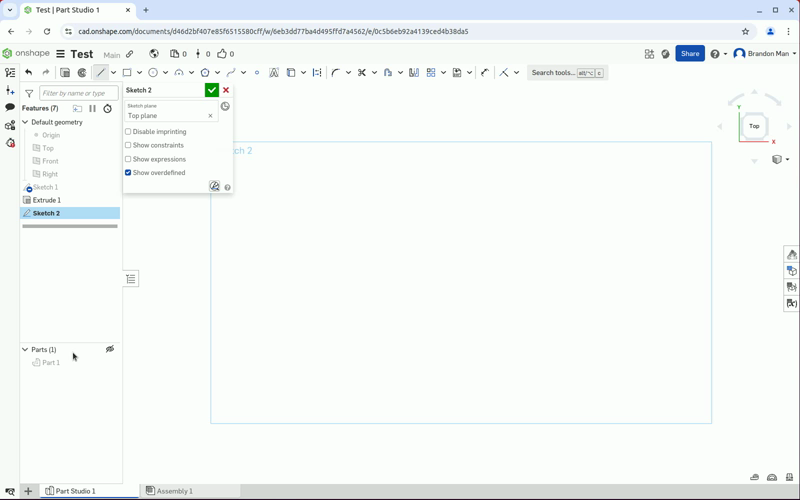
mouse_move(467, 395)
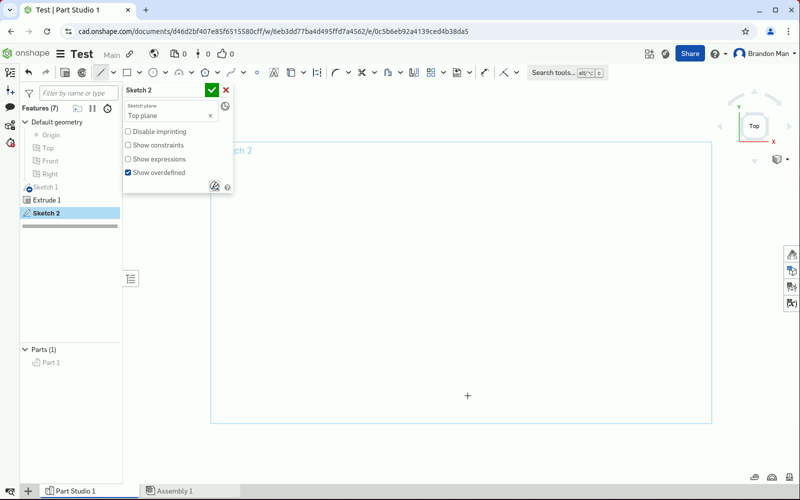
click(467, 395)
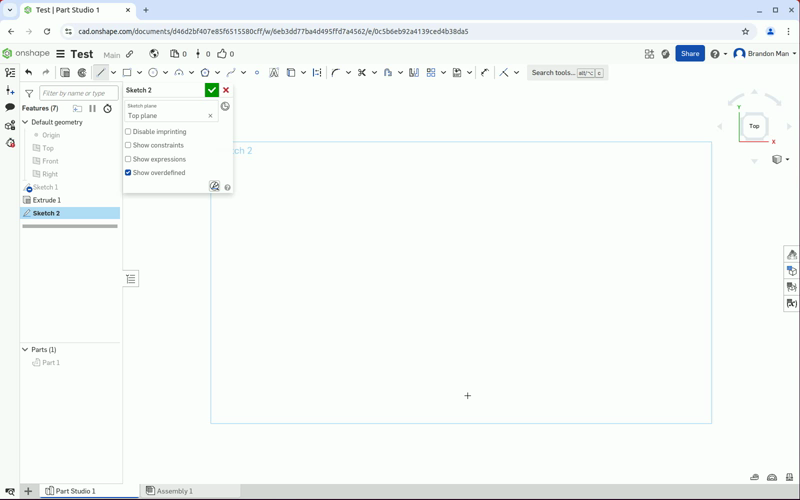
key_up(shift)
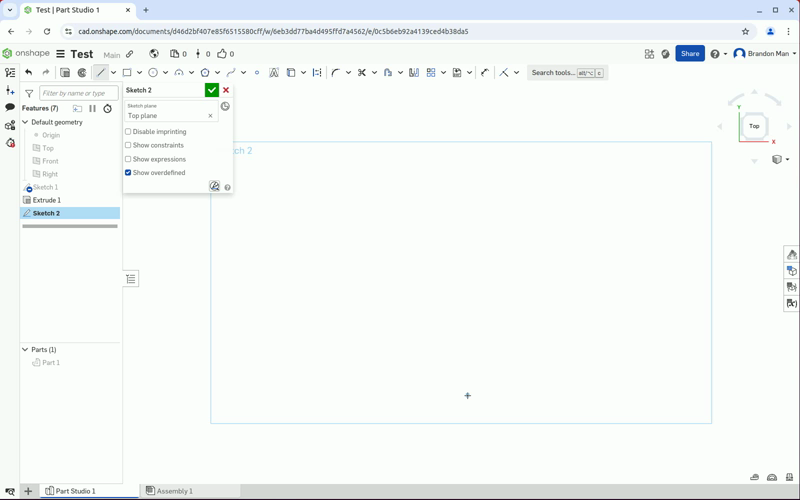
key_down(shift)
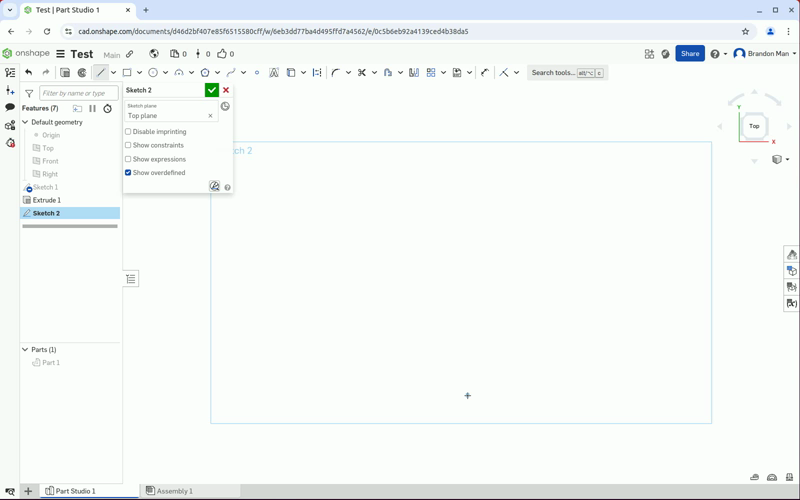
mouse_move(497, 395)
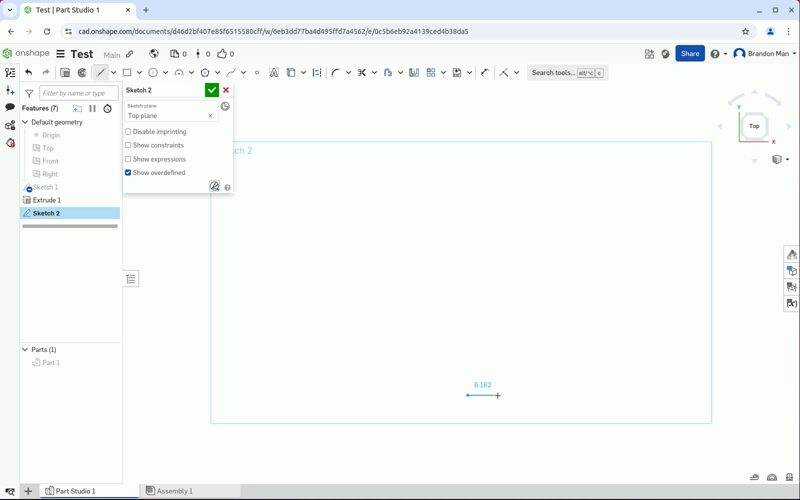
mouse_move(472, 395)
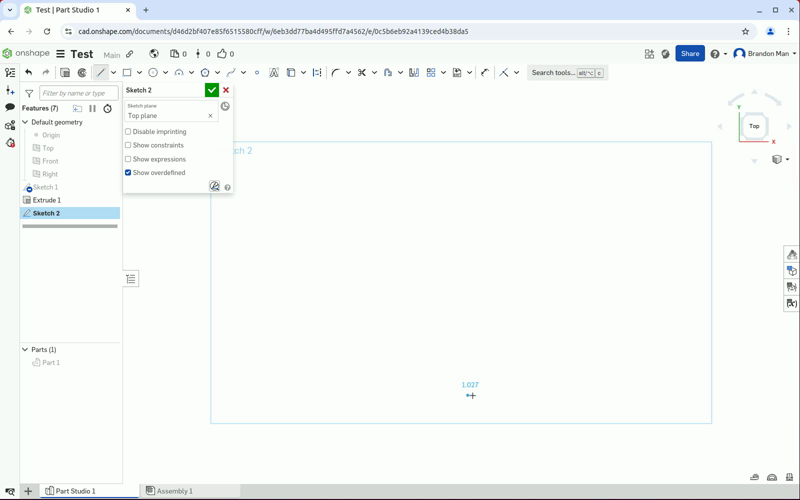
scroll(6)
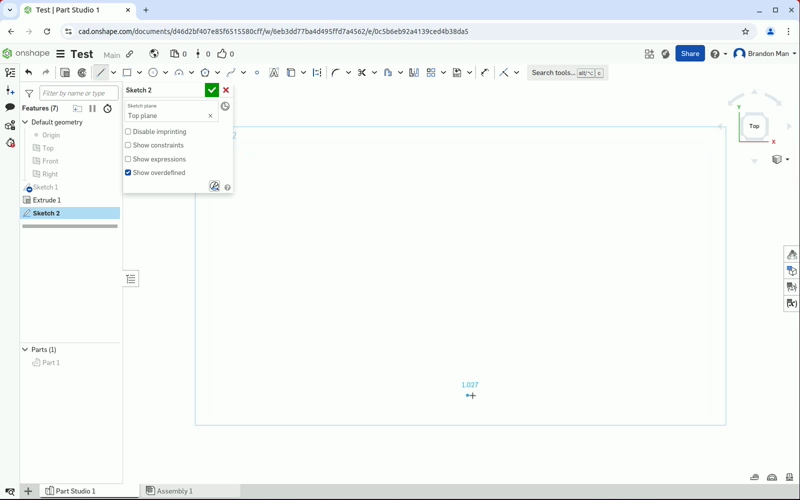
scroll(6)
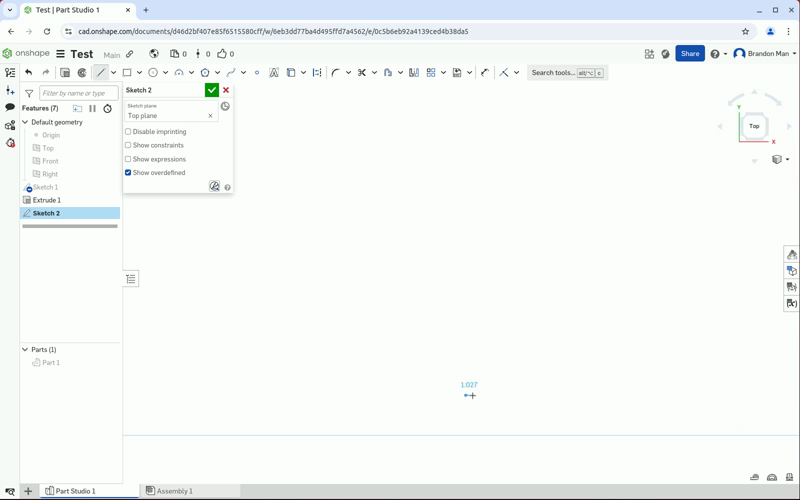
scroll(6)
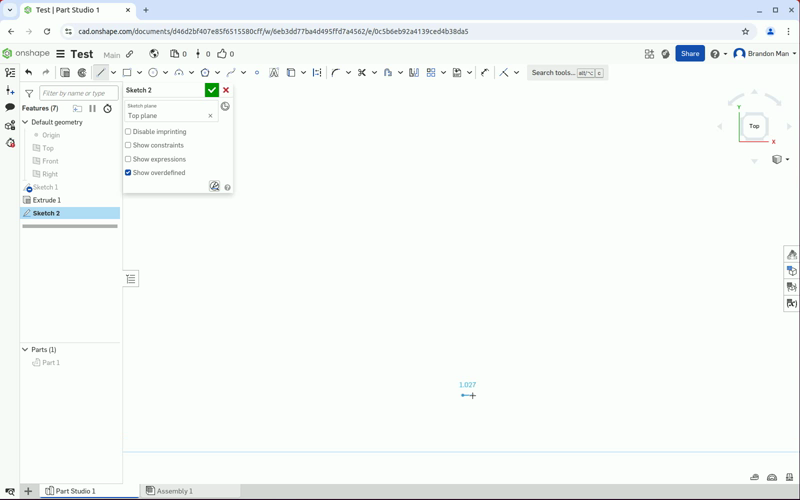
scroll(6)
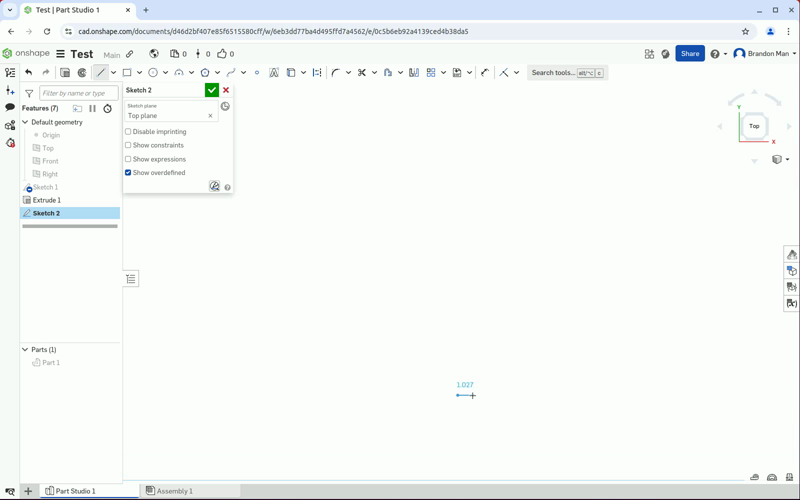
scroll(6)
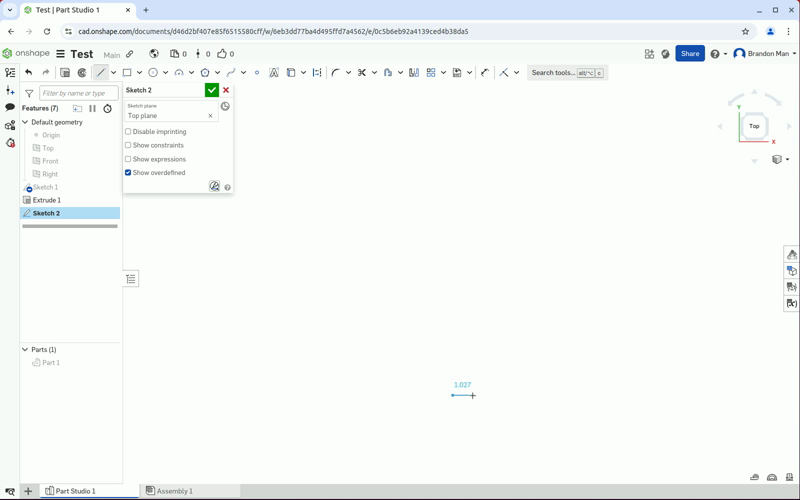
scroll(6)
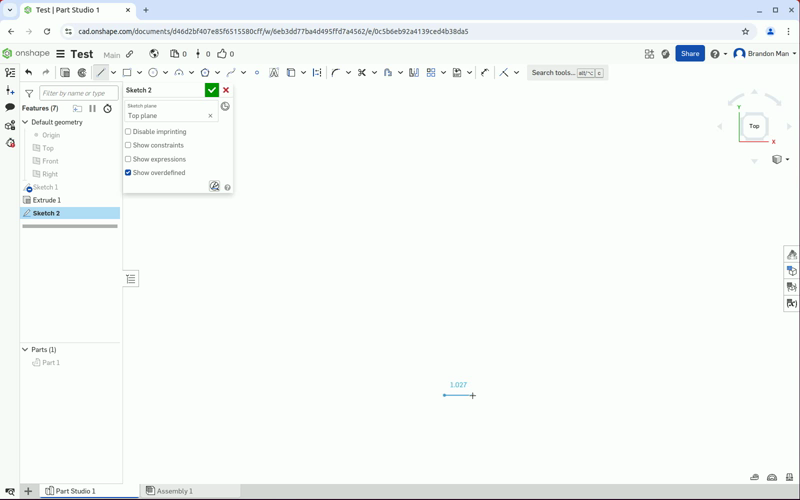
scroll(6)
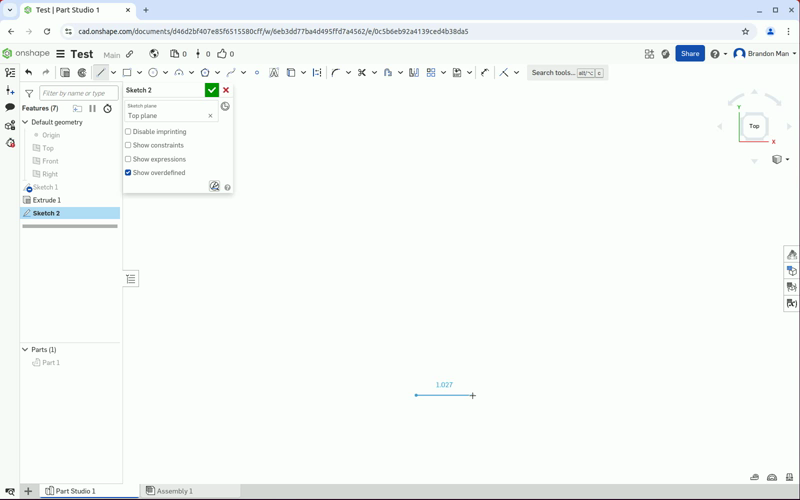
click(472, 395)
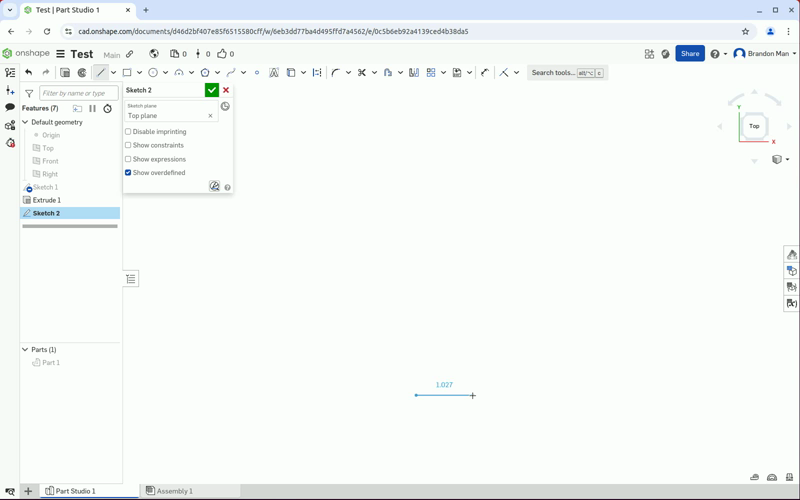
scroll(-6)
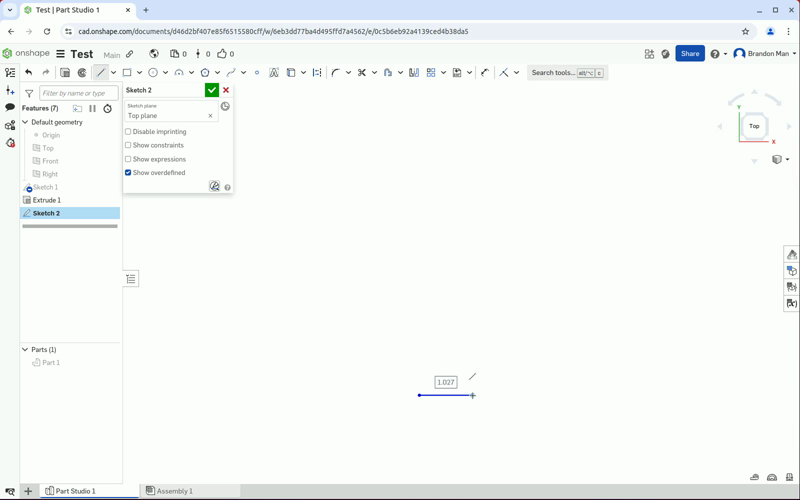
scroll(-6)
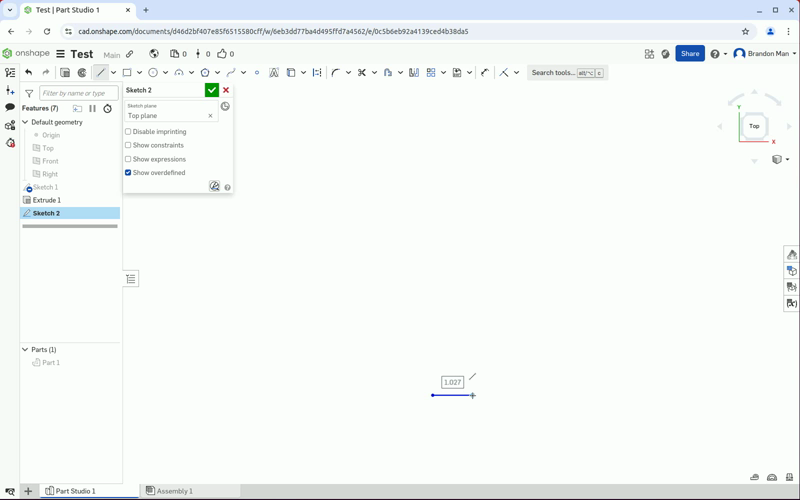
scroll(-6)
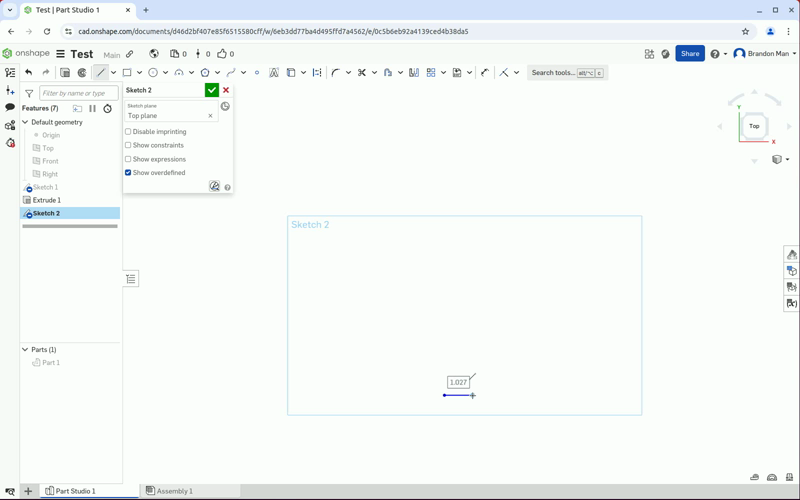
scroll(-6)
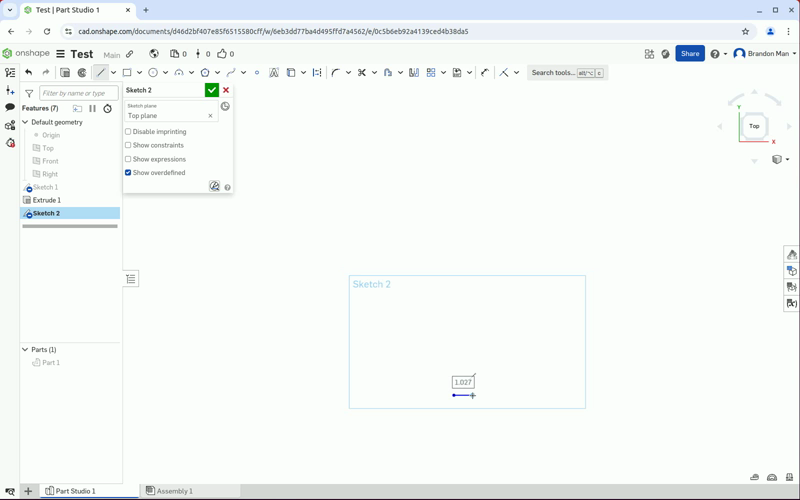
scroll(-6)
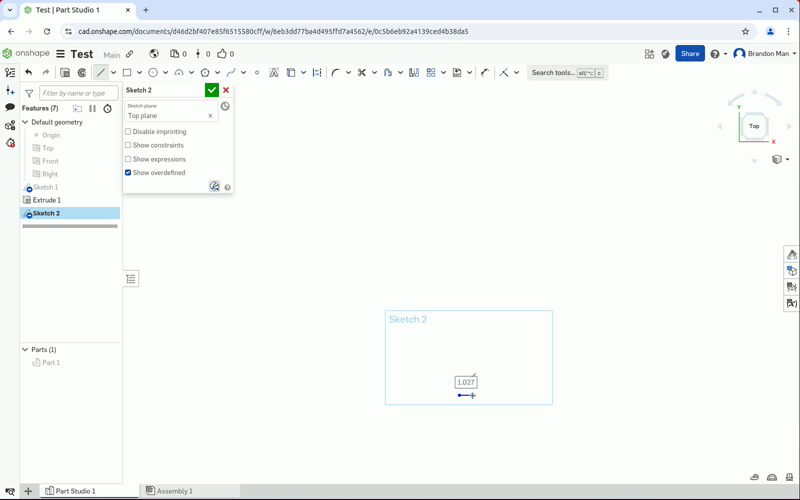
scroll(-6)
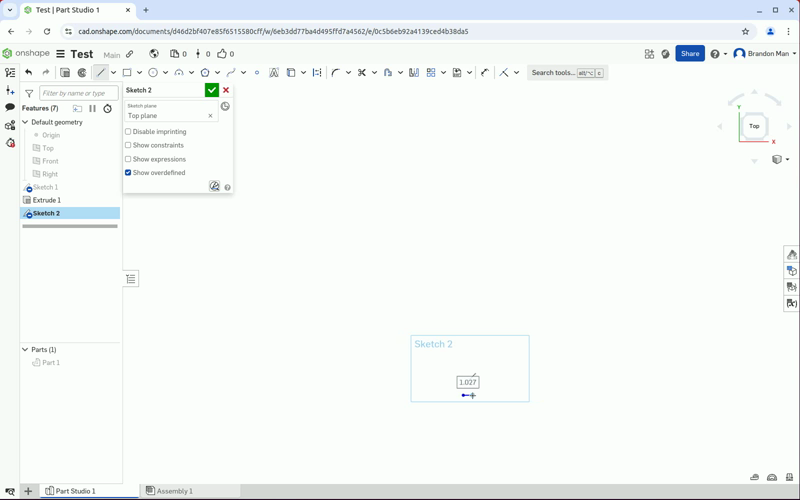
scroll(-6)
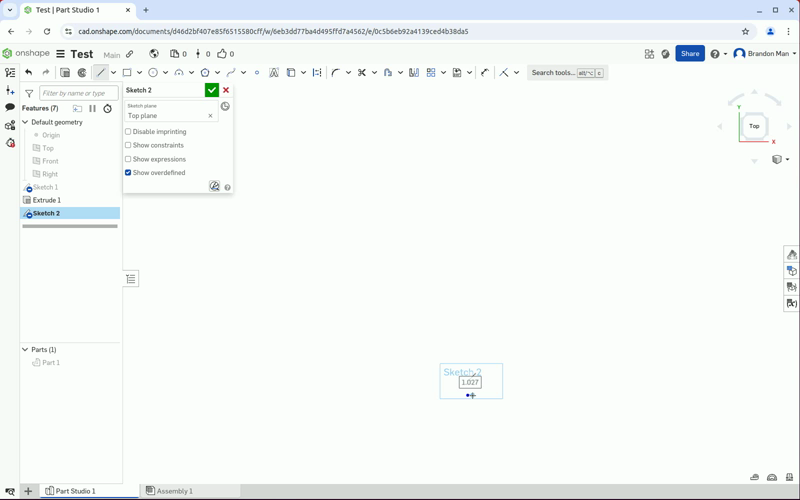
key_up(shift)
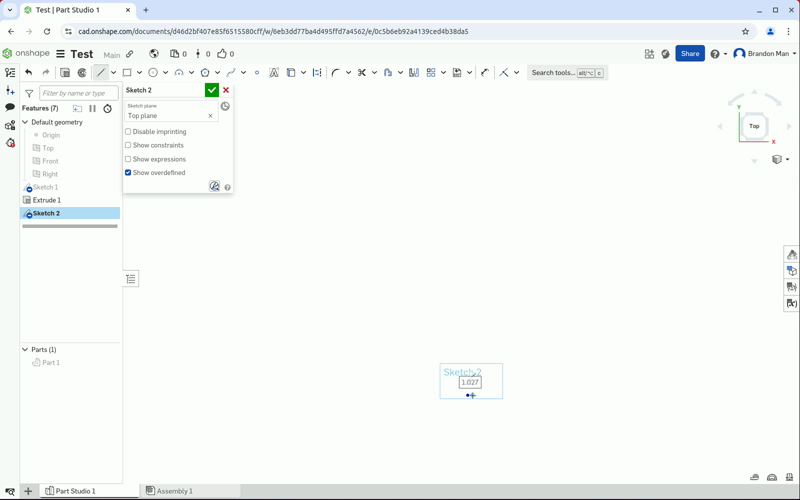
key_down(shift)
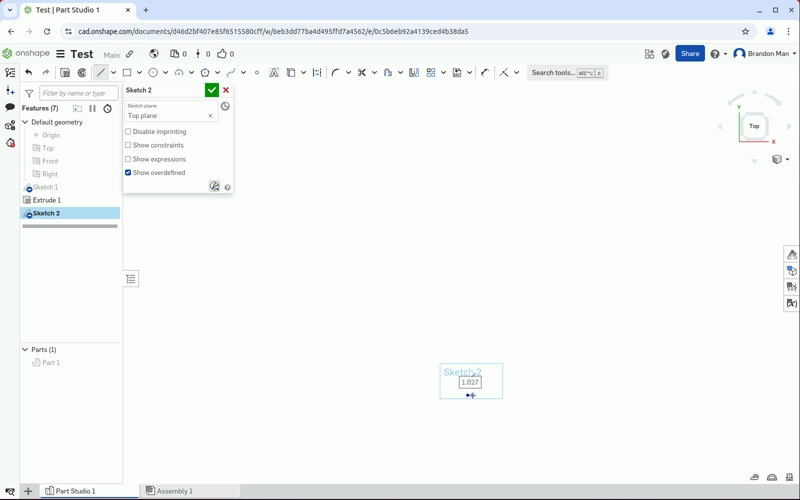
mouse_move(502, 395)
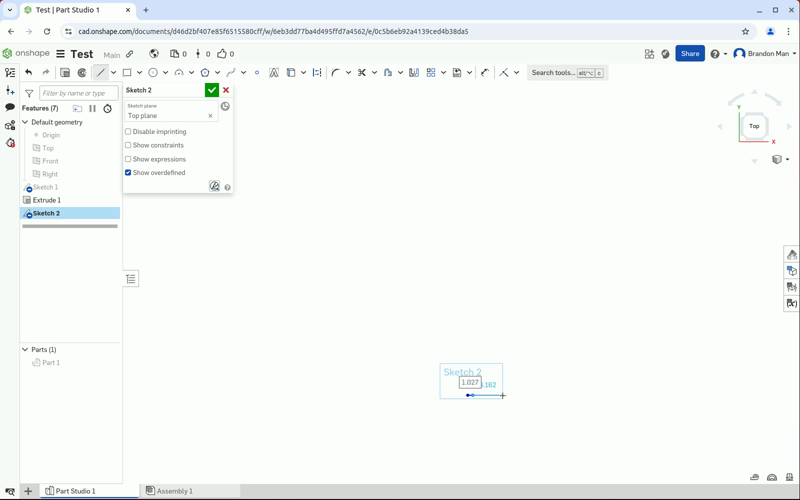
mouse_move(489, 378)
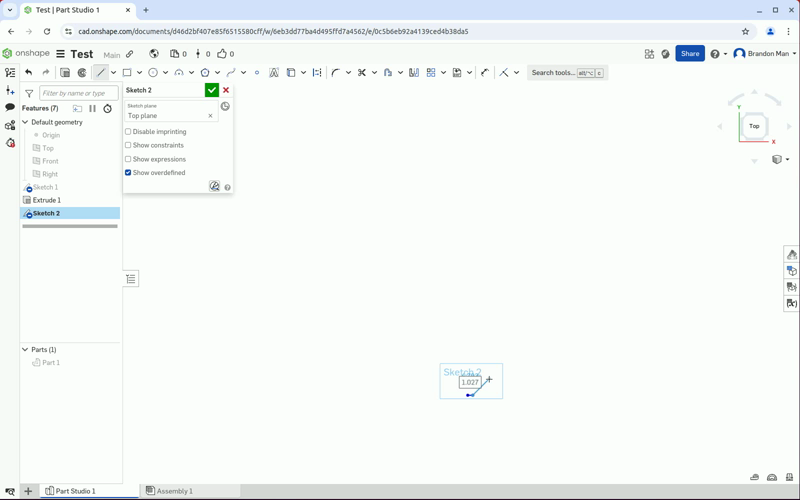
click(489, 378)
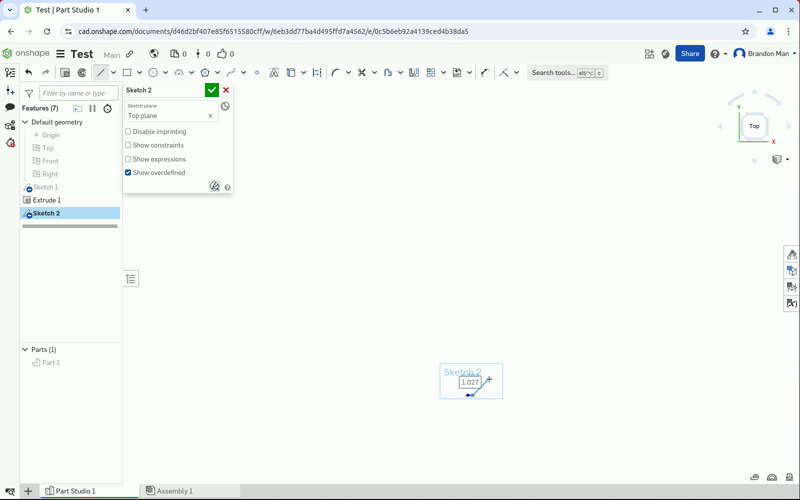
key_up(shift)
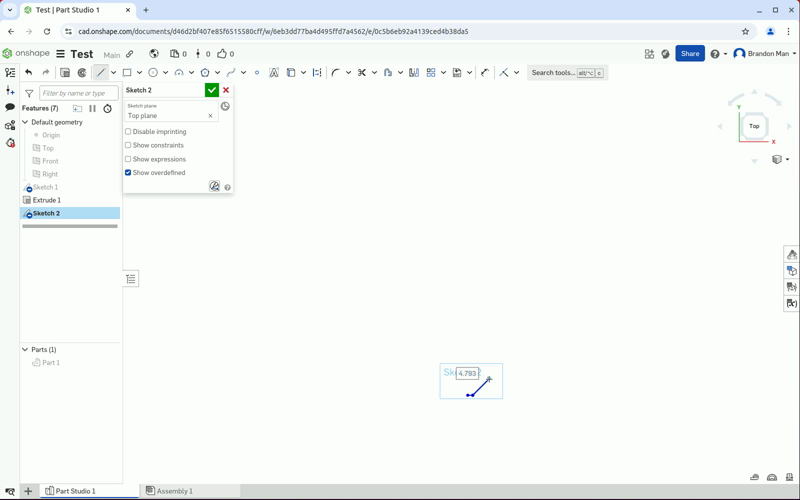
key_down(shift)
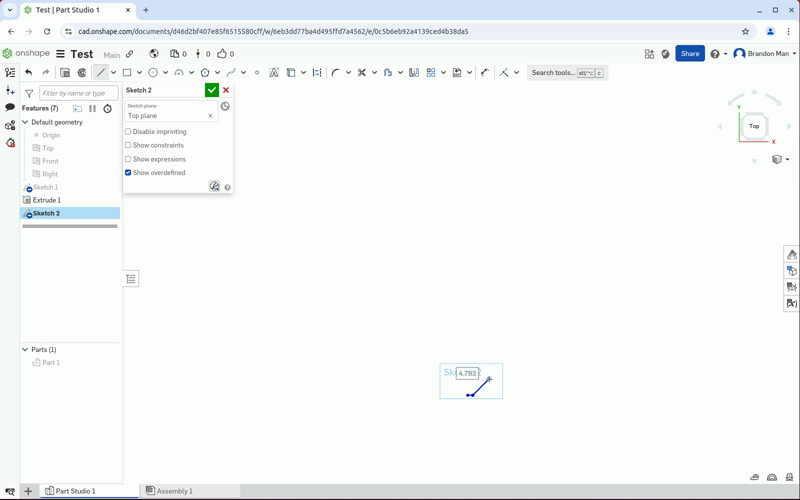
mouse_move(489, 316)
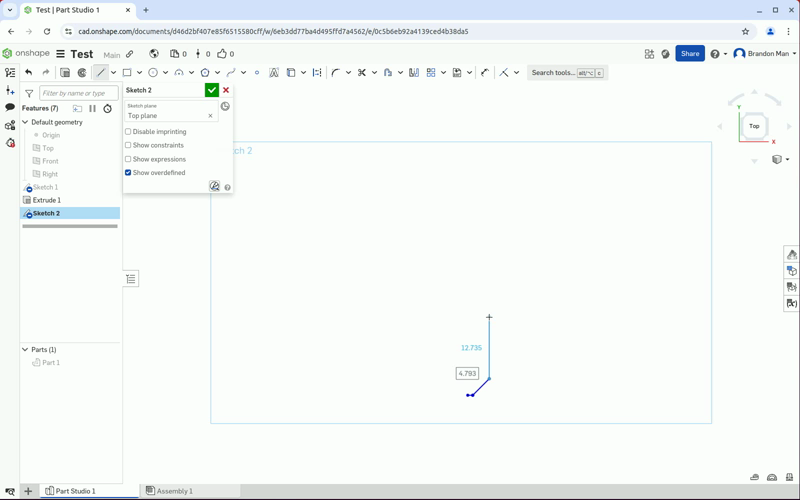
click(489, 316)
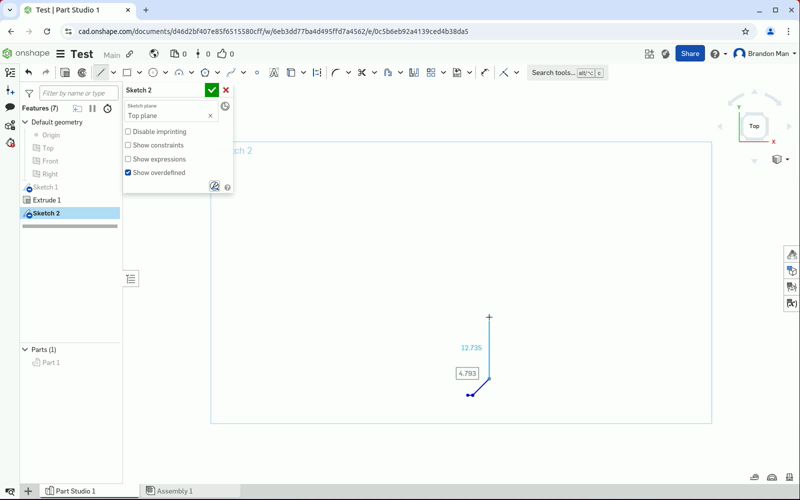
key_up(shift)
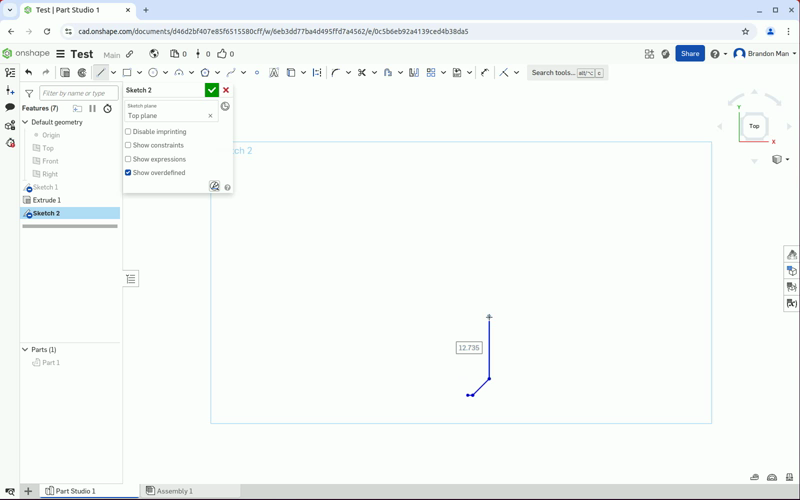
key_down(shift)
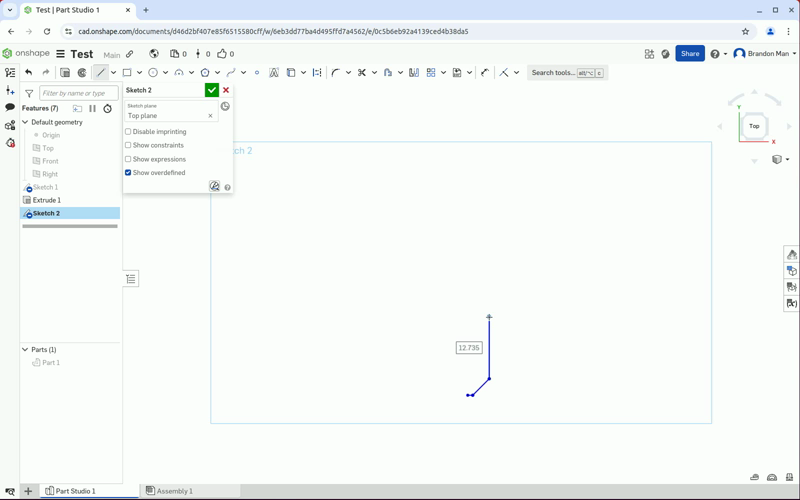
mouse_move(519, 316)
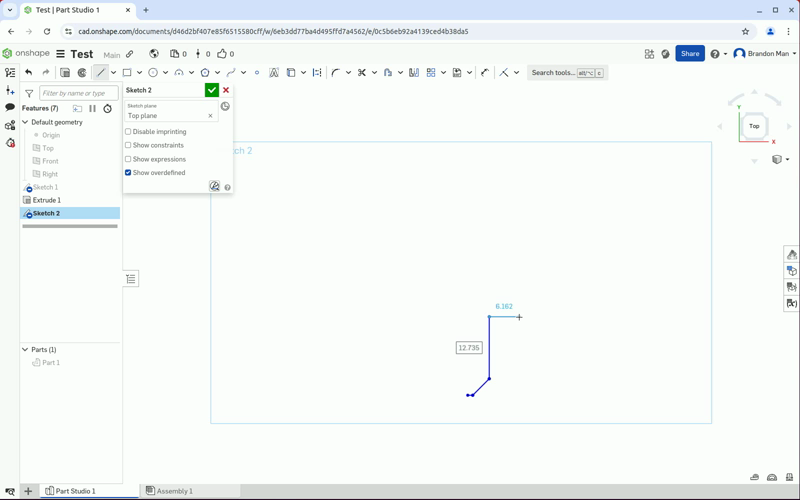
mouse_move(467, 316)
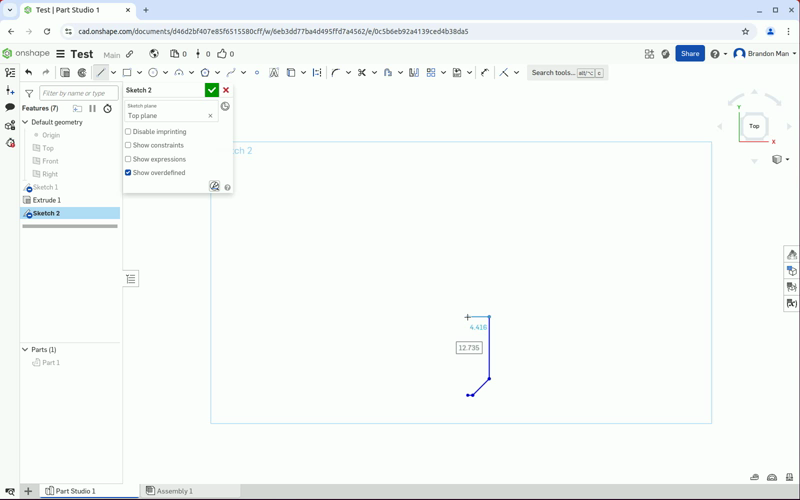
click(467, 316)
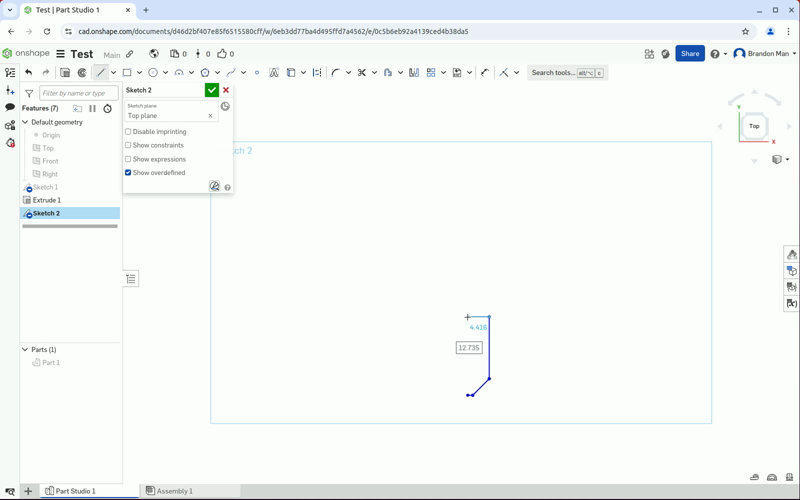
key_up(shift)
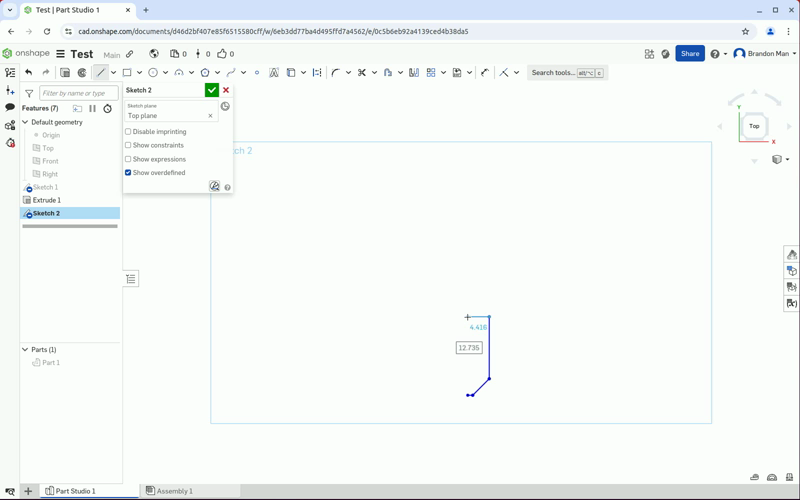
key_down(shift)
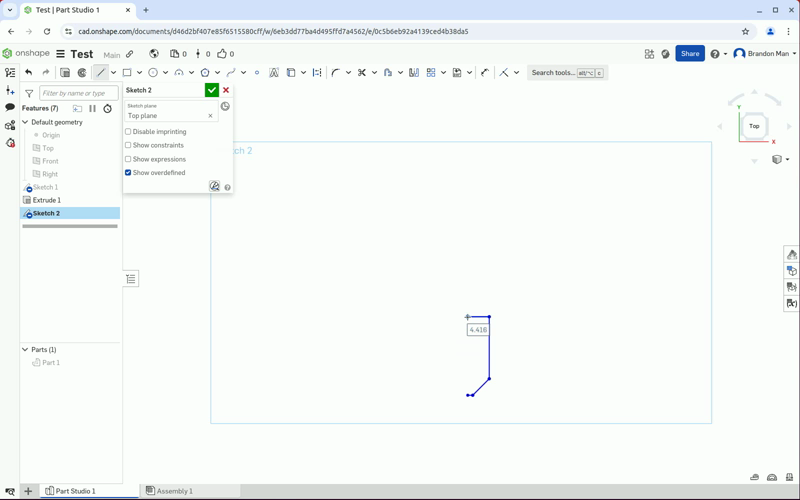
mouse_move(467, 395)
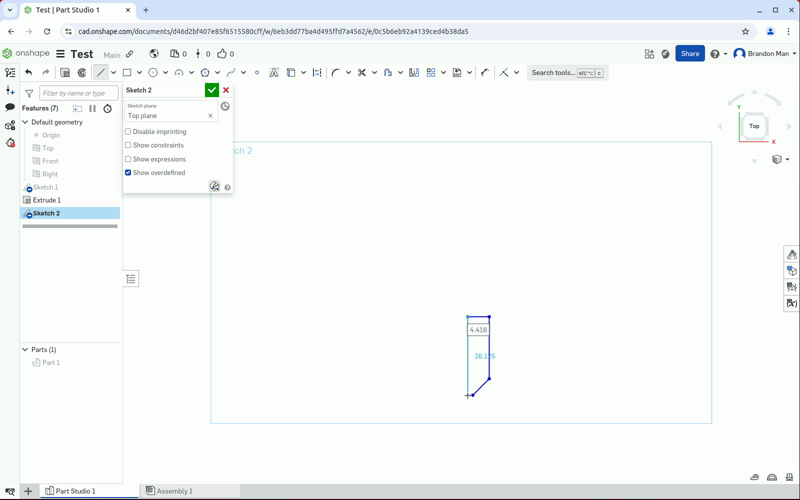
key_up(shift)
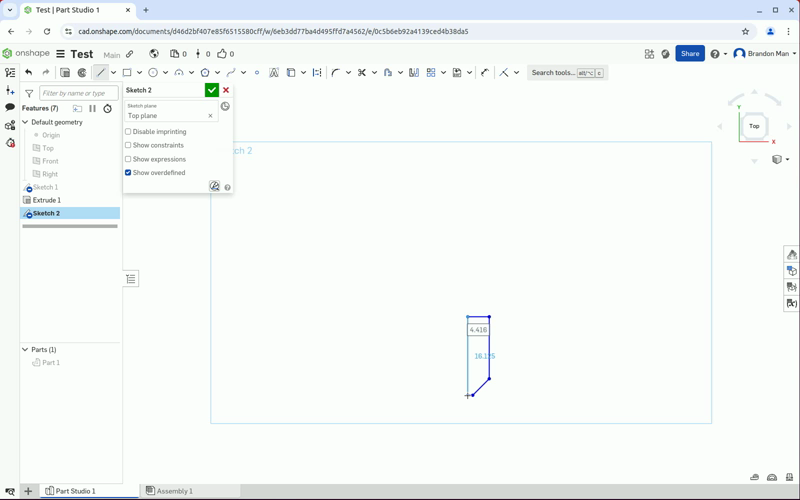
click(467, 395)
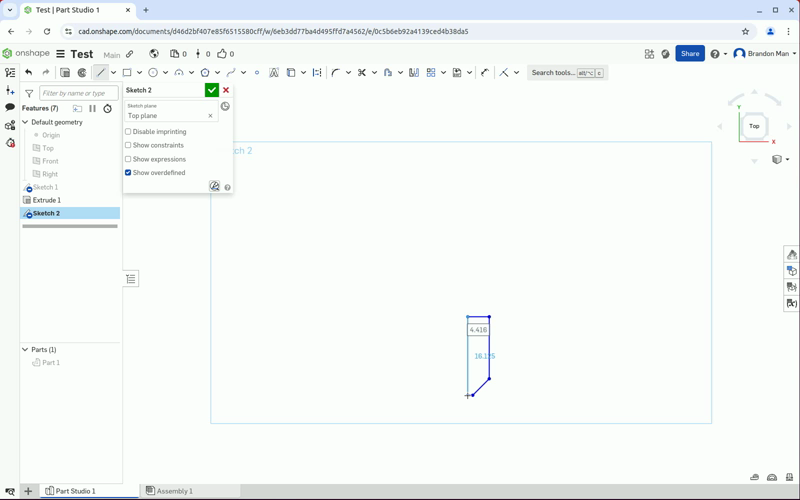
key(esc)
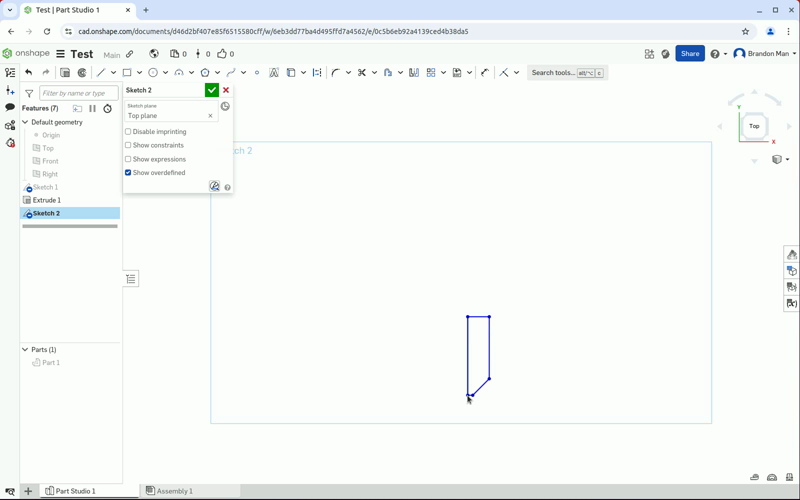
mouse_move(477, 384)
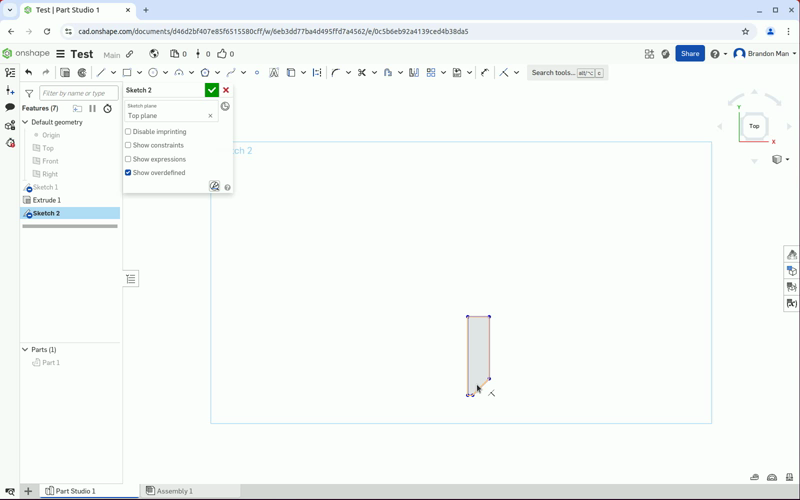
scroll(6)
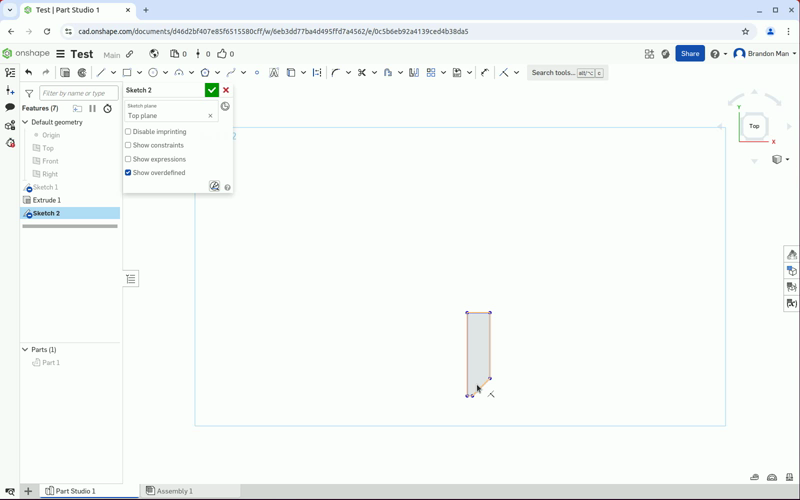
scroll(6)
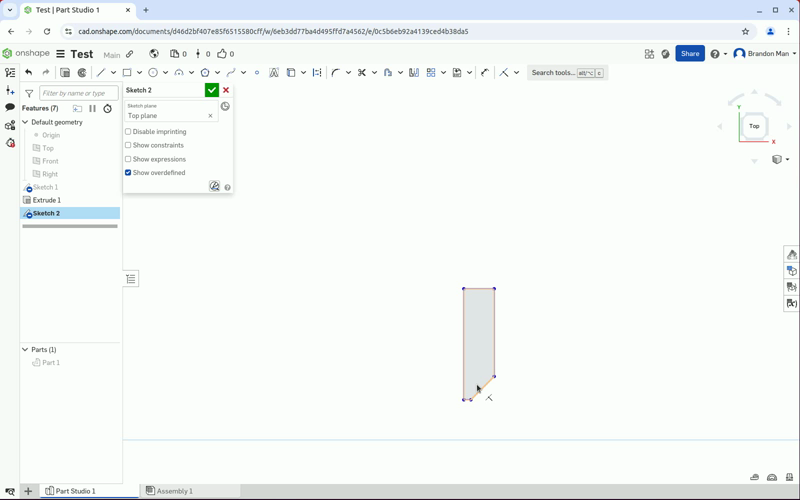
scroll(6)
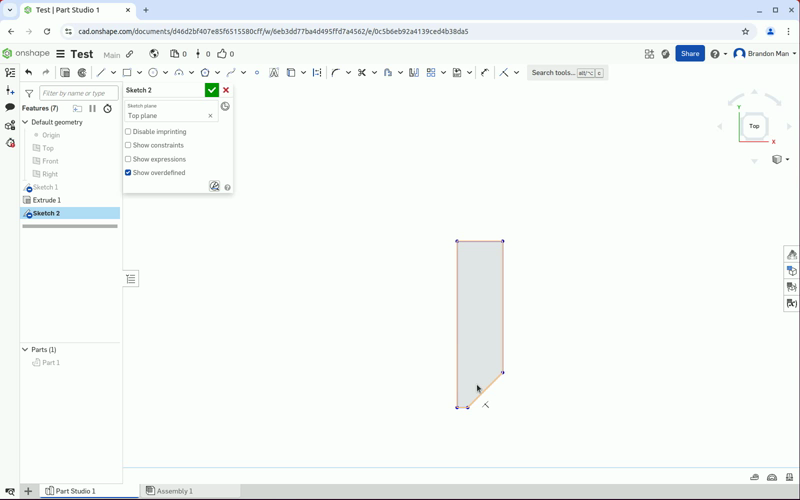
scroll(6)
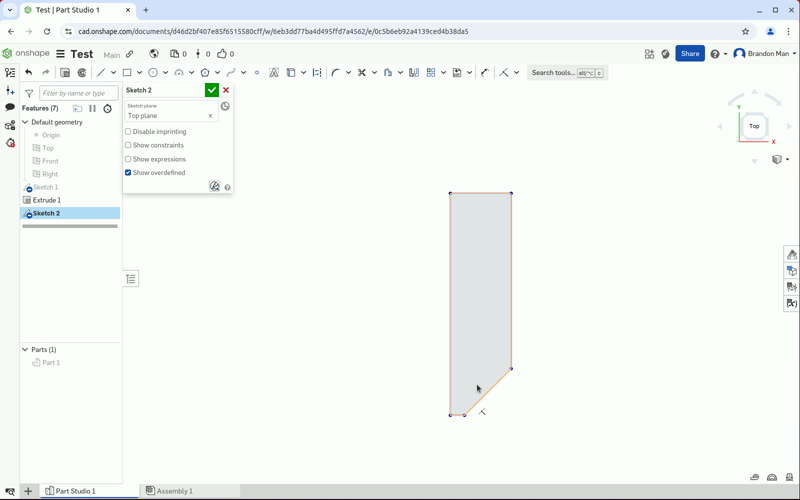
scroll(6)
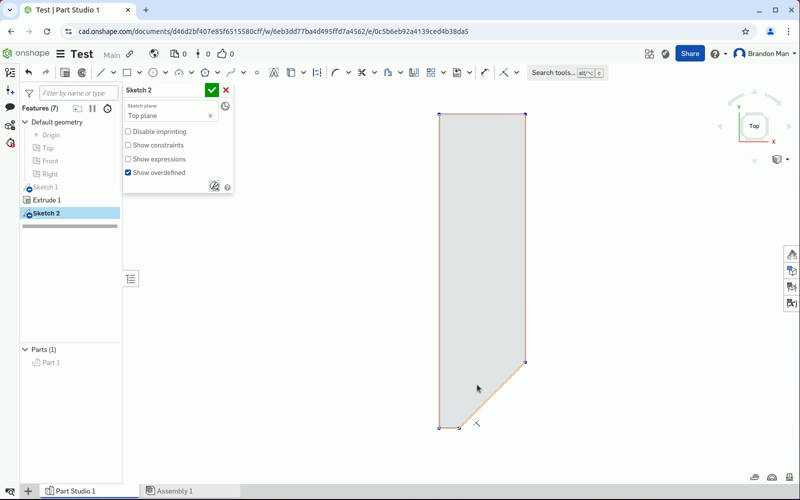
scroll(6)
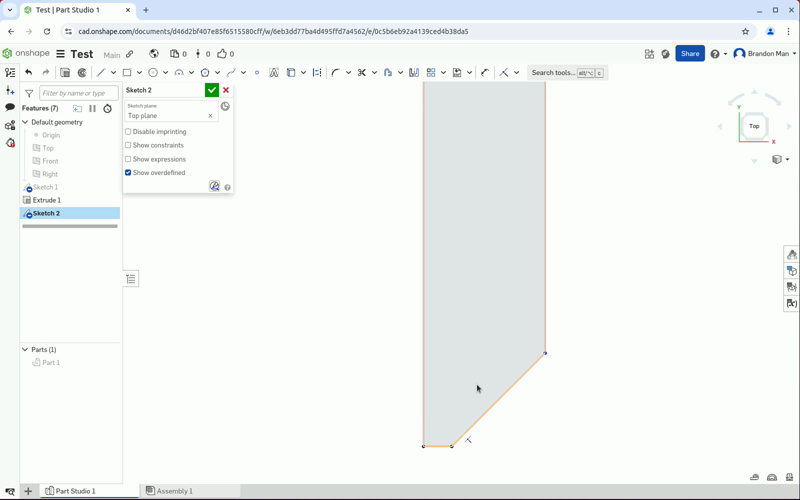
scroll(6)
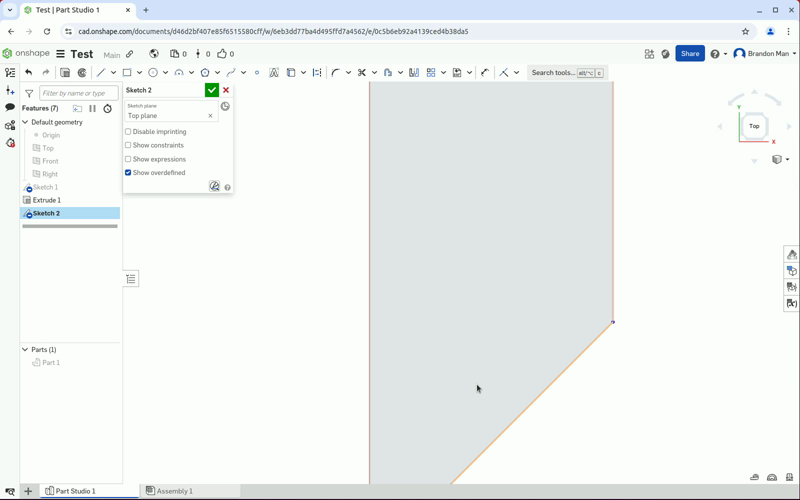
click(477, 384)
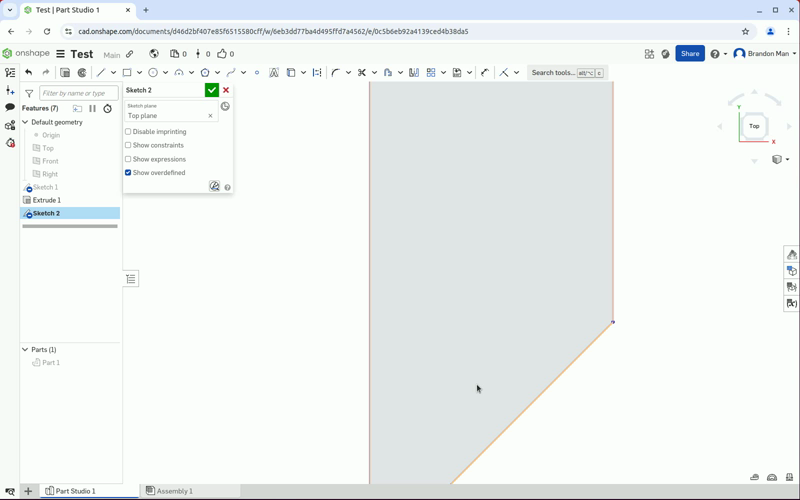
scroll(-6)
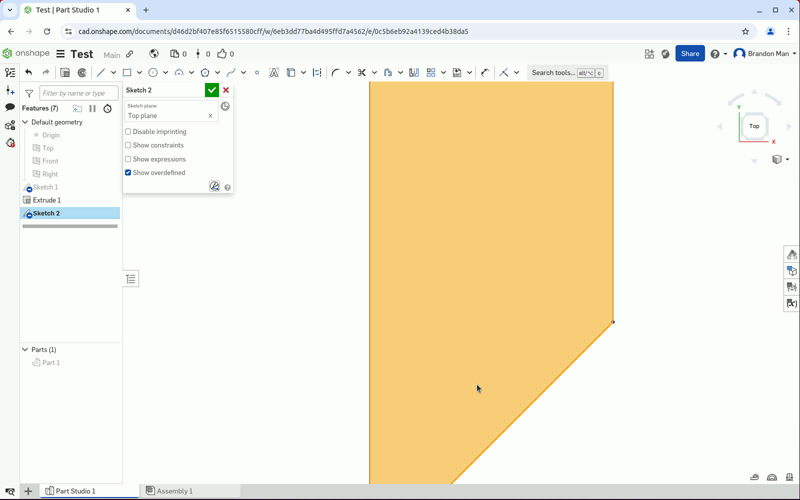
scroll(-6)
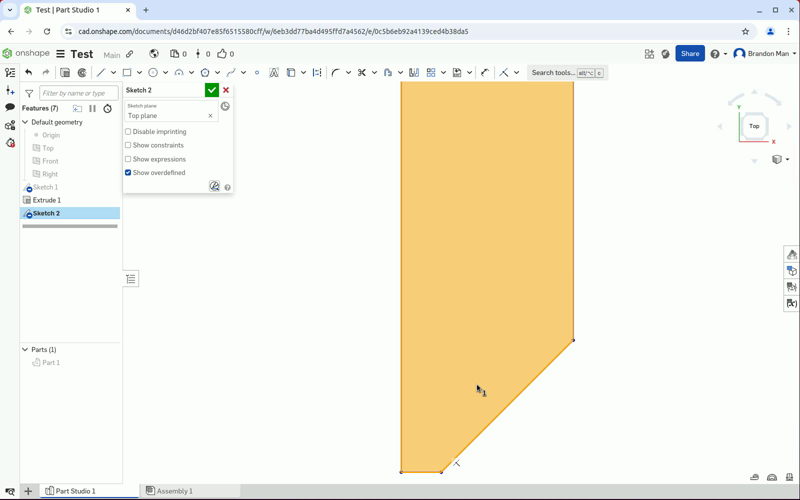
scroll(-6)
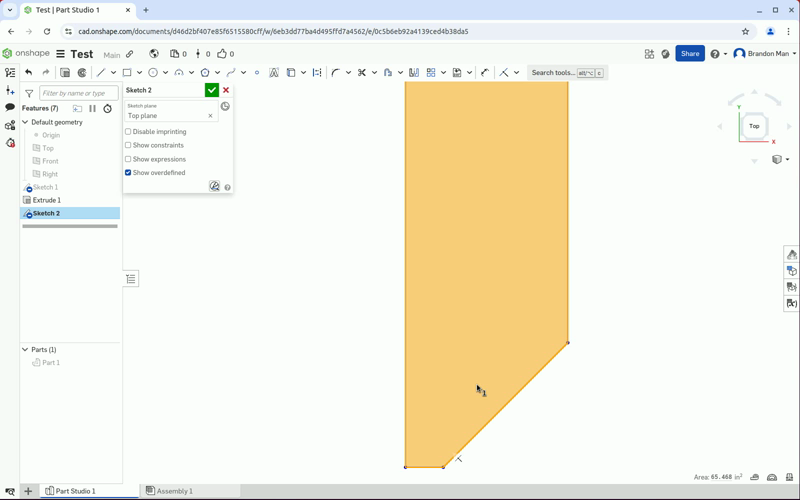
scroll(-6)
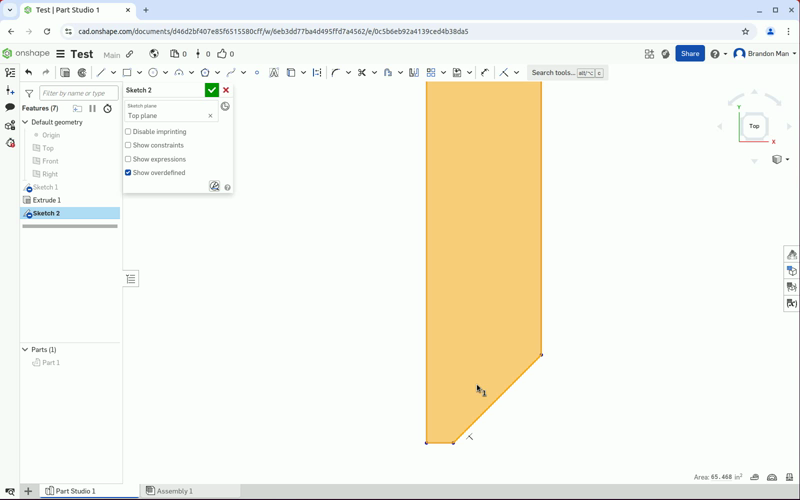
scroll(-6)
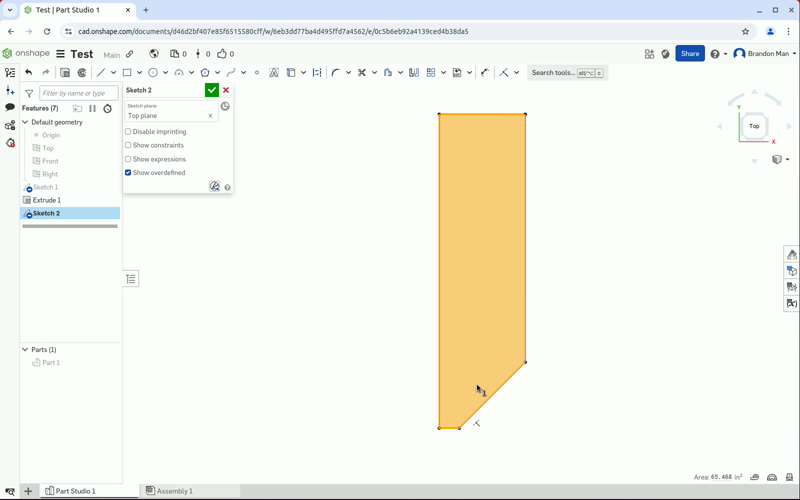
scroll(-6)
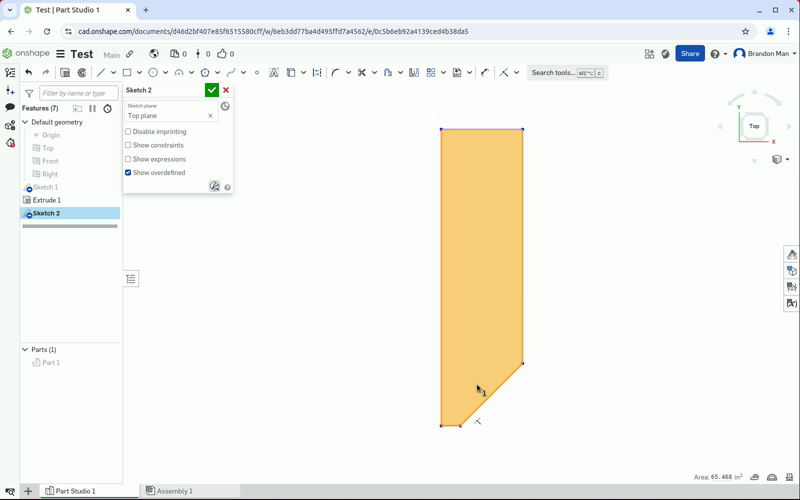
scroll(-6)
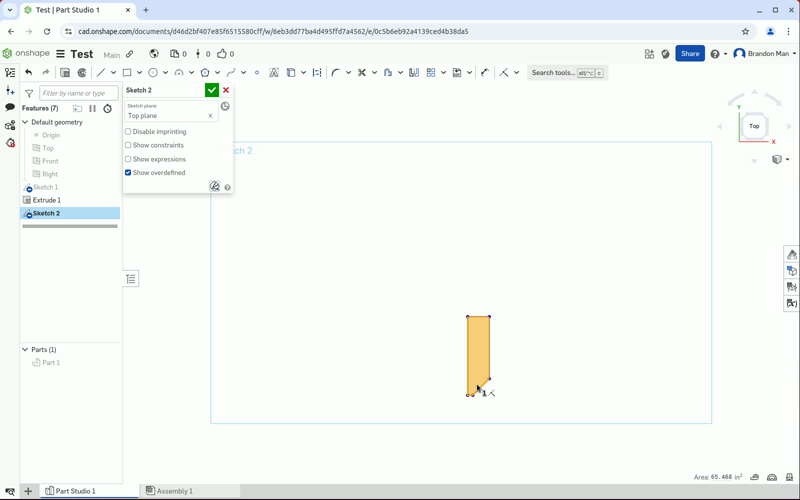
mouse_move(73, 352)
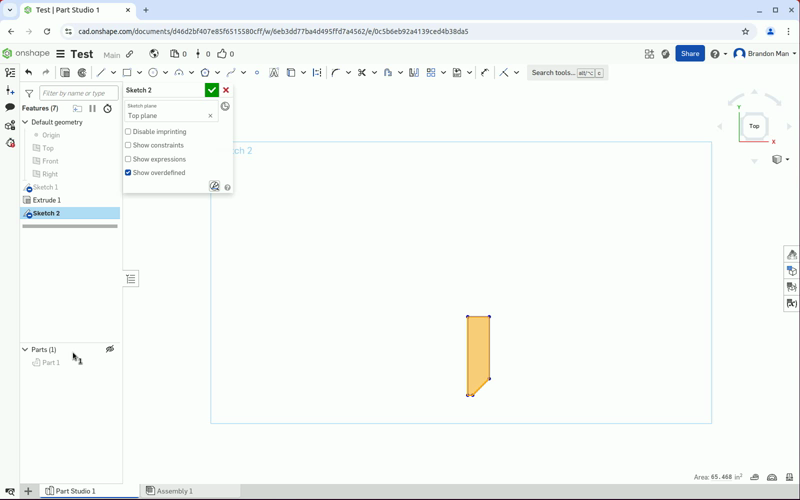
key(shift+y)
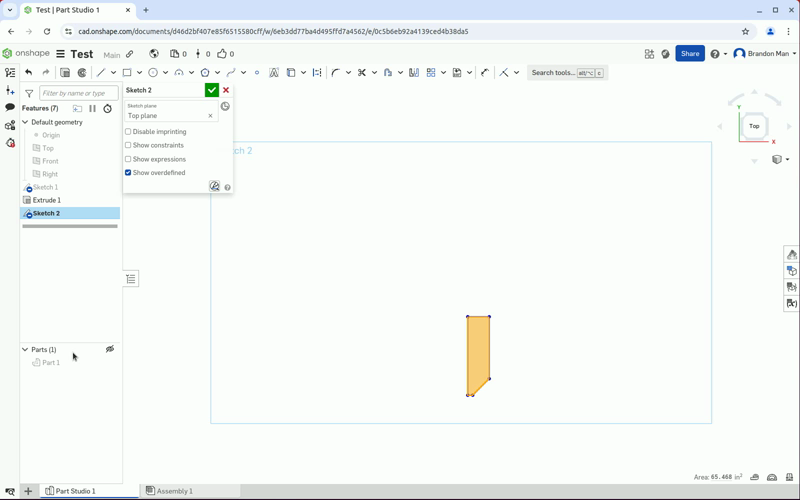
key(shift+e)
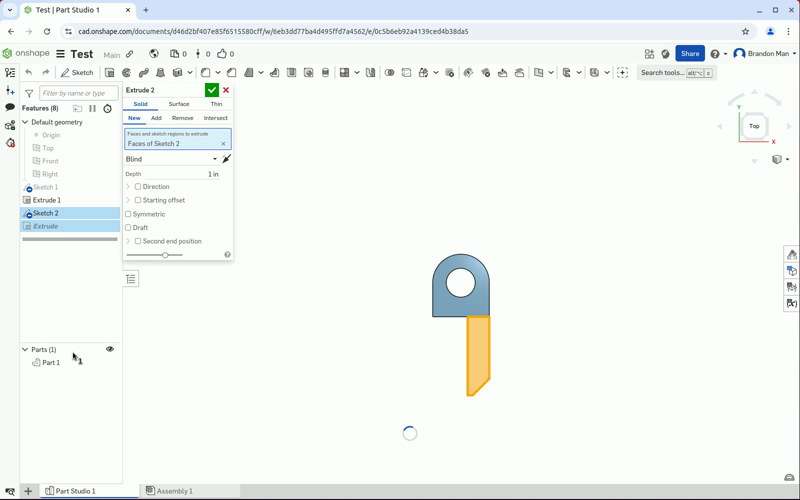
mouse_move(143, 106)
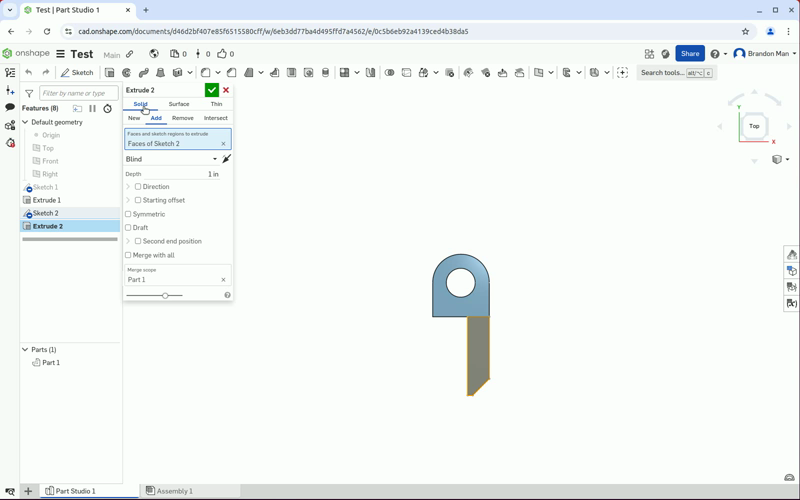
click(143, 106)
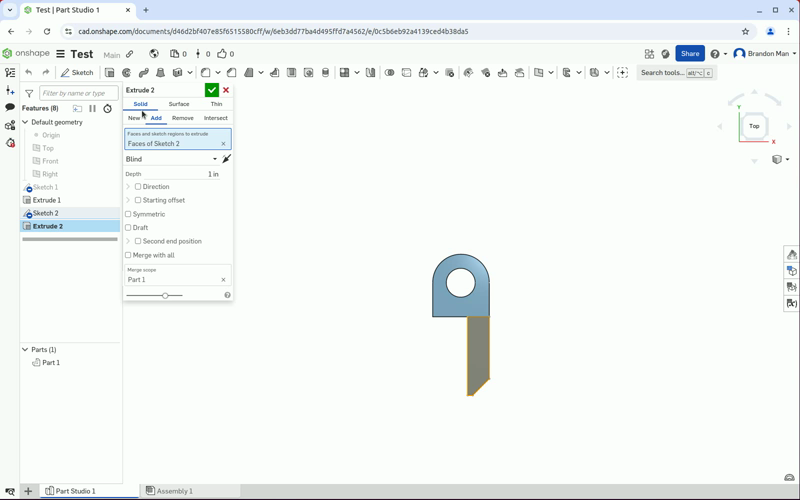
mouse_move(137, 120)
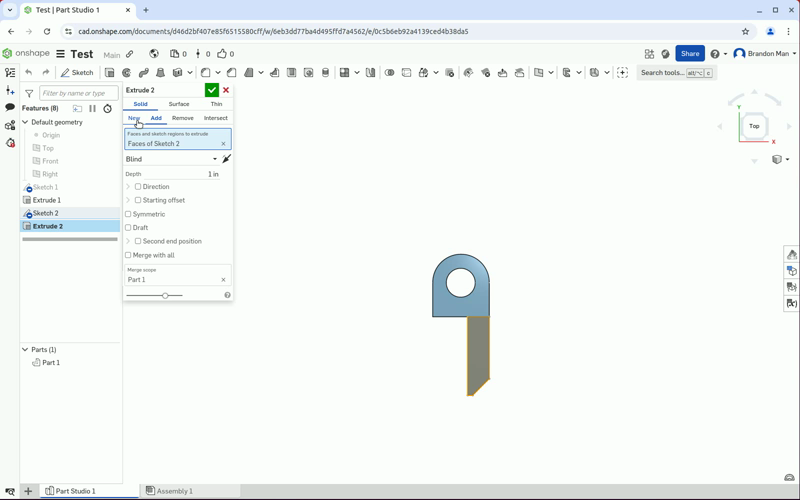
click(137, 120)
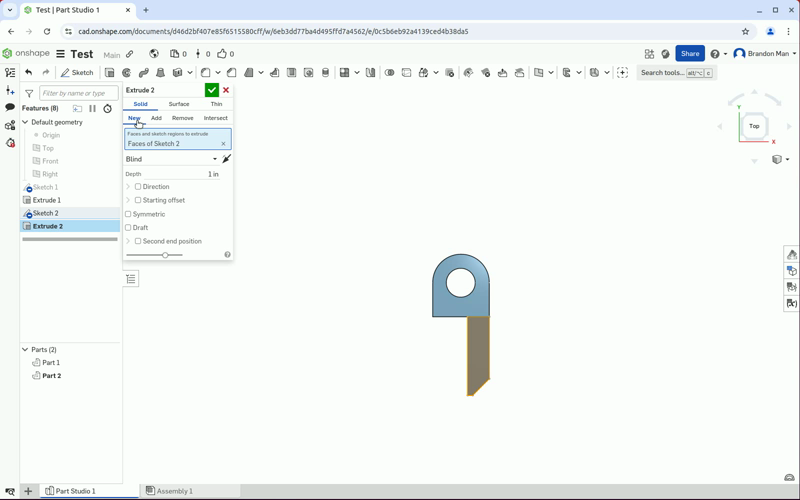
key(tab, 4)
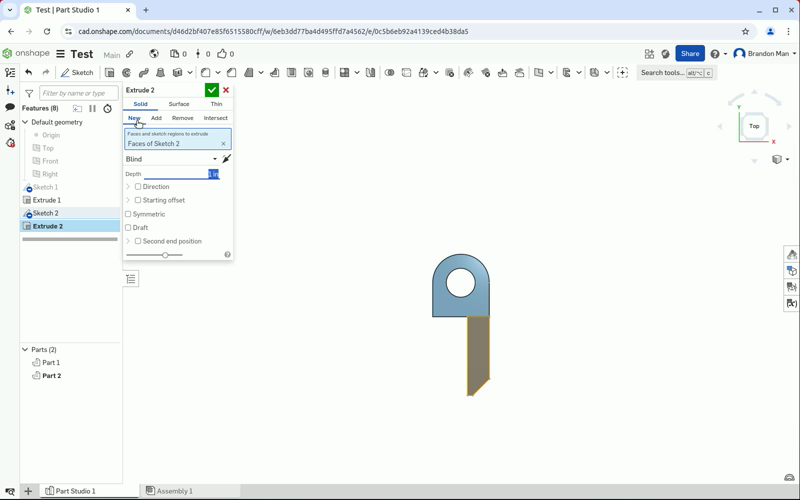
text(2.407)
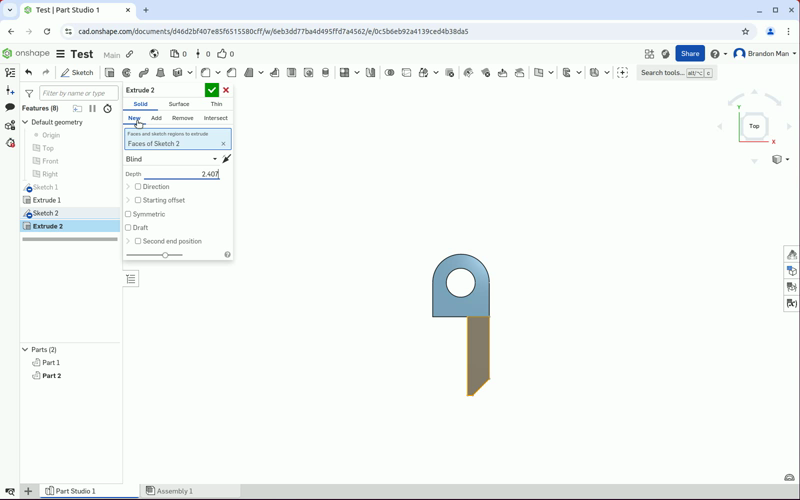
key(enter)
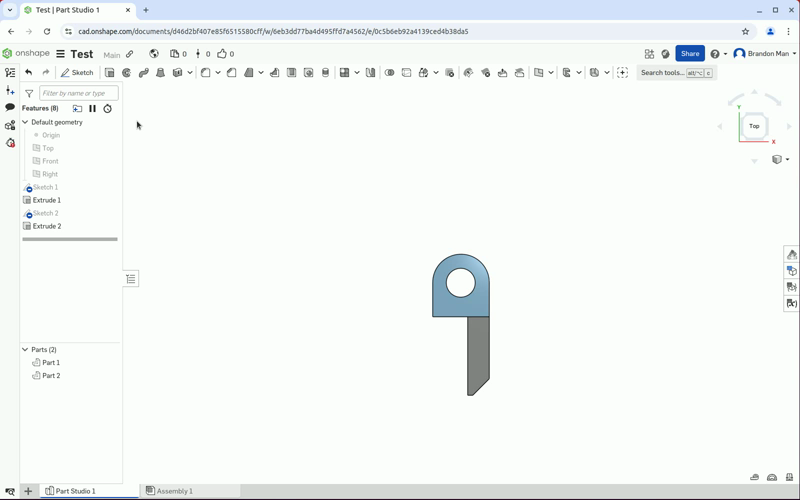
key(shift+h)
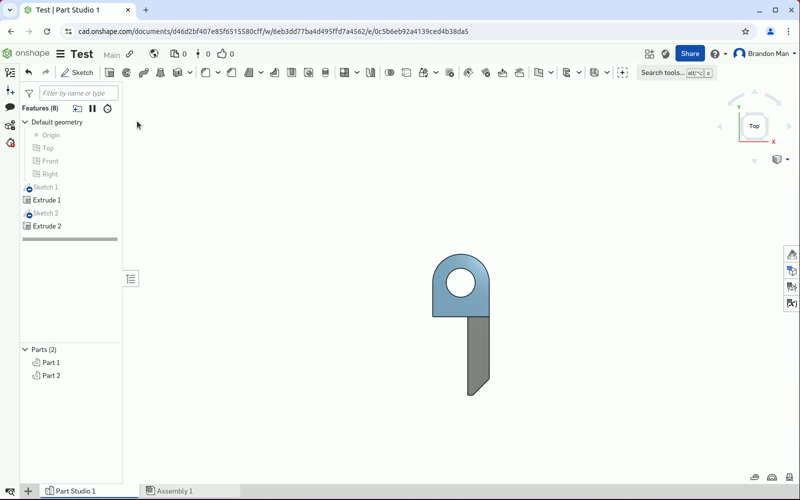
key(shift+h)
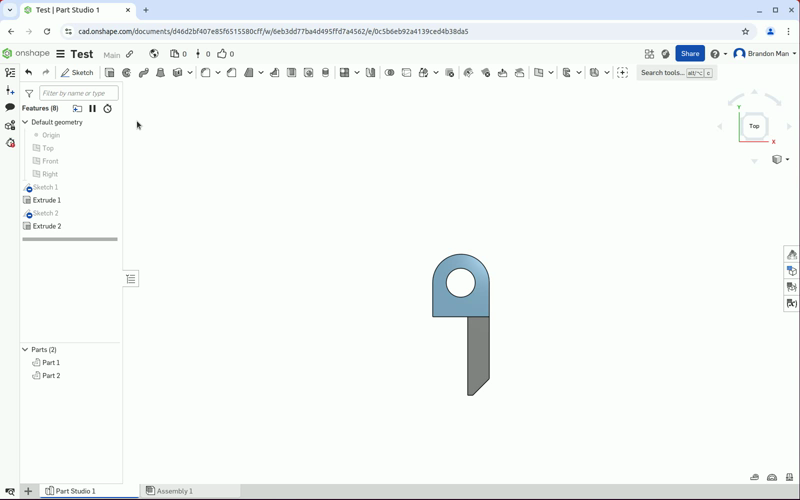
mouse_move(73, 189)
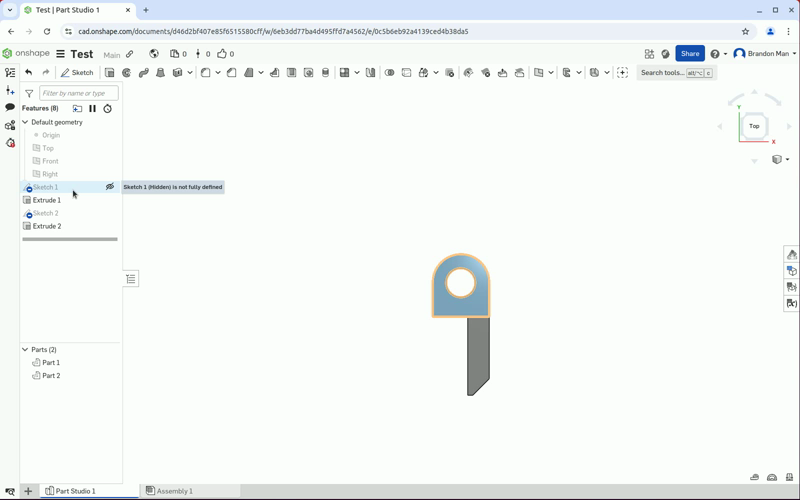
click(73, 189)
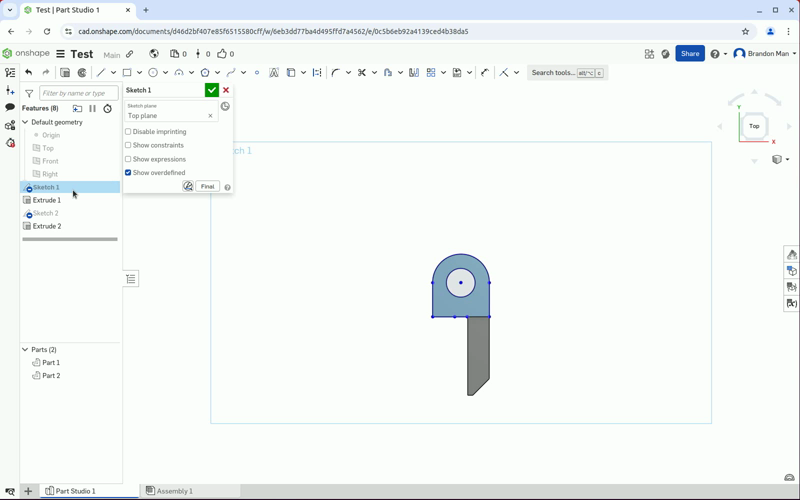
mouse_move(229, 92)
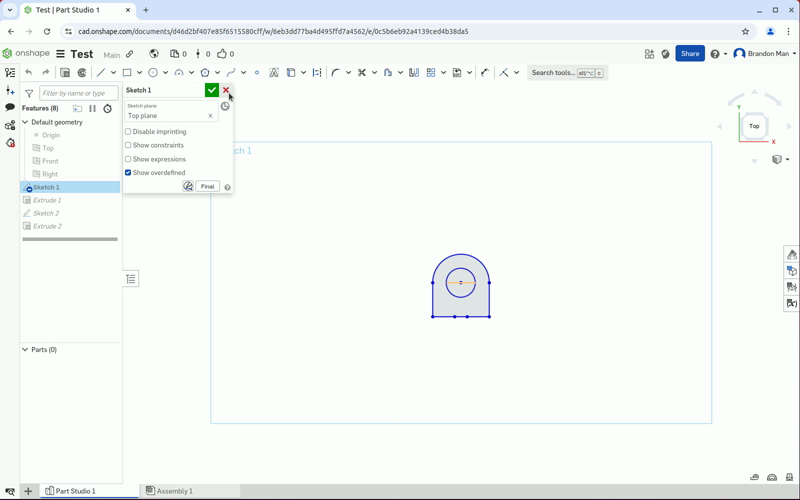
click(229, 92)
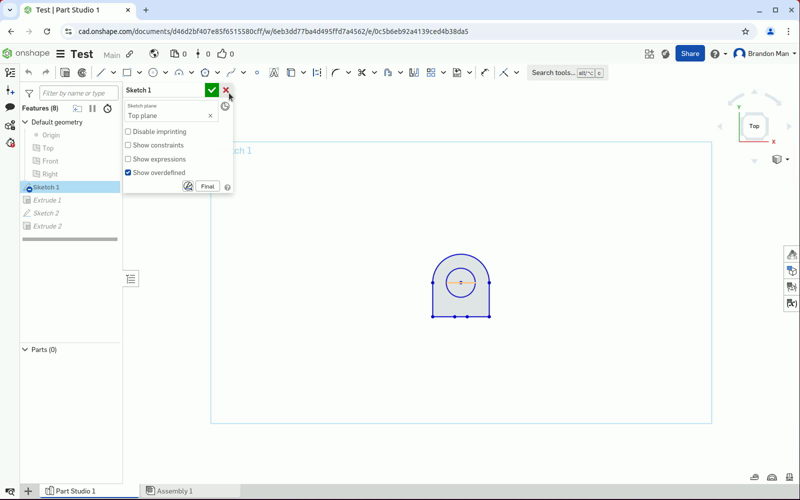
key(shift+s)
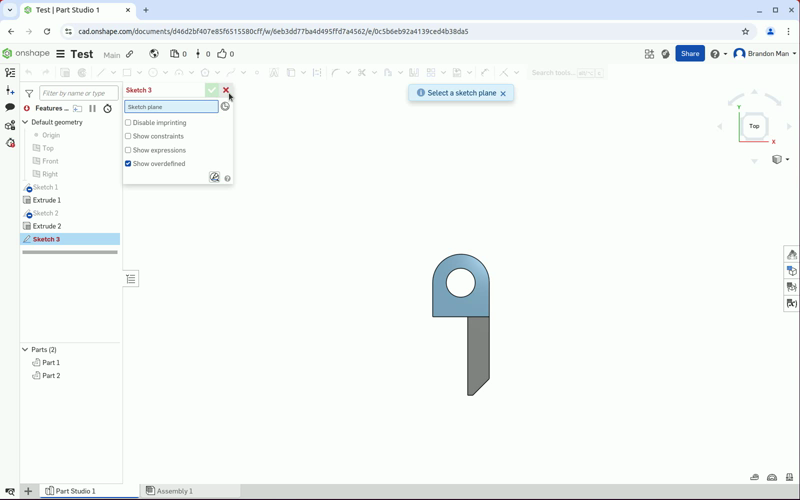
mouse_move(73, 150)
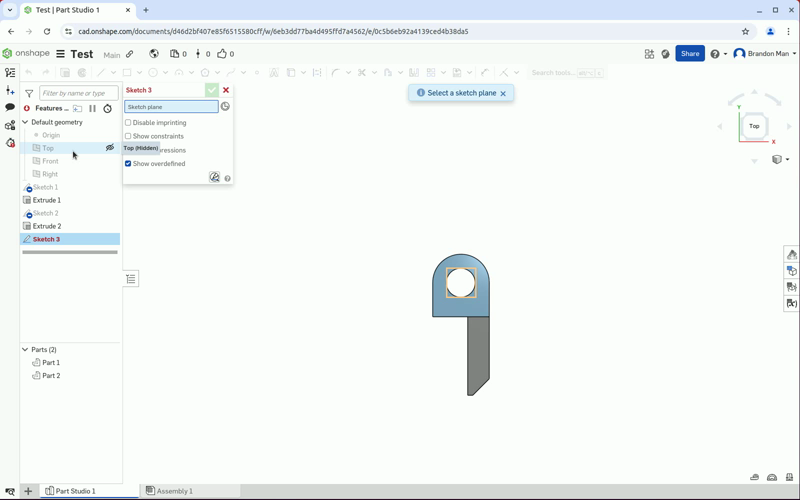
click(73, 150)
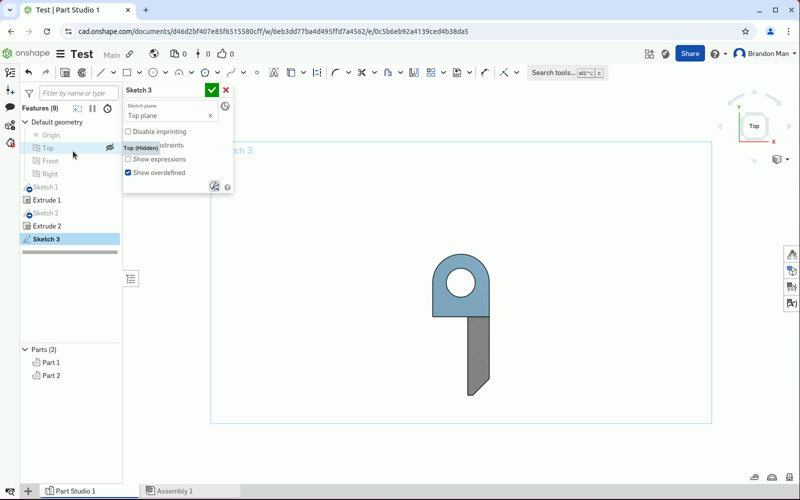
mouse_move(73, 352)
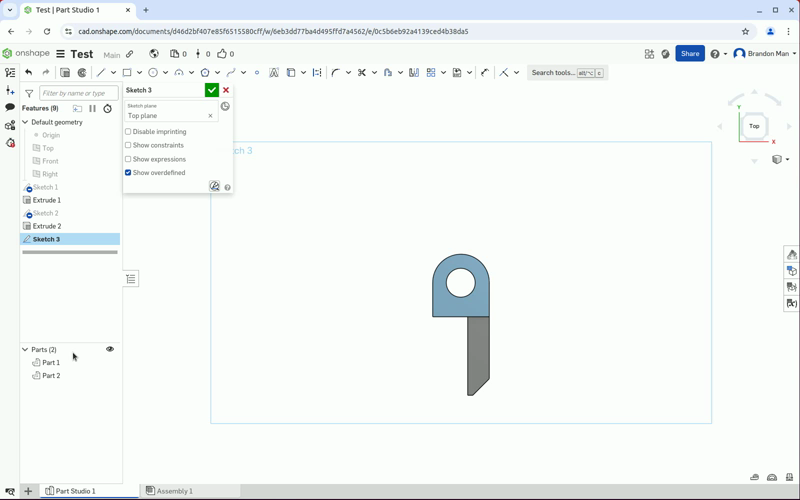
key(y)
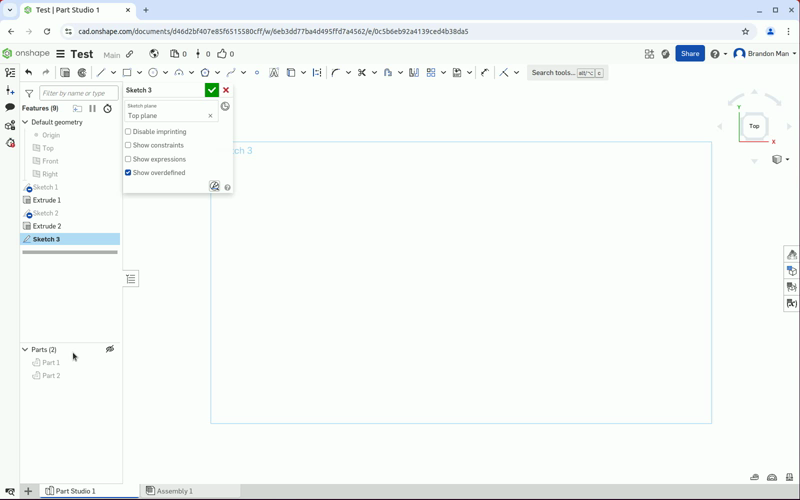
key(l)
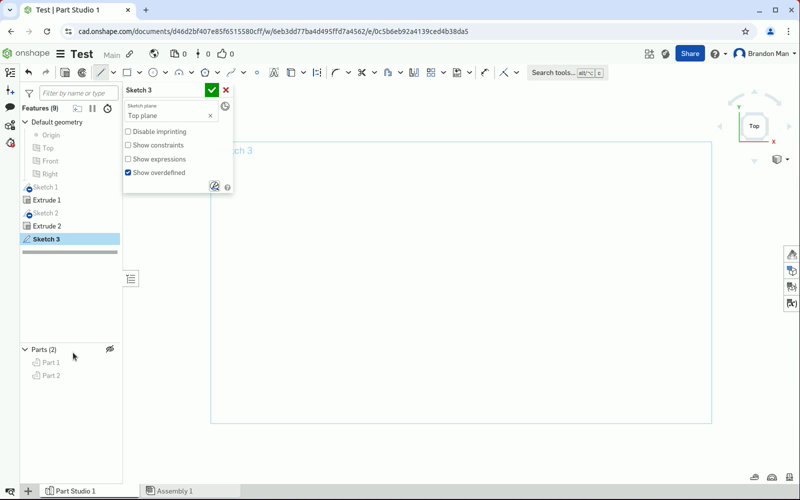
key_down(shift)
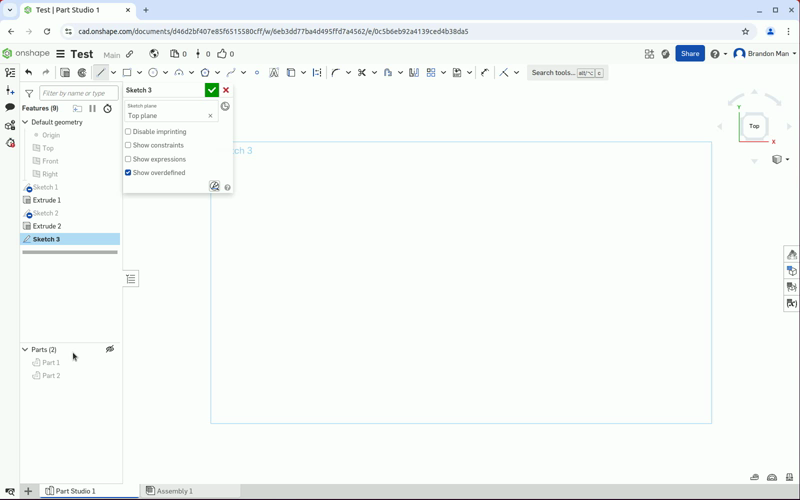
mouse_move(453, 395)
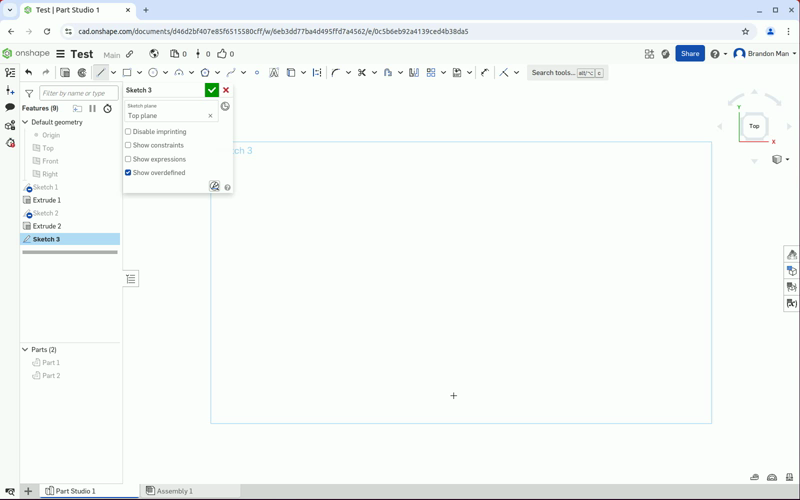
click(453, 395)
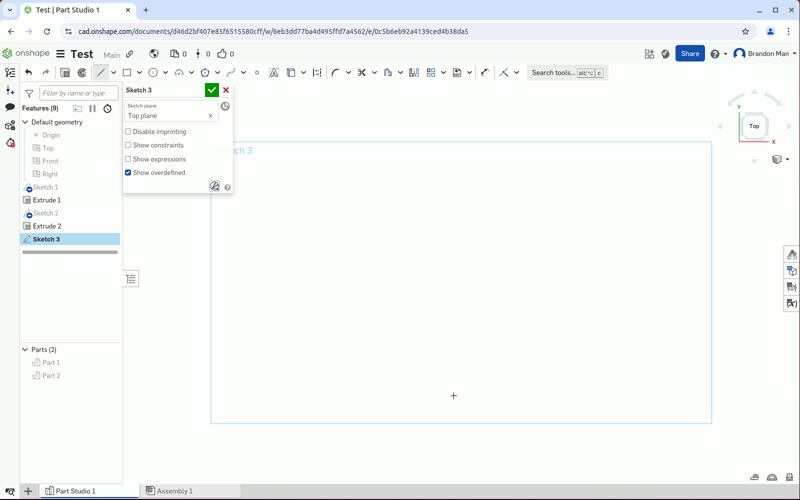
key_up(shift)
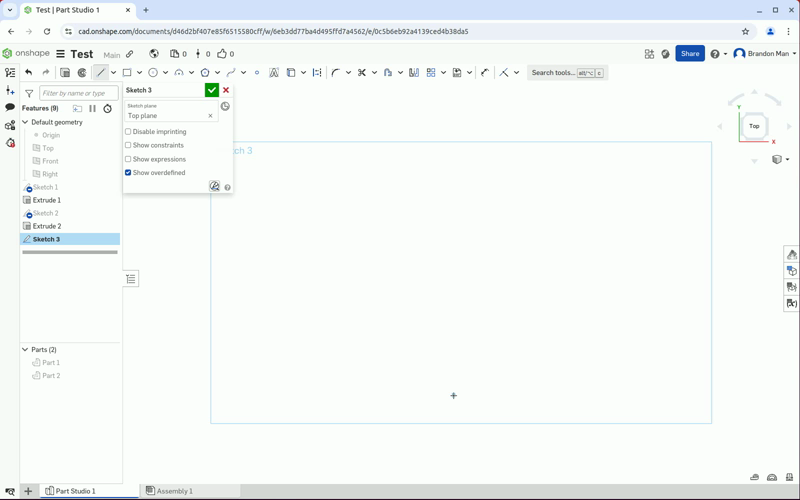
key_down(shift)
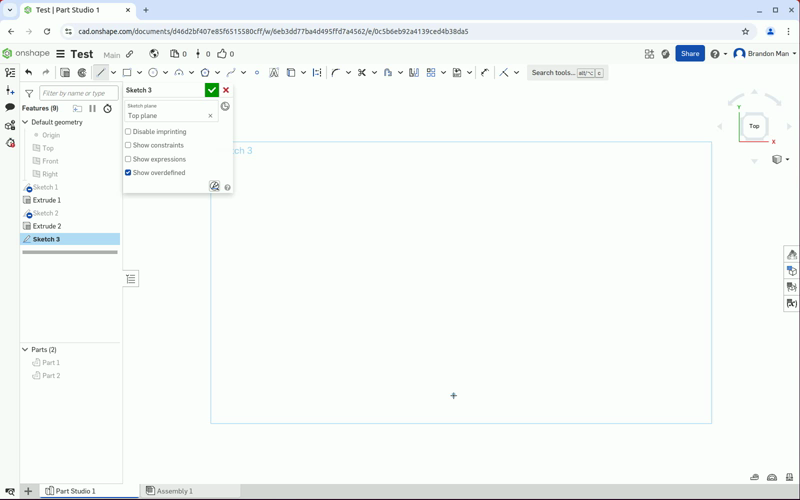
mouse_move(483, 395)
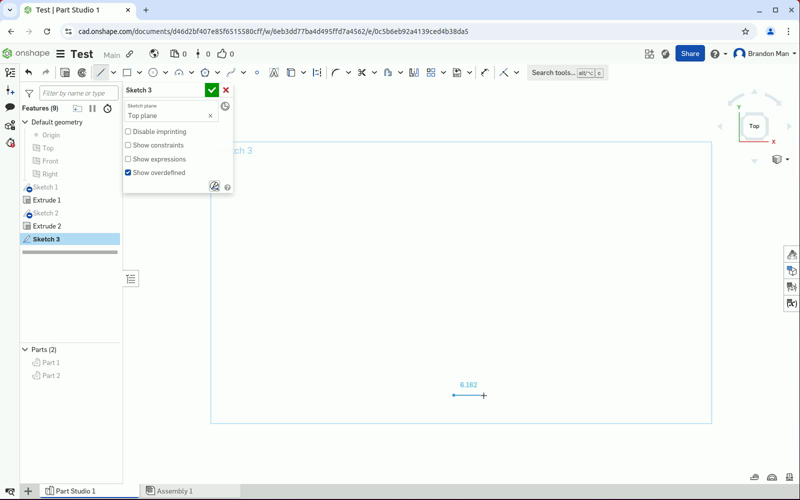
mouse_move(467, 395)
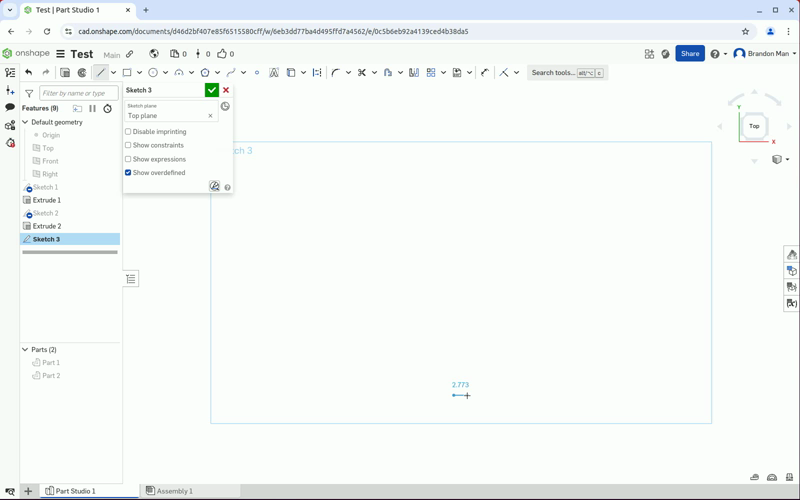
click(467, 395)
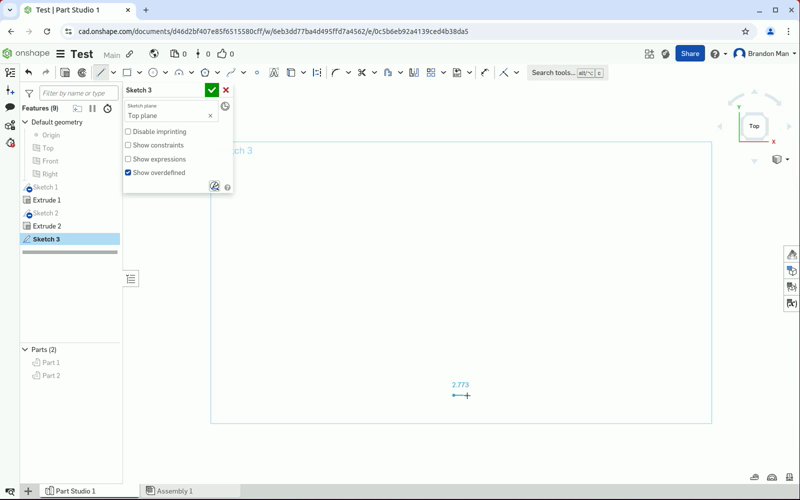
key_up(shift)
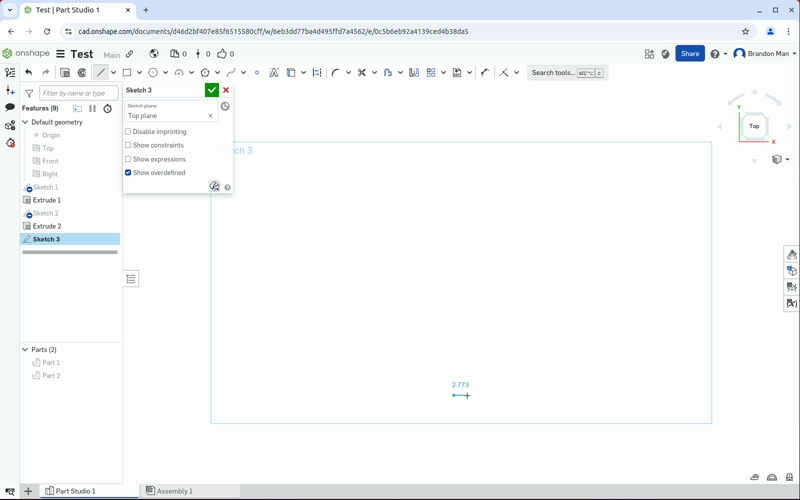
key_down(shift)
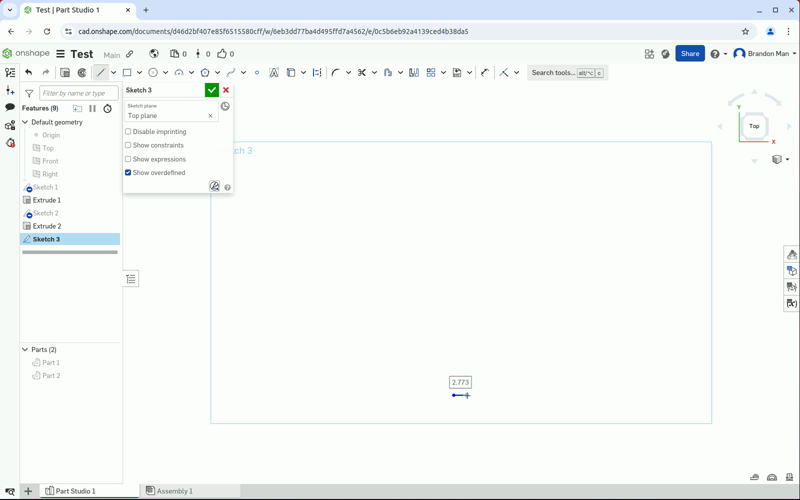
mouse_move(467, 316)
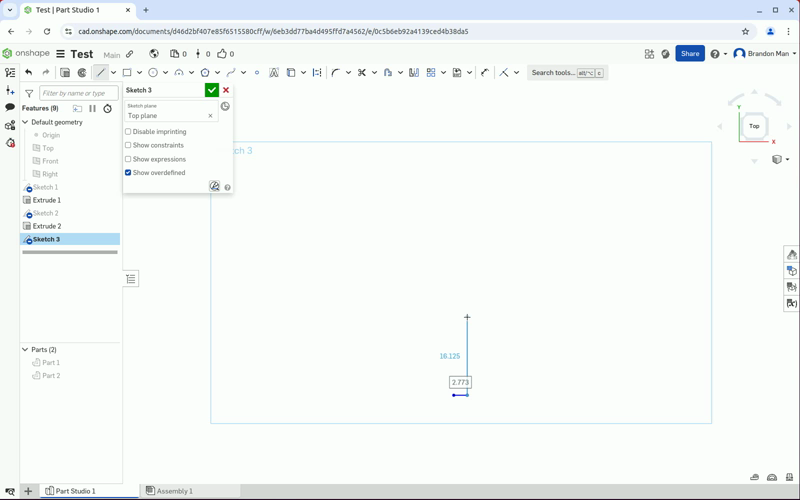
click(467, 316)
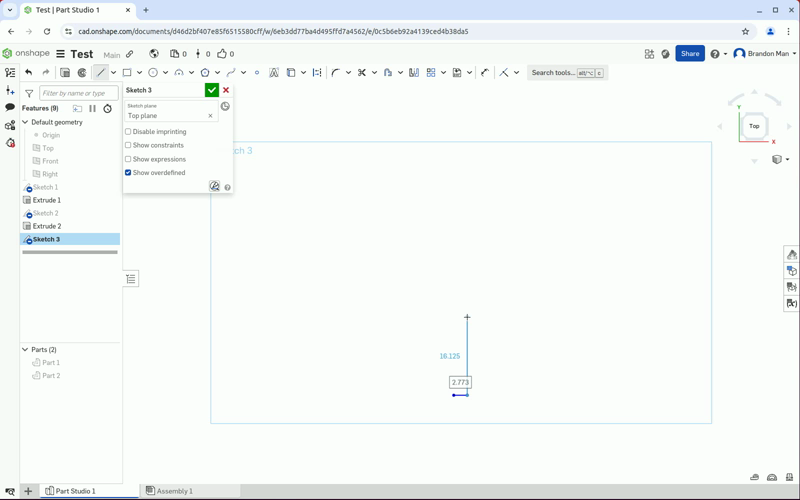
key_up(shift)
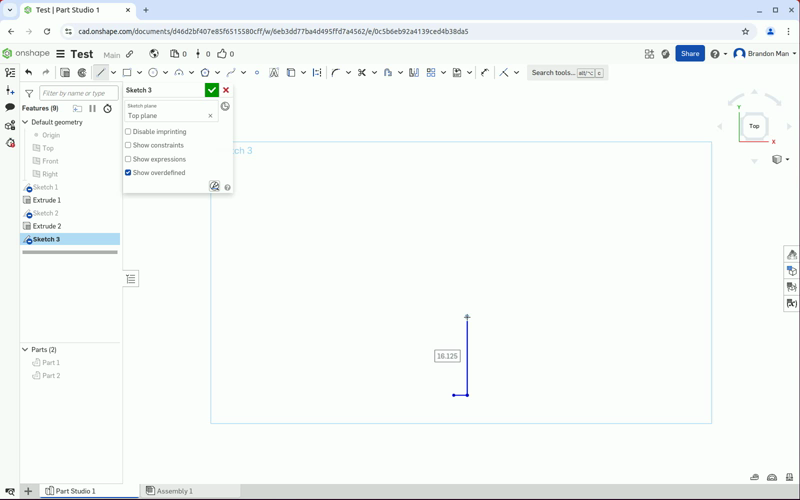
key_down(shift)
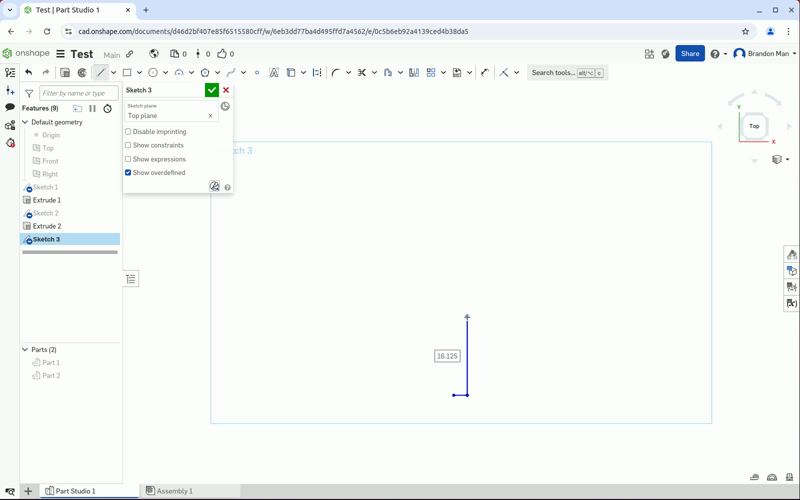
mouse_move(497, 316)
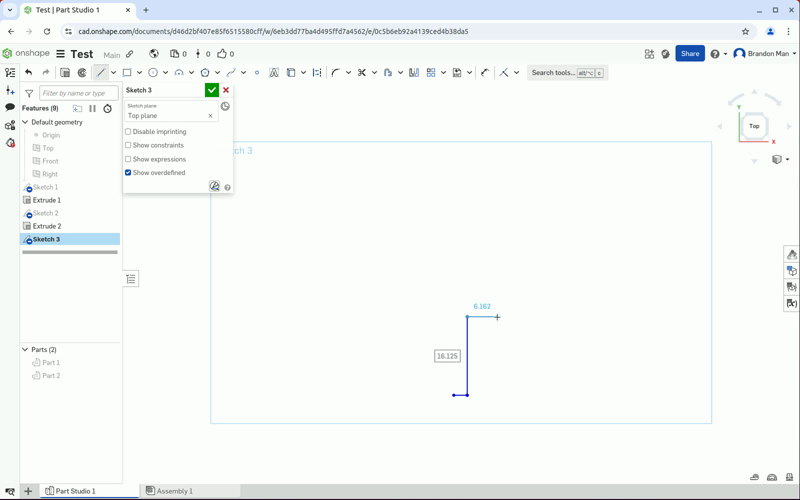
mouse_move(453, 316)
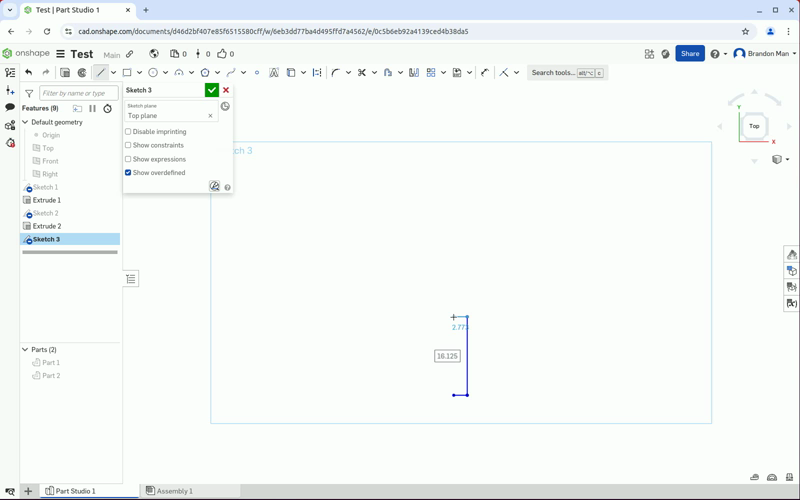
click(453, 316)
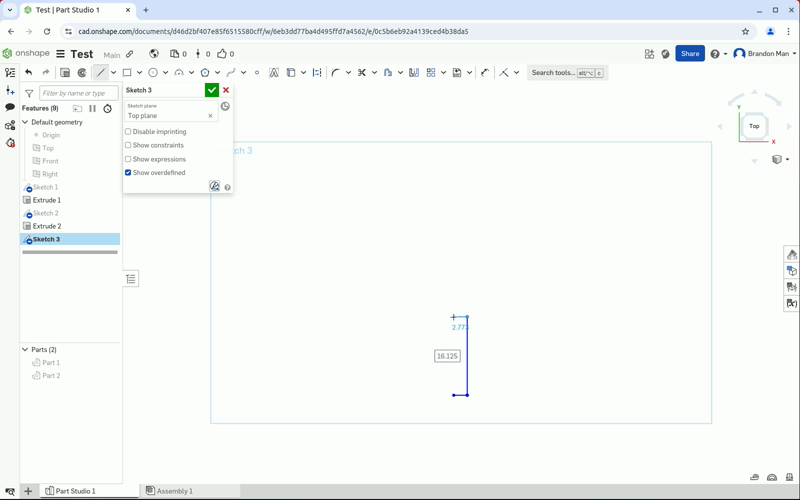
key_up(shift)
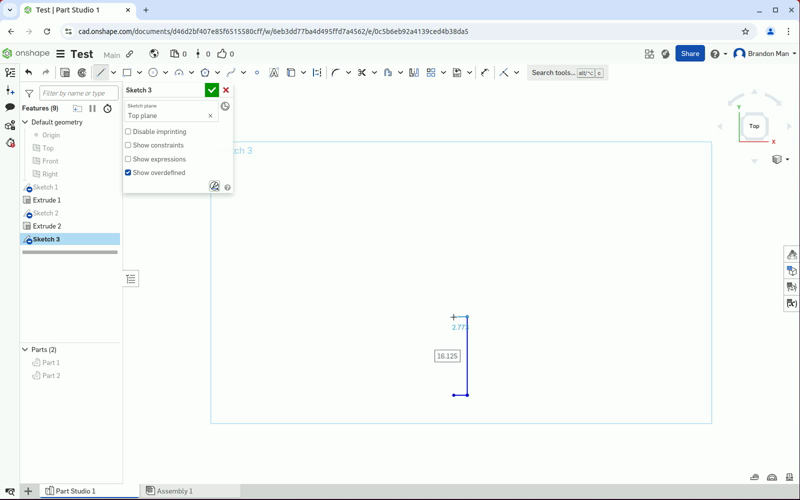
key_down(shift)
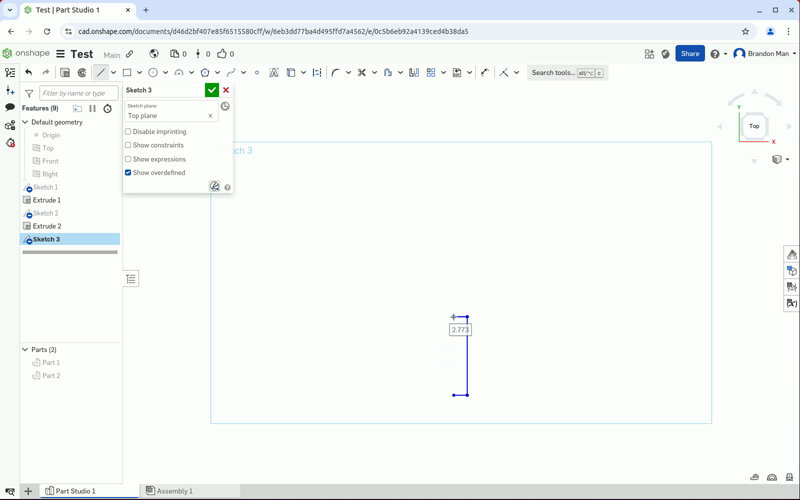
mouse_move(453, 395)
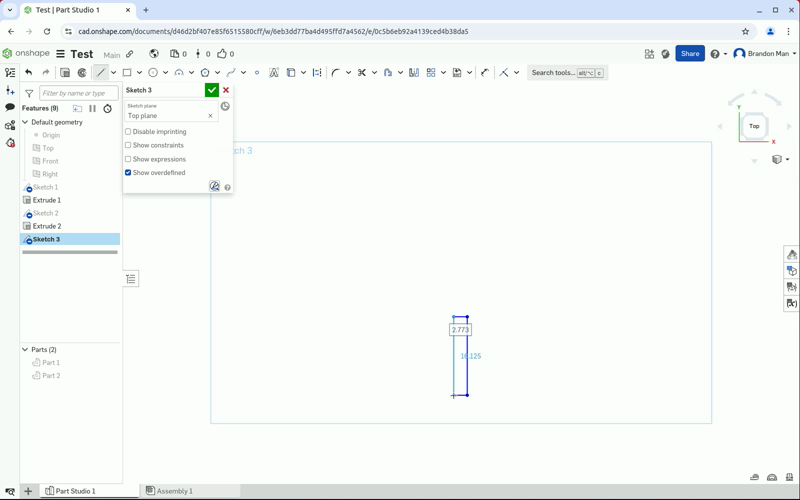
key_up(shift)
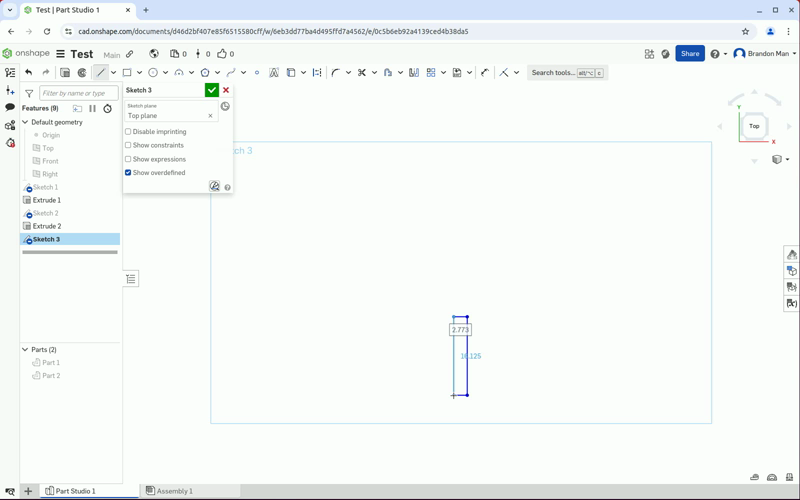
click(453, 395)
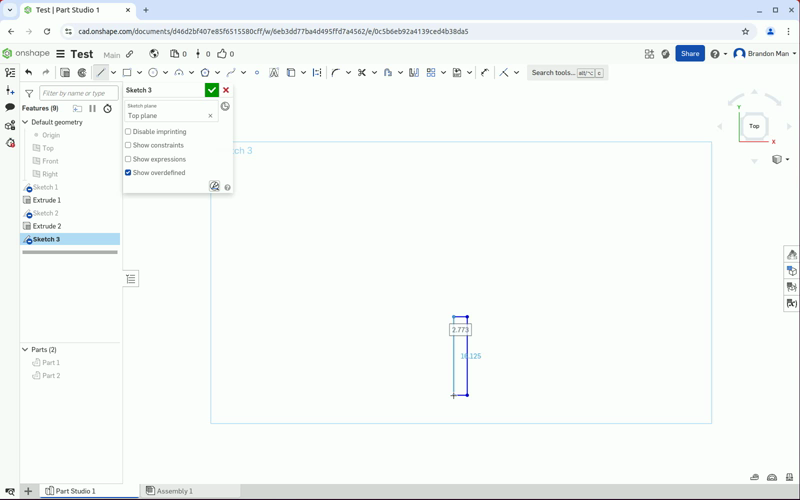
key(esc)
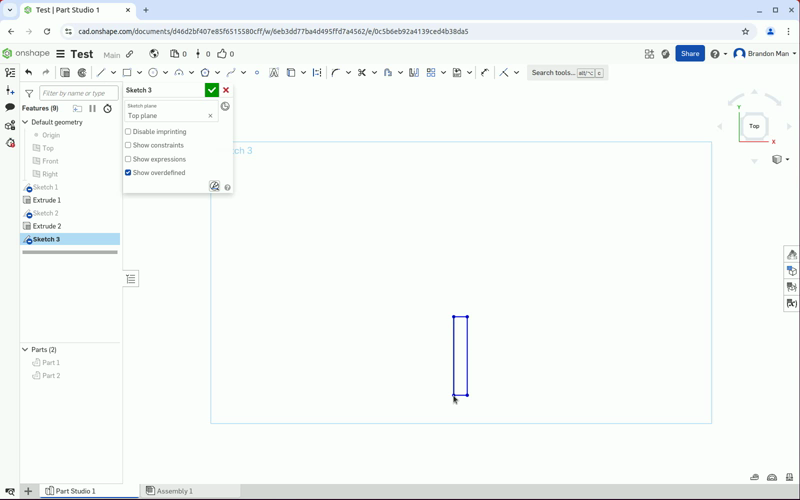
mouse_move(456, 327)
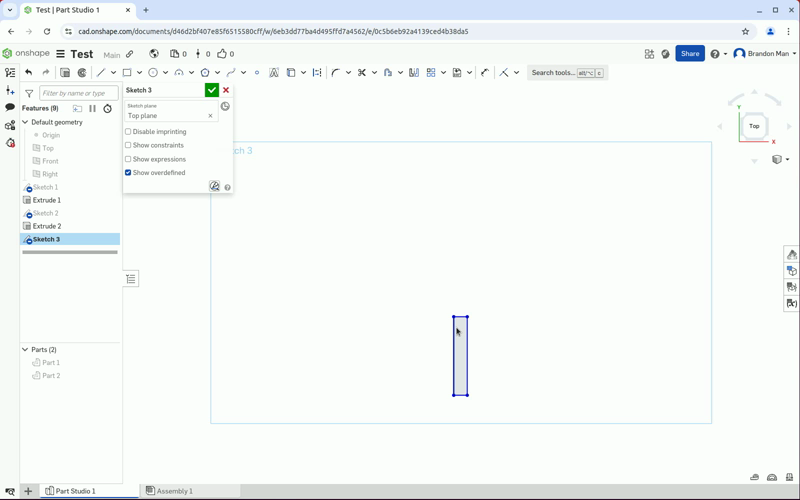
scroll(6)
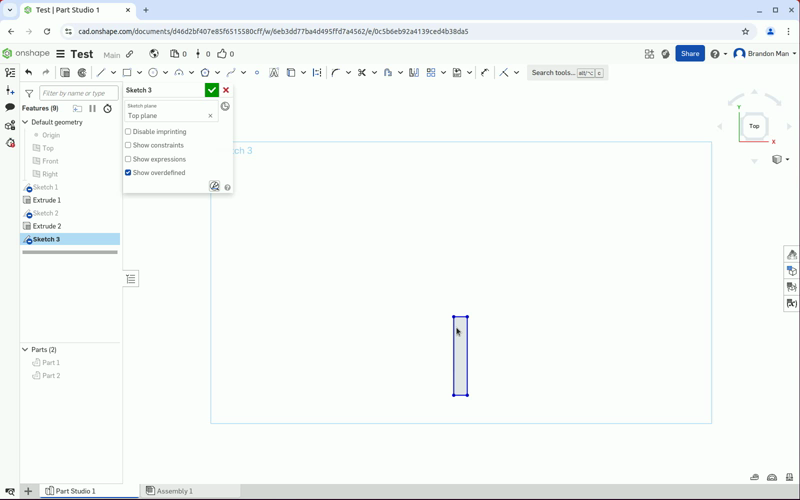
scroll(6)
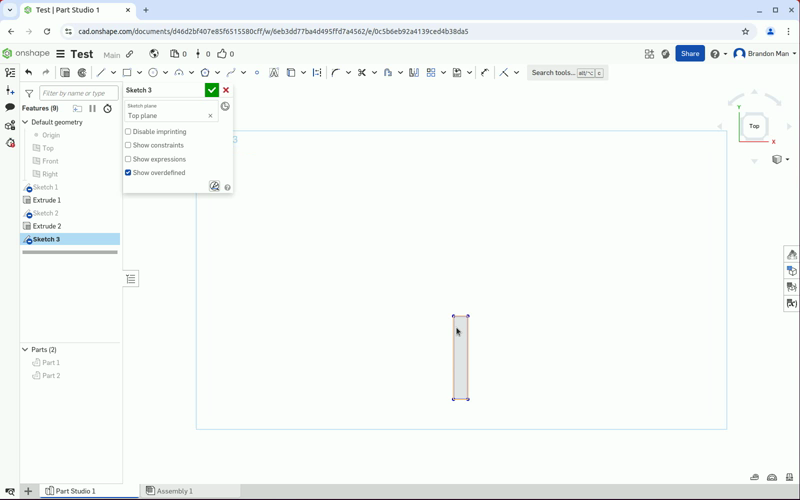
scroll(6)
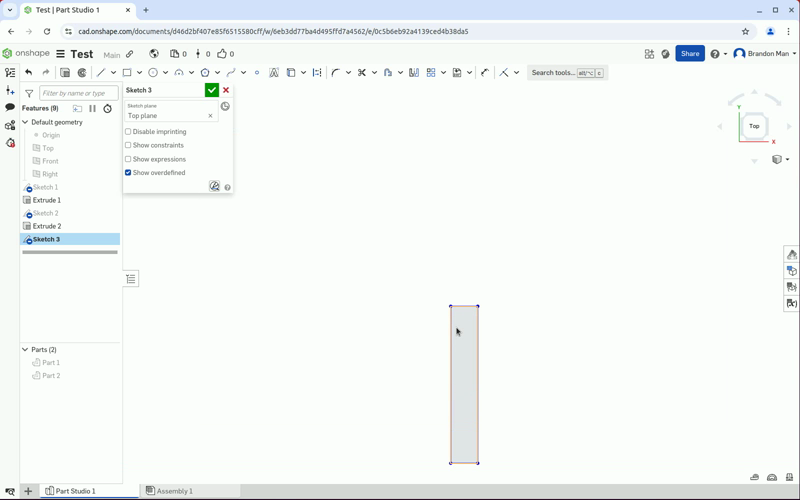
scroll(6)
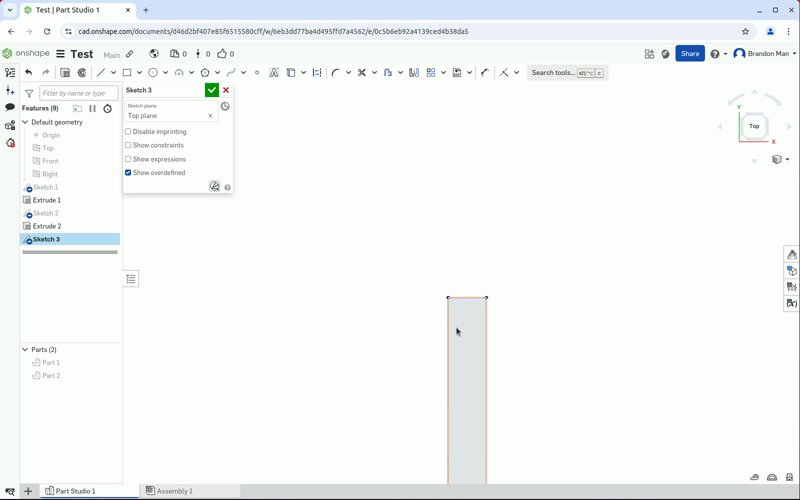
scroll(6)
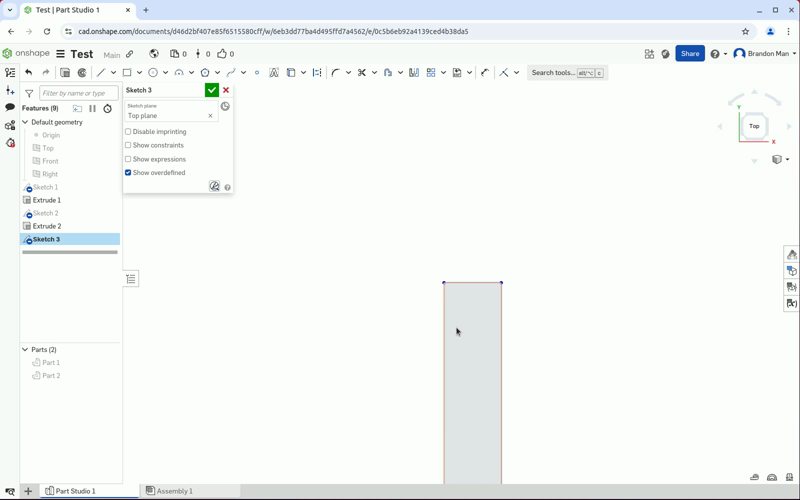
scroll(6)
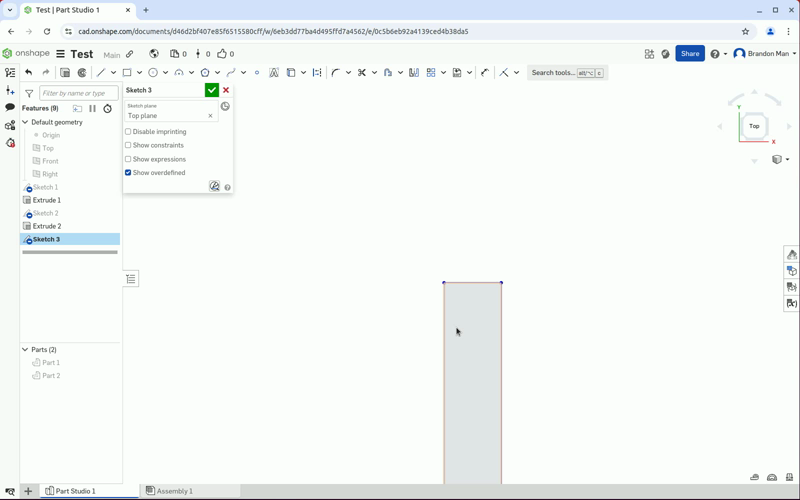
scroll(6)
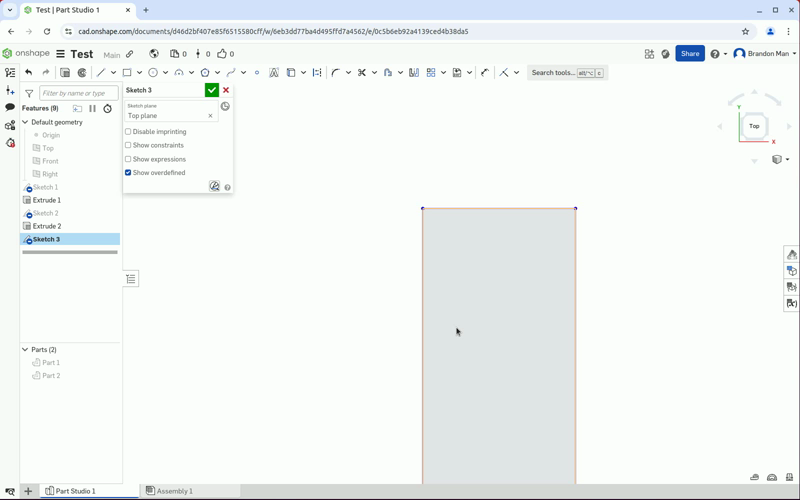
click(456, 327)
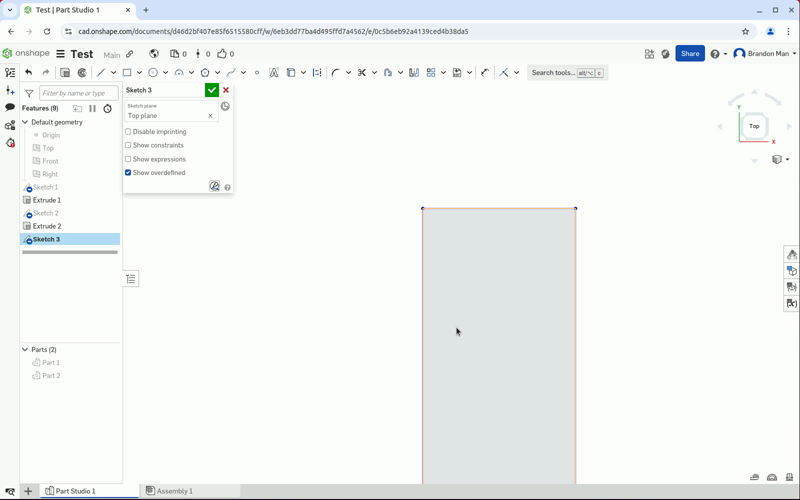
scroll(-6)
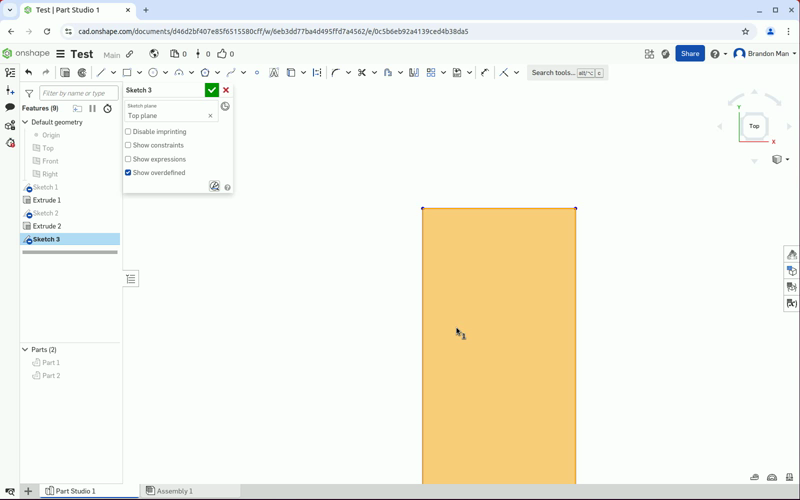
scroll(-6)
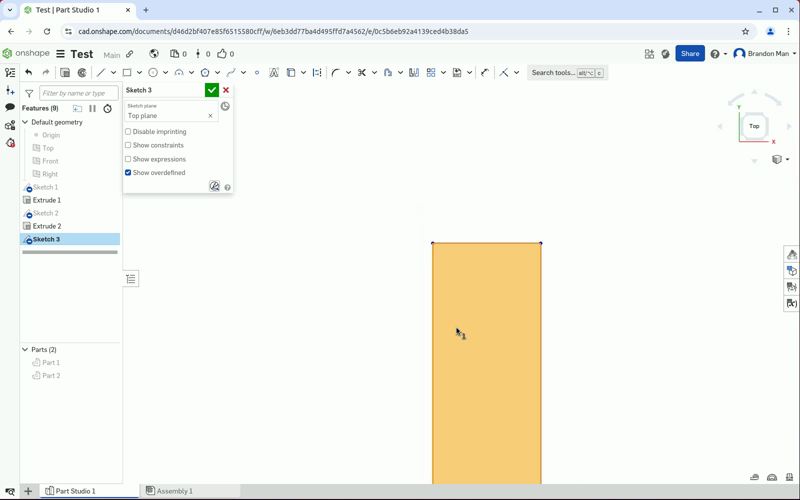
scroll(-6)
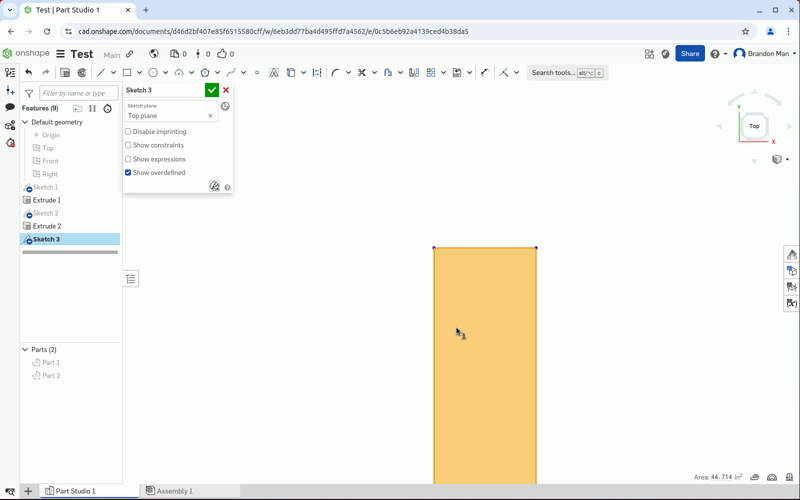
scroll(-6)
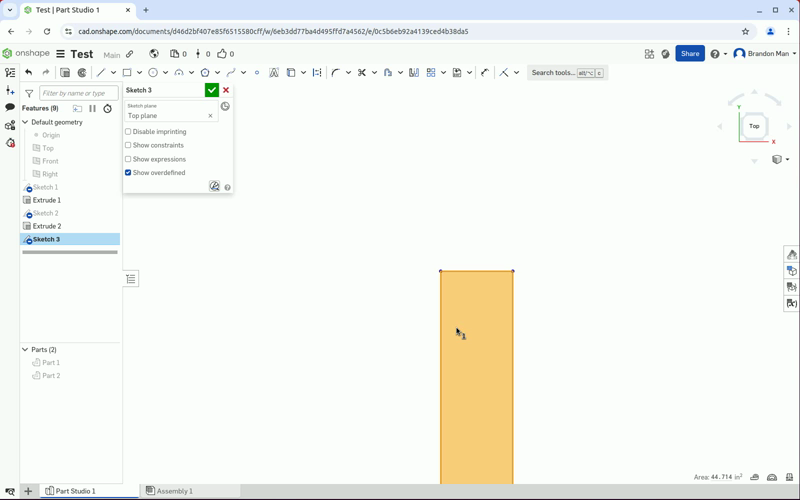
scroll(-6)
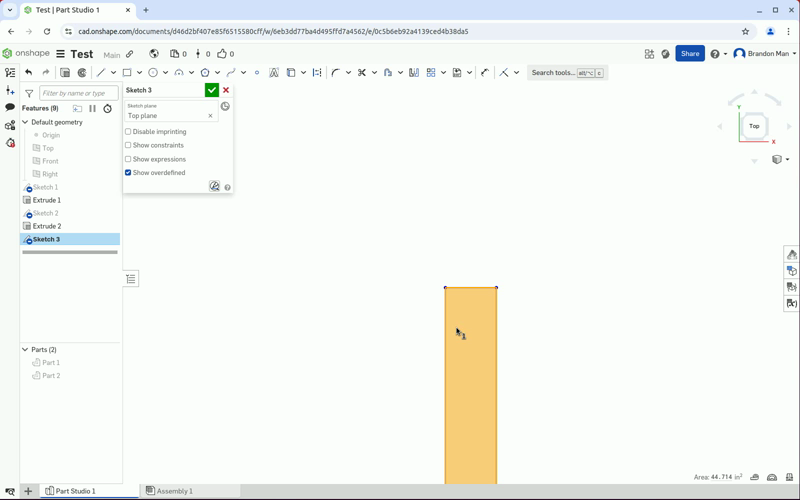
scroll(-6)
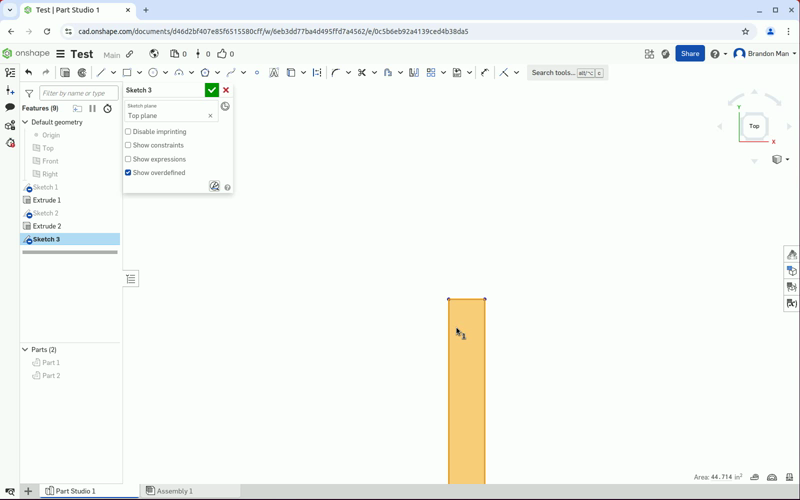
scroll(-6)
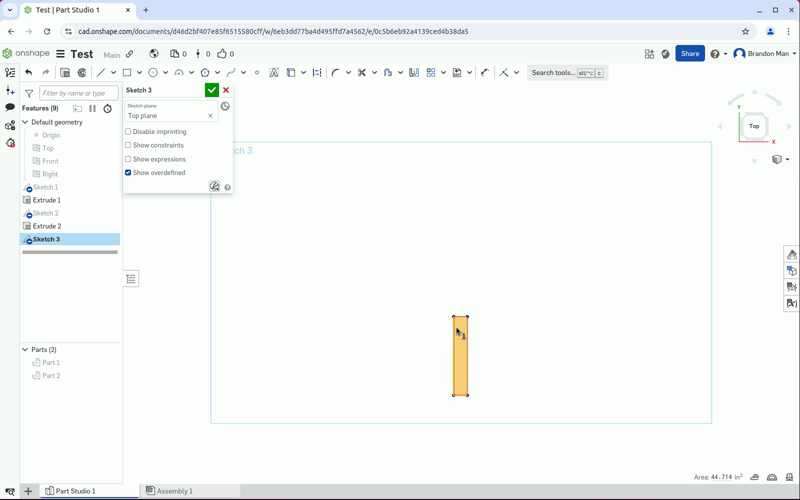
mouse_move(73, 352)
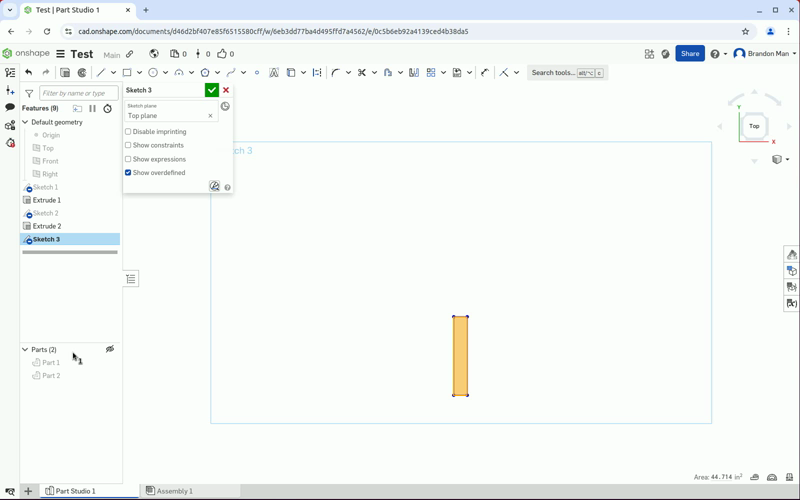
key(shift+y)
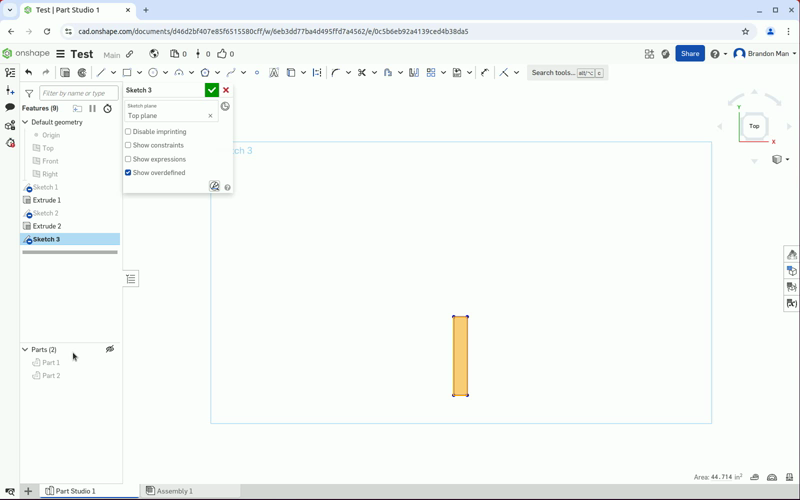
key(shift+e)
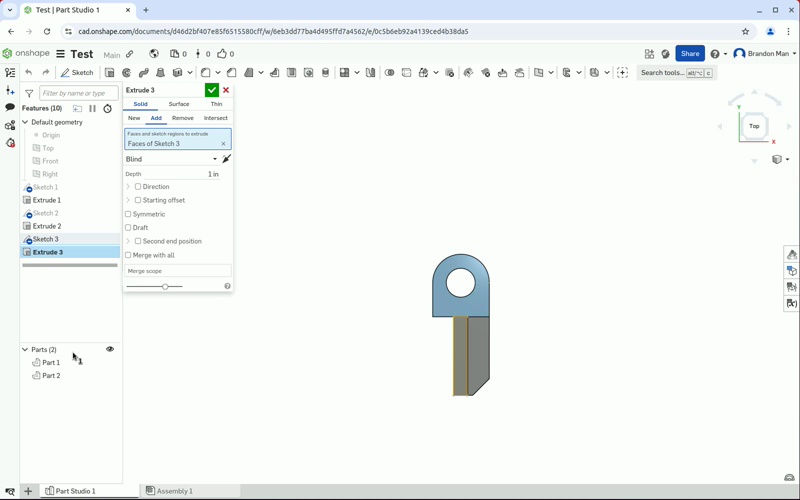
mouse_move(143, 106)
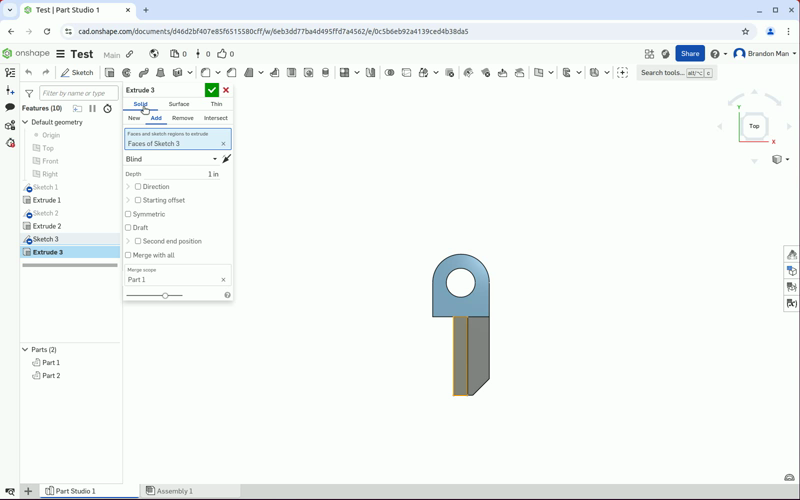
click(143, 106)
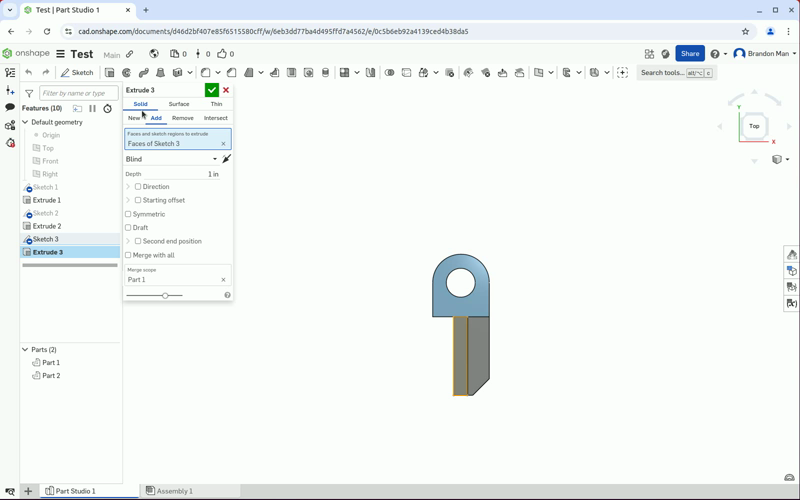
mouse_move(137, 120)
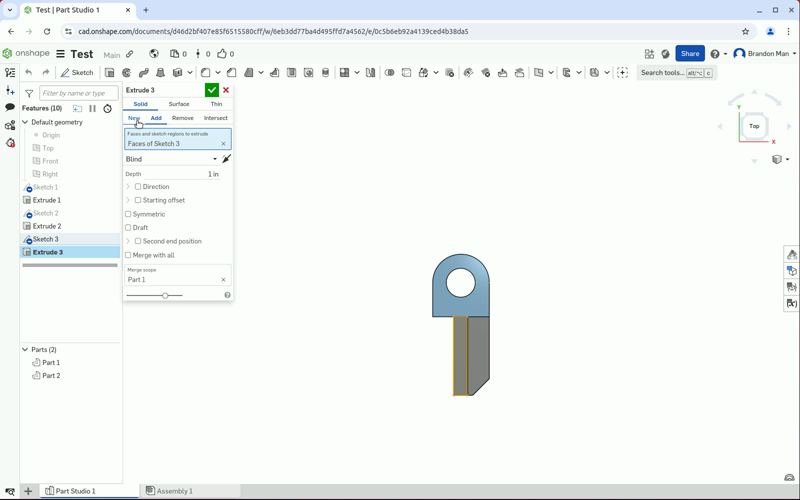
click(137, 120)
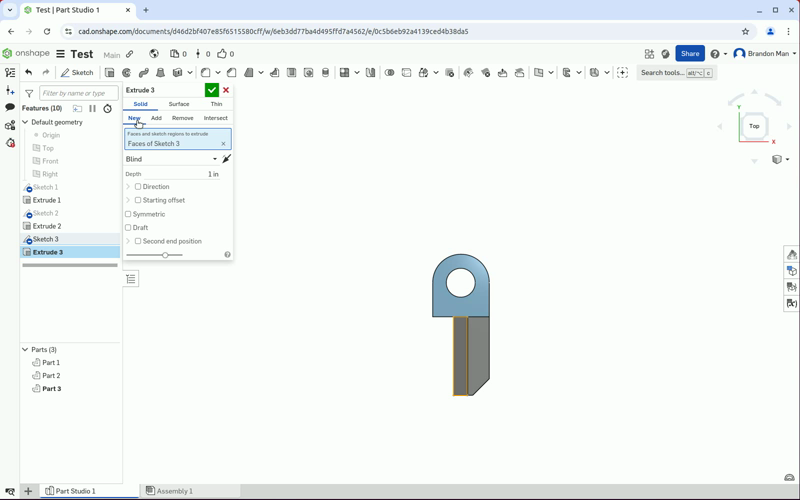
key(tab, 4)
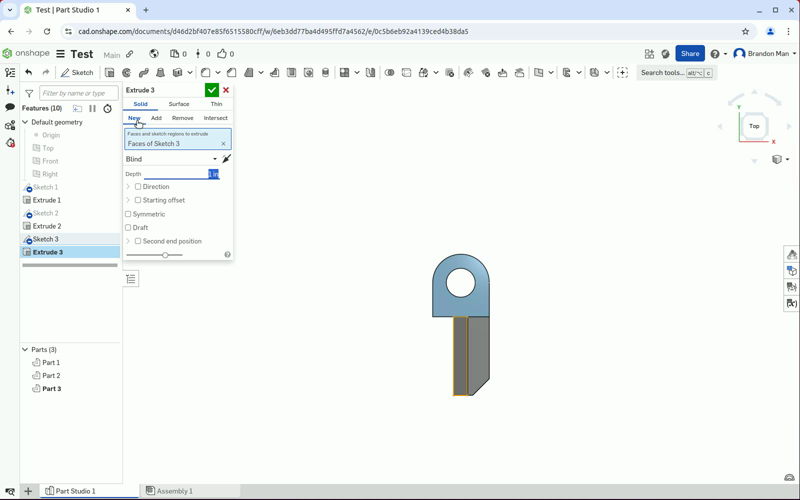
text(2.407)
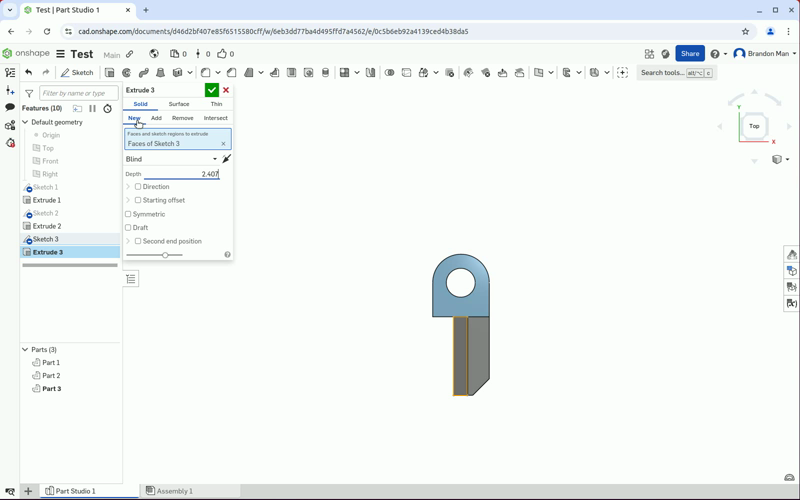
key(enter)
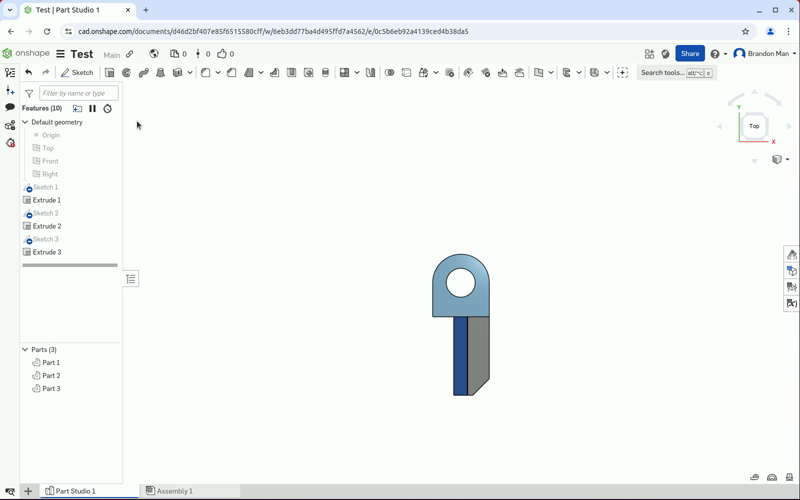
key(shift+h)
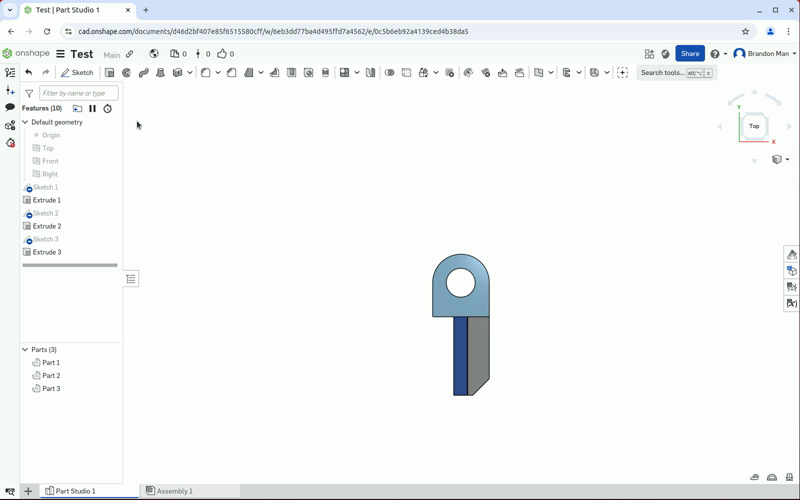
key(shift+h)
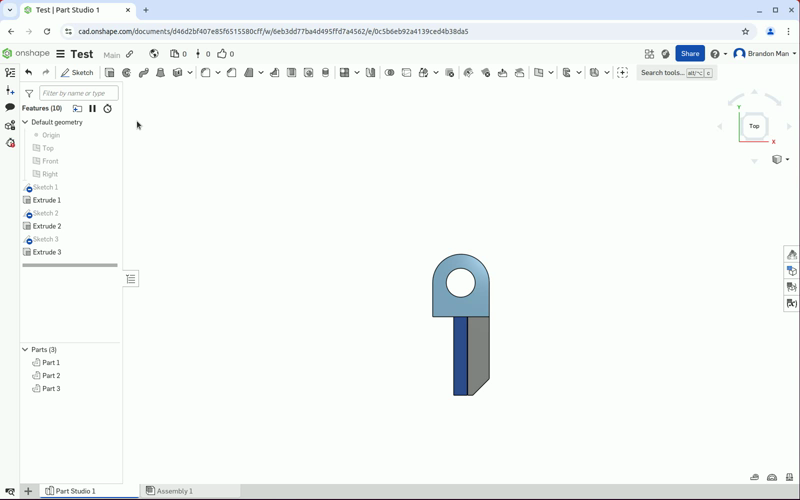
mouse_move(73, 189)
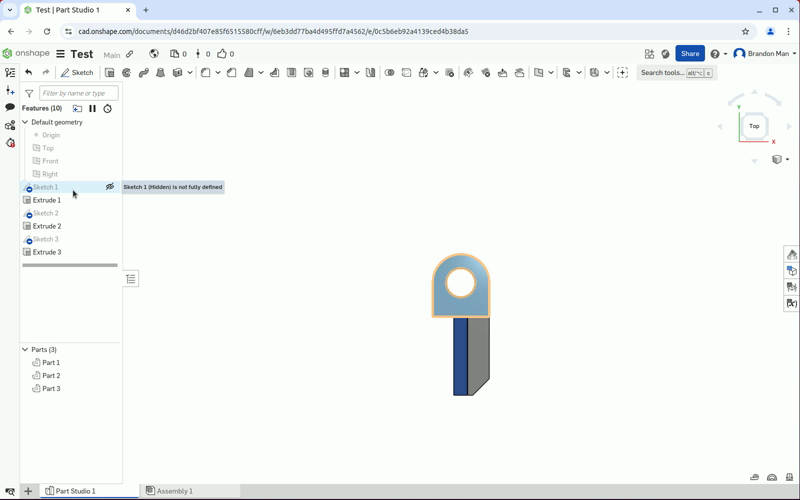
click(73, 189)
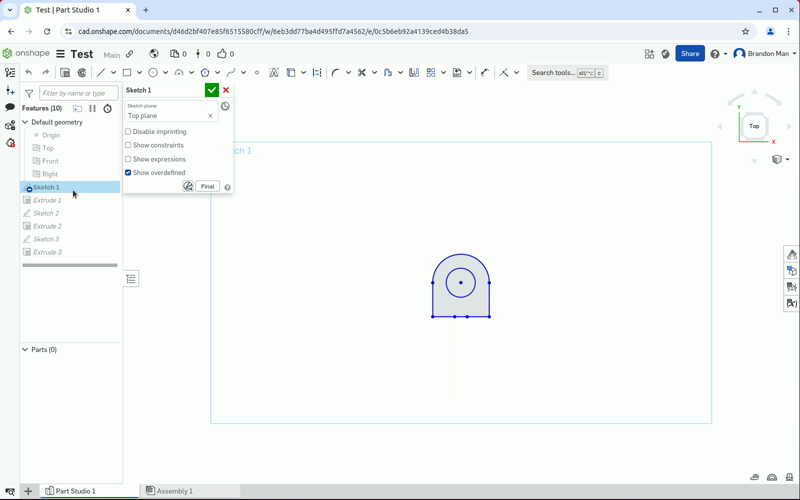
mouse_move(229, 92)
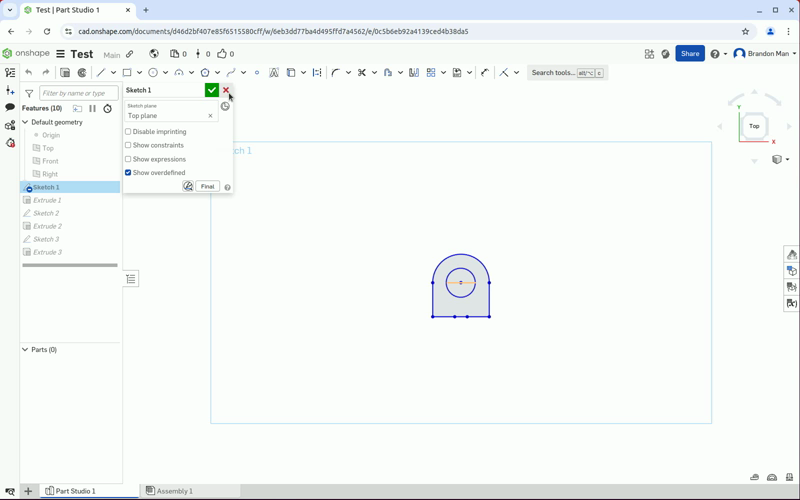
click(229, 92)
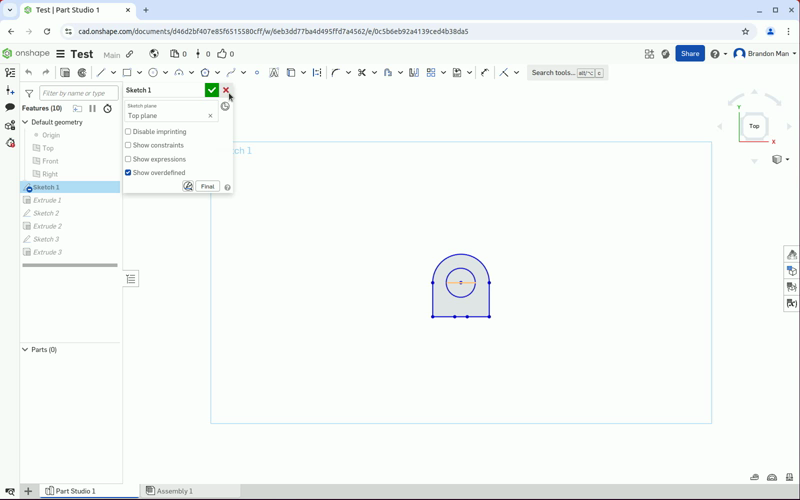
key(shift+s)
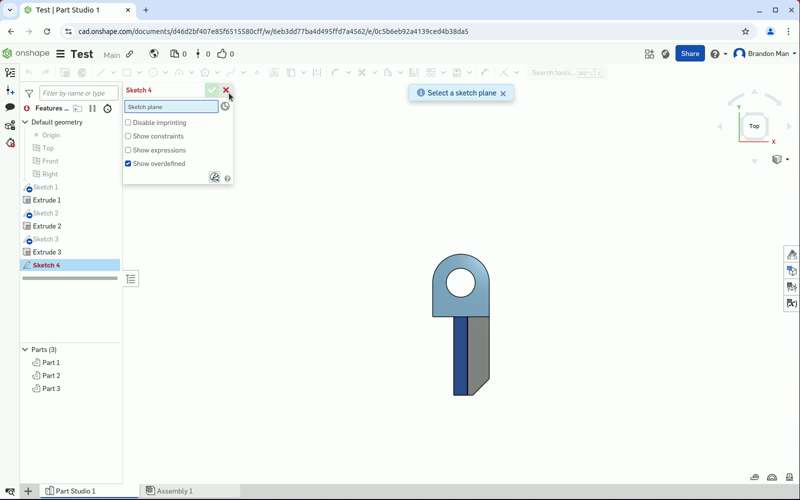
mouse_move(73, 150)
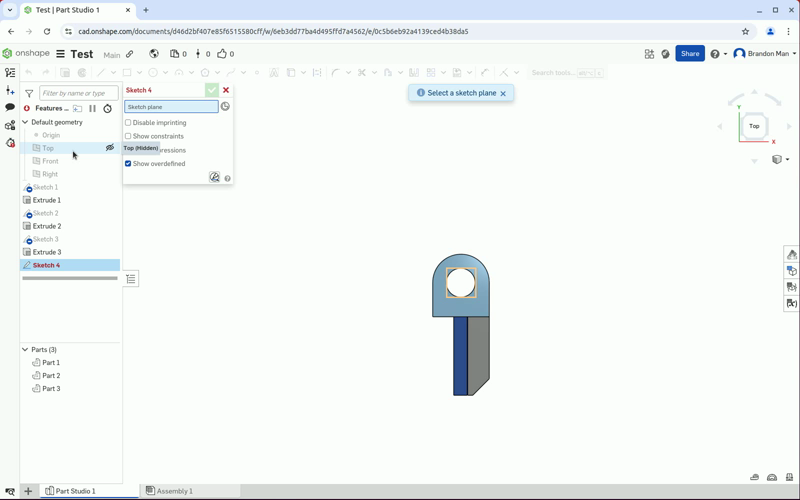
click(73, 150)
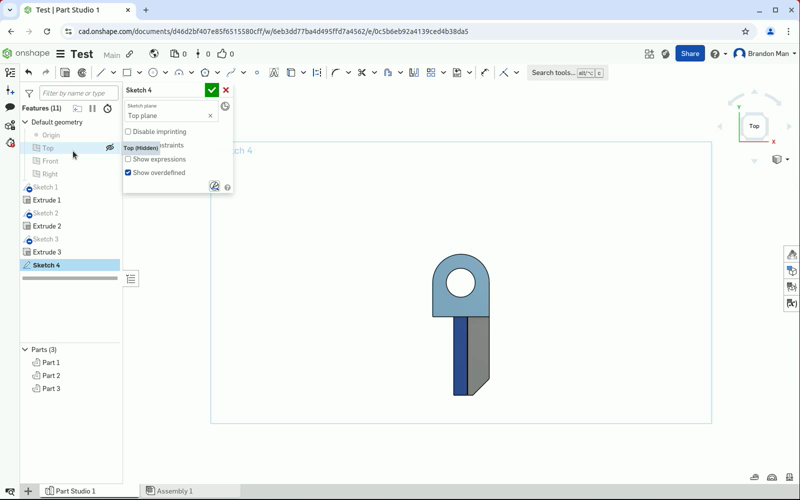
mouse_move(73, 352)
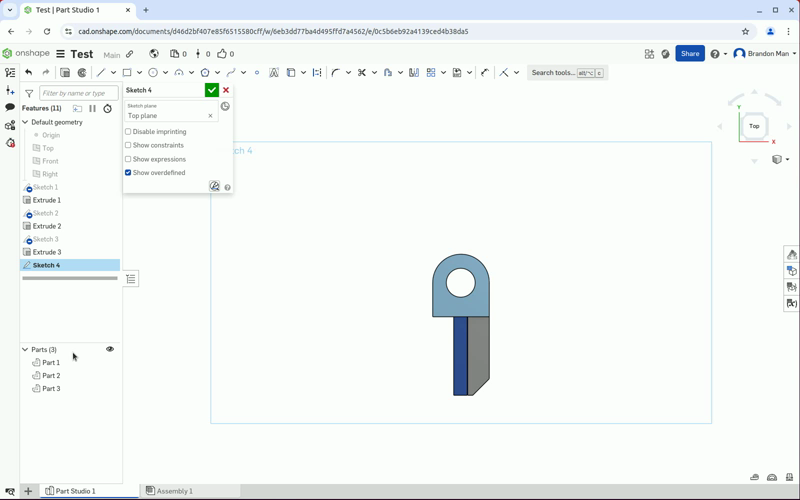
key(y)
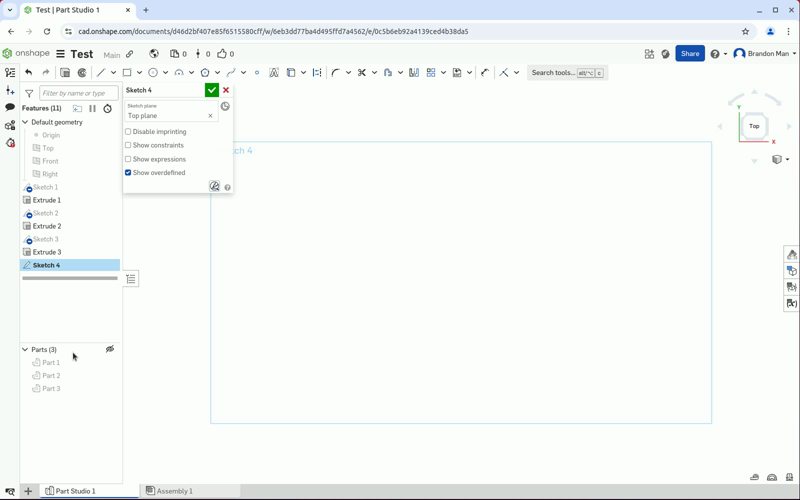
key(l)
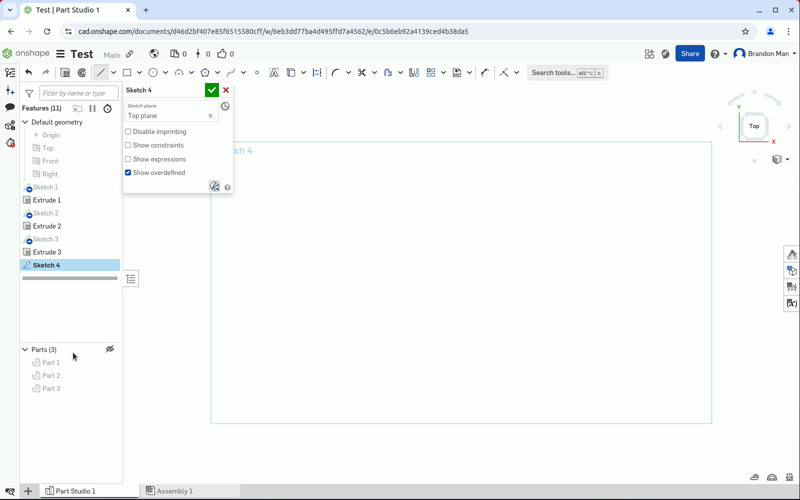
key_down(shift)
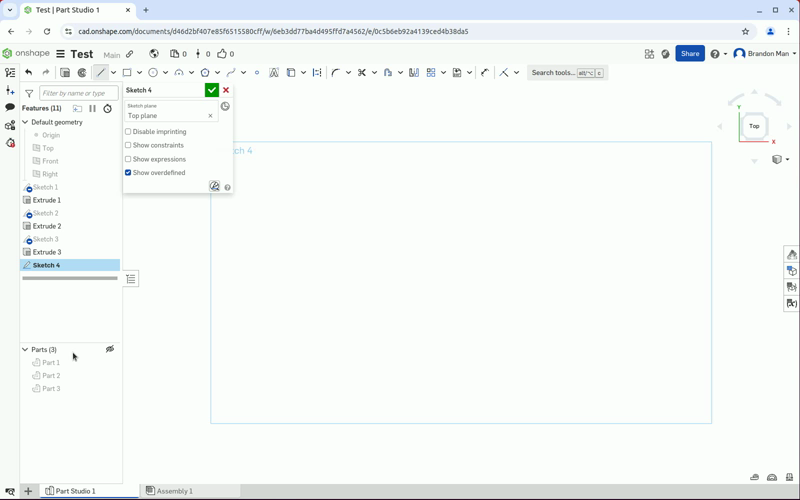
mouse_move(432, 379)
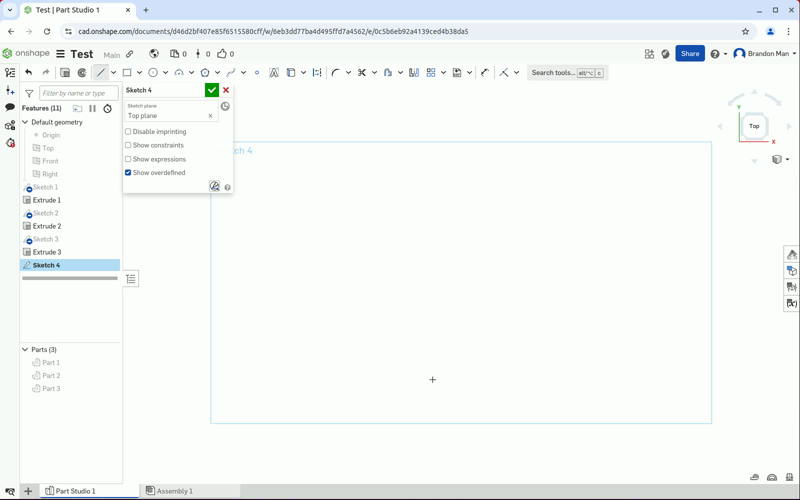
click(432, 379)
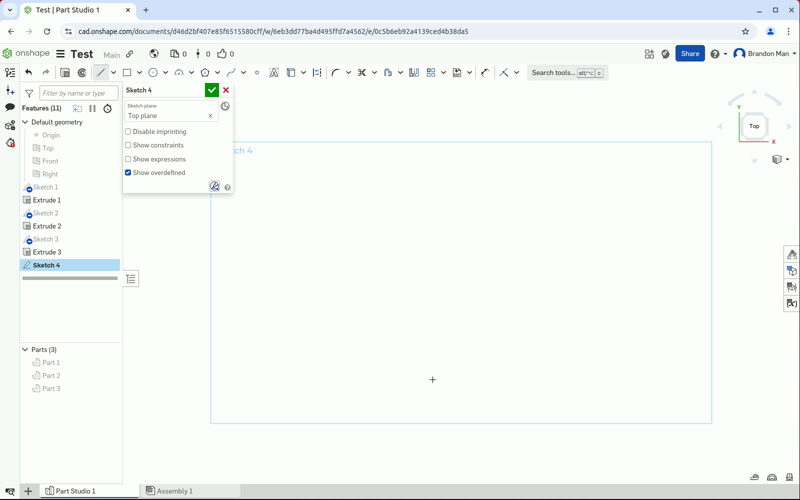
key_up(shift)
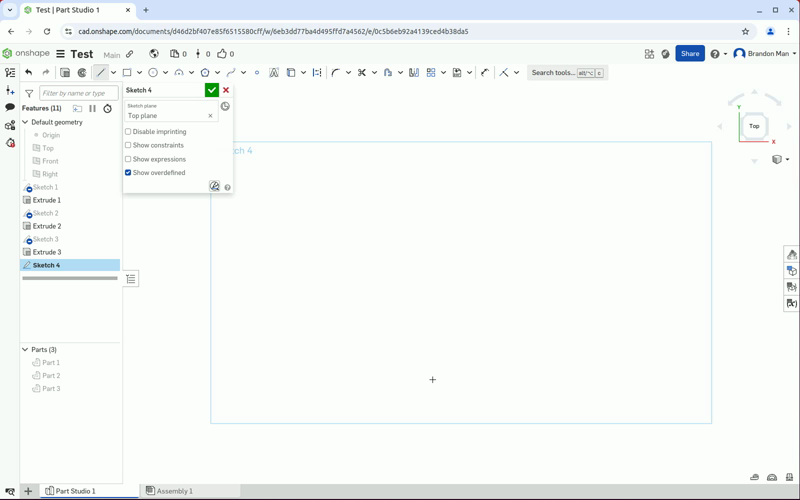
key_down(shift)
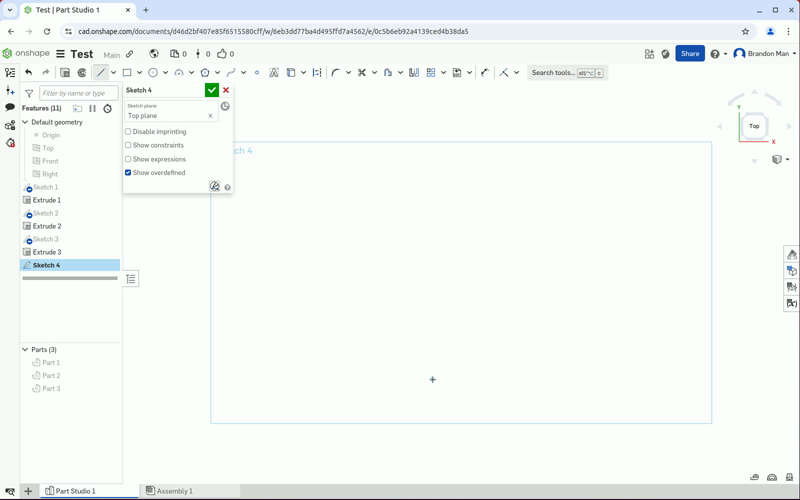
mouse_move(462, 379)
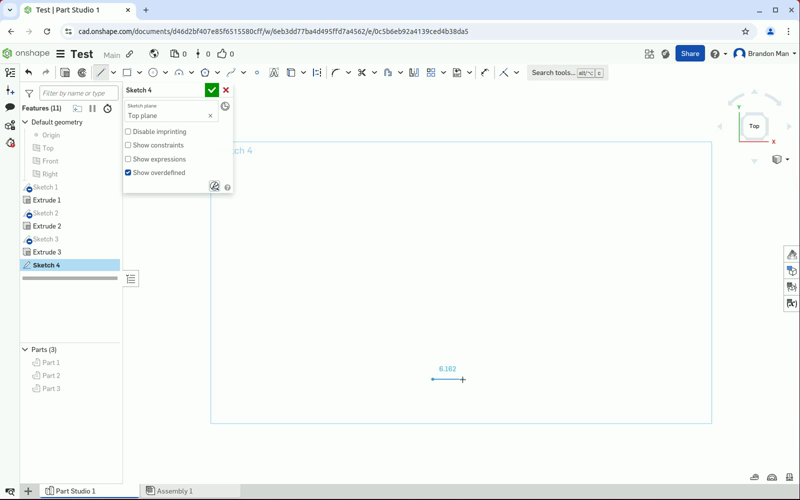
mouse_move(449, 396)
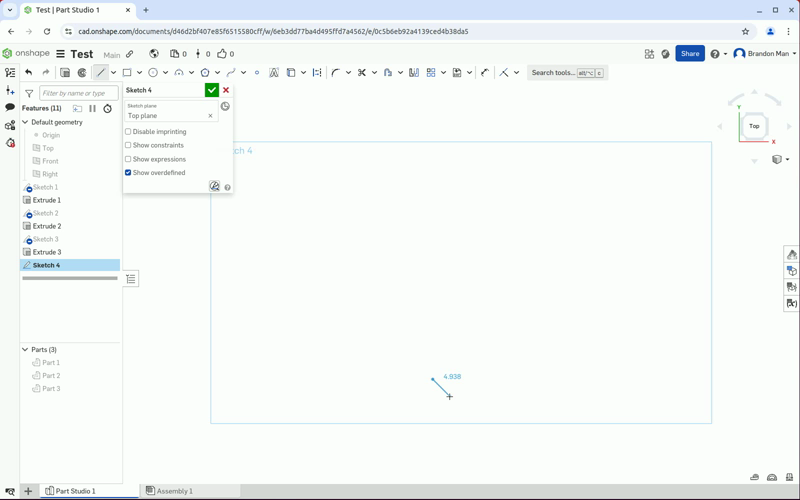
click(449, 396)
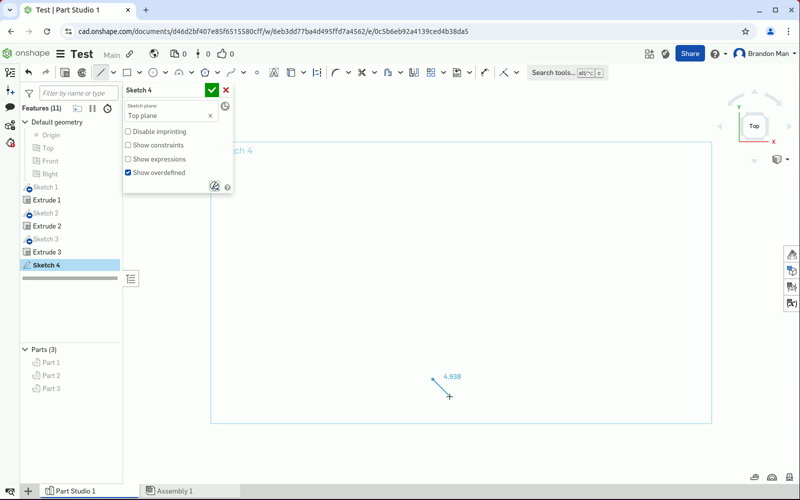
key_up(shift)
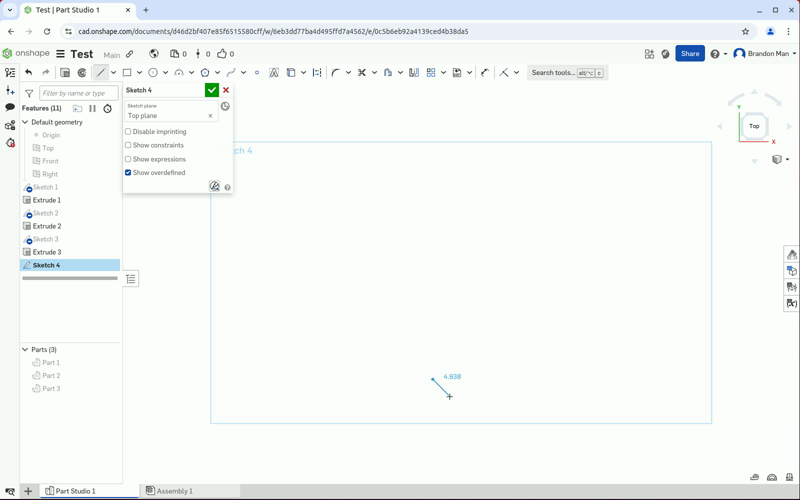
key_down(shift)
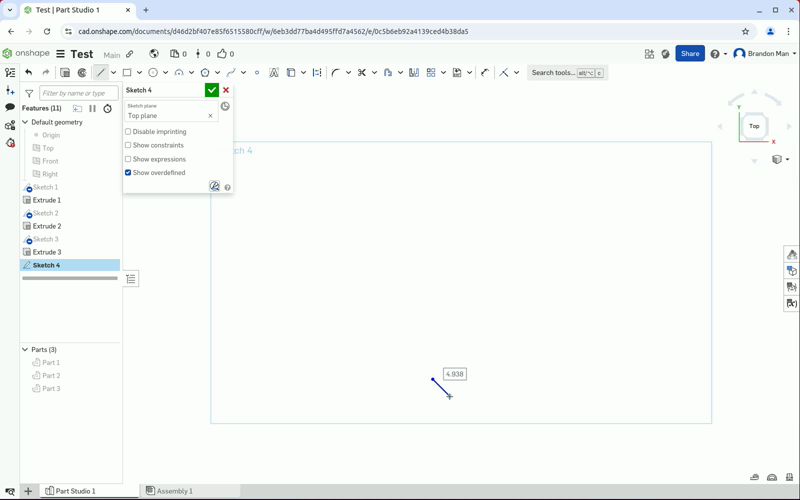
mouse_move(479, 396)
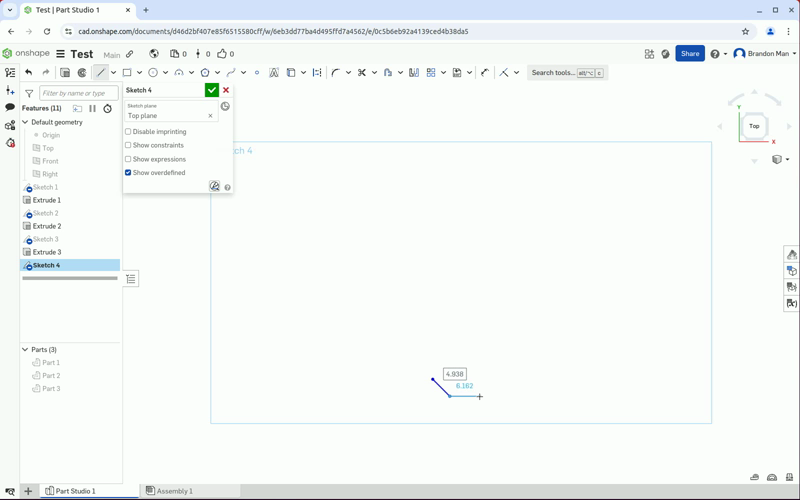
mouse_move(454, 396)
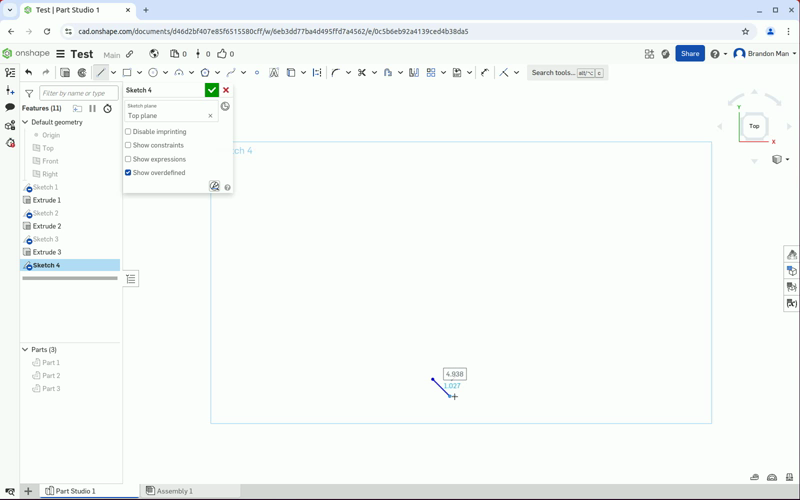
scroll(6)
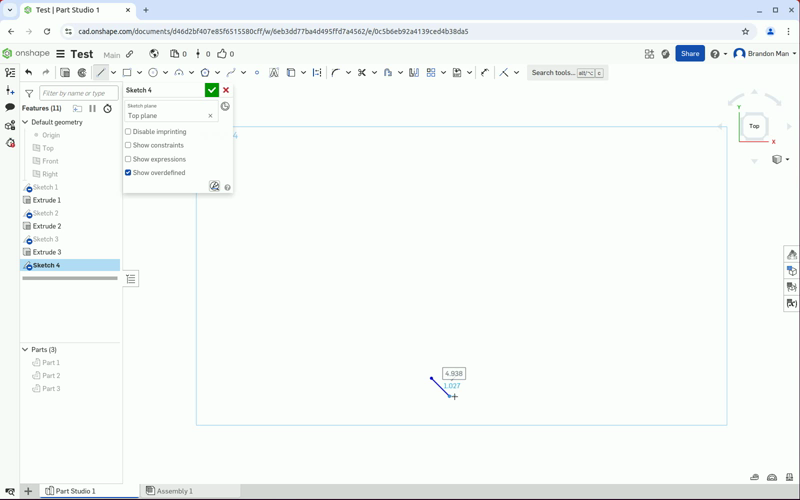
scroll(6)
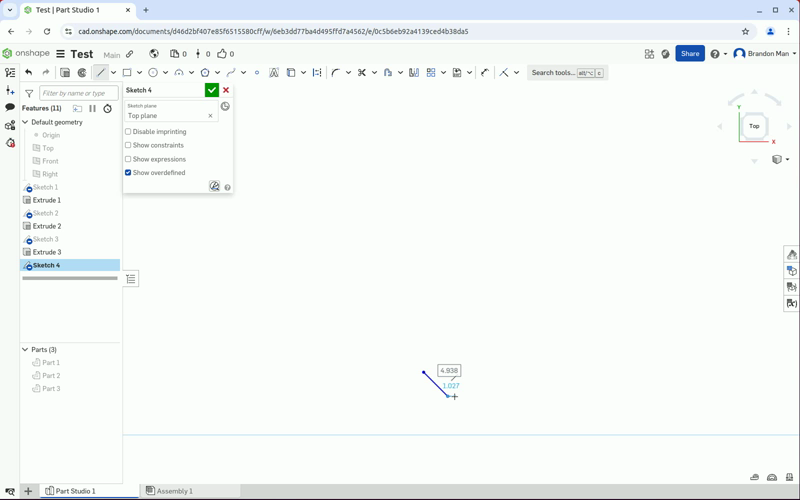
scroll(6)
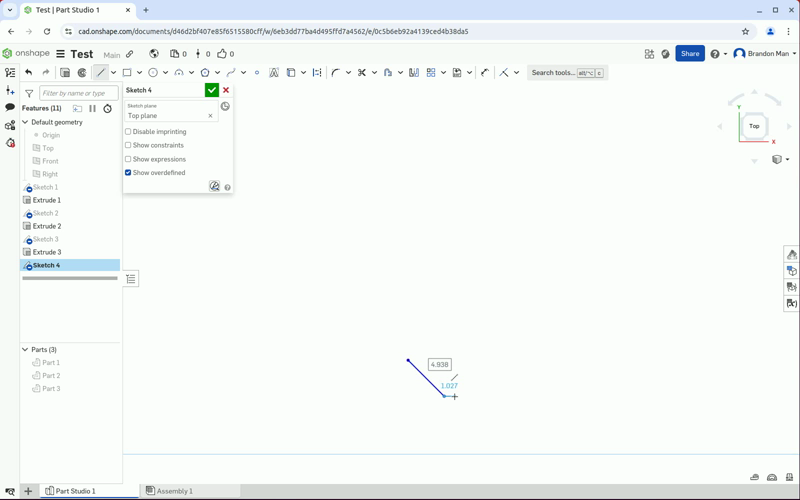
scroll(6)
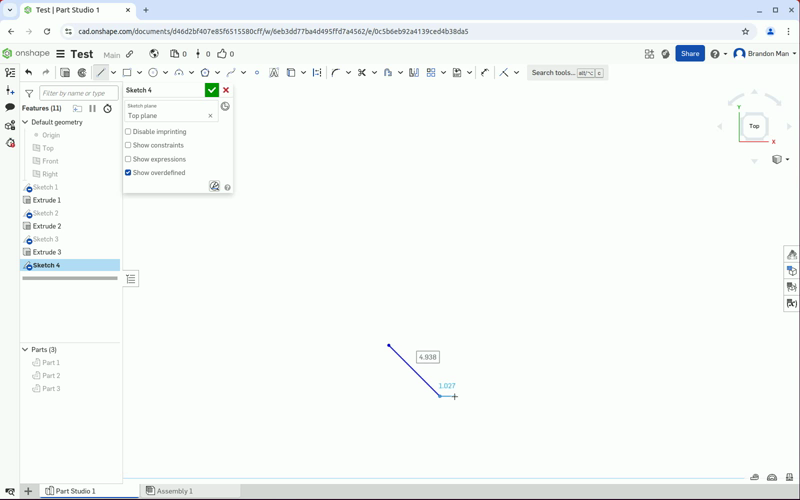
scroll(6)
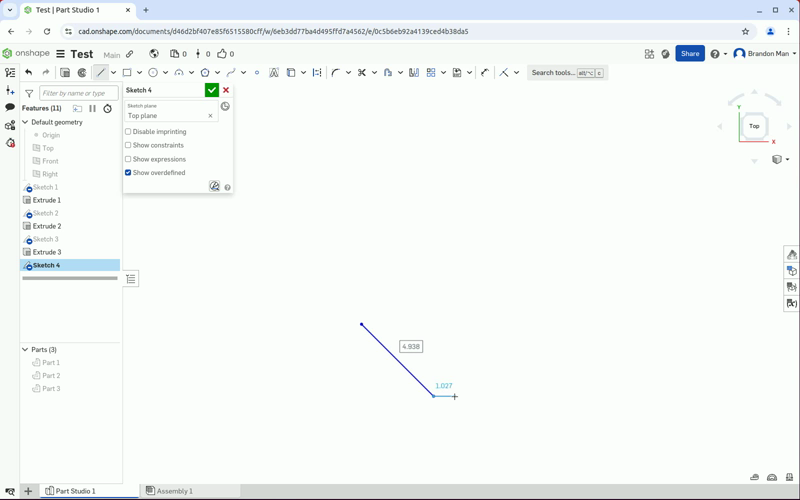
scroll(6)
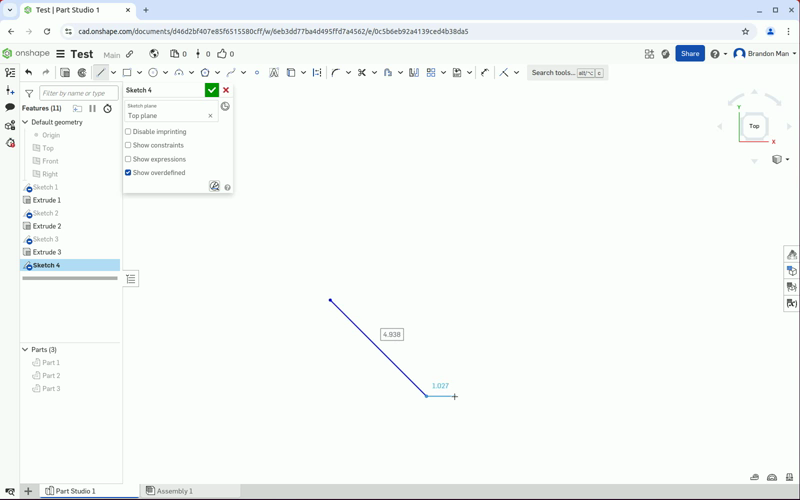
scroll(6)
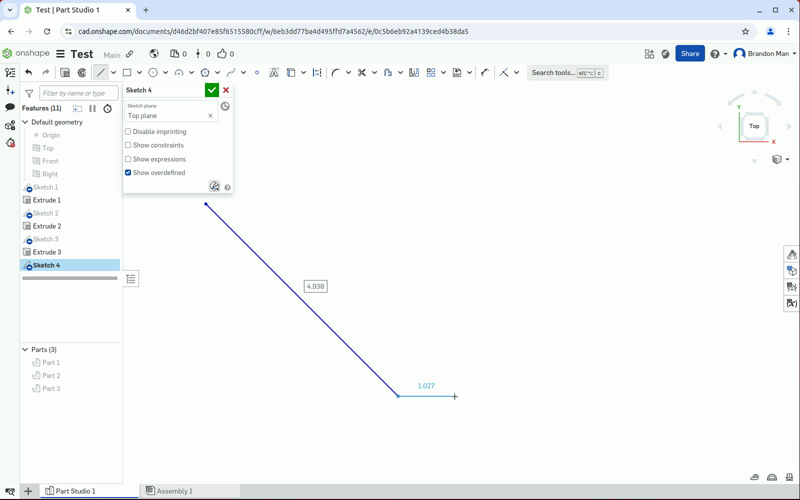
click(454, 396)
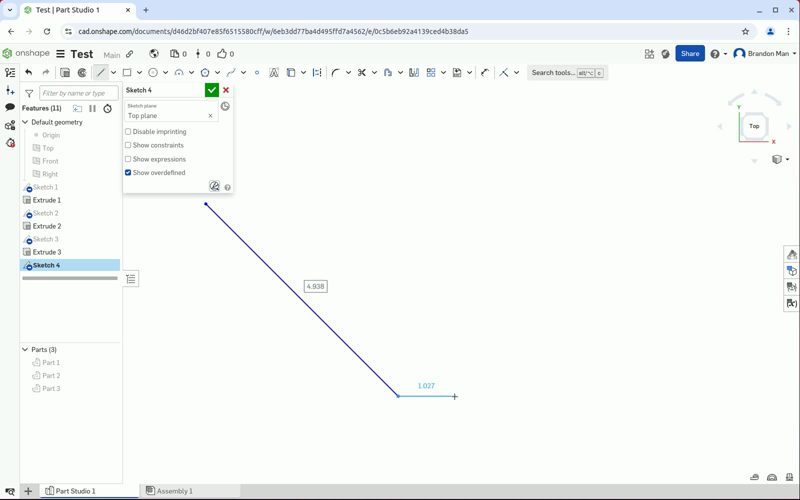
scroll(-6)
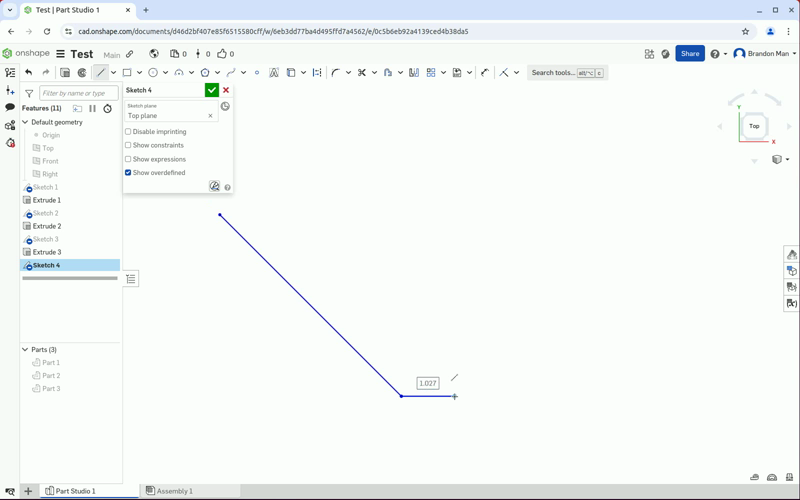
scroll(-6)
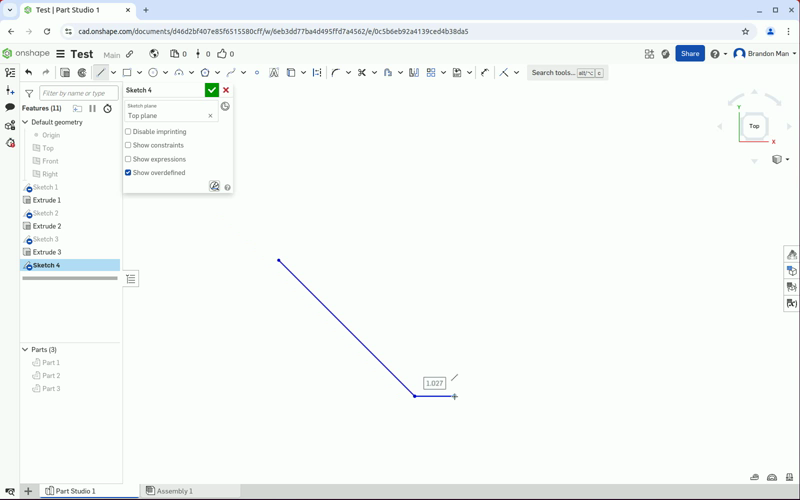
scroll(-6)
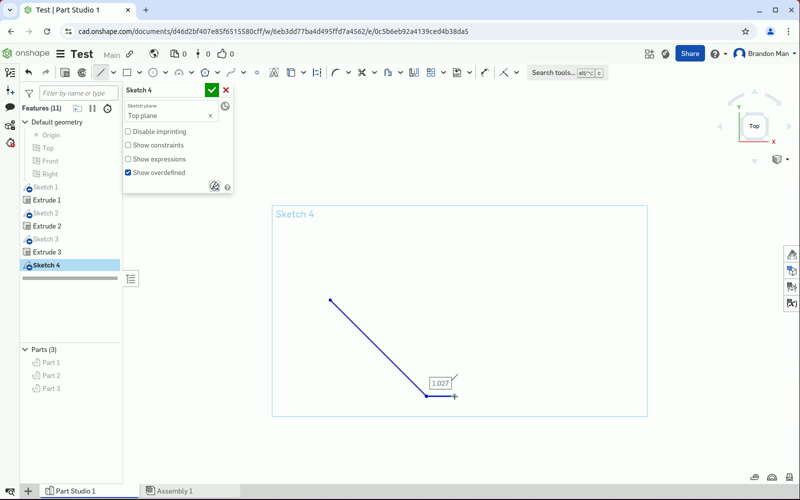
scroll(-6)
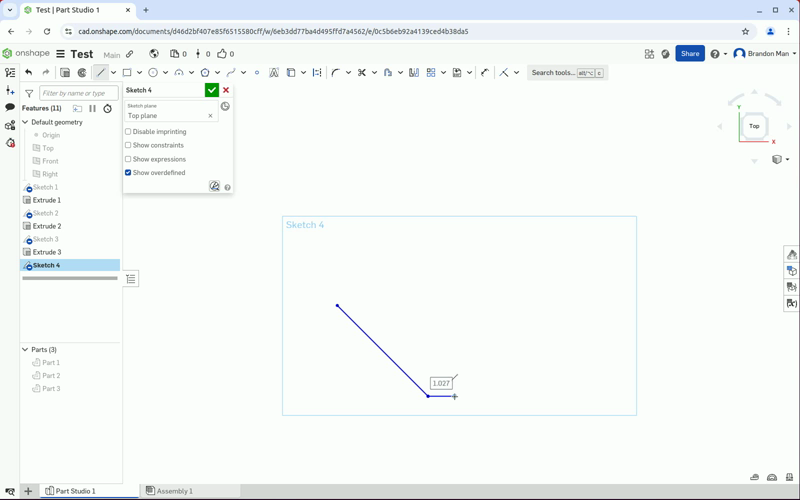
scroll(-6)
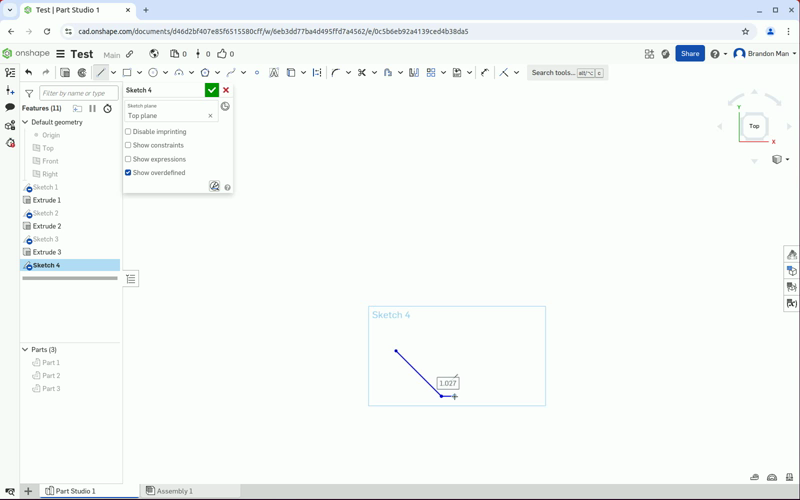
scroll(-6)
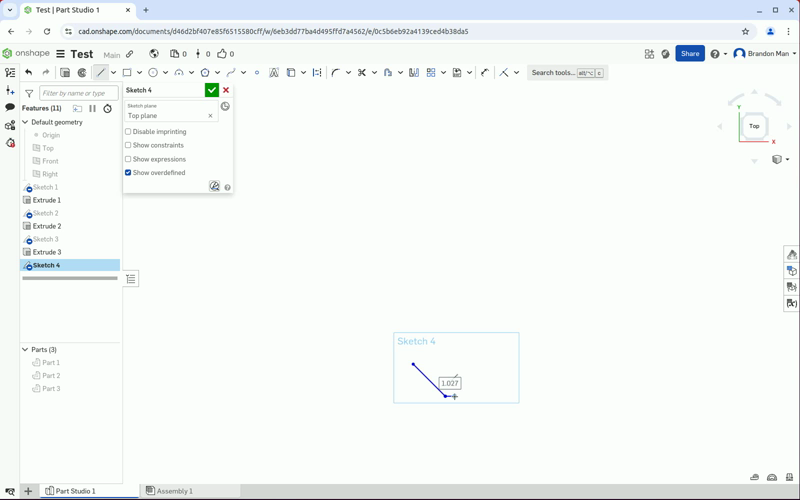
scroll(-6)
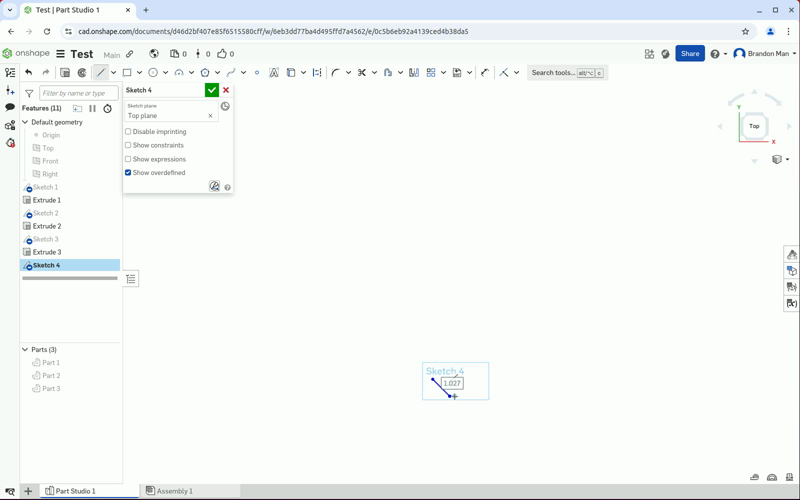
key_up(shift)
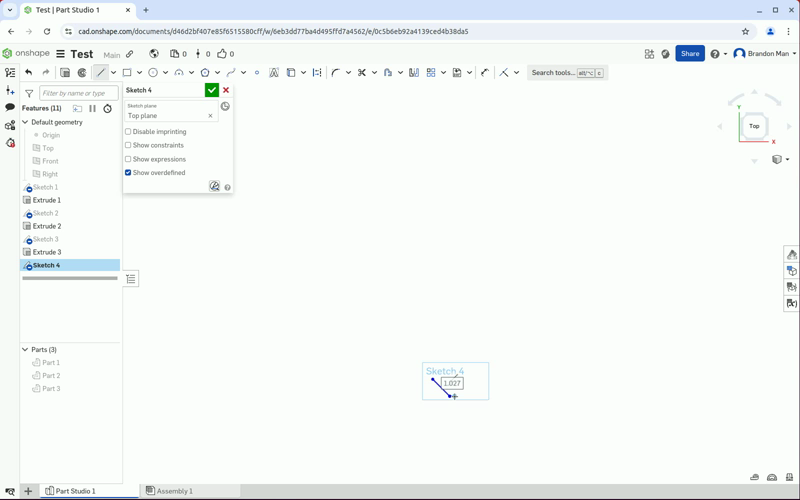
key_down(shift)
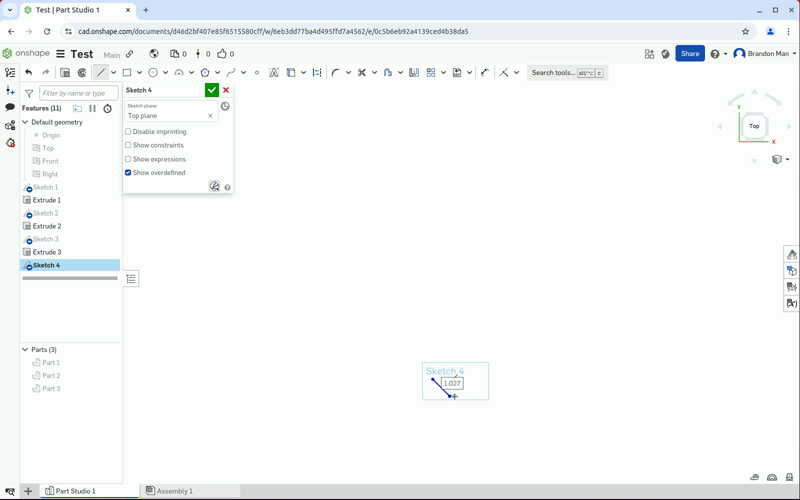
mouse_move(454, 316)
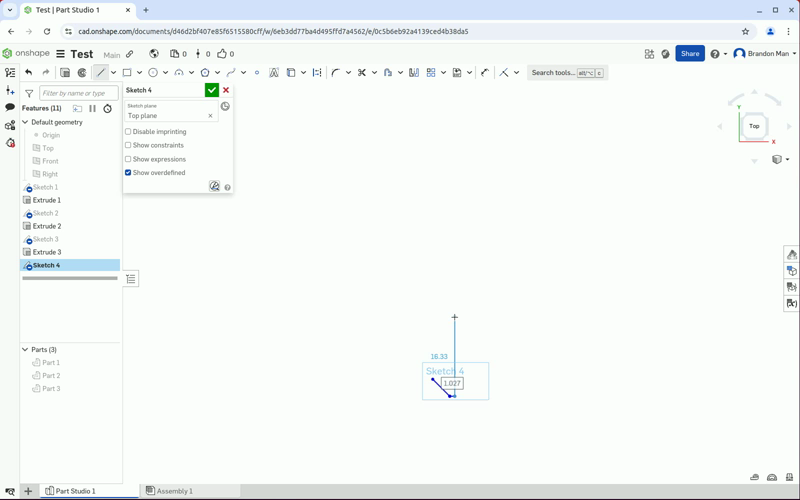
click(454, 316)
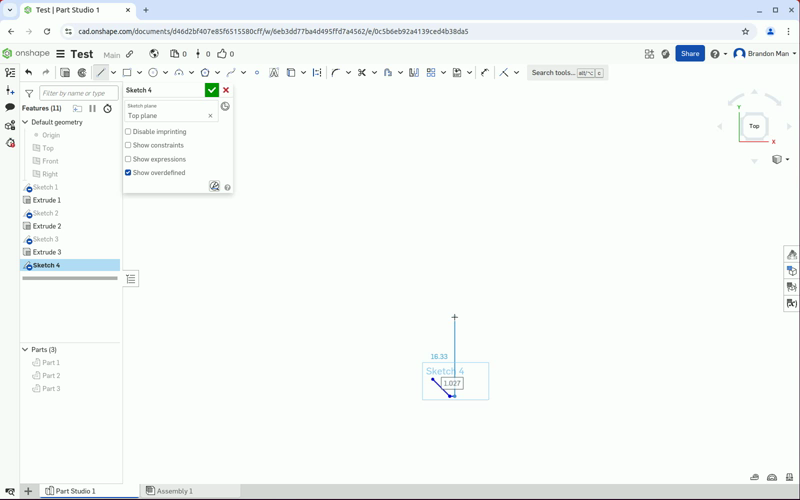
key_up(shift)
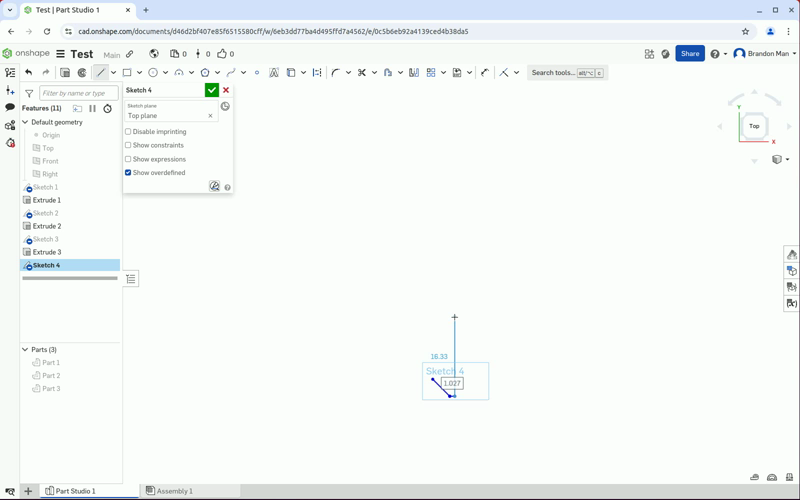
key_down(shift)
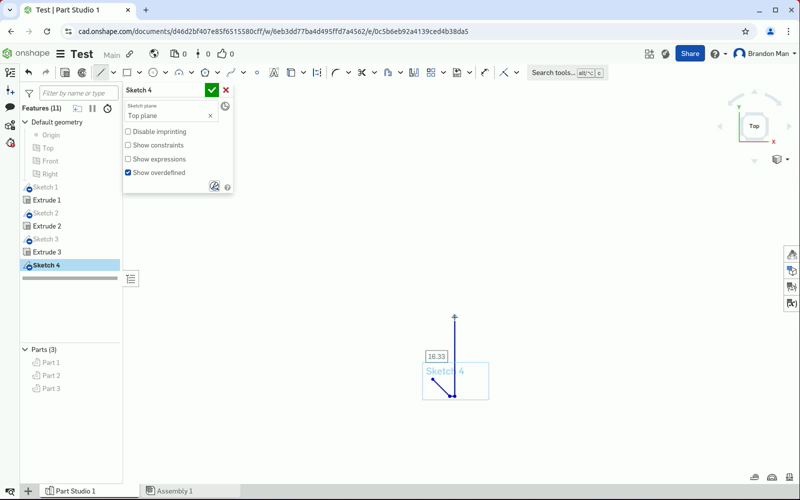
mouse_move(484, 316)
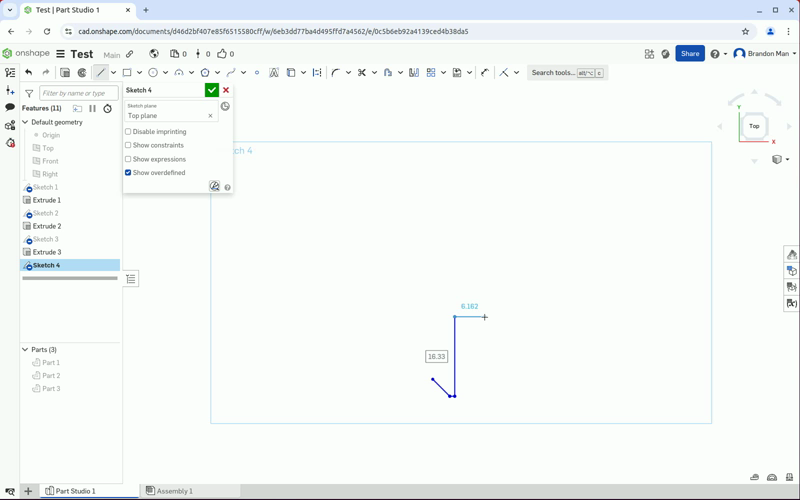
mouse_move(432, 316)
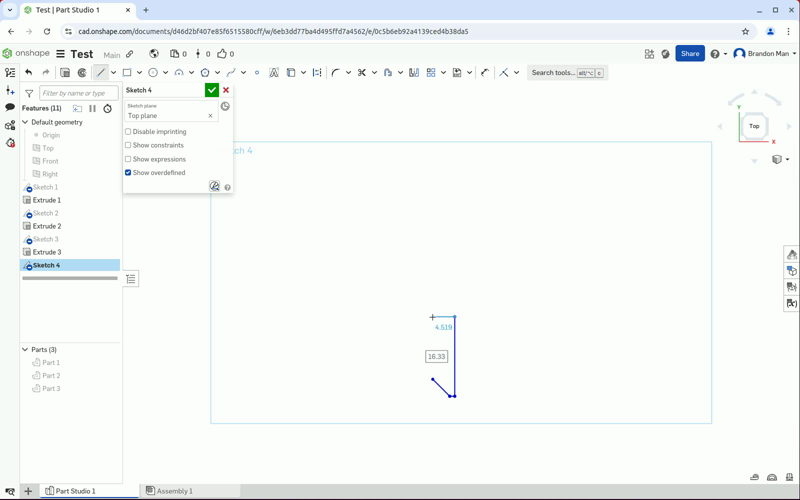
click(432, 316)
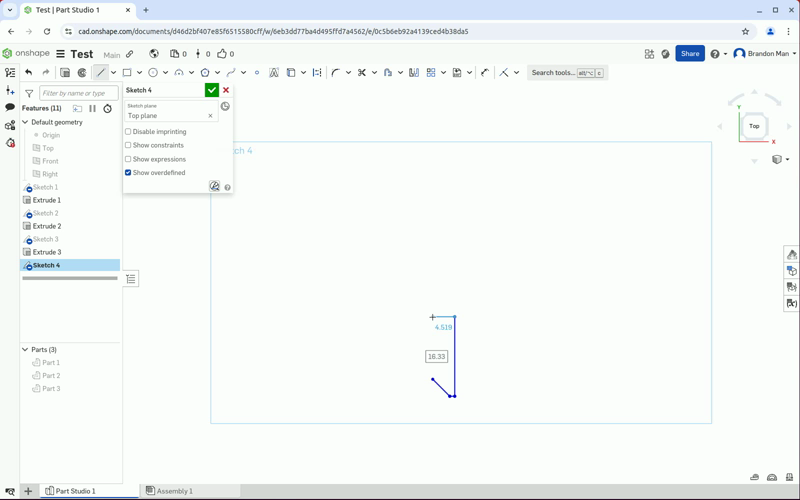
key_up(shift)
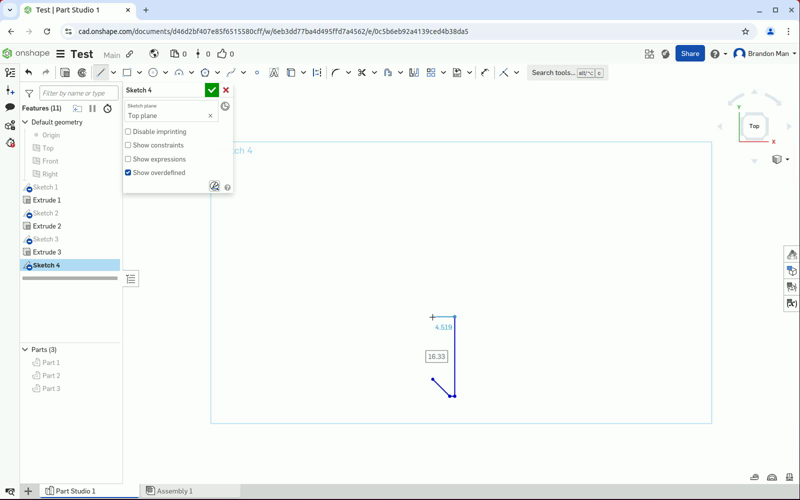
key_down(shift)
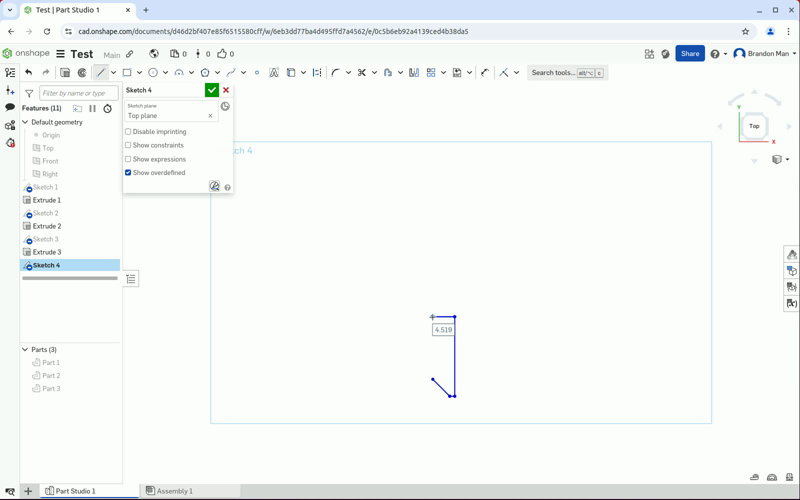
mouse_move(432, 379)
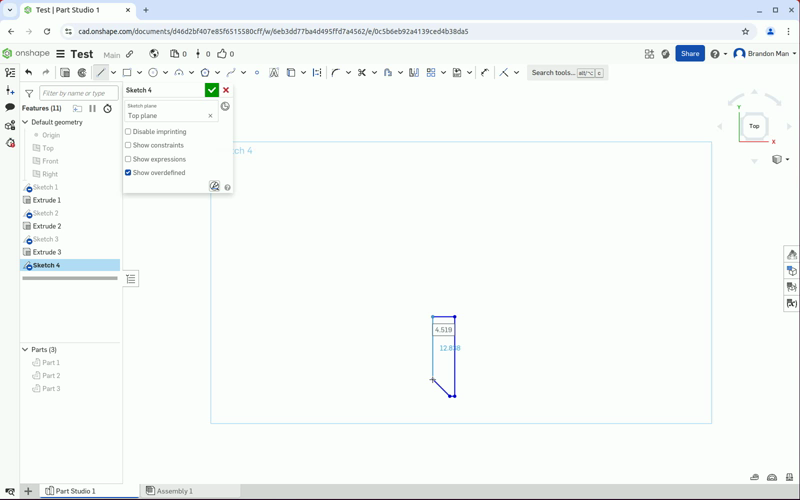
key_up(shift)
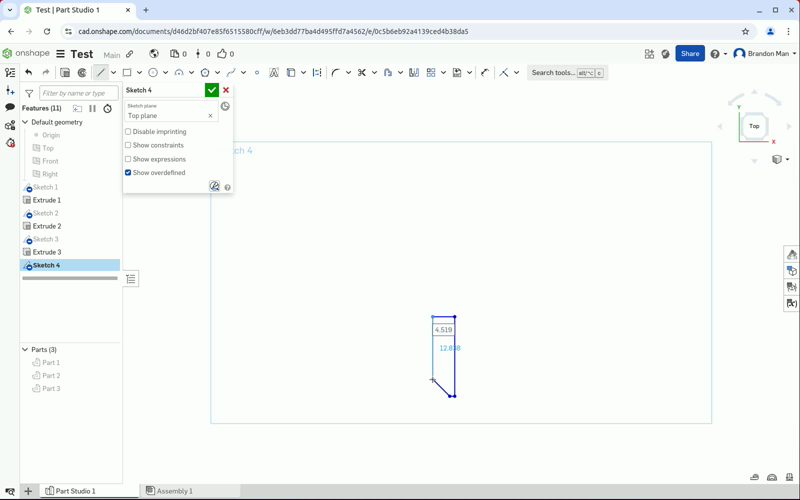
click(432, 379)
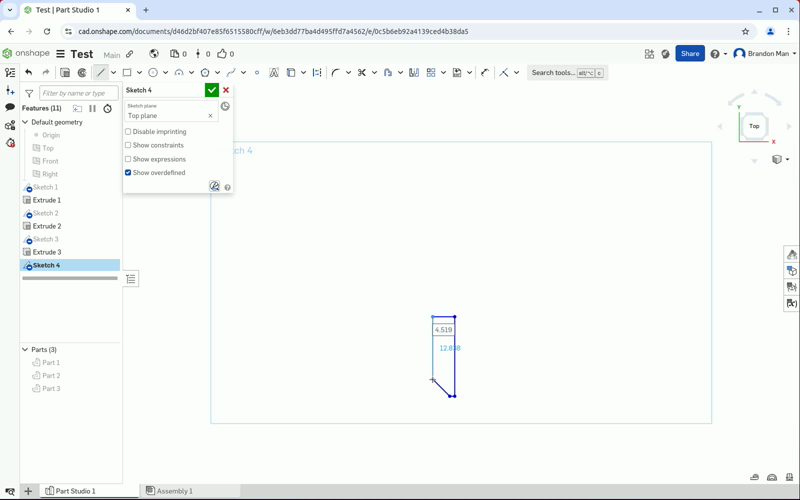
key(esc)
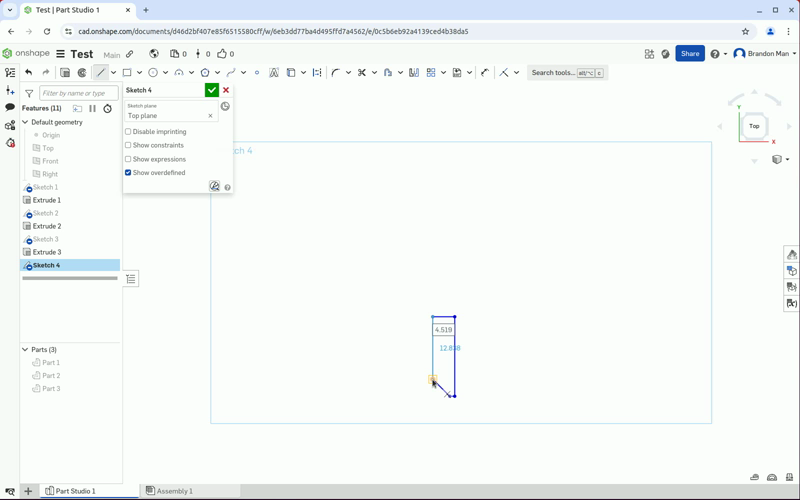
mouse_move(442, 341)
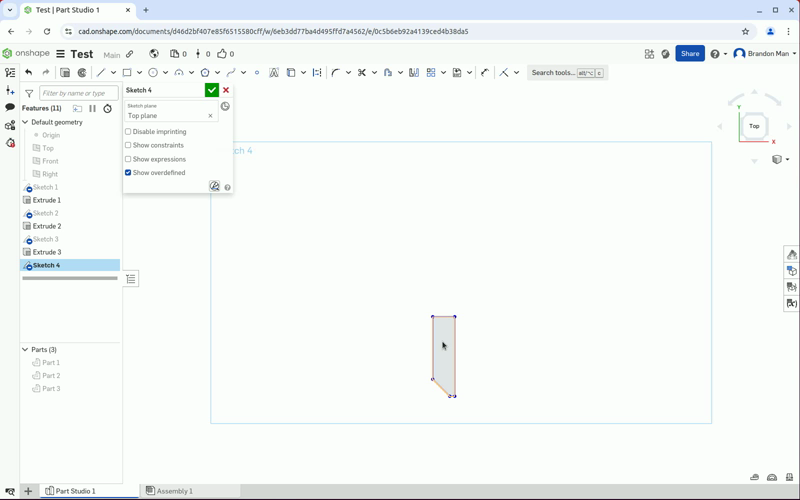
scroll(6)
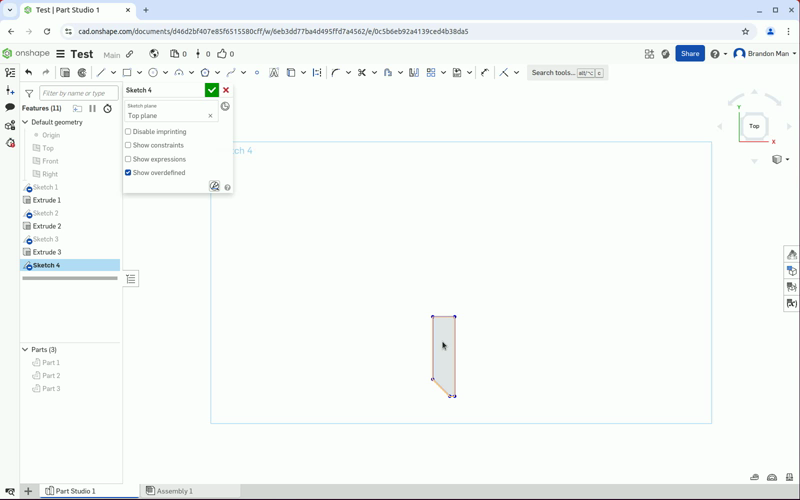
scroll(6)
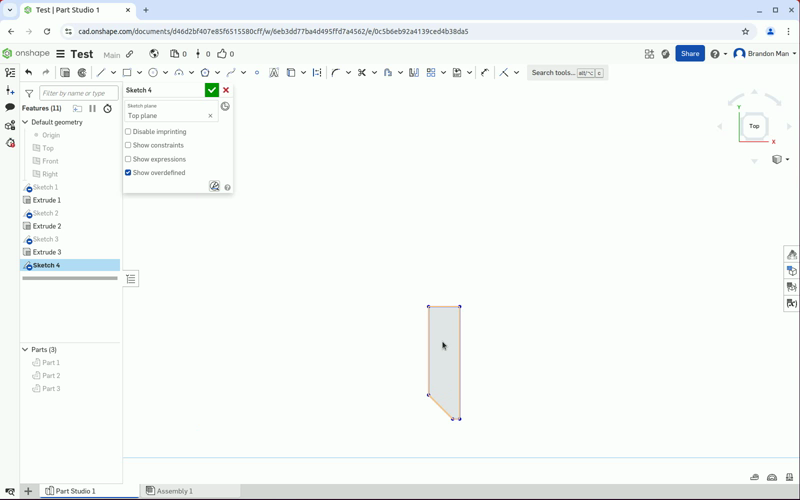
scroll(6)
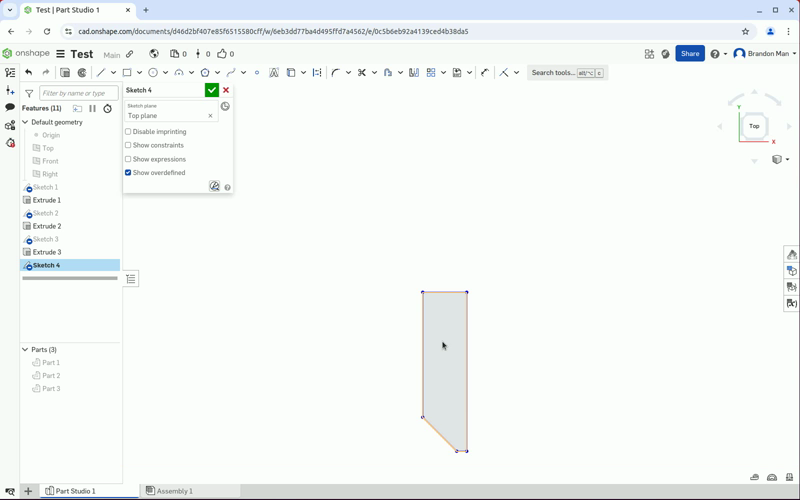
scroll(6)
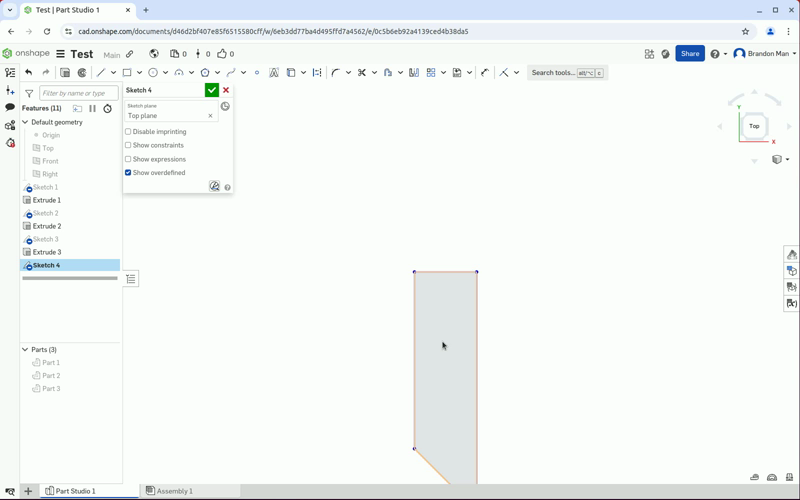
scroll(6)
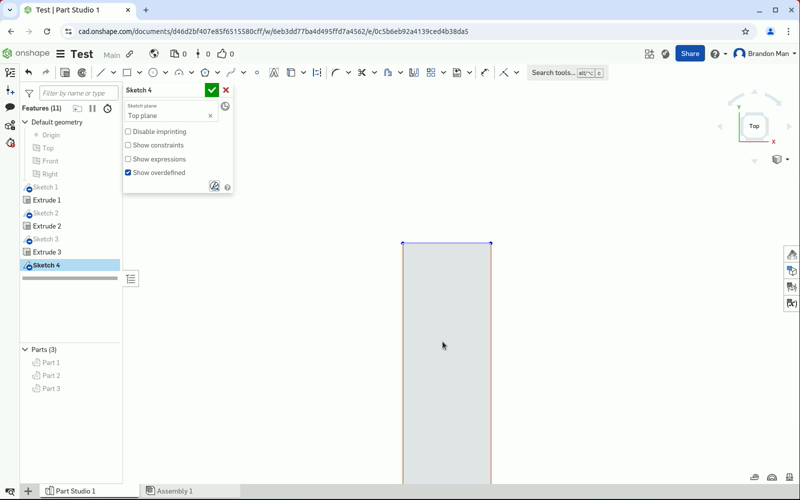
scroll(6)
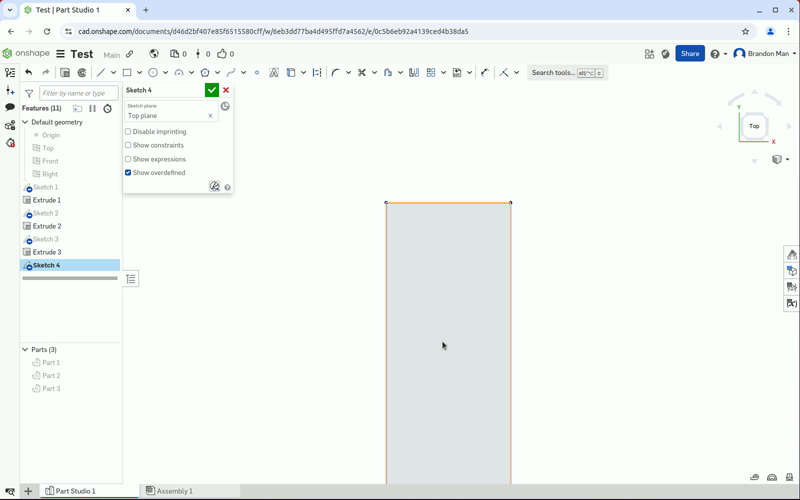
scroll(6)
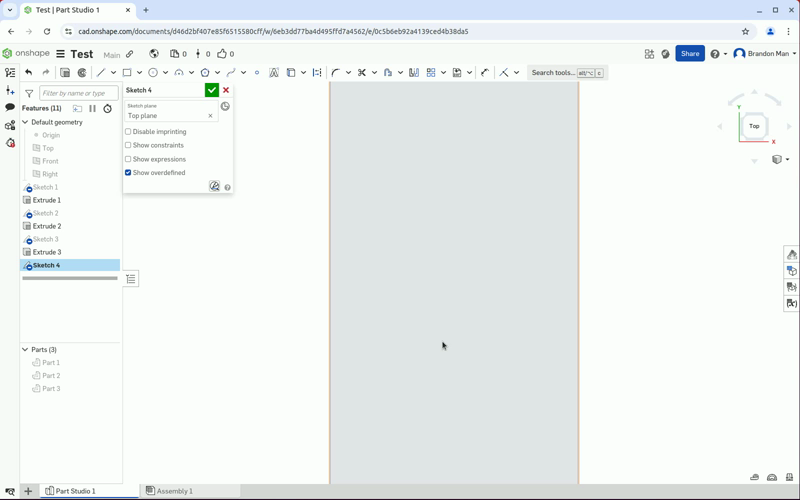
click(442, 341)
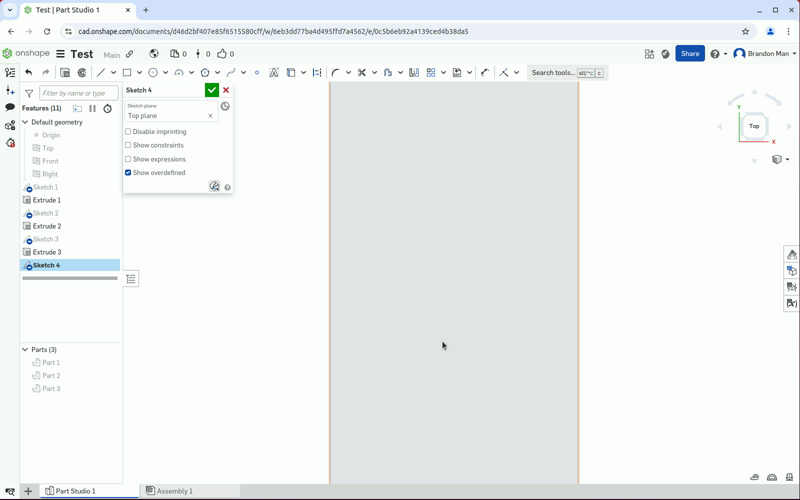
scroll(-6)
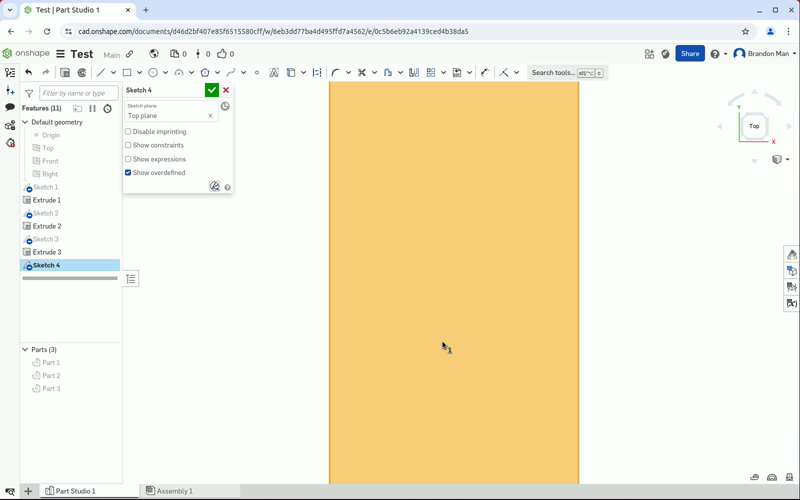
scroll(-6)
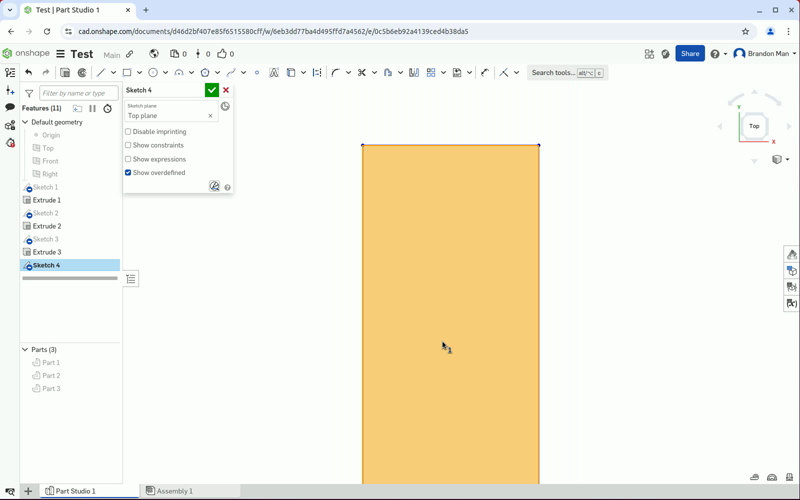
scroll(-6)
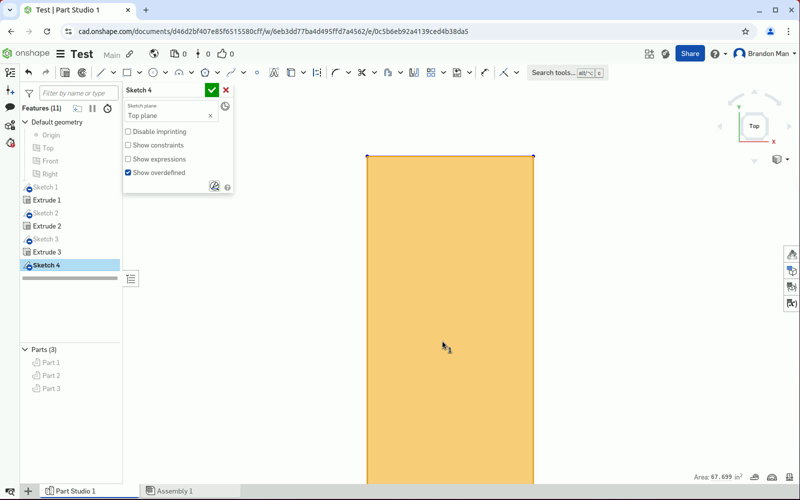
scroll(-6)
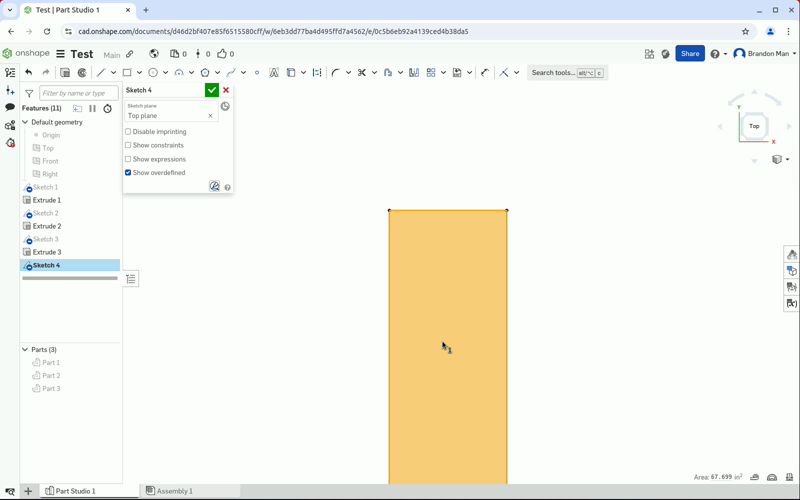
scroll(-6)
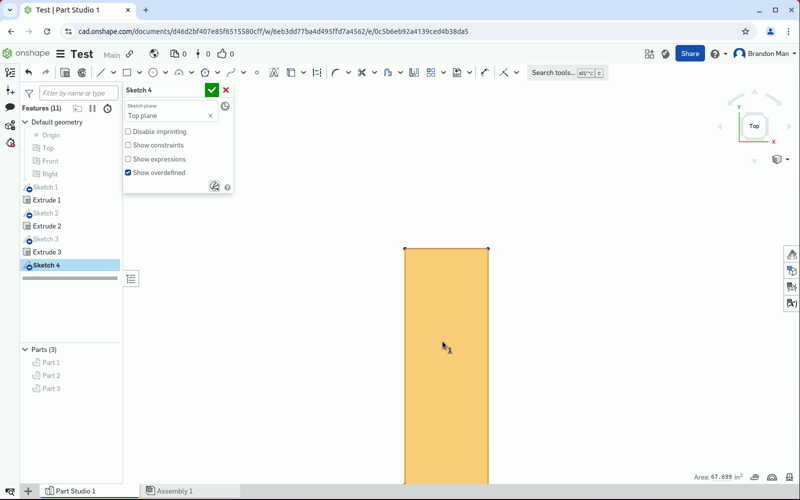
scroll(-6)
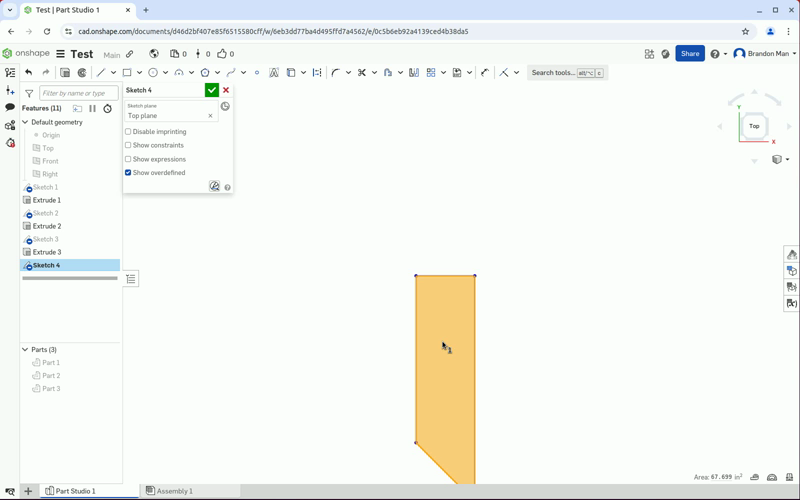
scroll(-6)
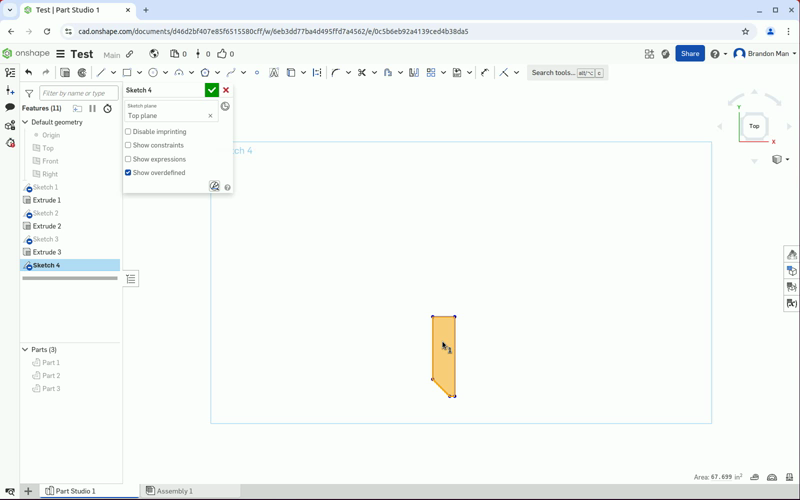
mouse_move(73, 352)
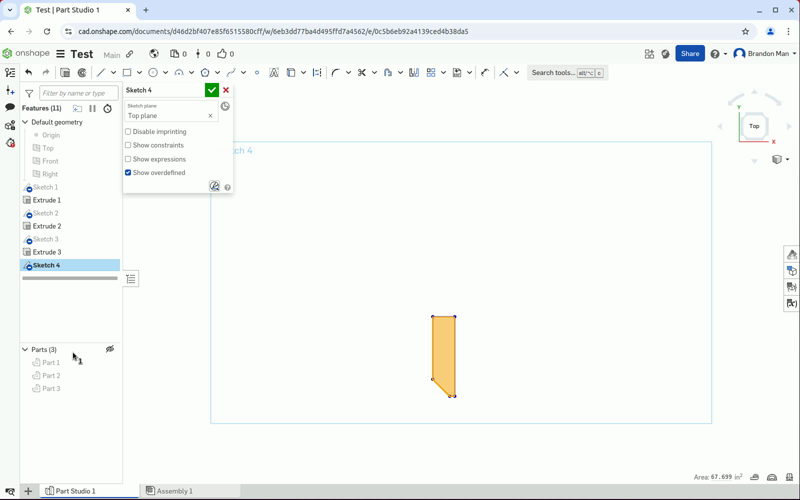
key(shift+y)
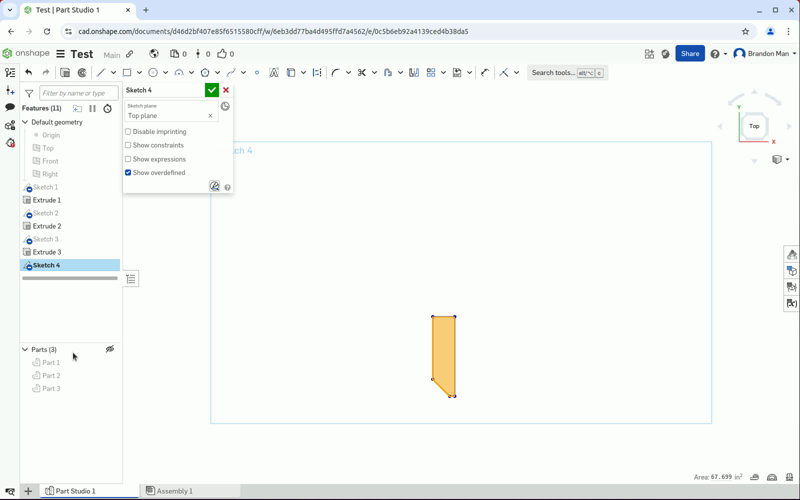
key(shift+e)
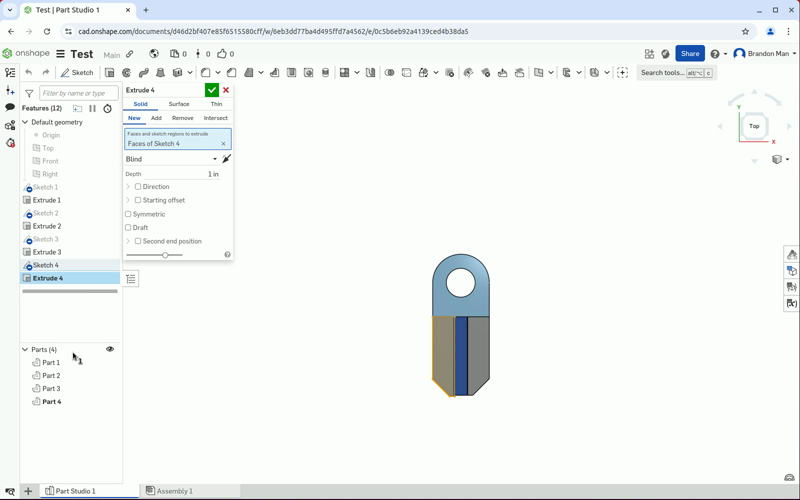
mouse_move(143, 106)
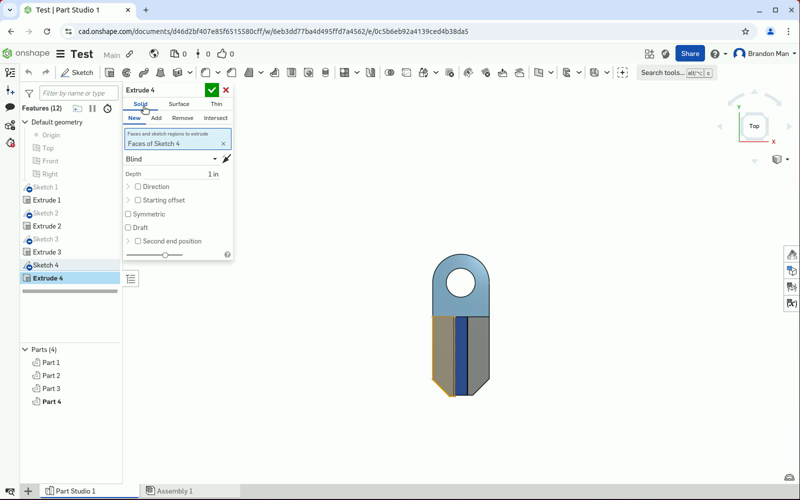
click(143, 106)
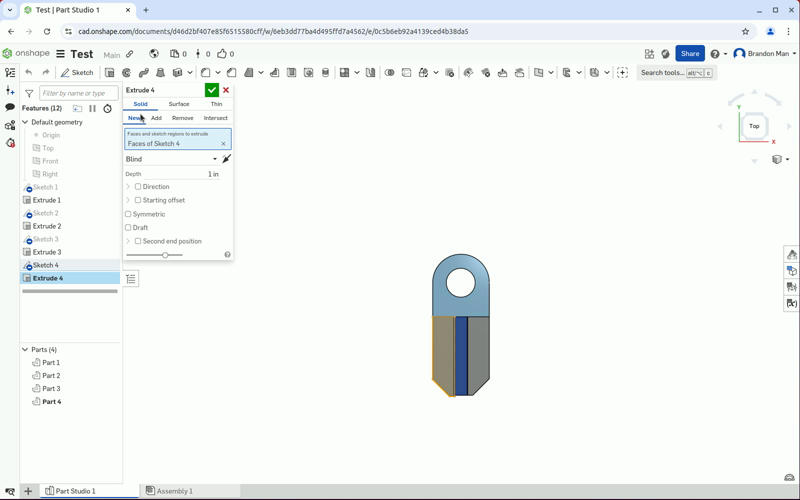
mouse_move(137, 120)
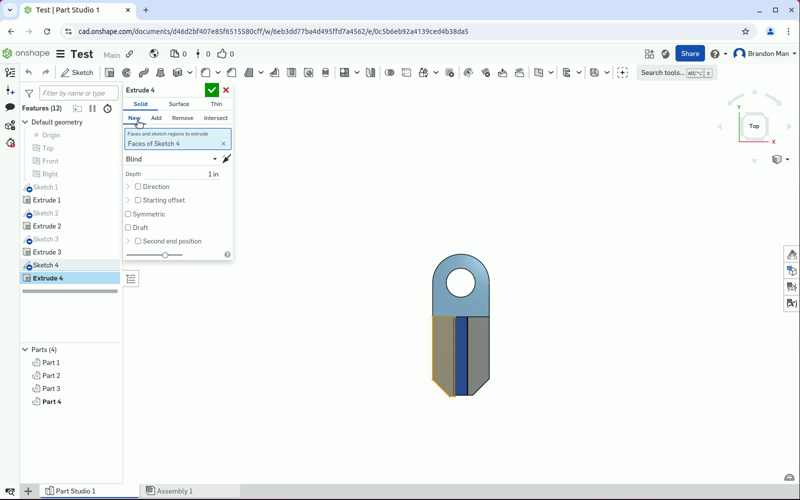
click(137, 120)
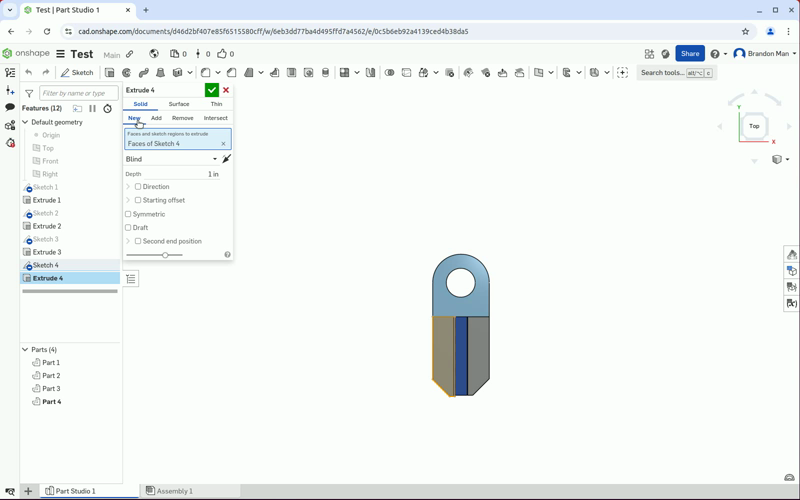
key(tab, 4)
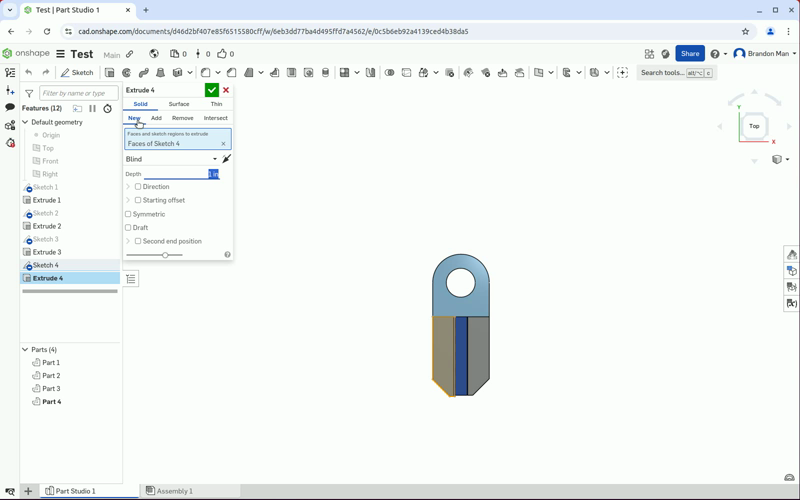
text(2.407)
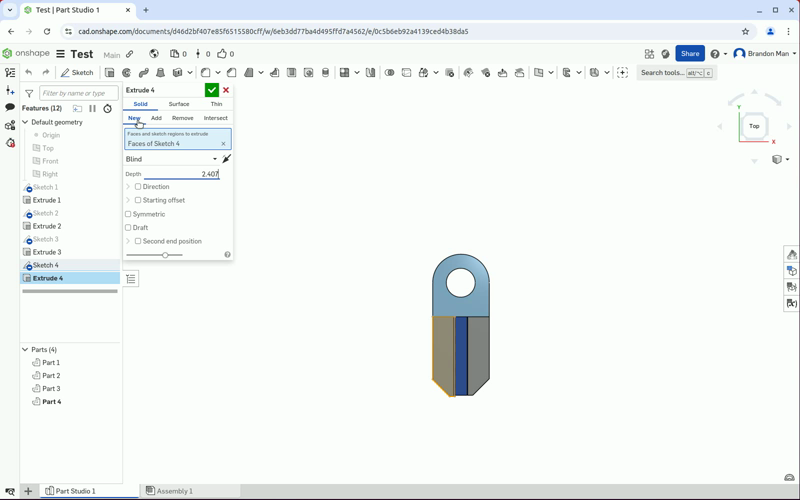
key(enter)
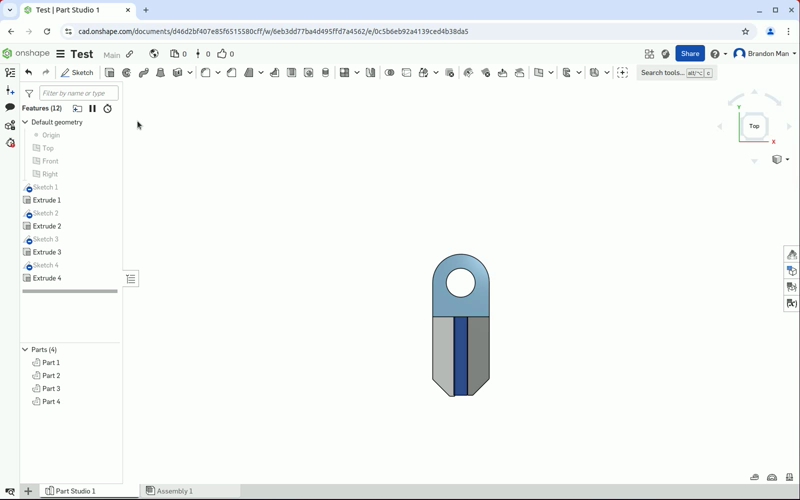
key(shift+h)
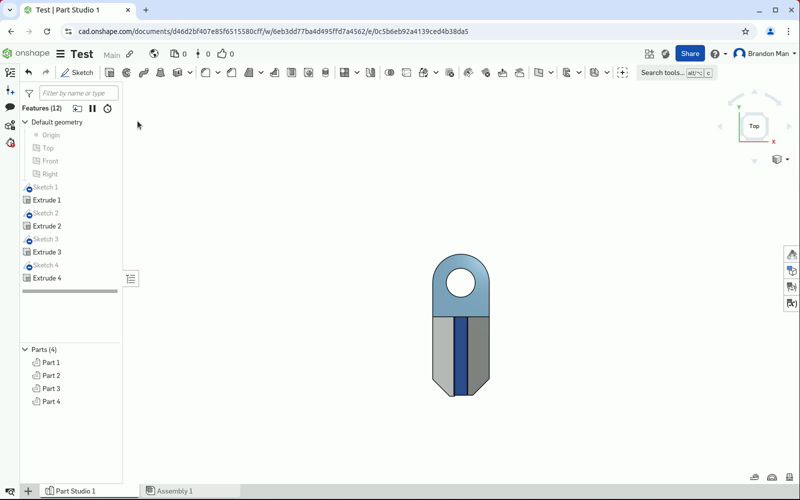
key(shift+h)
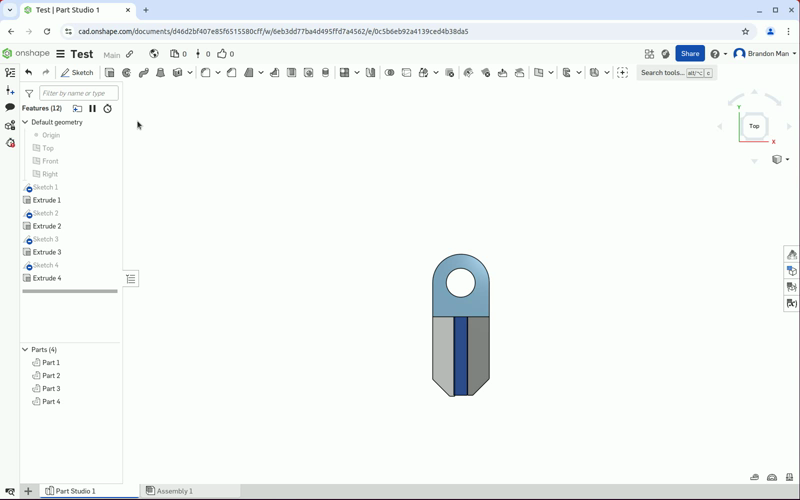
mouse_move(73, 189)
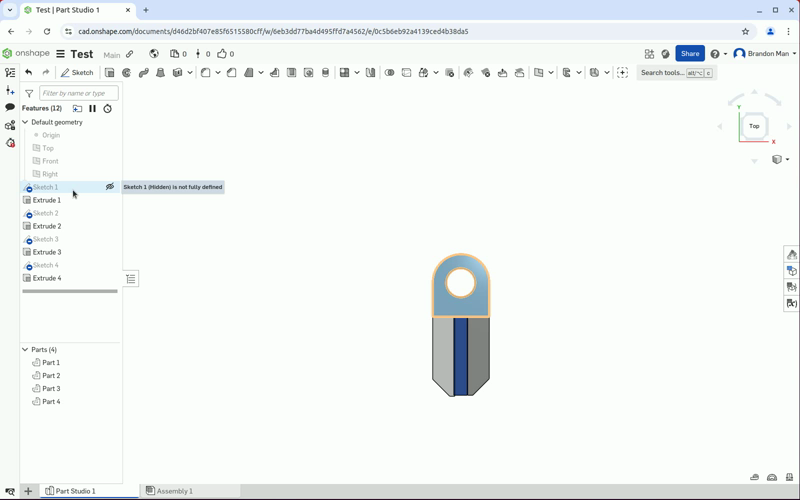
click(73, 189)
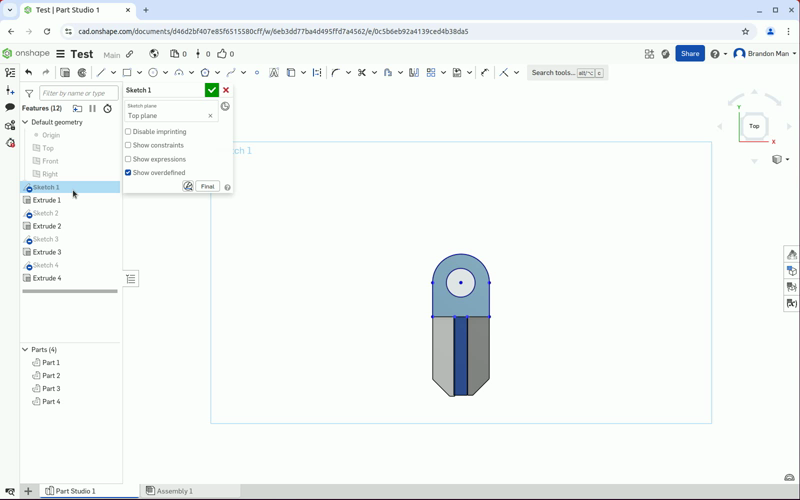
mouse_move(229, 92)
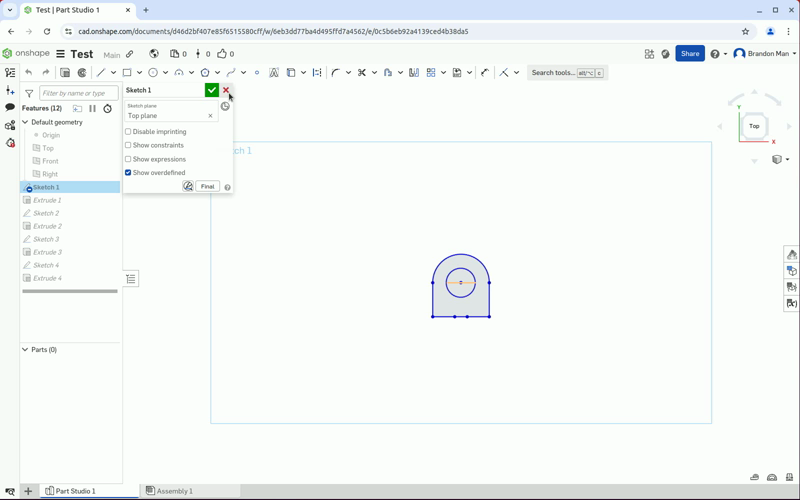
click(229, 92)
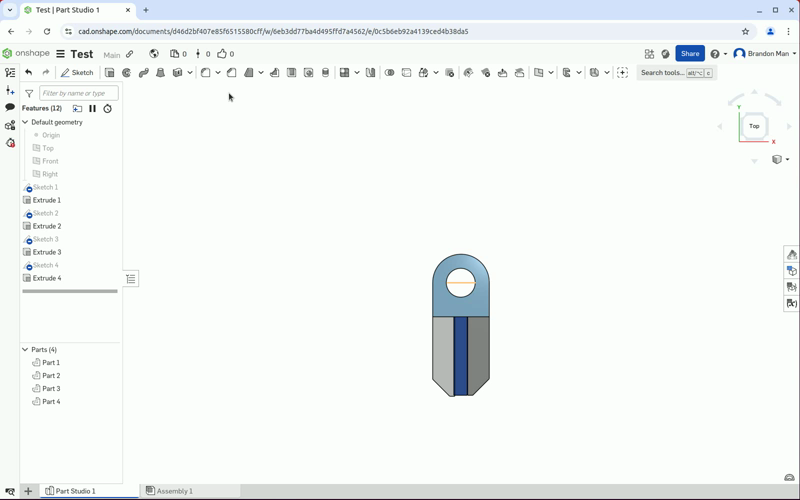
mouse_move(541, 75)
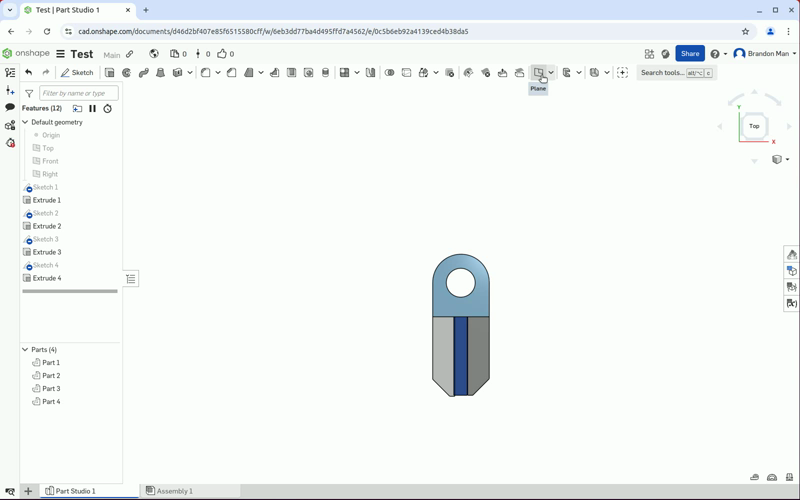
click(541, 75)
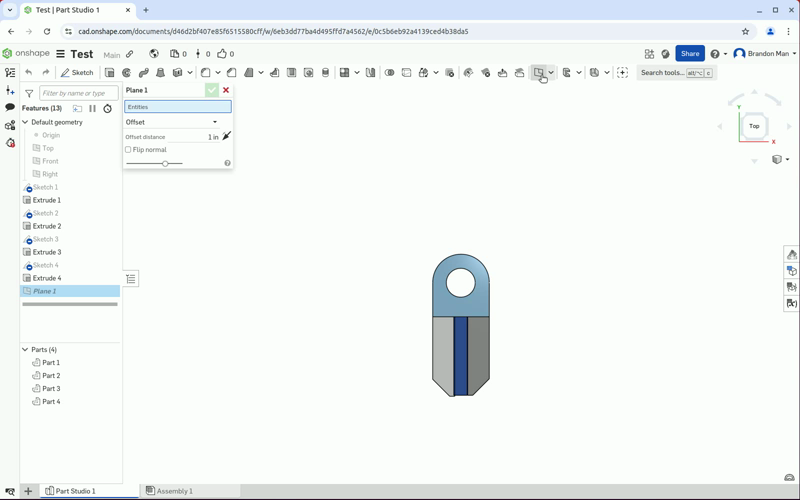
mouse_move(73, 150)
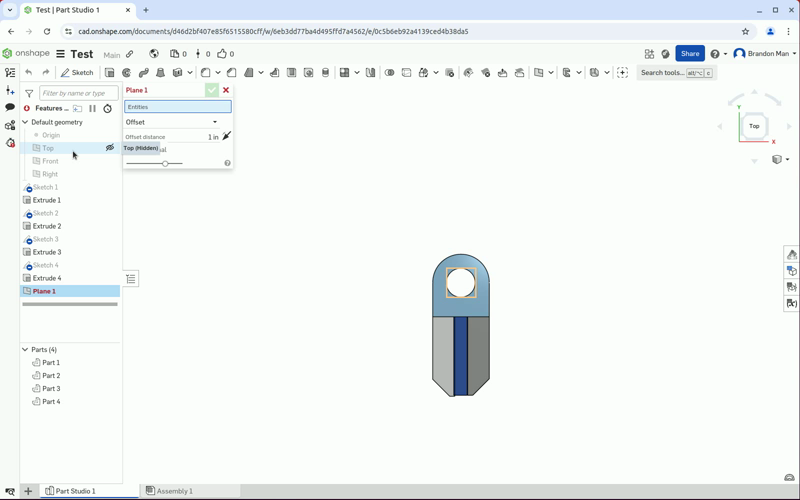
click(73, 150)
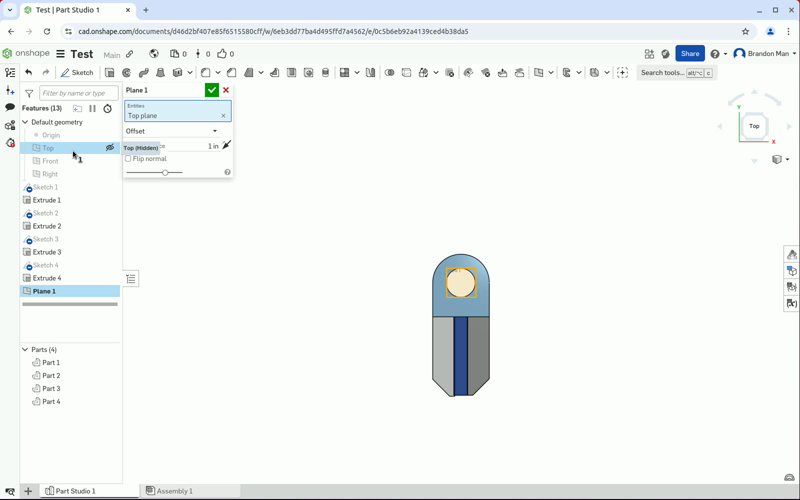
key(tab, 2)
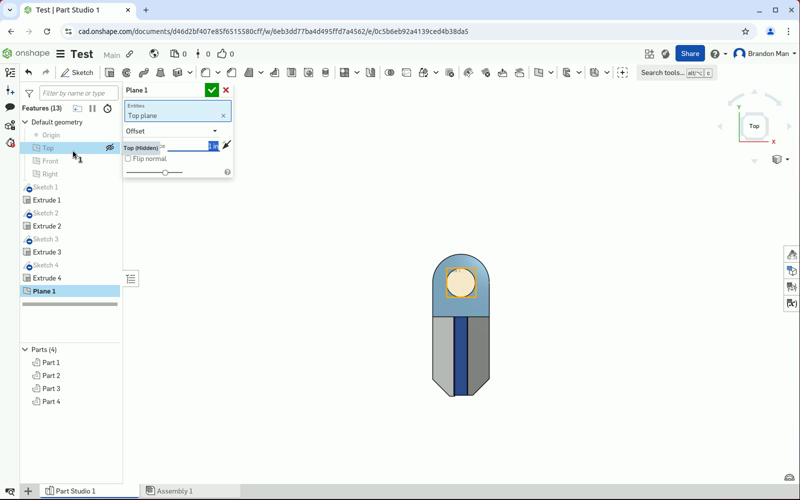
text(2.403)
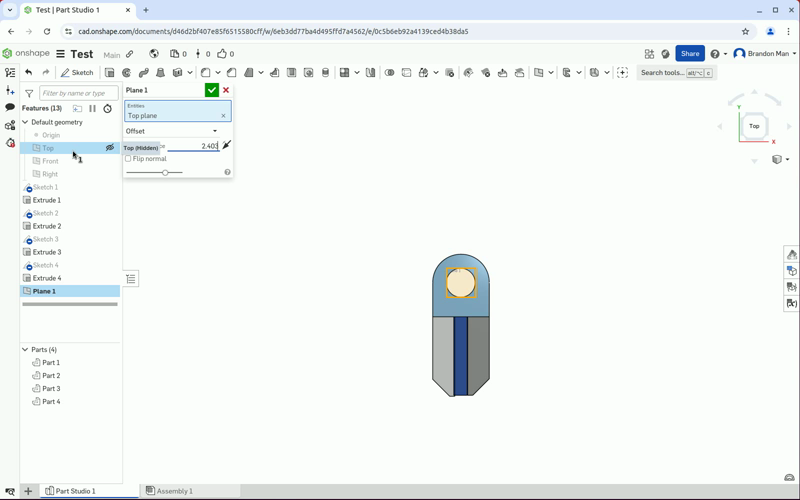
key(enter, 2)
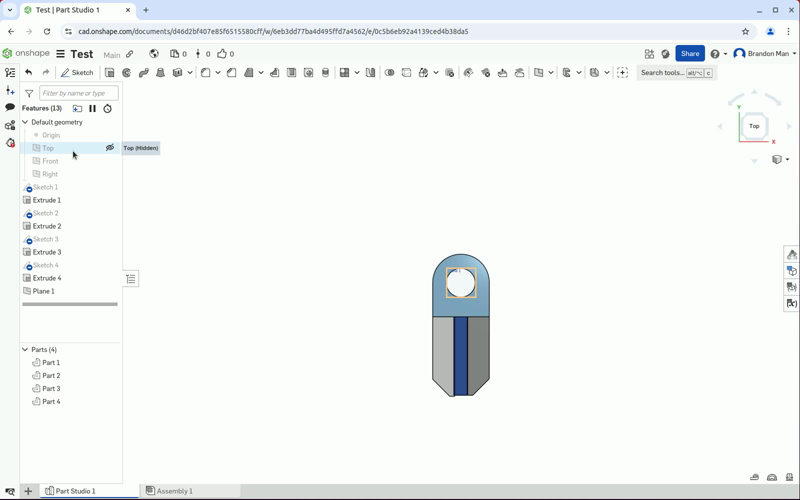
key(shift+s)
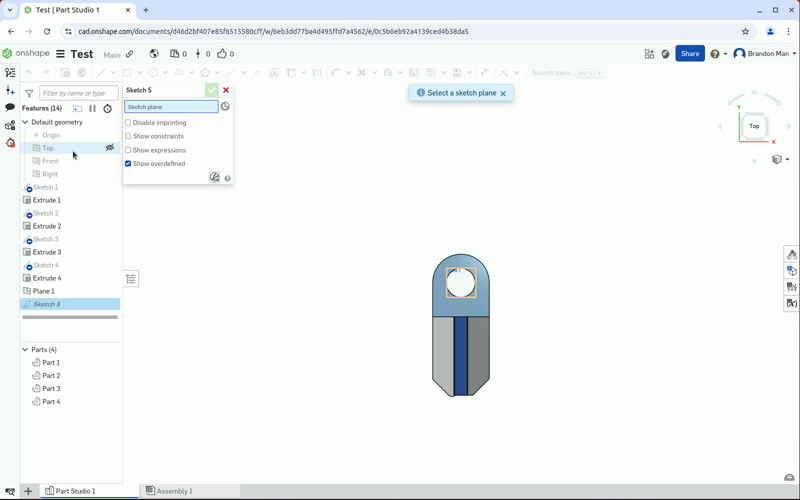
mouse_move(73, 293)
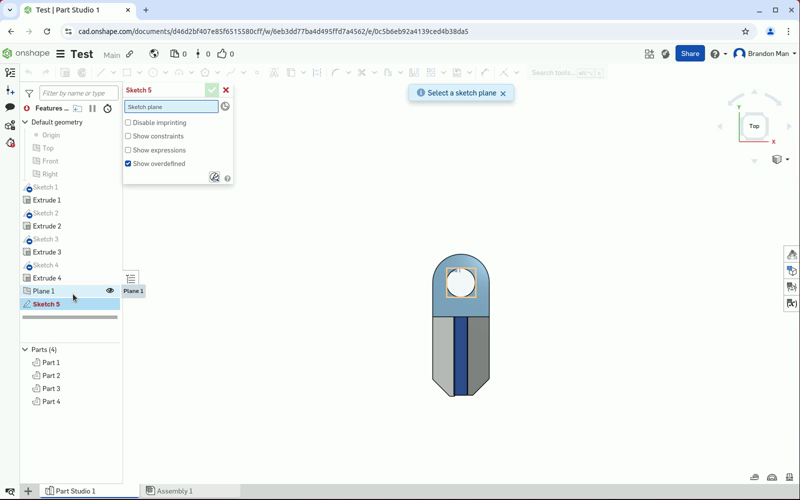
click(73, 293)
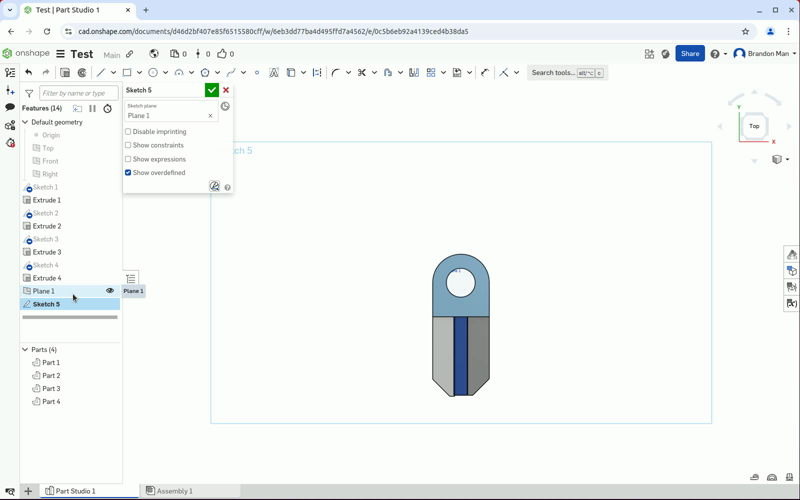
mouse_move(73, 352)
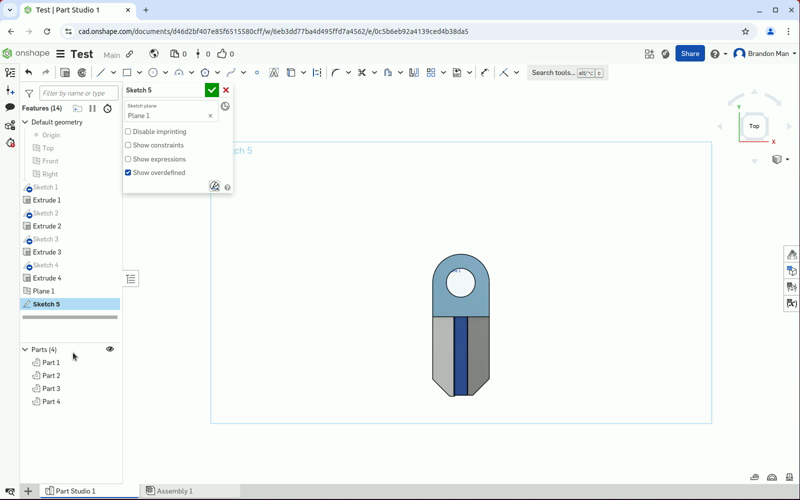
key(y)
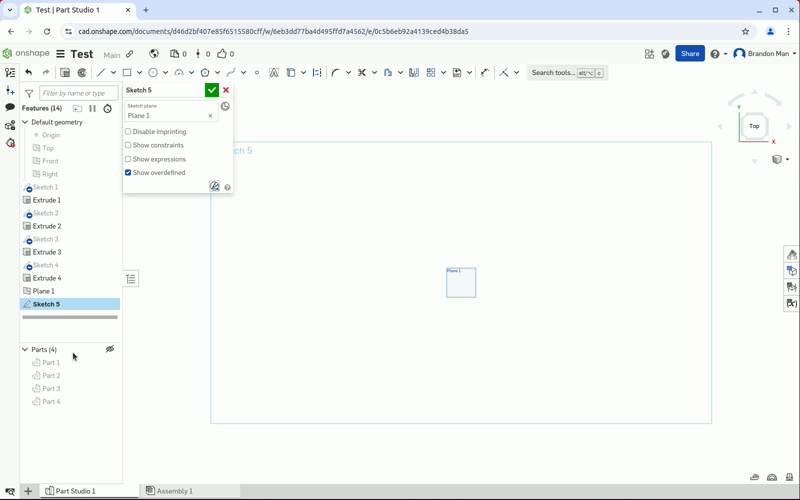
key(l)
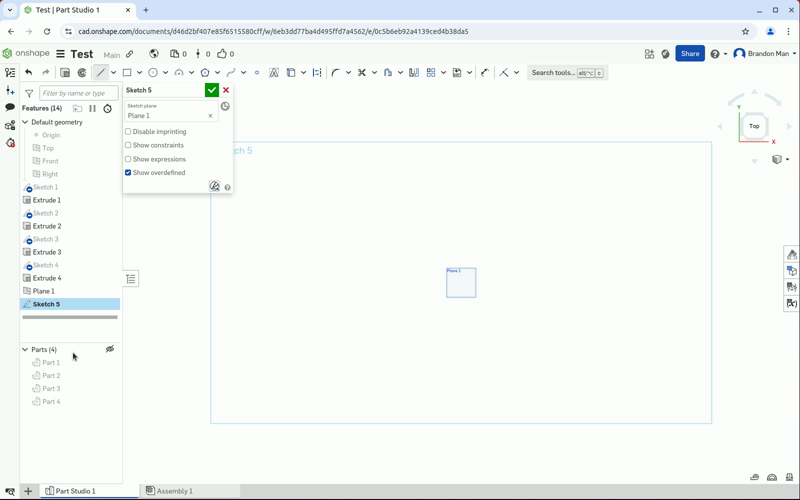
key_down(shift)
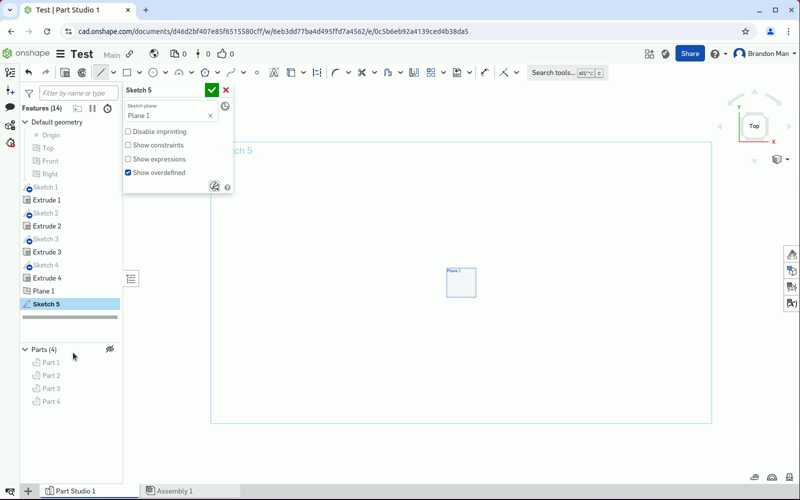
mouse_move(453, 395)
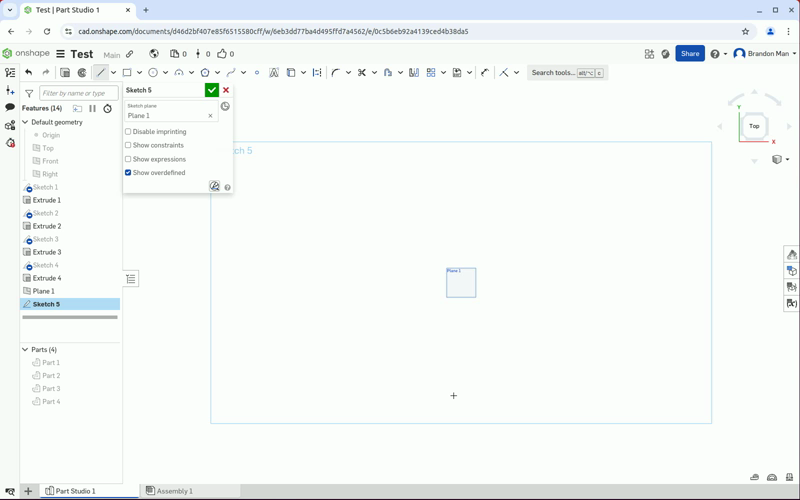
click(453, 395)
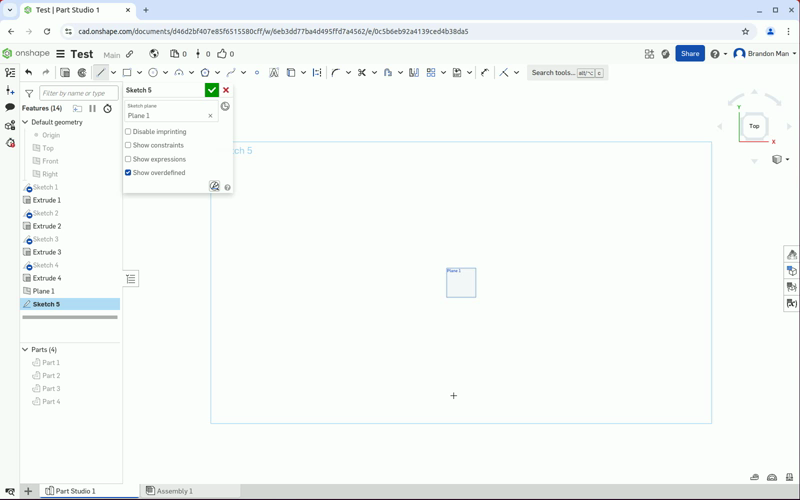
key_up(shift)
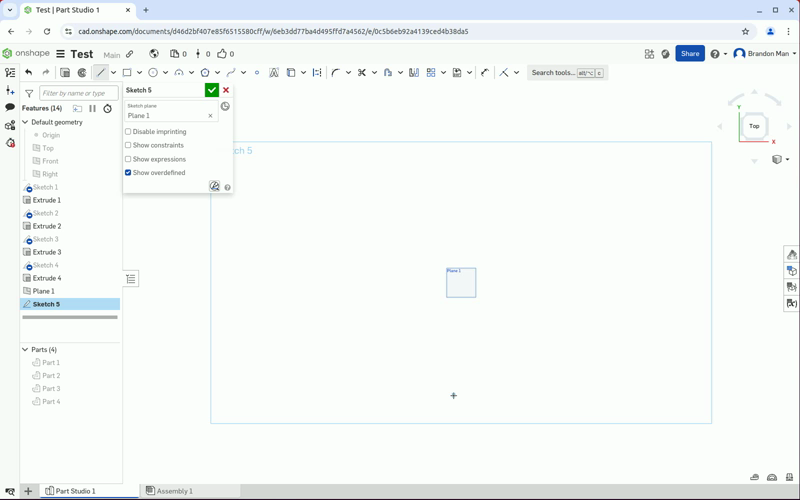
key_down(shift)
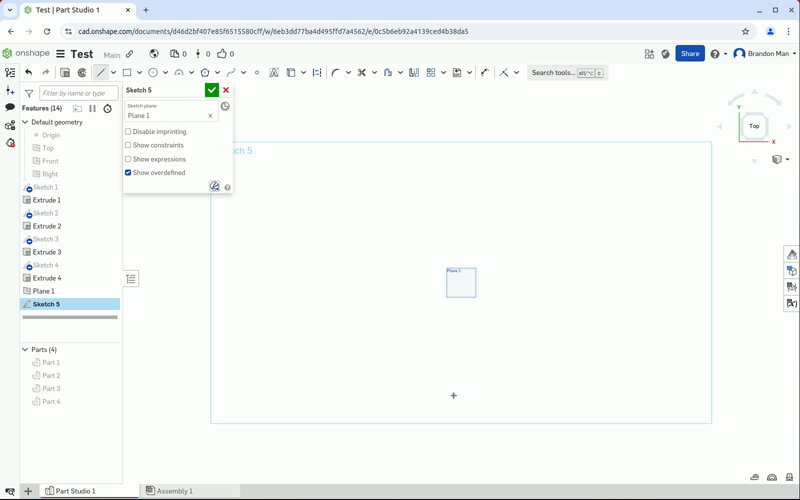
mouse_move(483, 395)
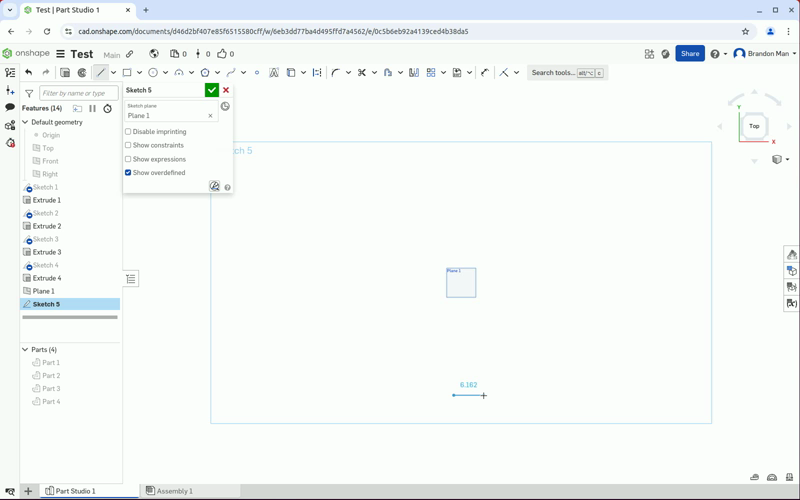
mouse_move(467, 395)
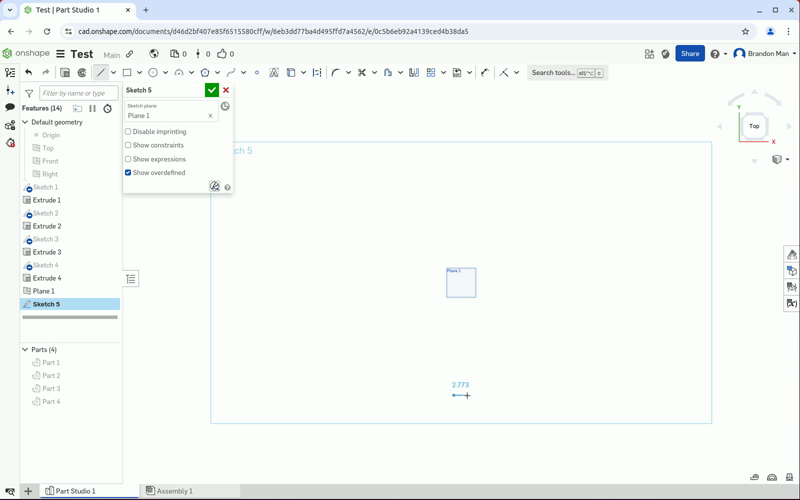
click(467, 395)
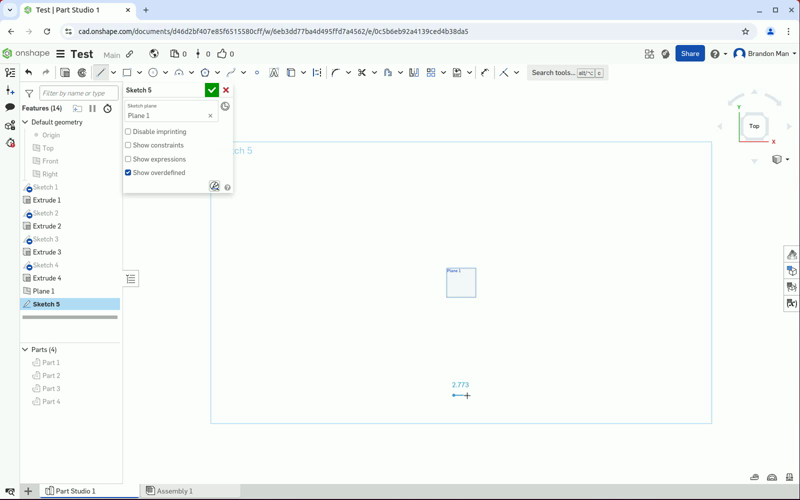
key_up(shift)
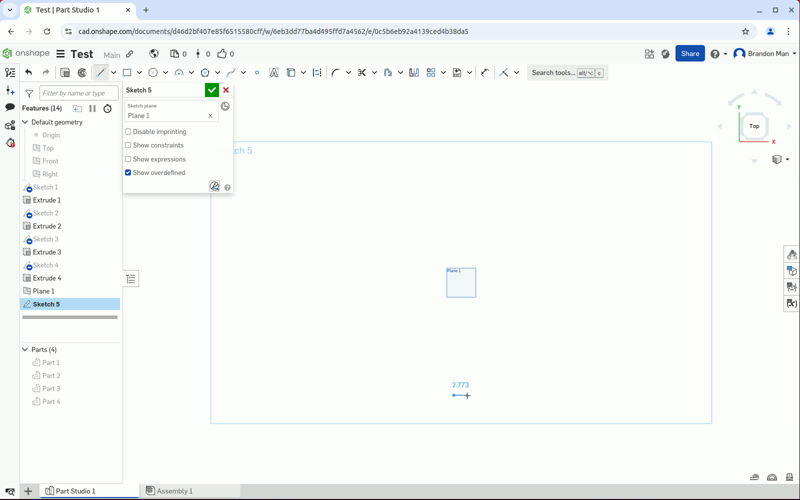
key_down(shift)
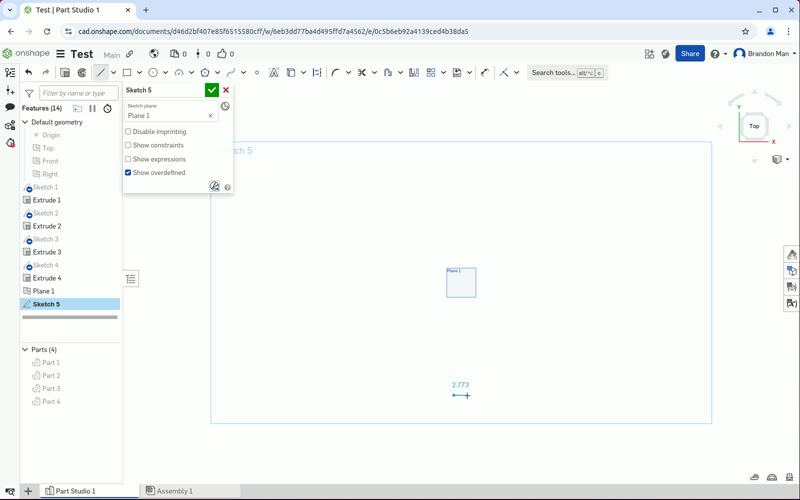
mouse_move(467, 316)
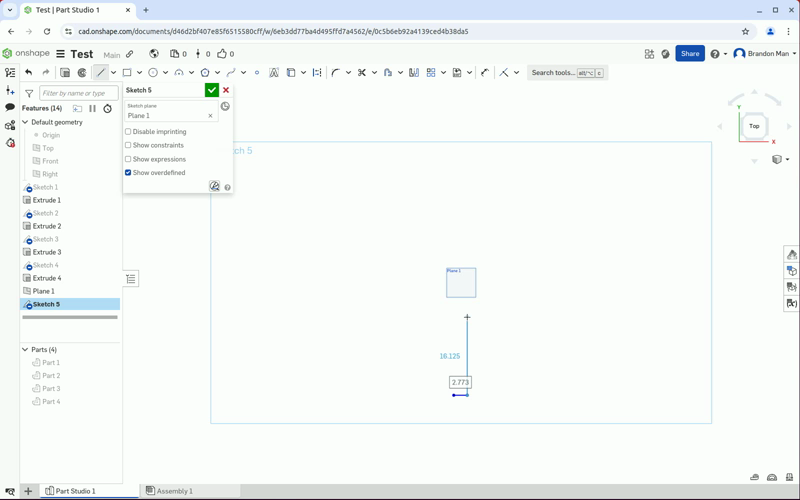
click(467, 316)
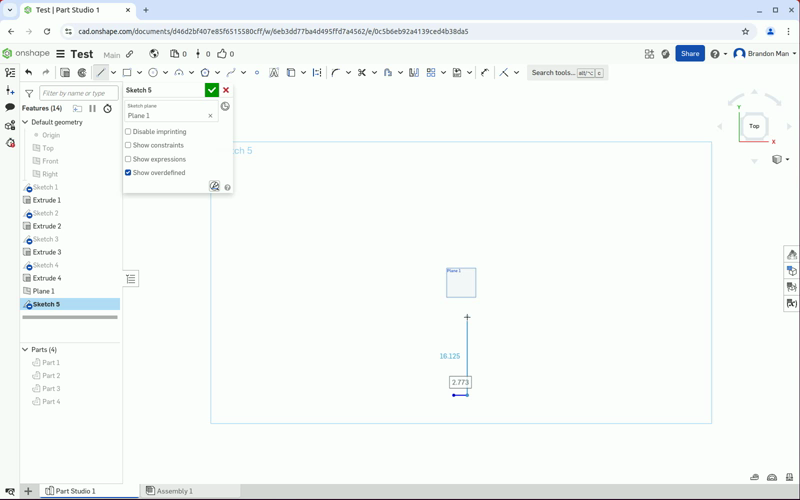
key_up(shift)
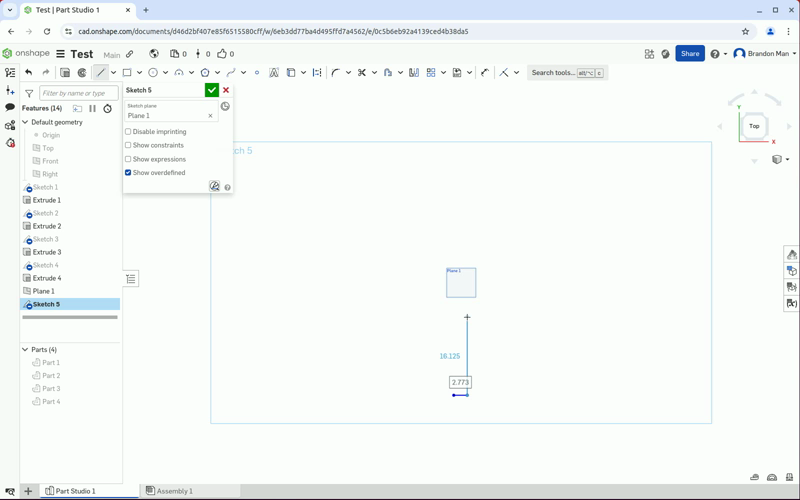
key_down(shift)
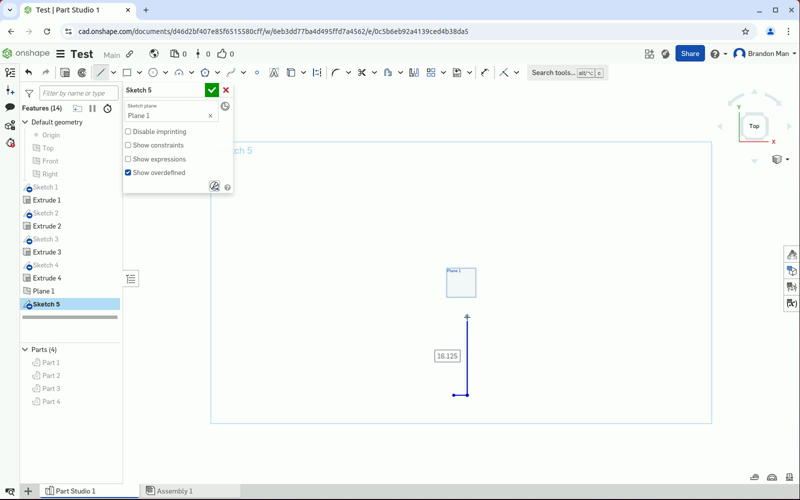
mouse_move(497, 316)
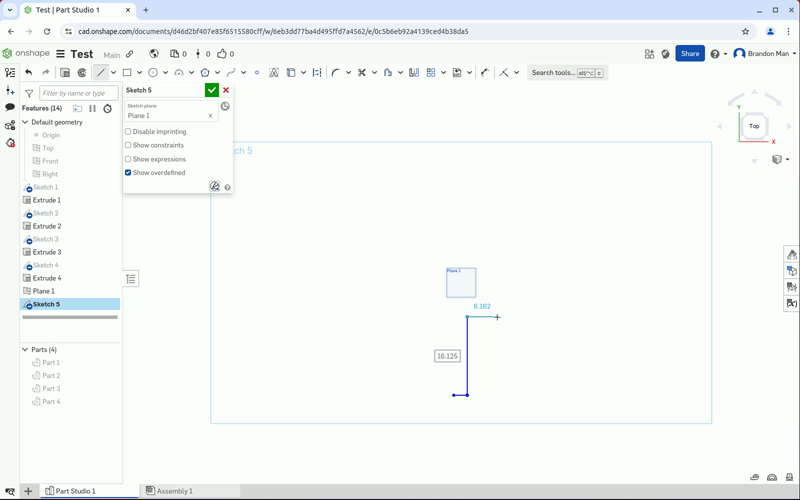
mouse_move(453, 316)
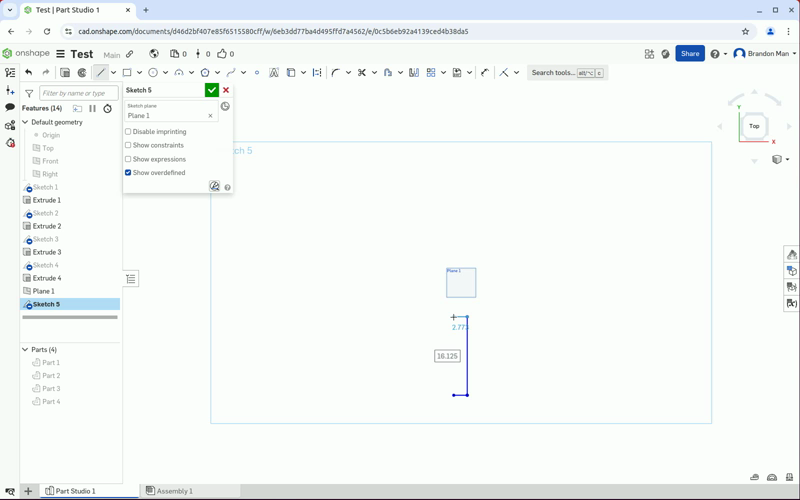
click(453, 316)
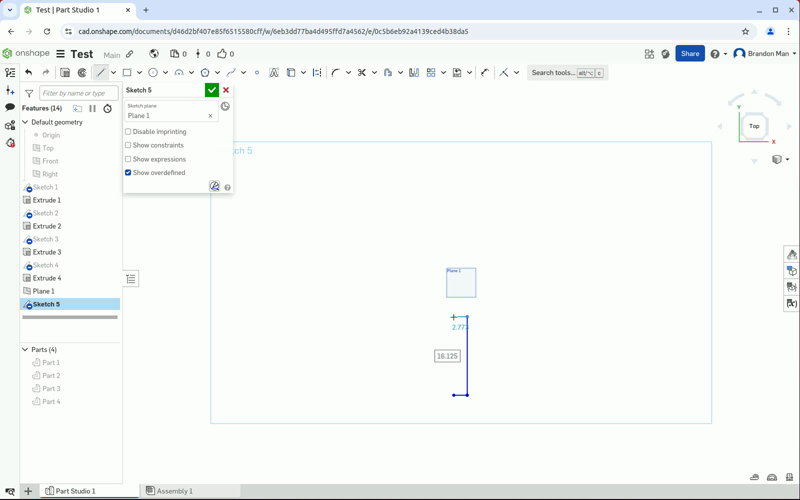
key_up(shift)
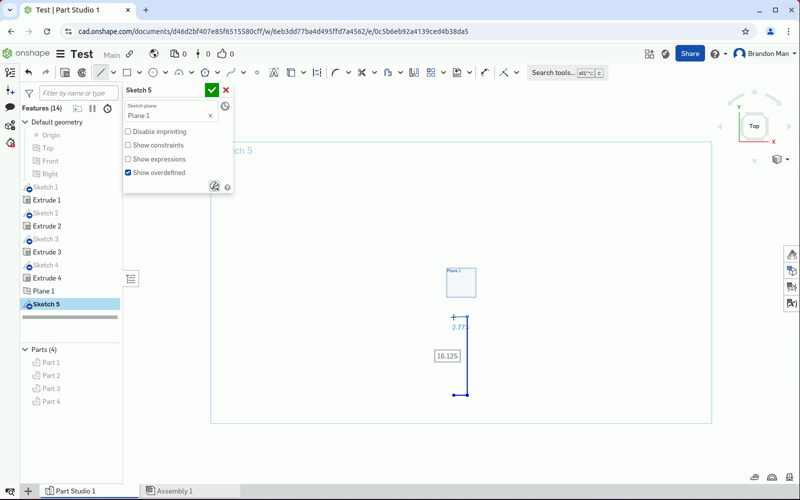
key_down(shift)
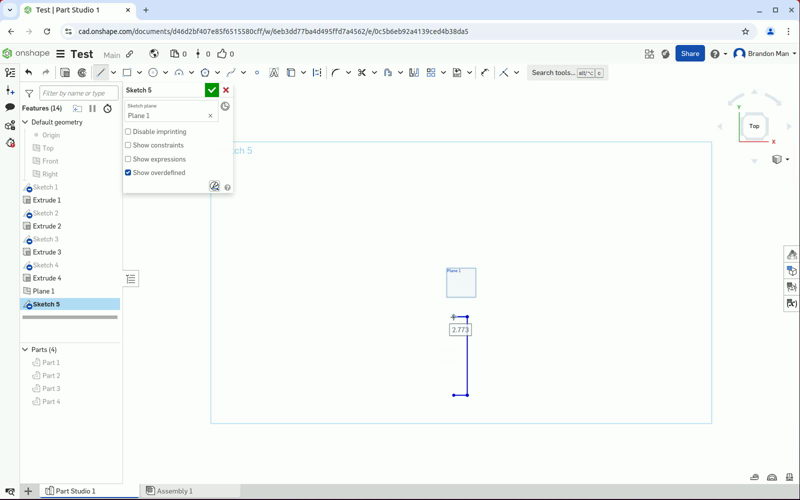
mouse_move(453, 395)
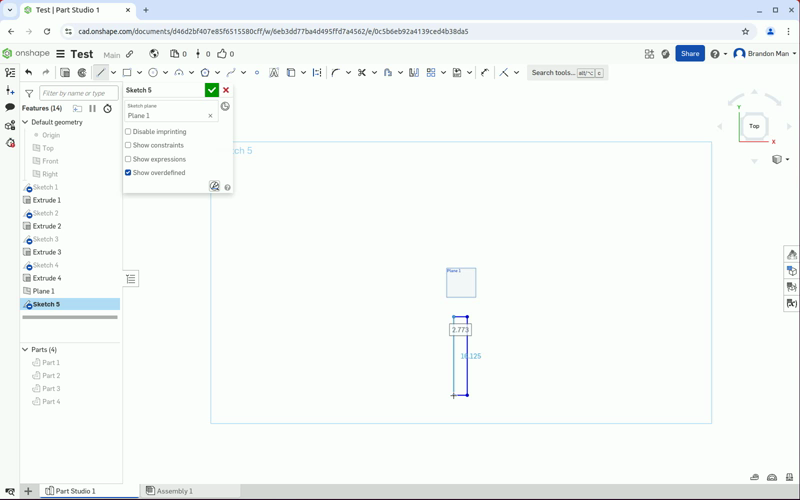
key_up(shift)
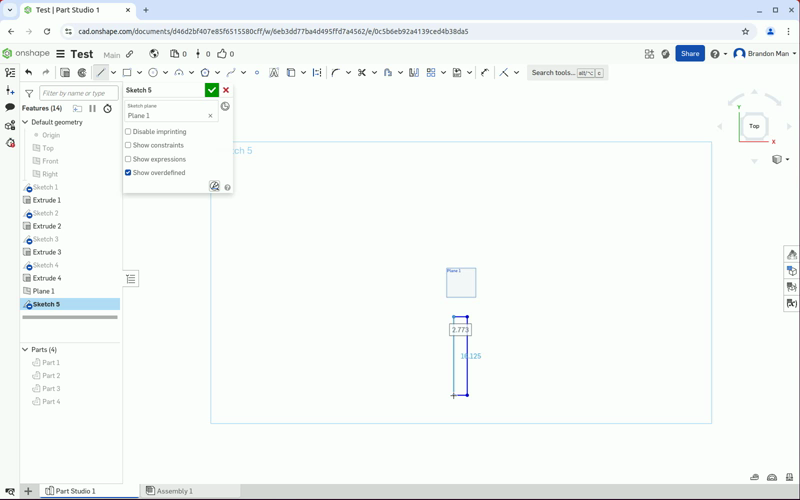
click(453, 395)
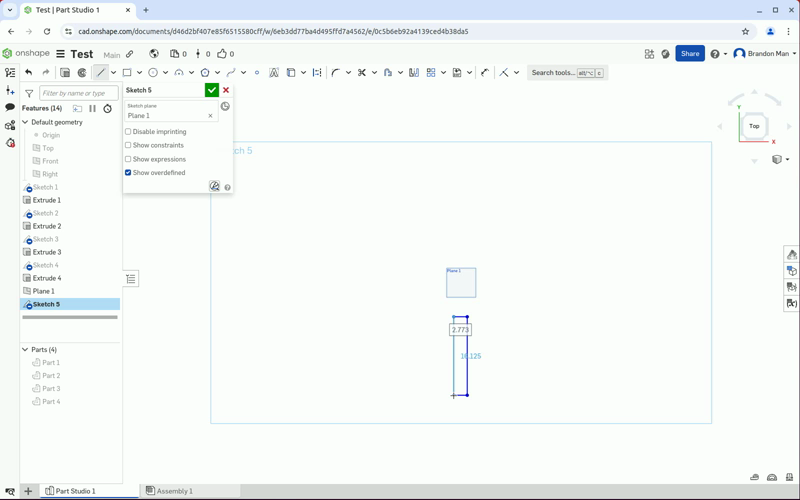
key(esc)
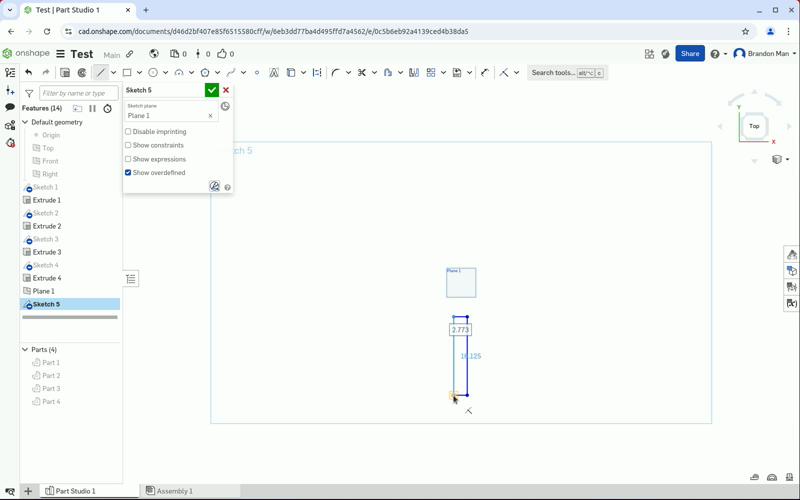
mouse_move(461, 361)
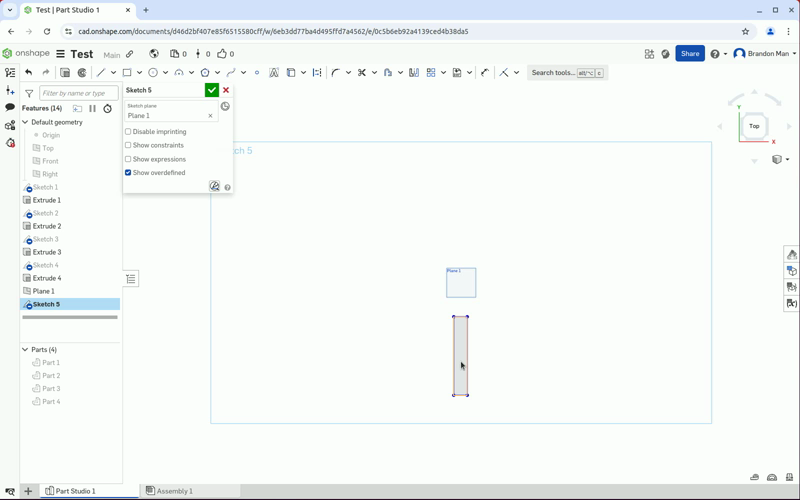
scroll(6)
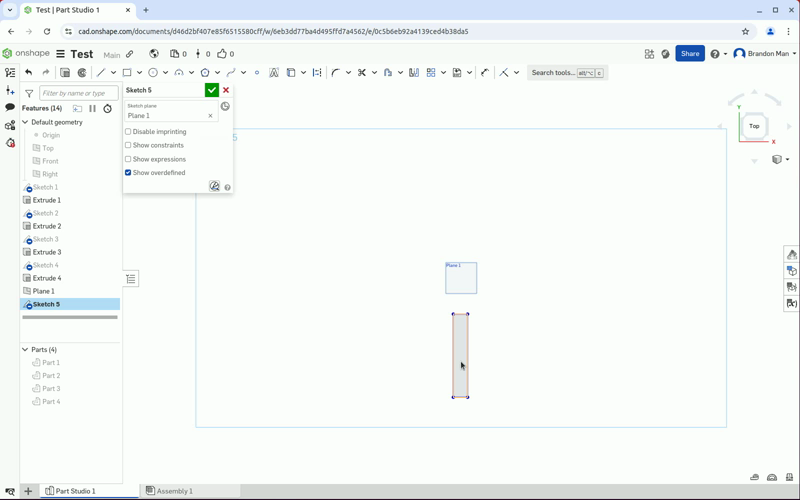
scroll(6)
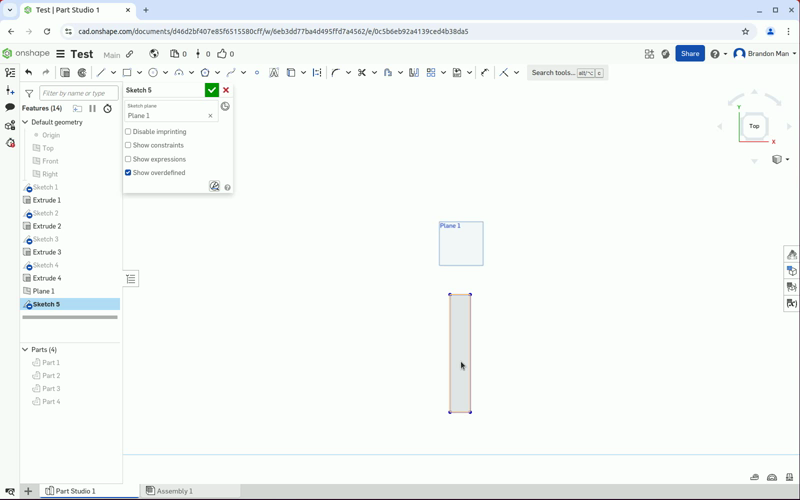
scroll(6)
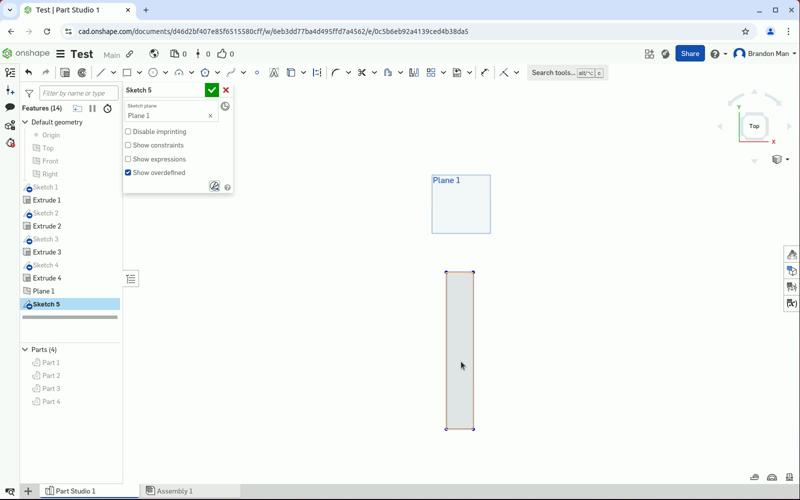
scroll(6)
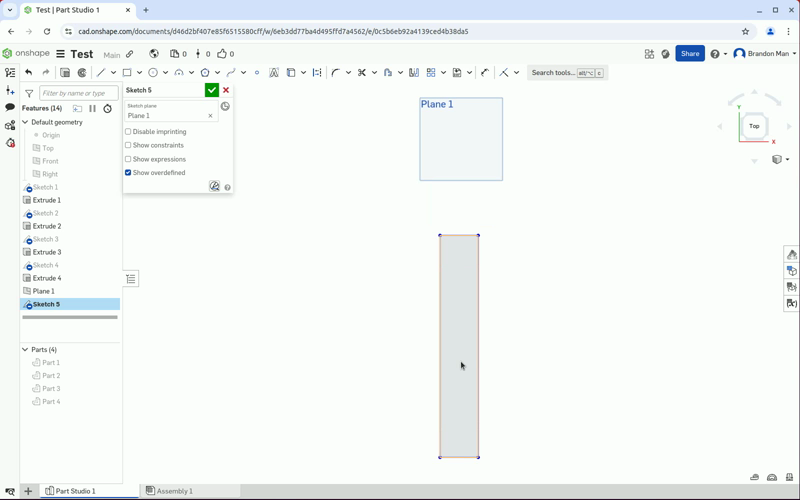
scroll(6)
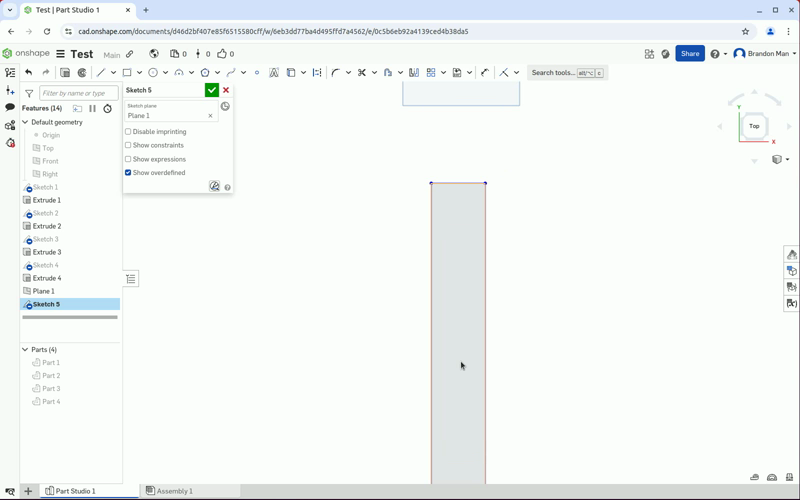
scroll(6)
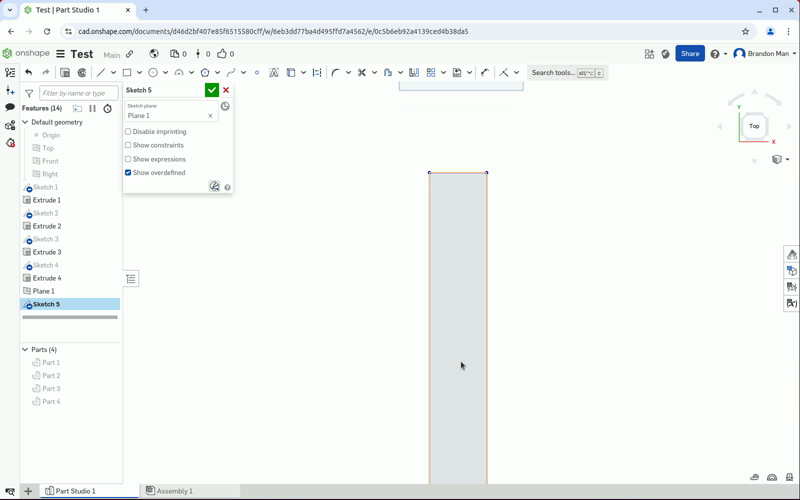
scroll(6)
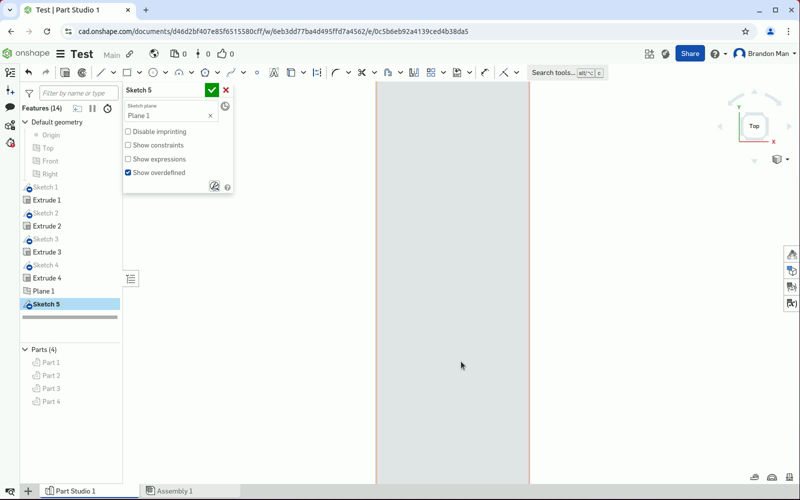
click(461, 361)
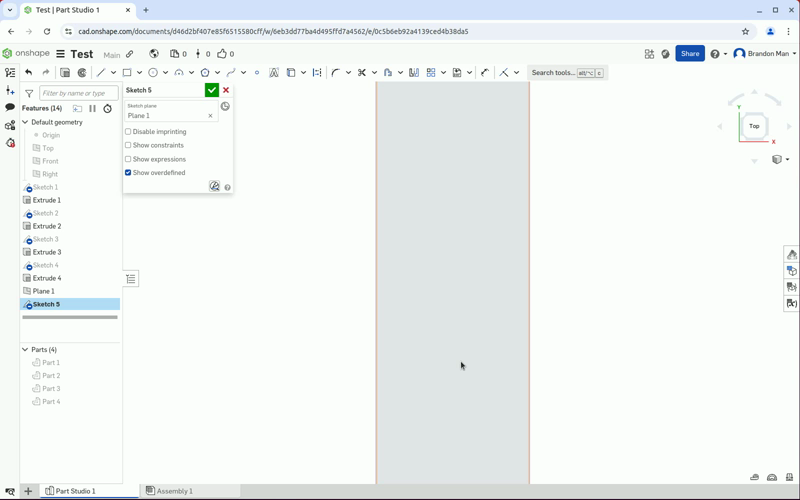
scroll(-6)
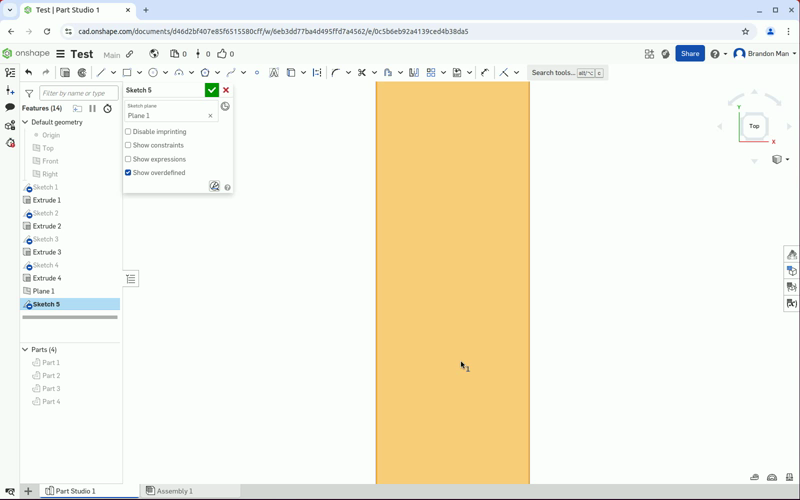
scroll(-6)
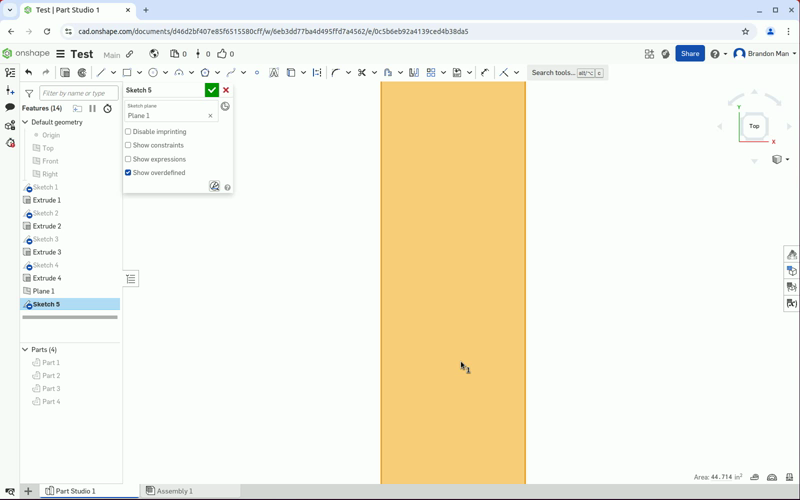
scroll(-6)
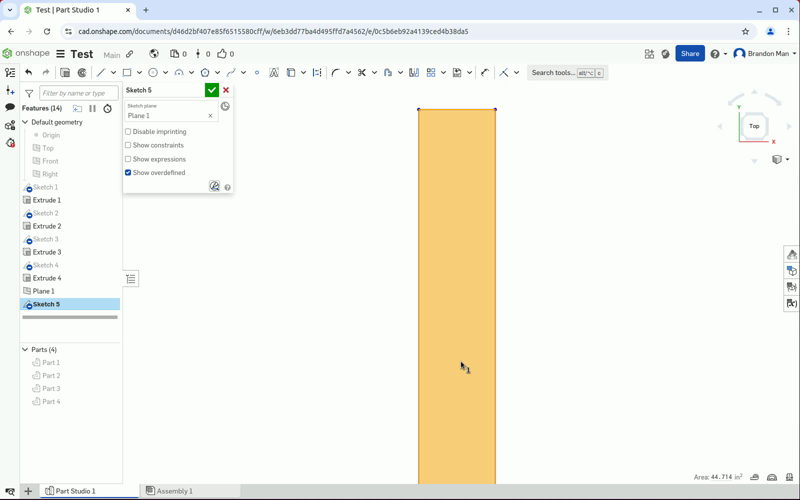
scroll(-6)
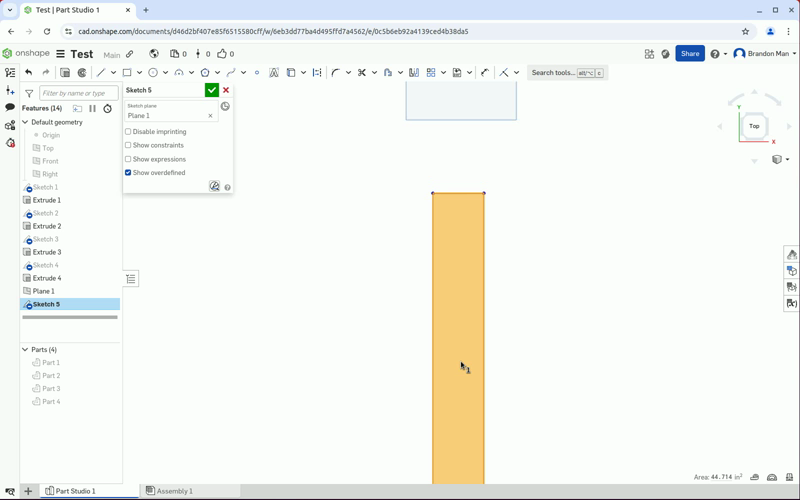
scroll(-6)
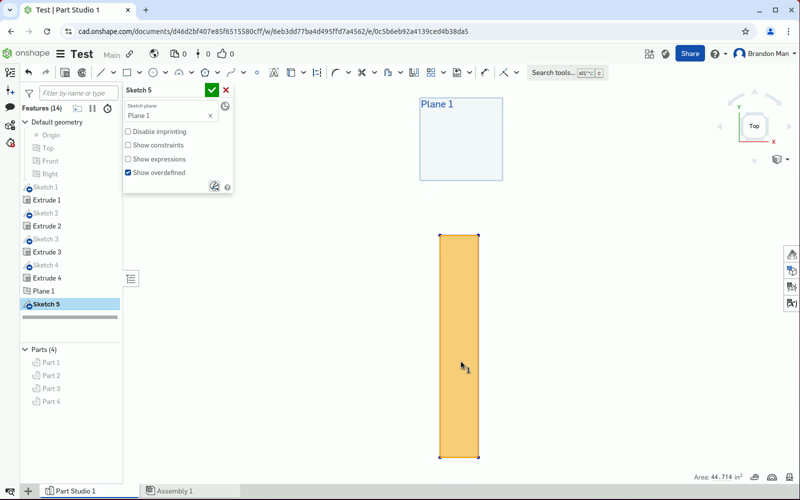
scroll(-6)
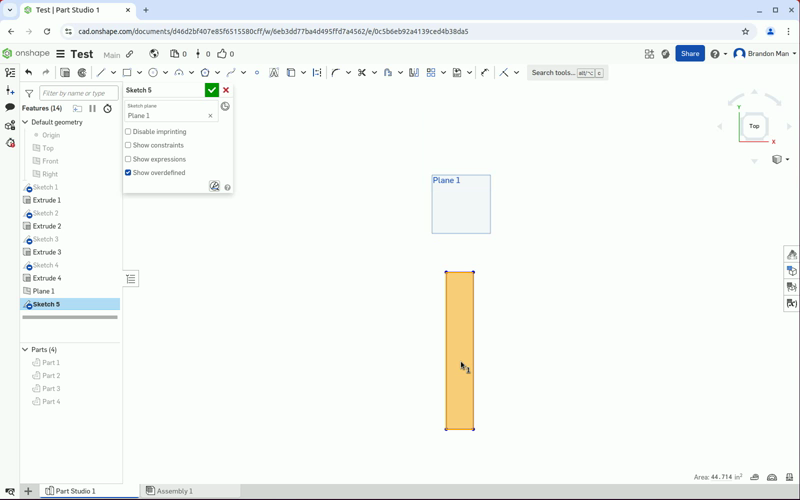
scroll(-6)
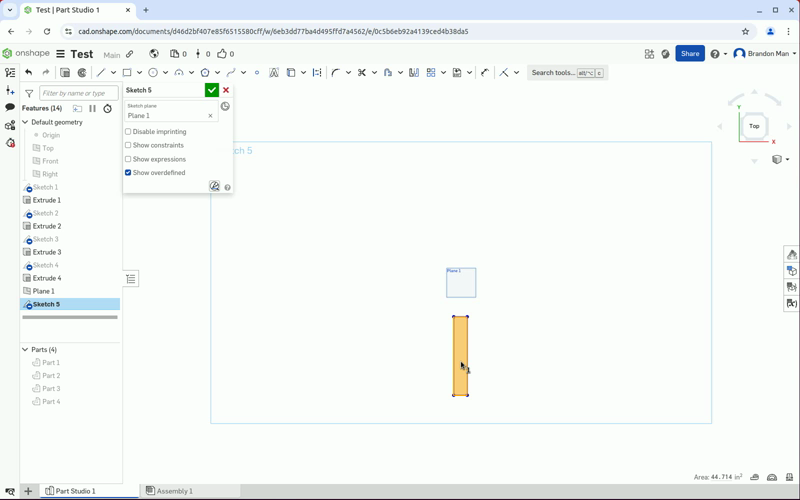
mouse_move(73, 352)
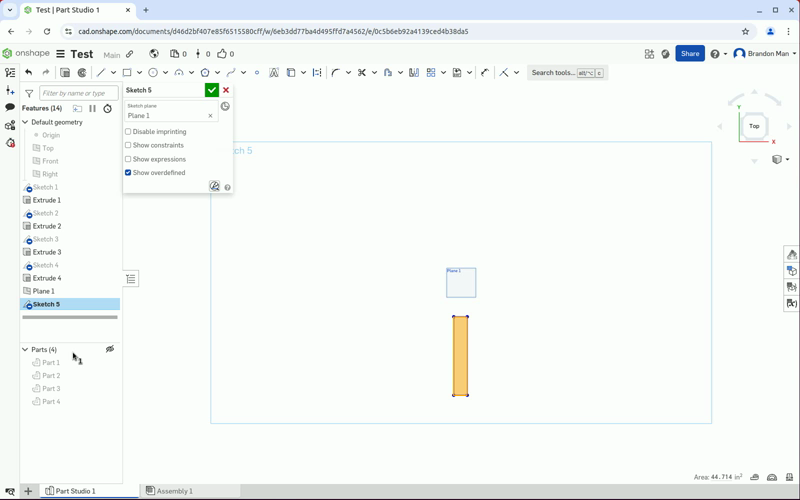
key(shift+y)
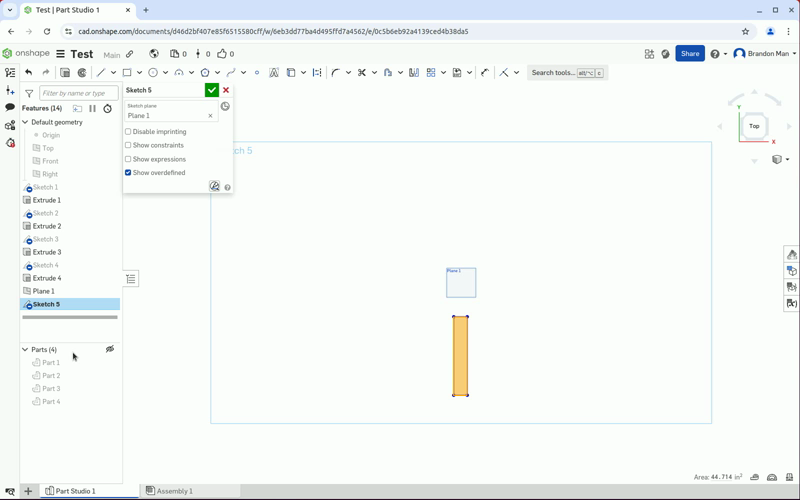
key(shift+e)
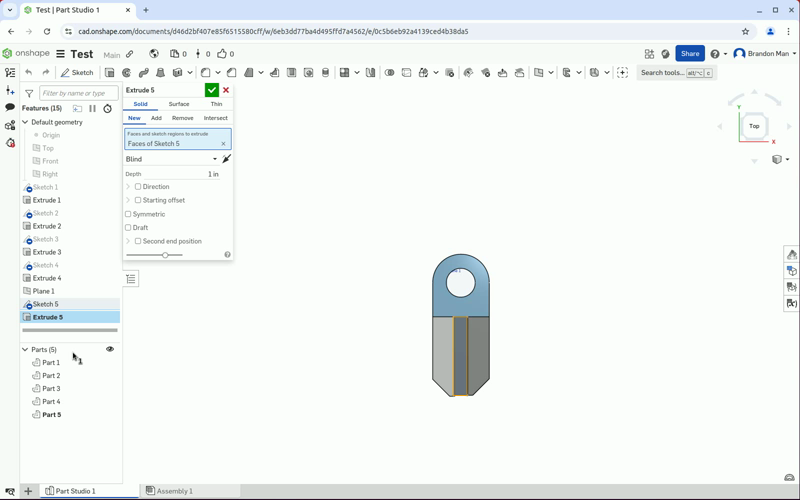
mouse_move(143, 106)
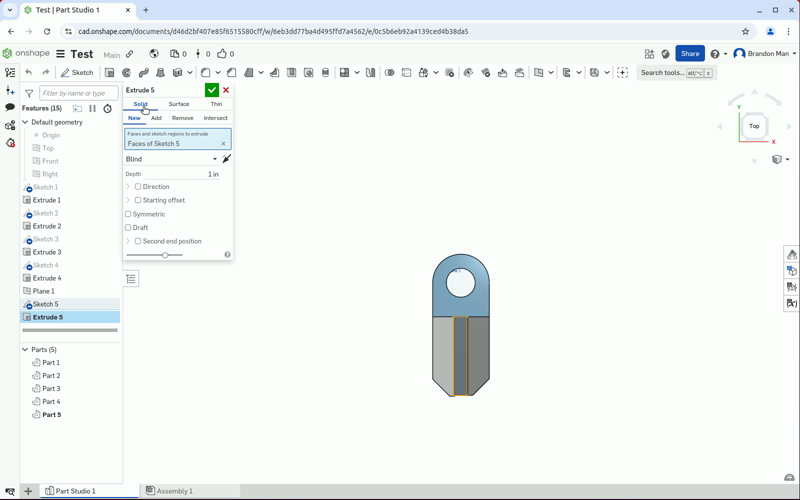
click(143, 106)
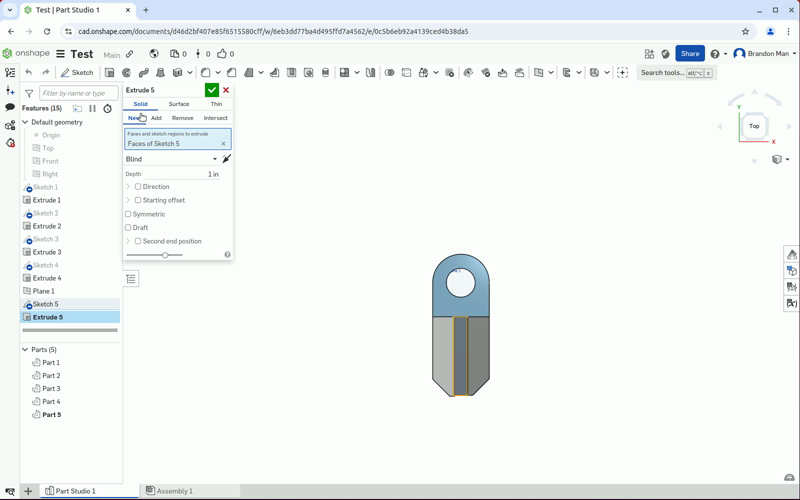
mouse_move(137, 120)
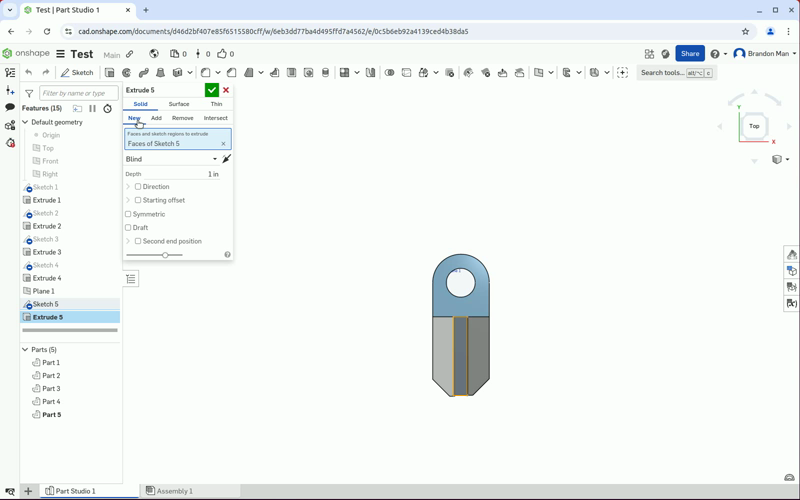
click(137, 120)
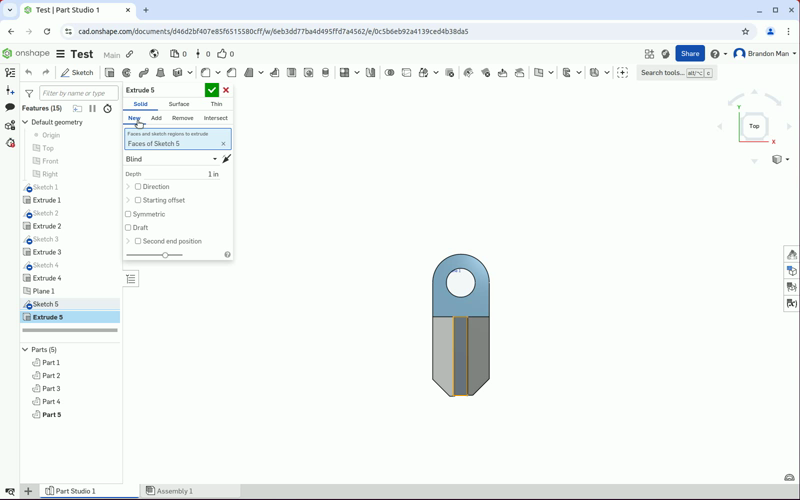
key(tab, 4)
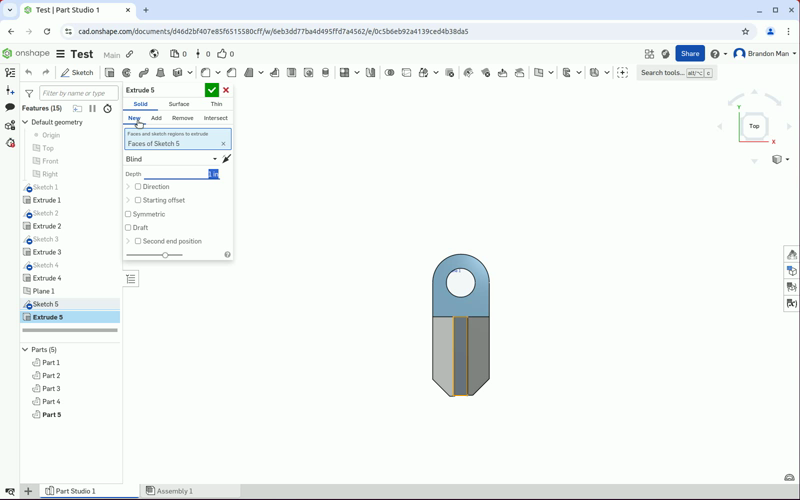
text(9.147)
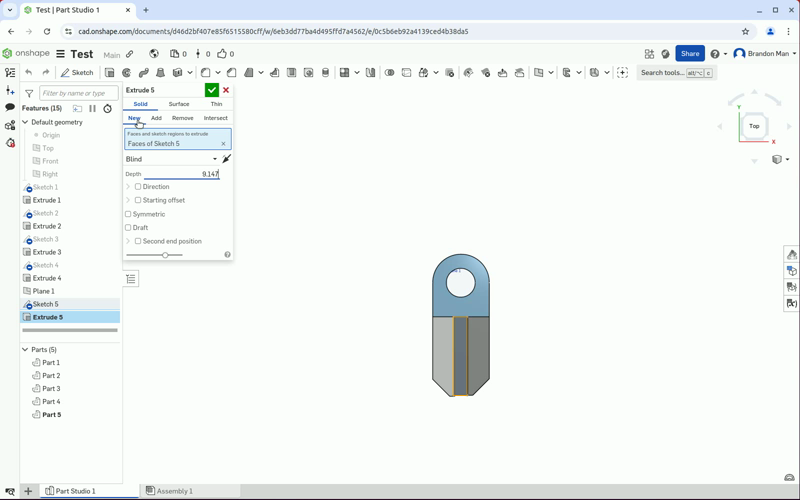
key(enter)
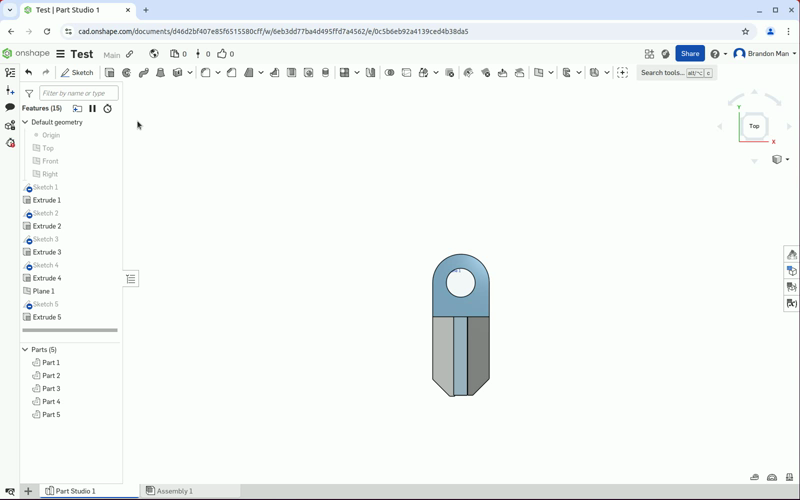
key(shift+h)
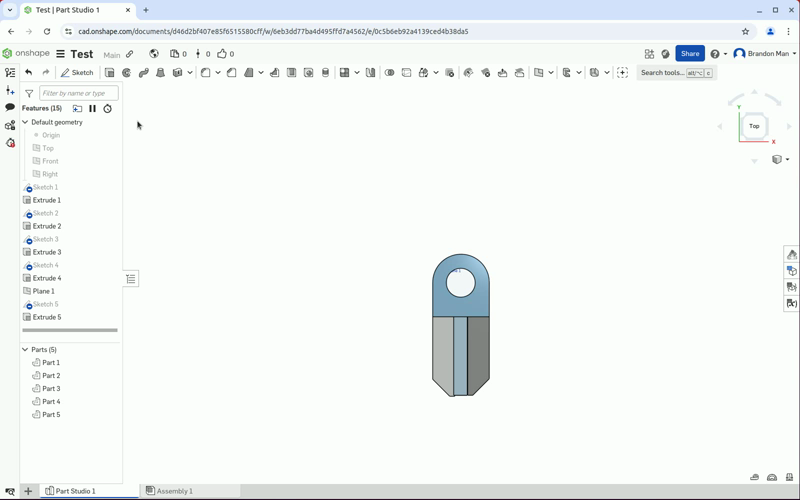
key(shift+h)
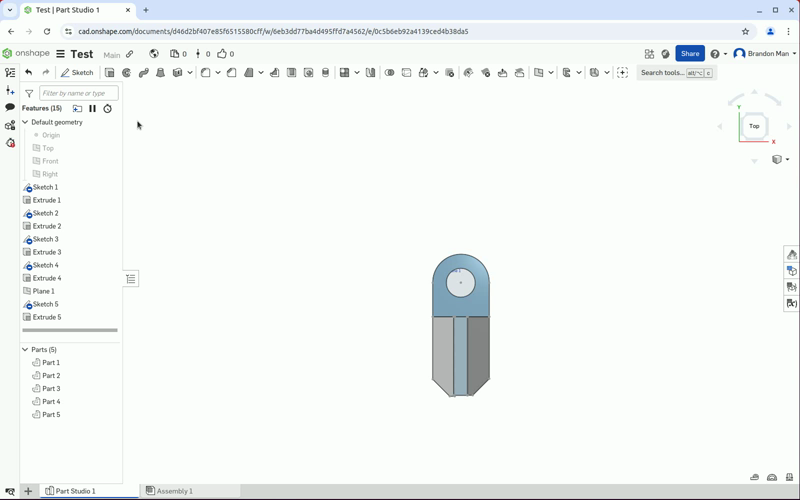
key(shift+7)
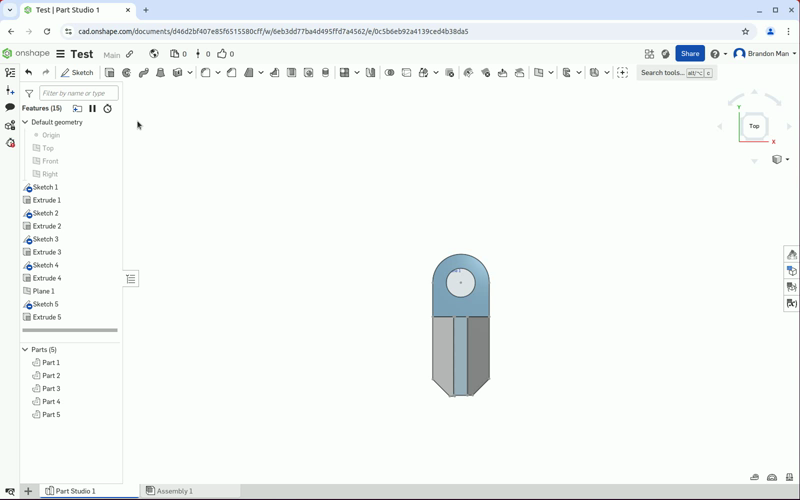
key(up, 3)
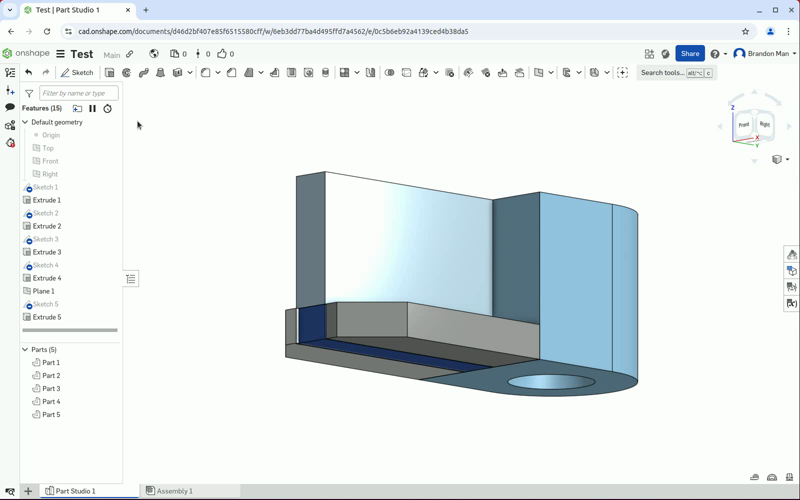
key(left, 3)
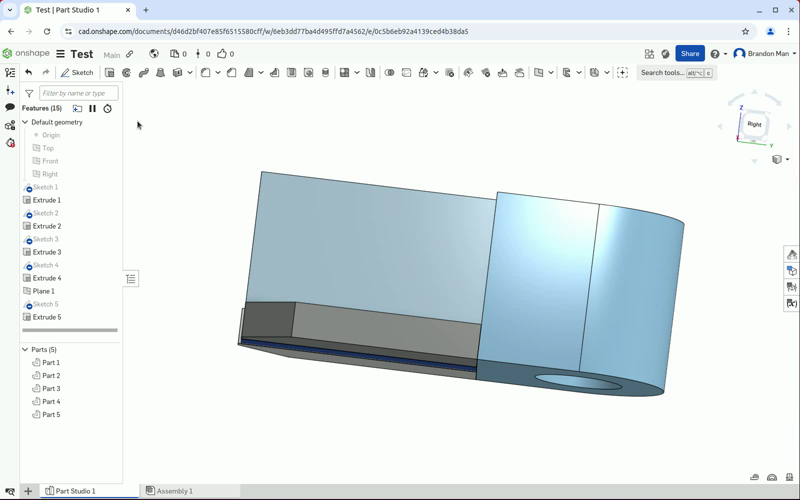
key(right, 3)
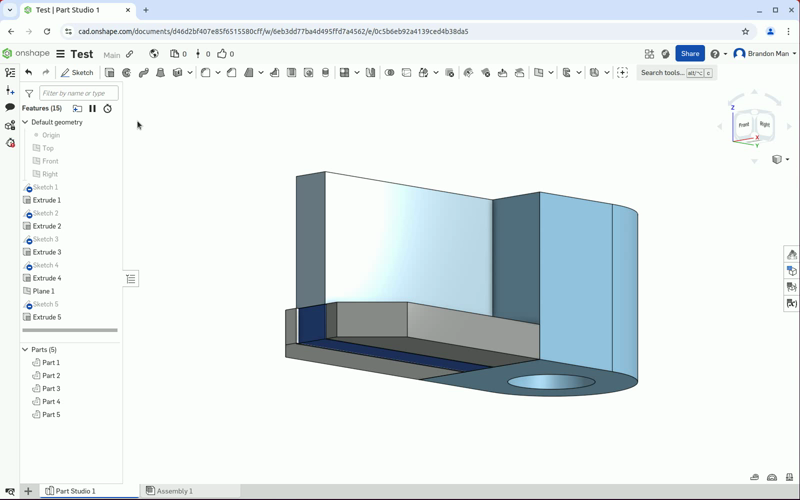
key(down, 3)
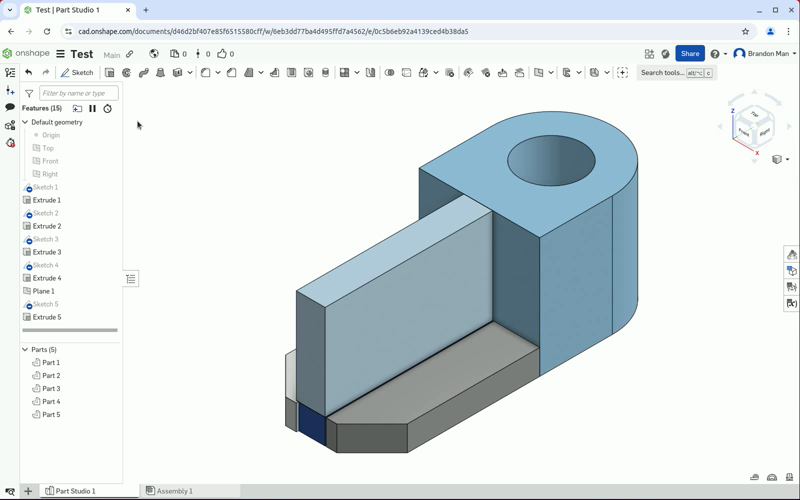
mouse_move(73, 189)
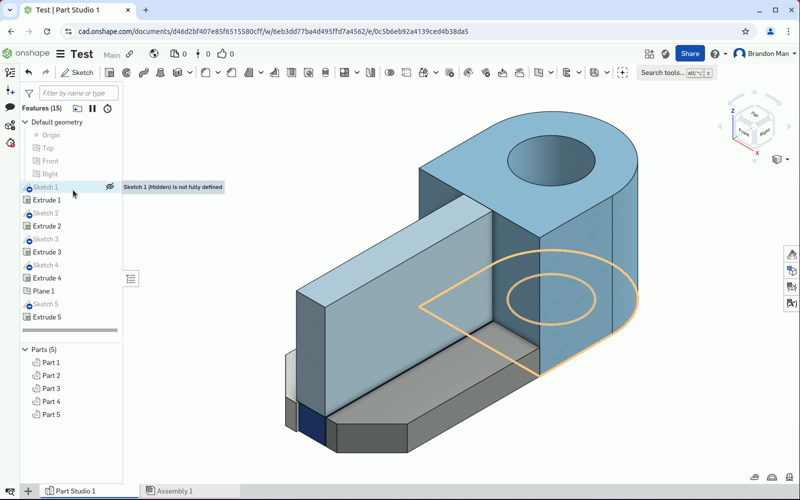
click(73, 189)